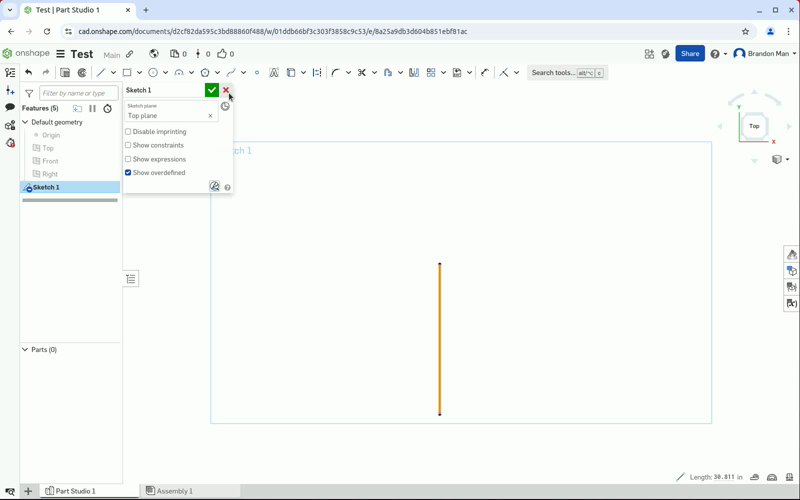
key(shift+h)
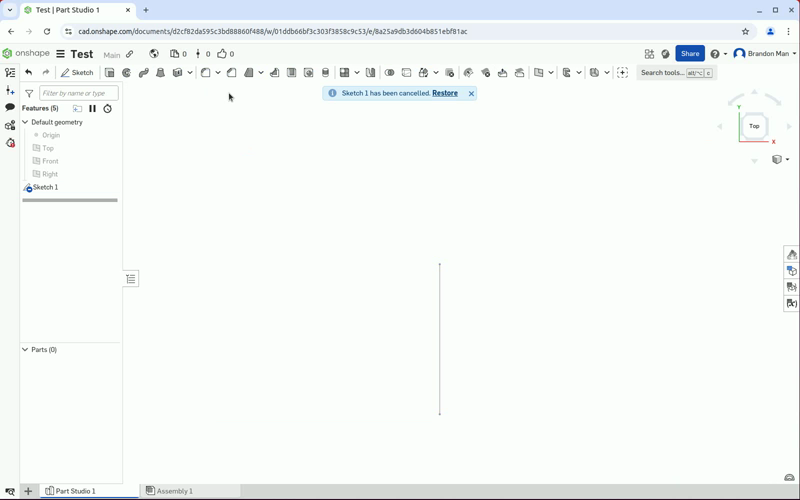
key(shift+s)
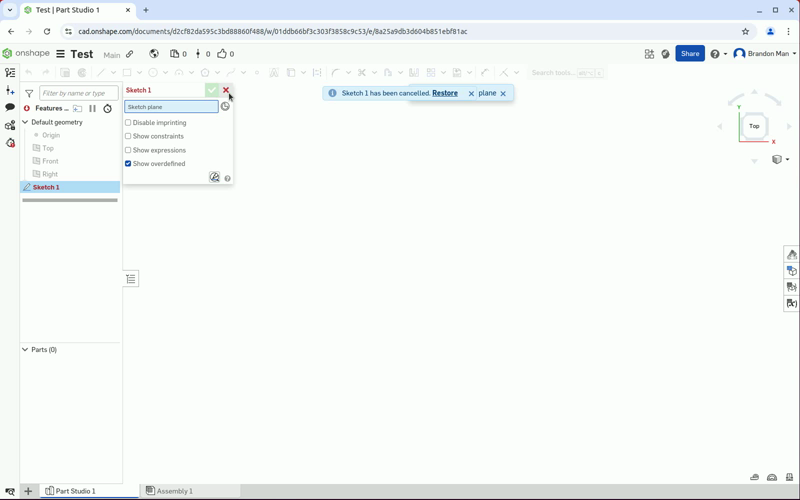
mouse_move(73, 150)
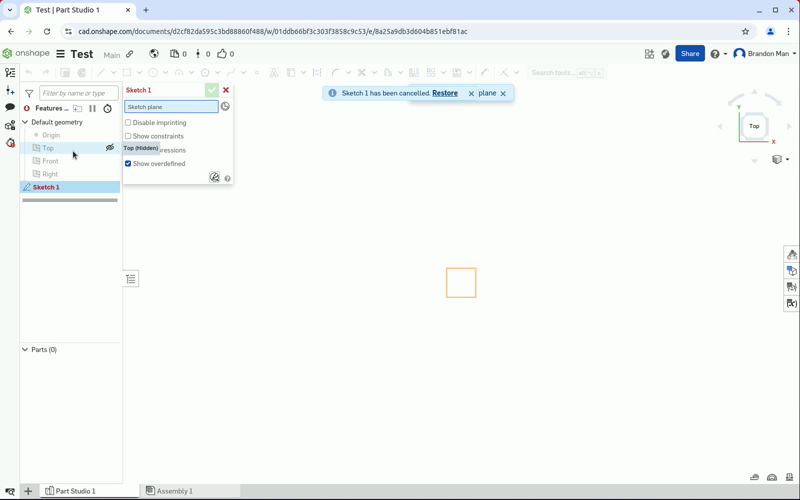
click(73, 150)
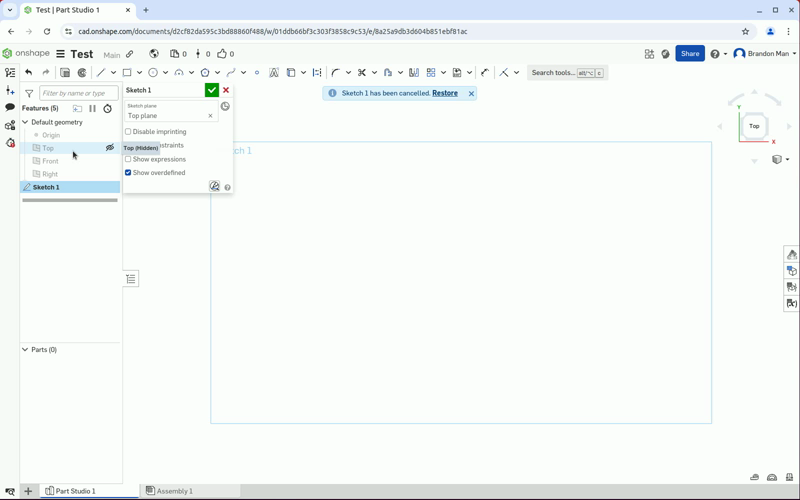
mouse_move(73, 352)
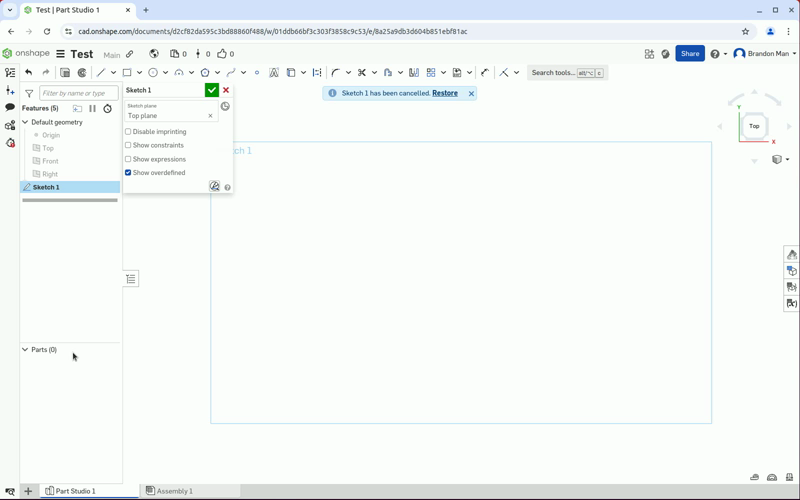
key(y)
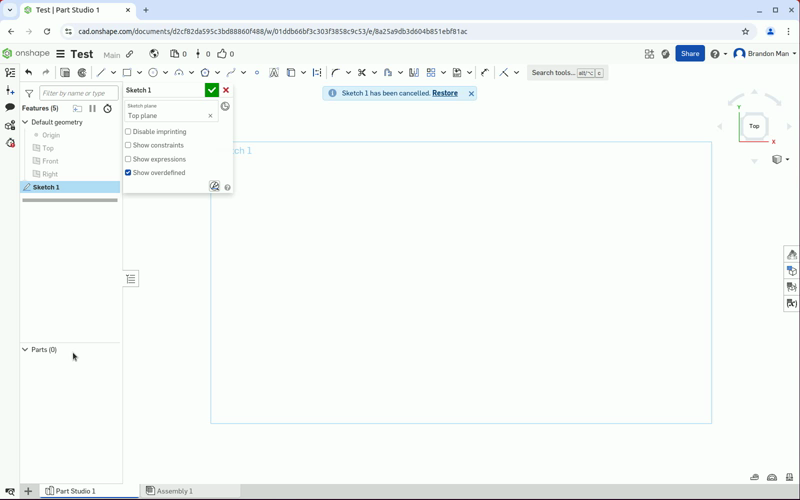
key(l)
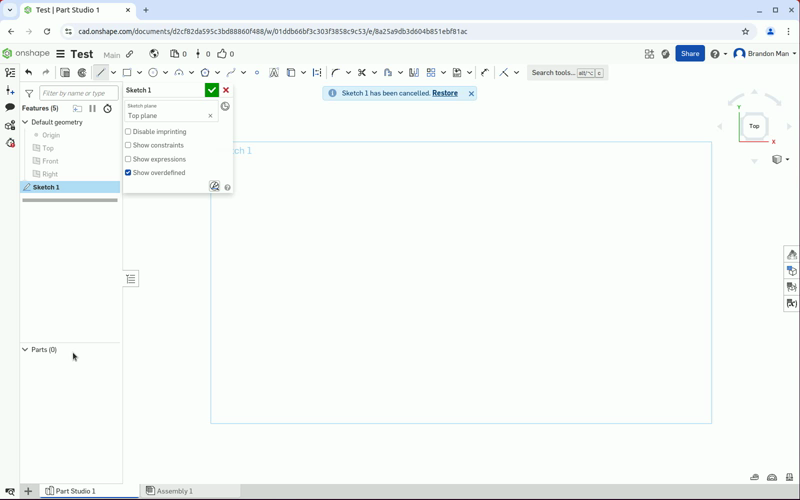
key_down(shift)
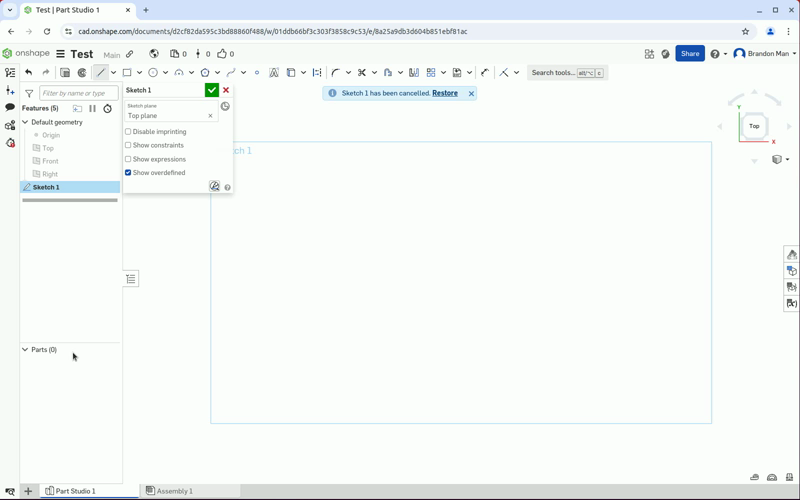
mouse_move(460, 307)
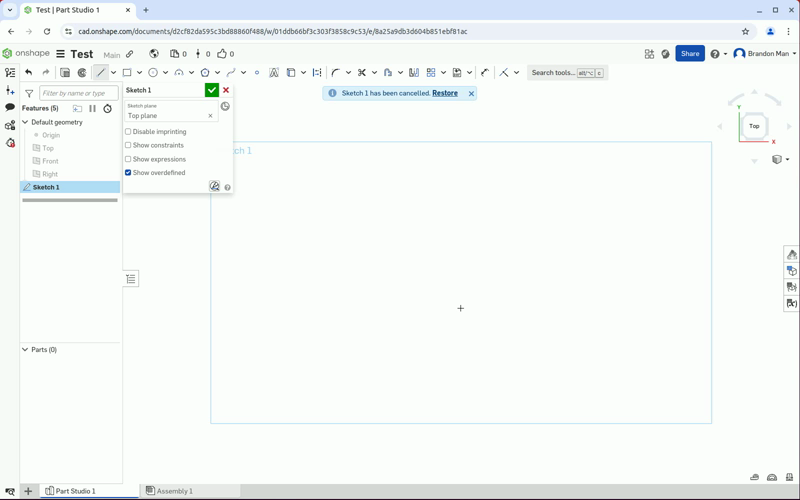
click(460, 307)
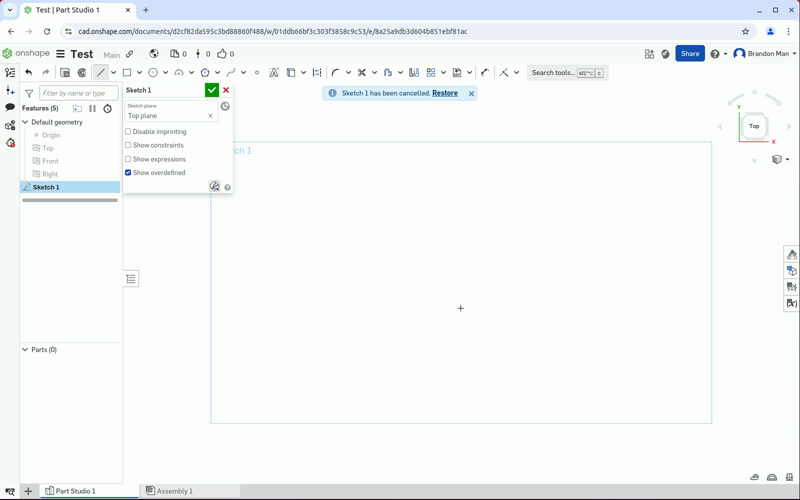
key_up(shift)
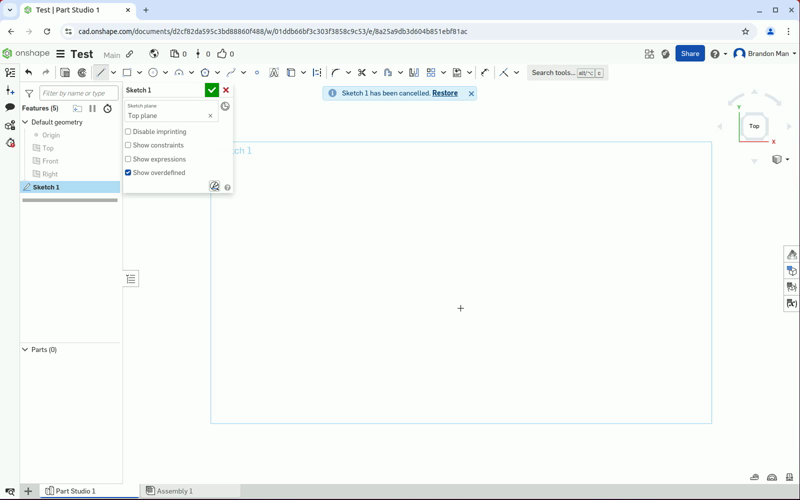
key_down(shift)
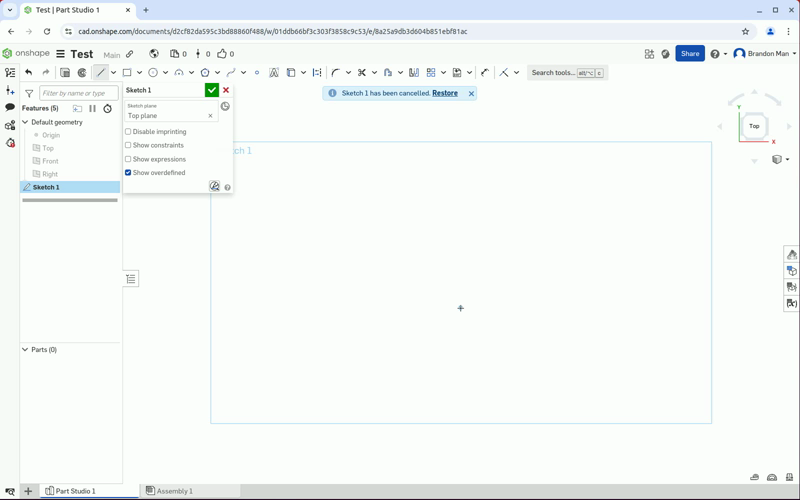
key_up(shift)
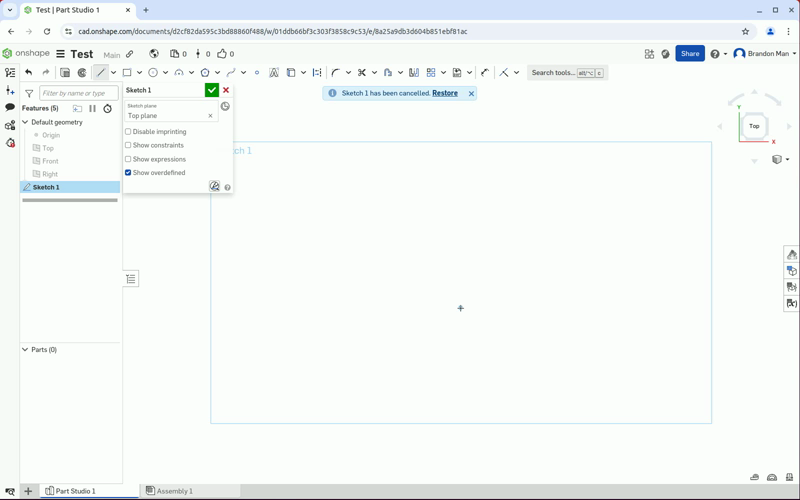
key_down(shift)
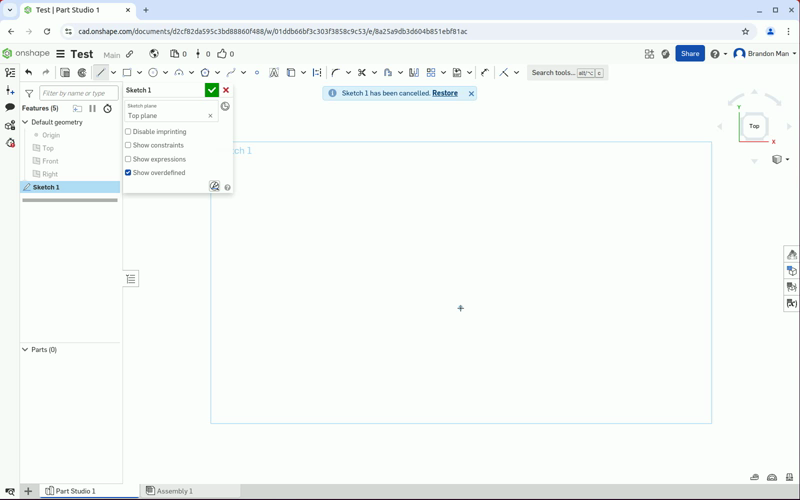
mouse_move(491, 307)
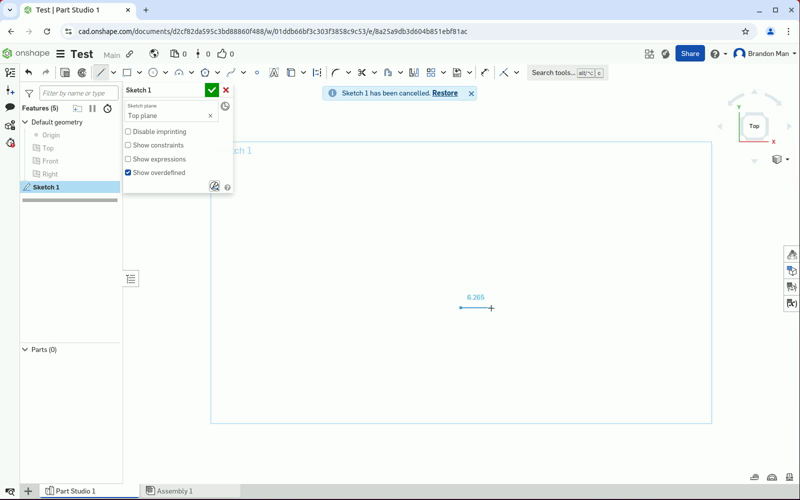
mouse_move(461, 294)
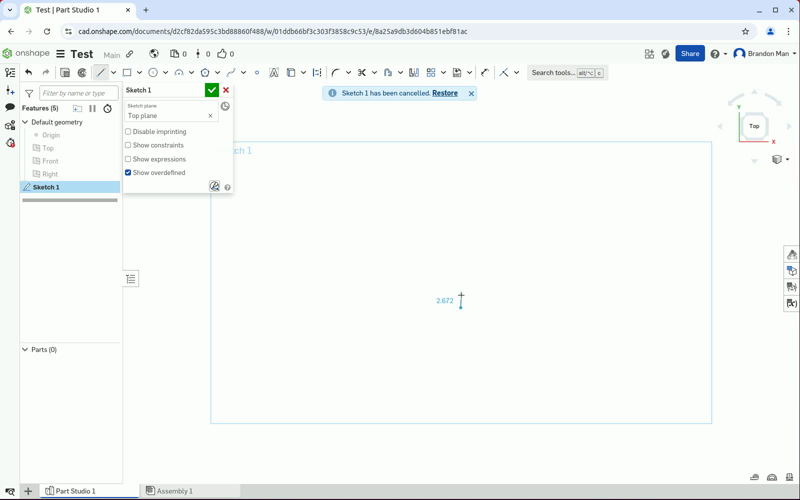
click(461, 294)
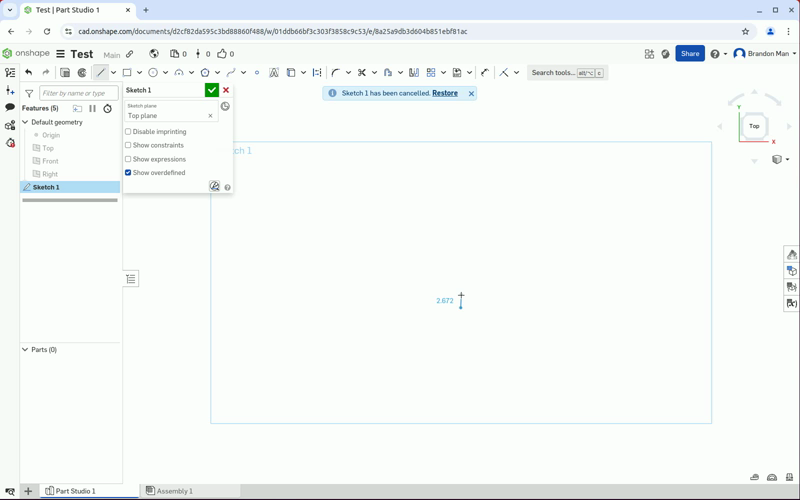
key_up(shift)
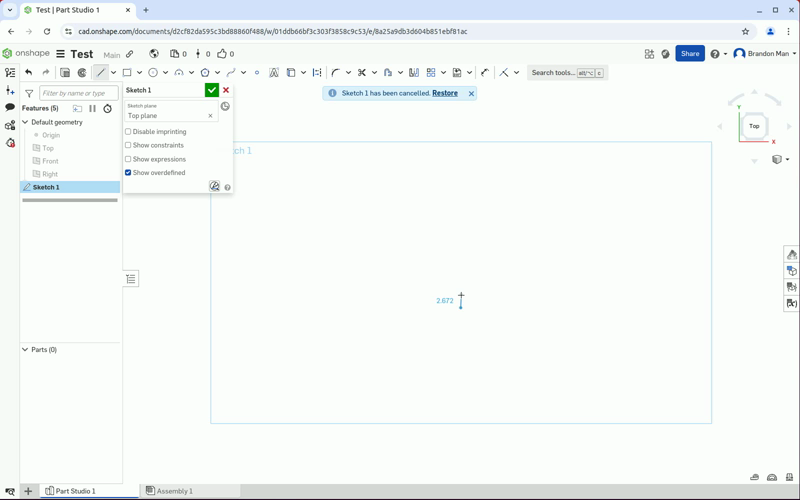
key_down(shift)
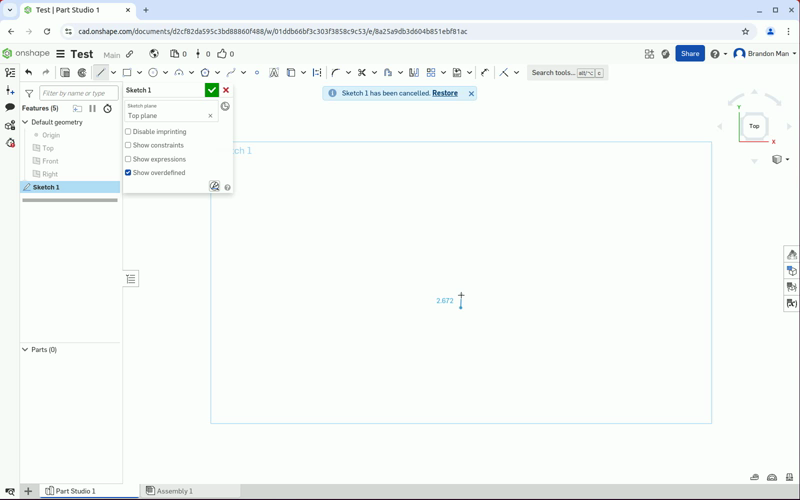
mouse_move(491, 294)
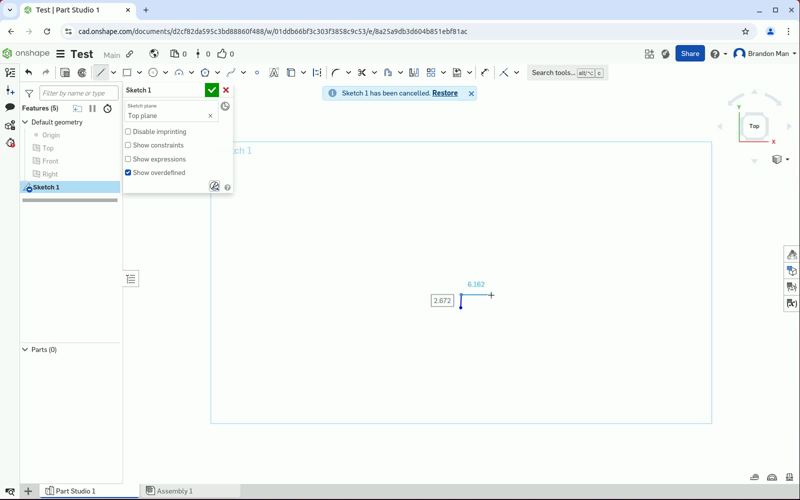
mouse_move(461, 282)
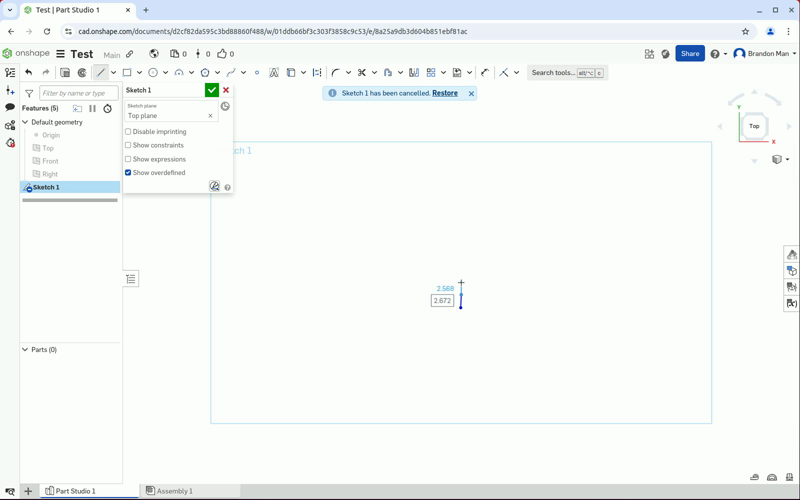
click(461, 282)
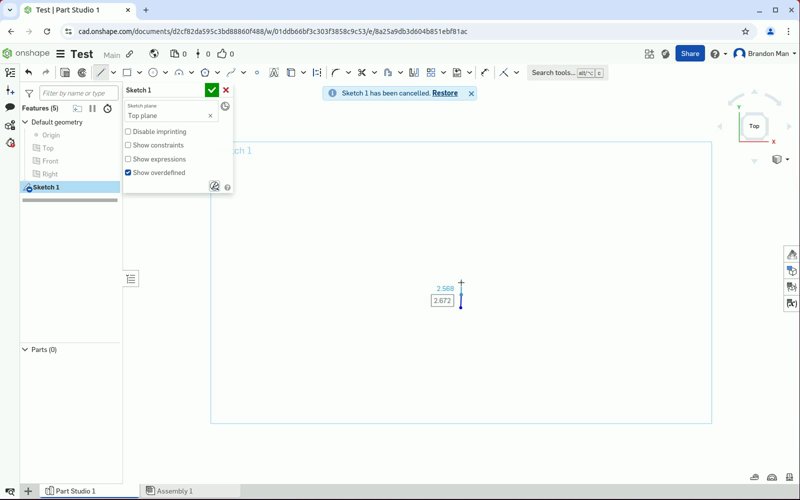
key_up(shift)
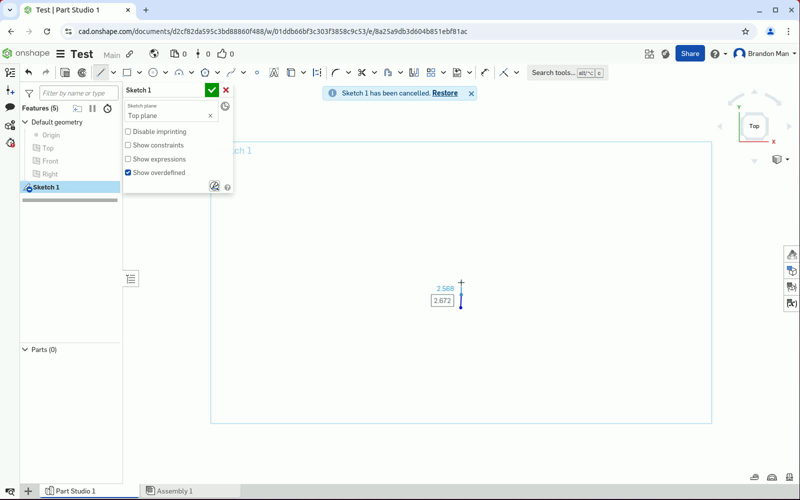
key_down(shift)
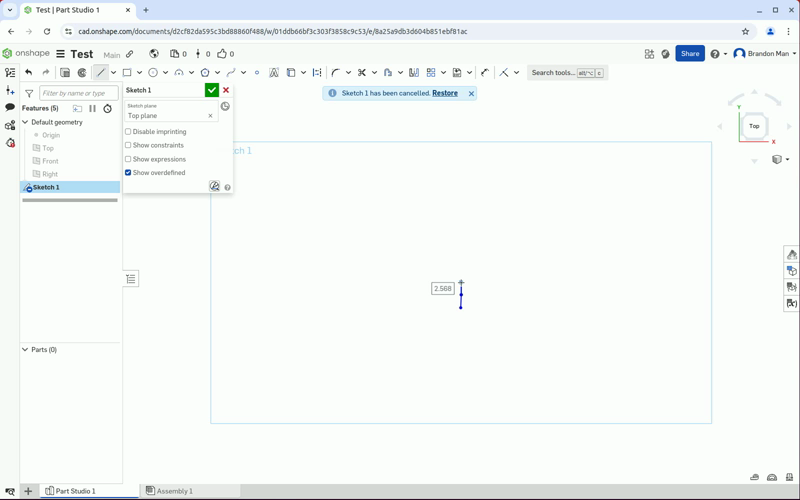
key_up(shift)
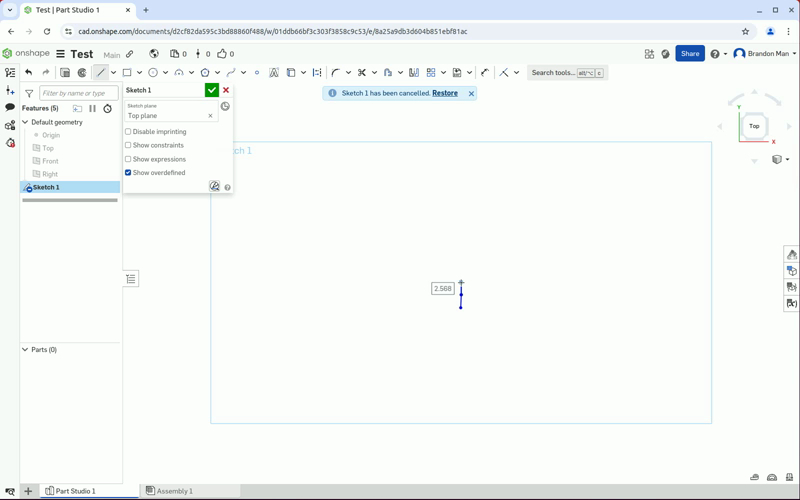
key(esc)
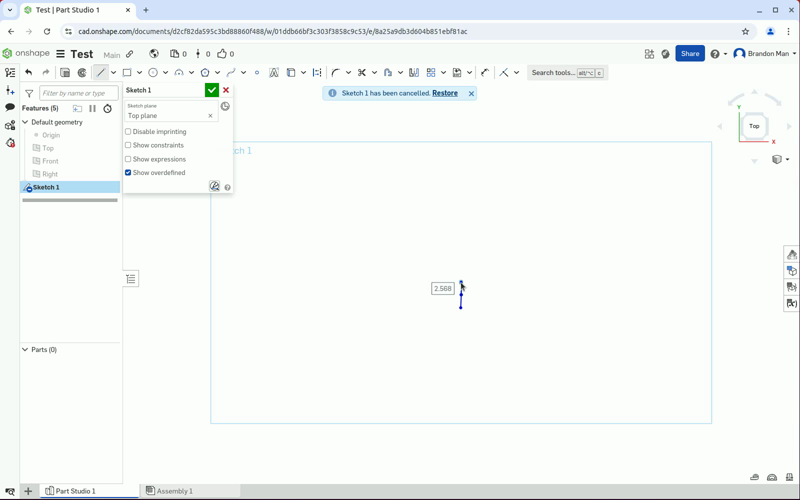
key(a)
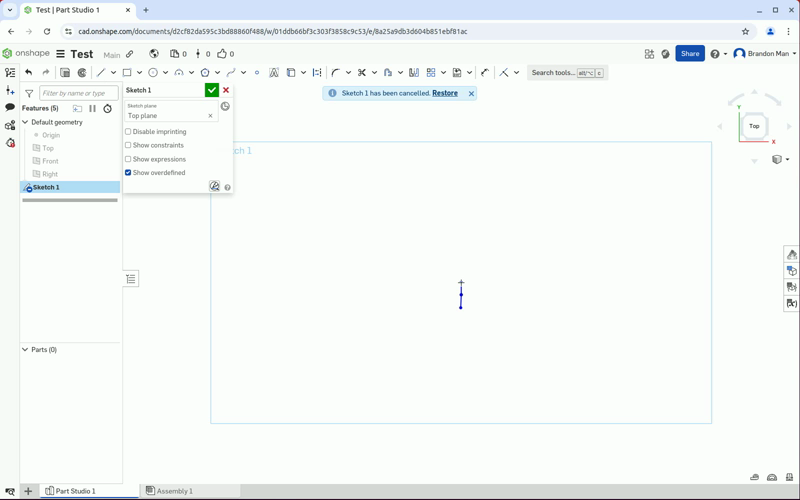
mouse_move(460, 282)
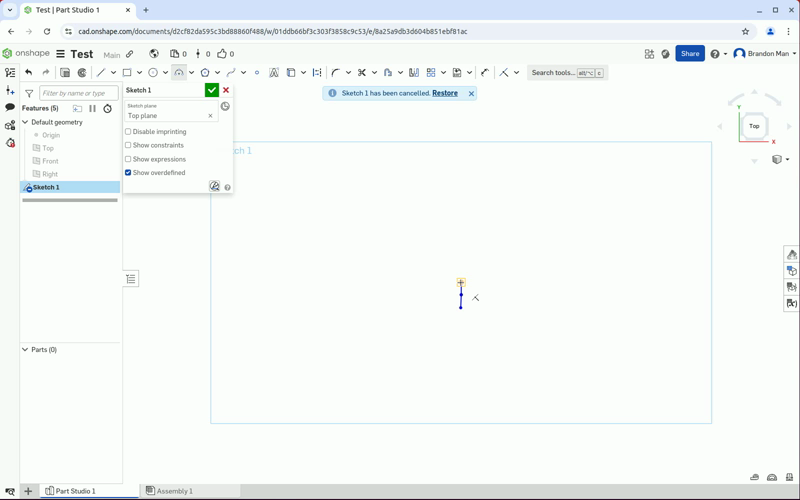
click(460, 282)
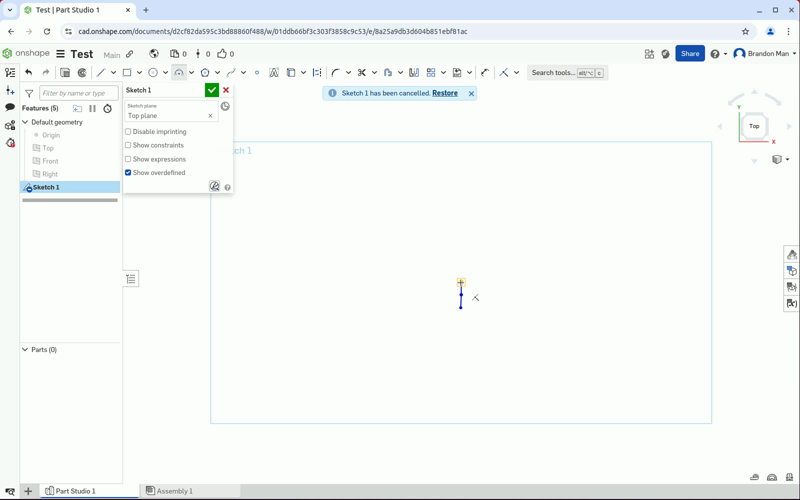
mouse_move(460, 307)
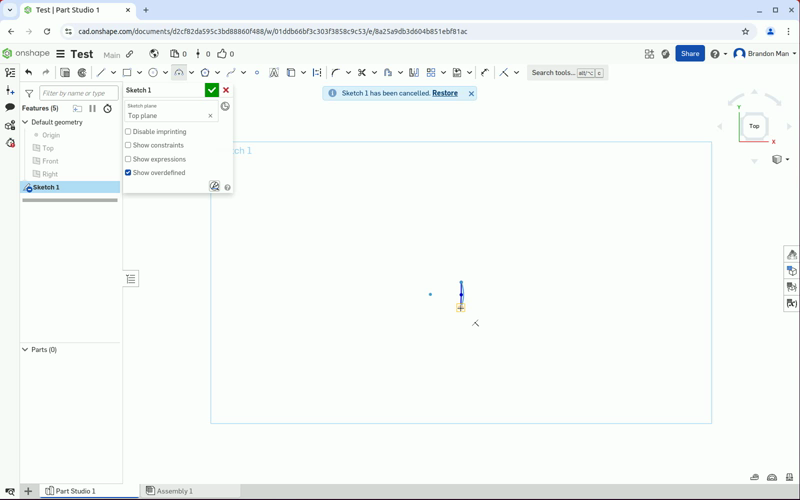
click(460, 307)
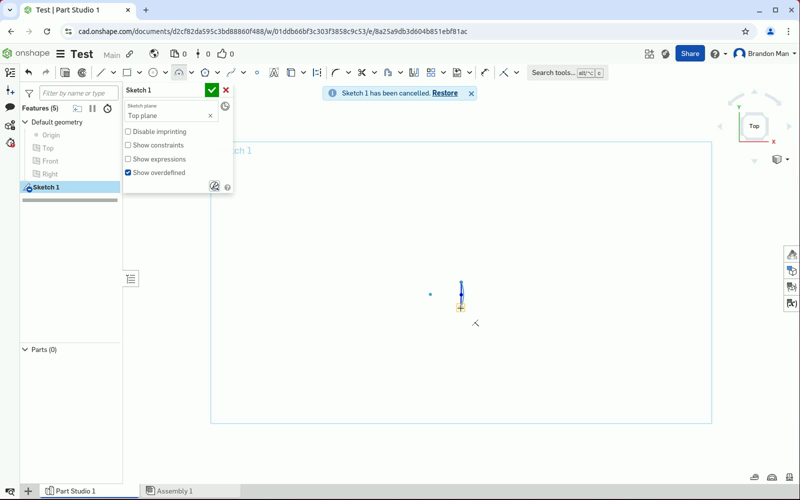
key_down(shift)
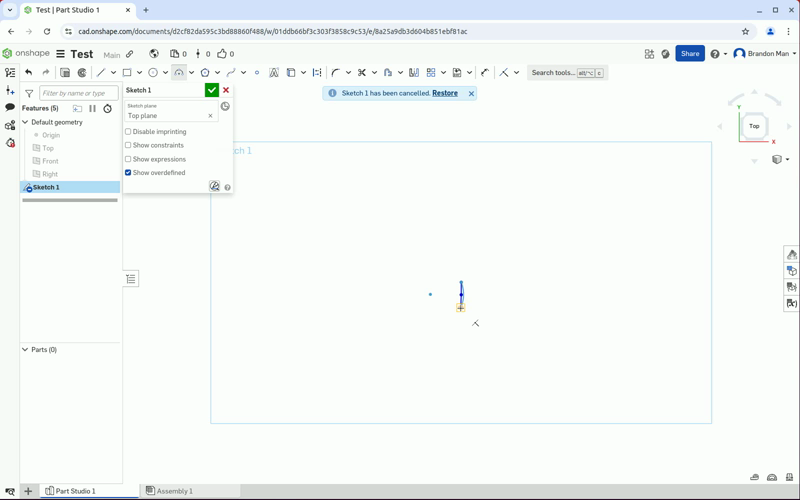
mouse_move(455, 294)
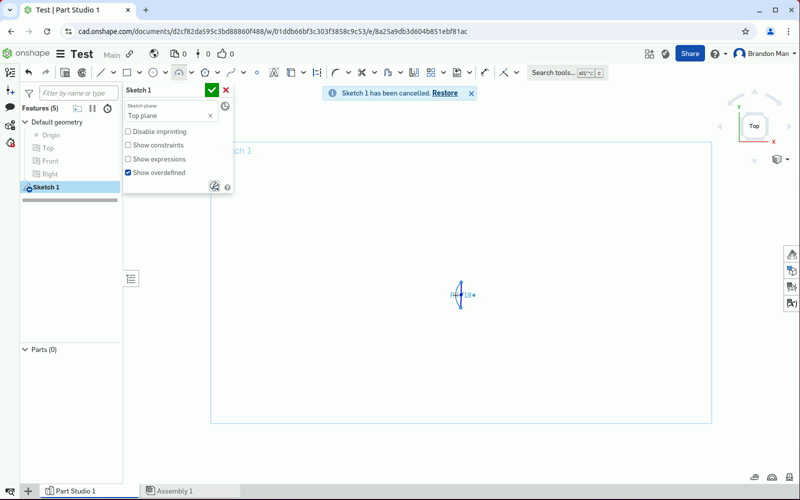
click(455, 294)
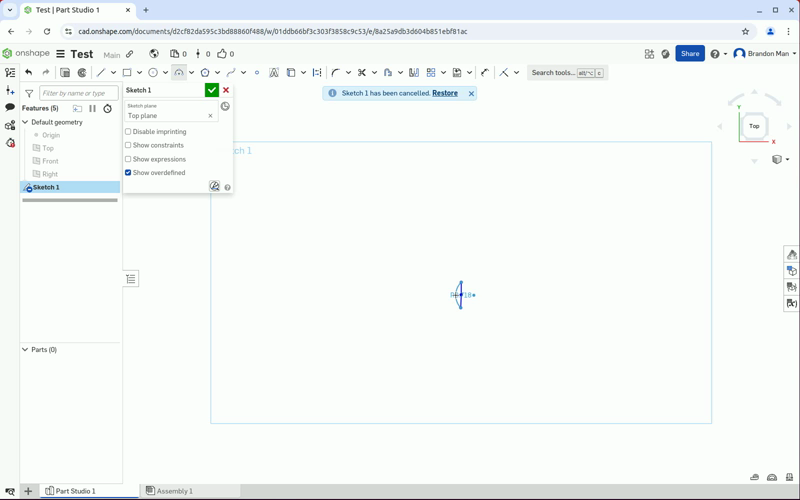
key_up(shift)
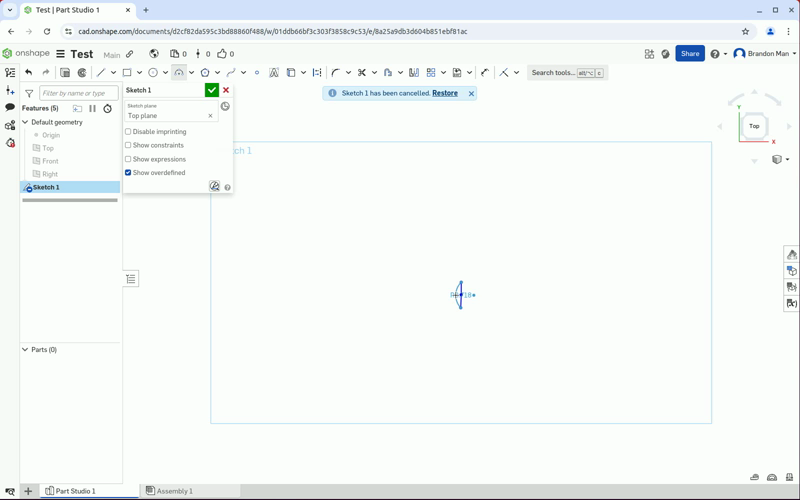
key(esc)
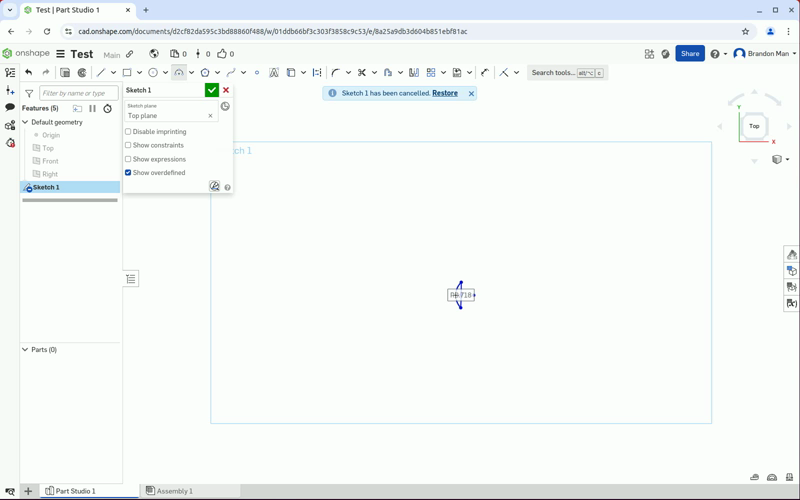
mouse_move(456, 294)
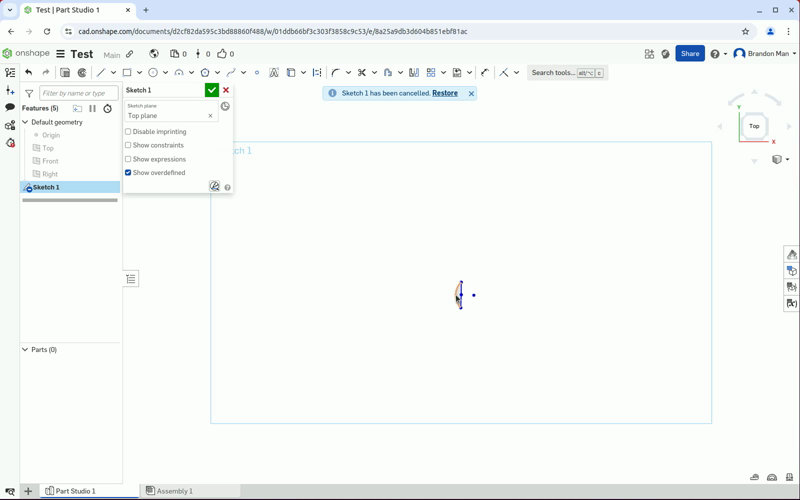
scroll(6)
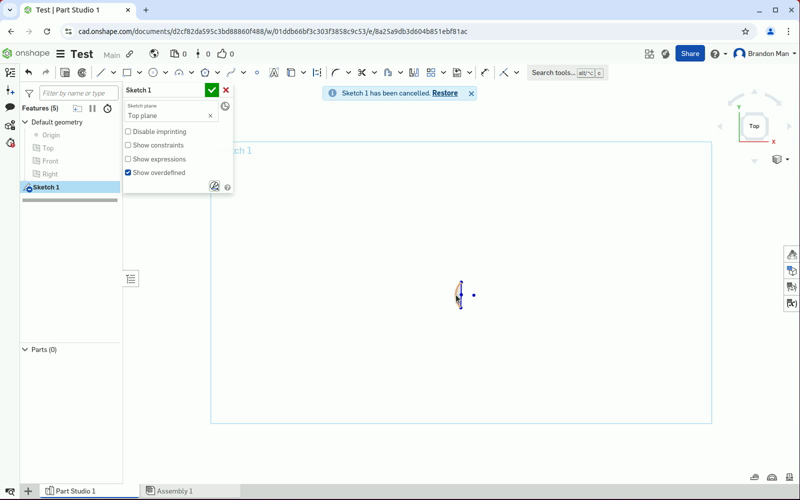
scroll(6)
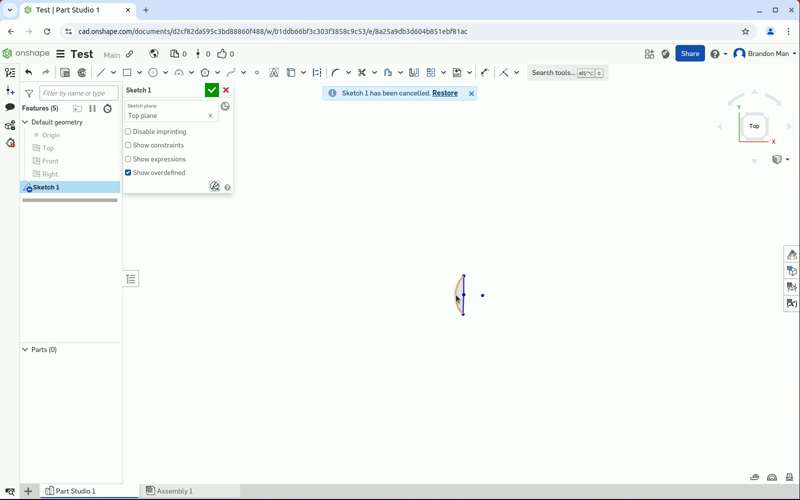
scroll(6)
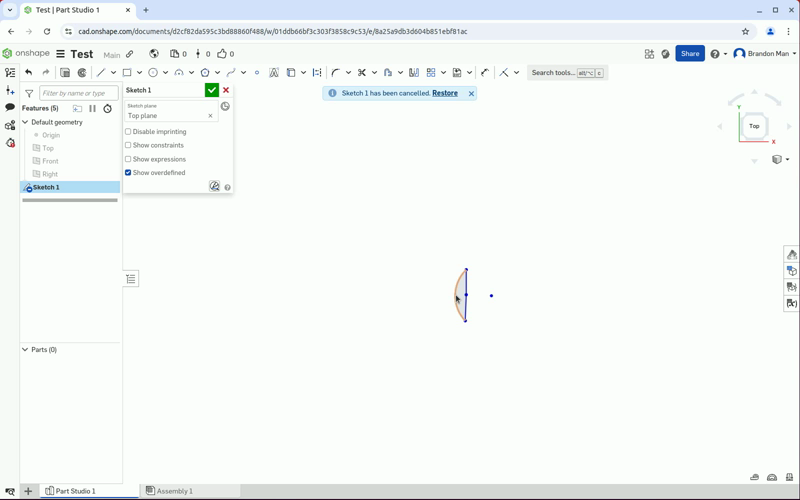
scroll(6)
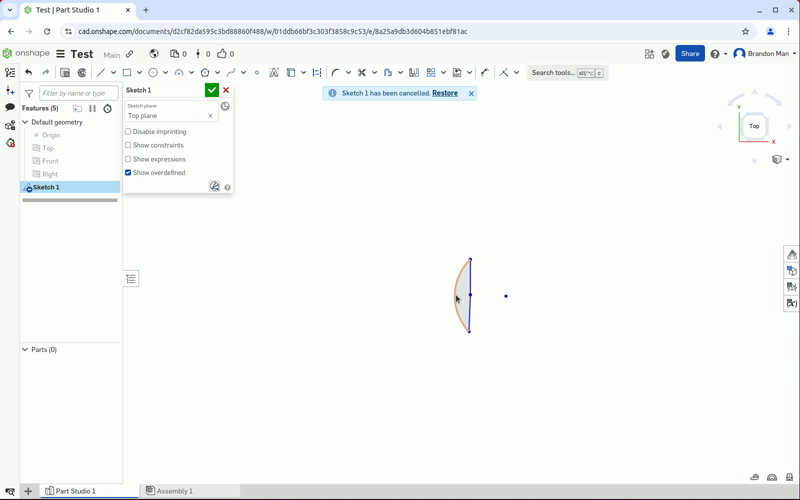
scroll(6)
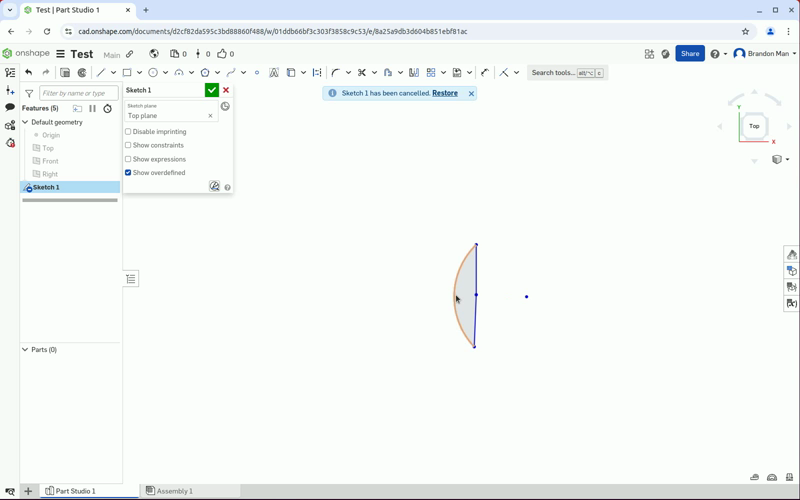
scroll(6)
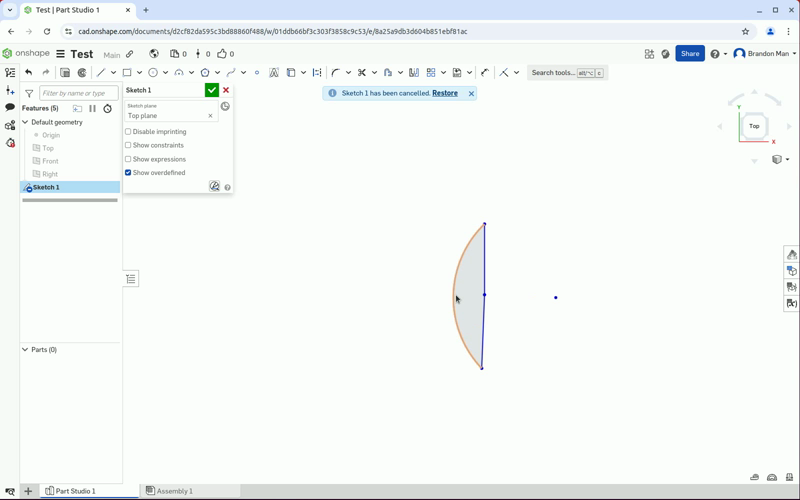
scroll(6)
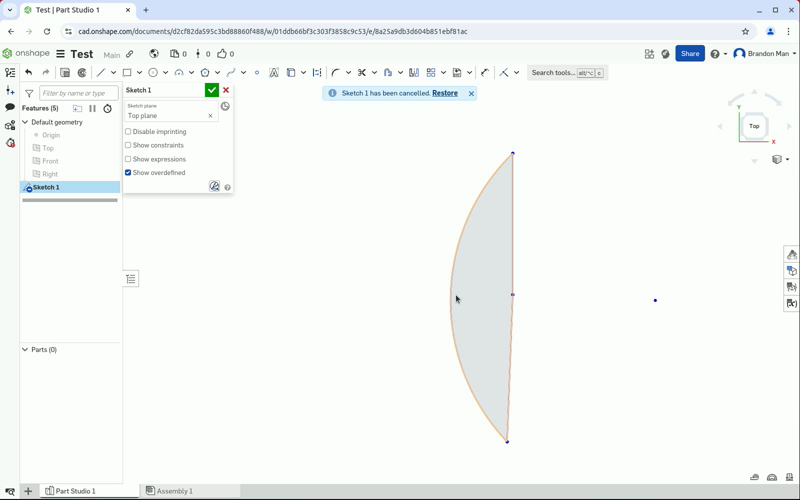
click(456, 294)
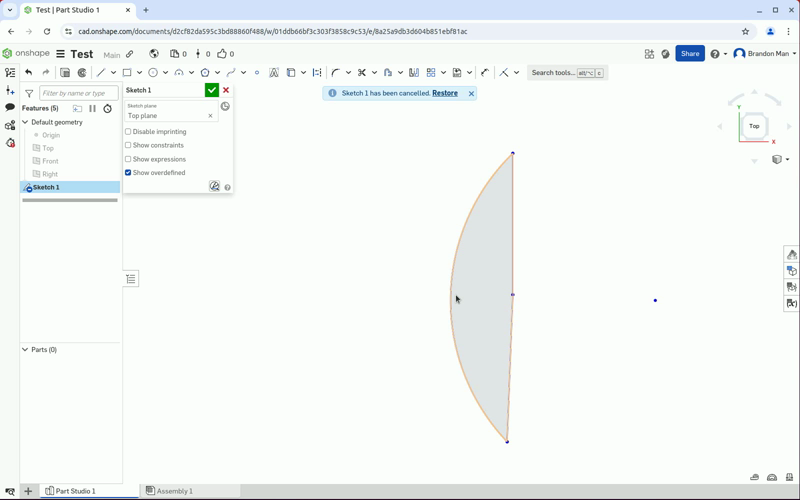
scroll(-6)
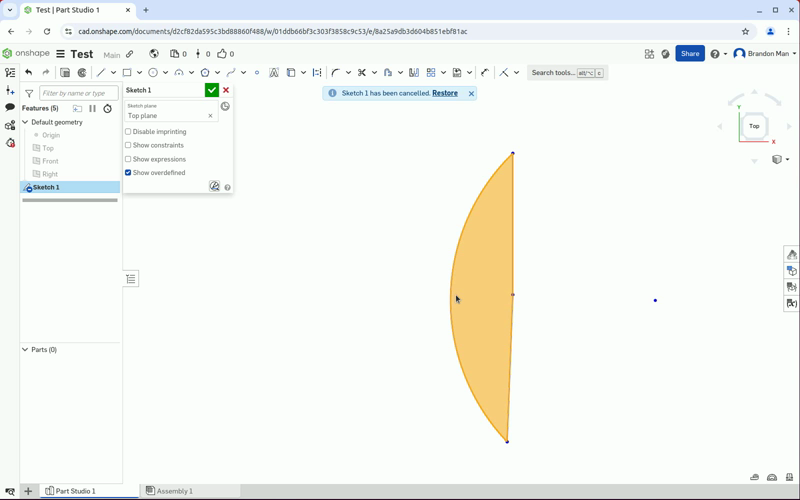
scroll(-6)
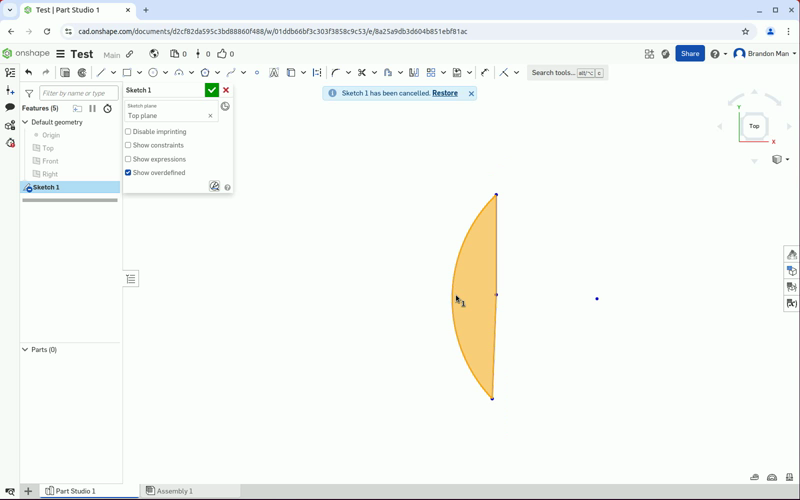
scroll(-6)
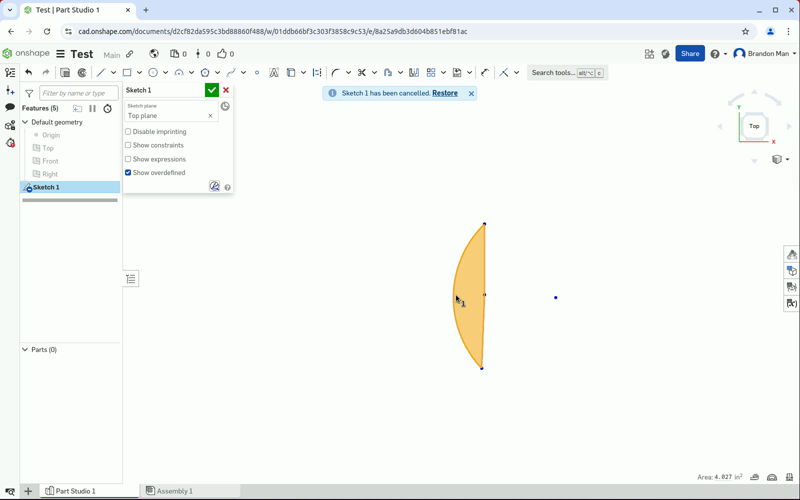
scroll(-6)
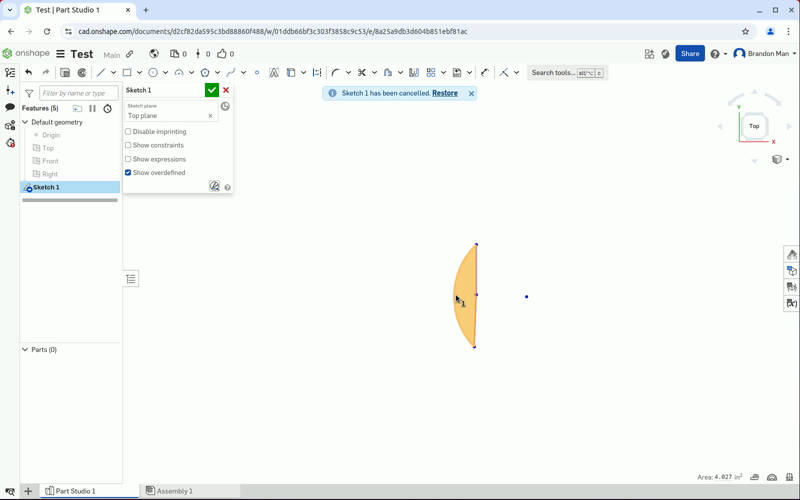
scroll(-6)
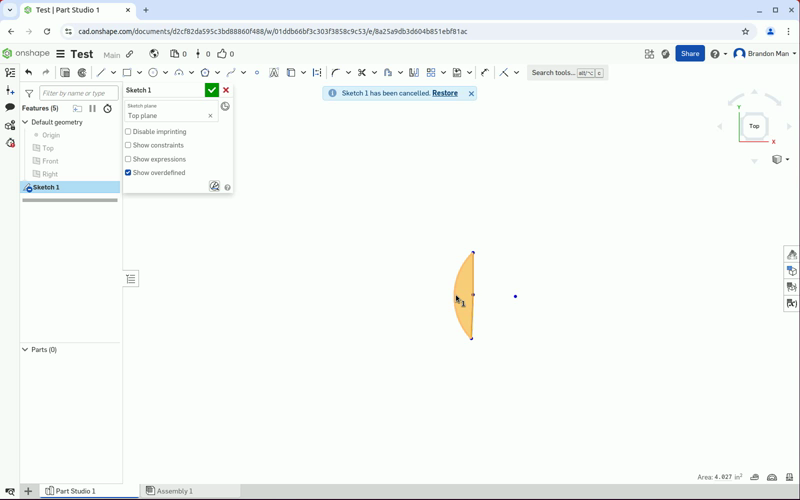
scroll(-6)
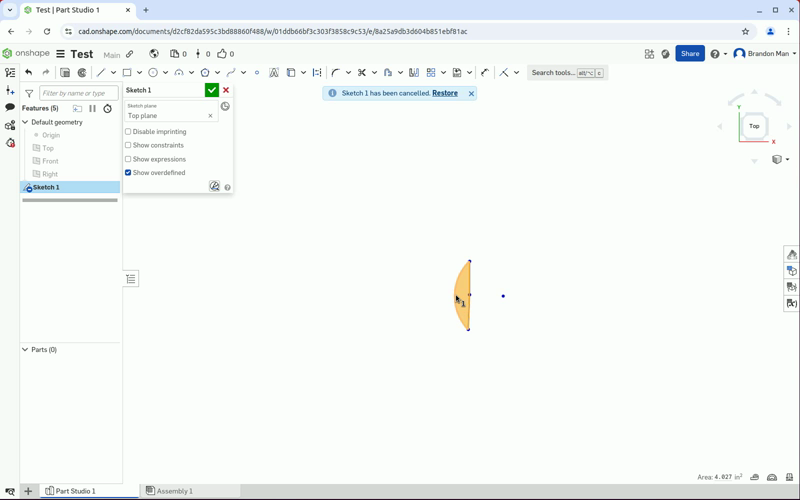
scroll(-6)
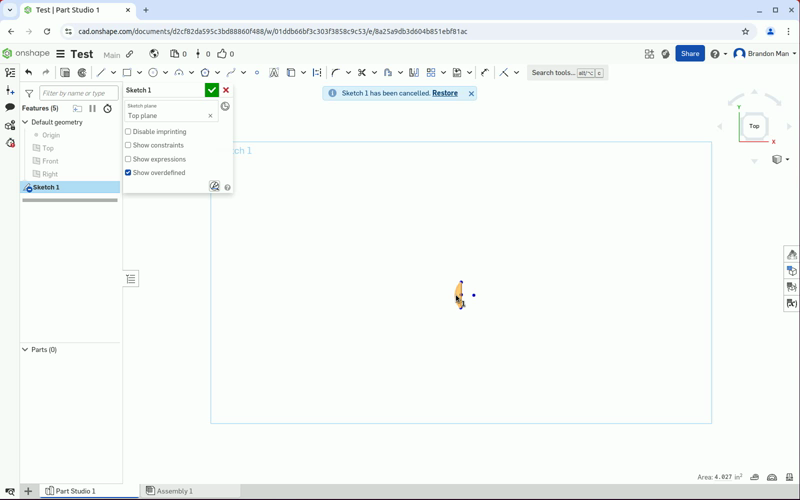
mouse_move(73, 352)
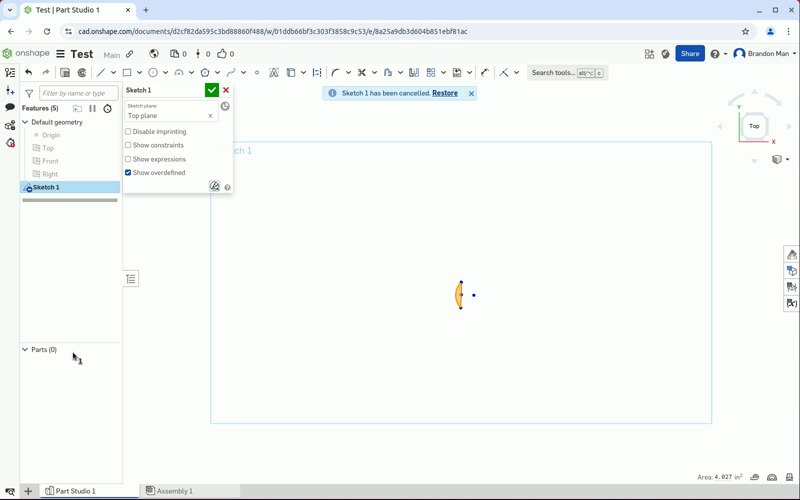
key(shift+y)
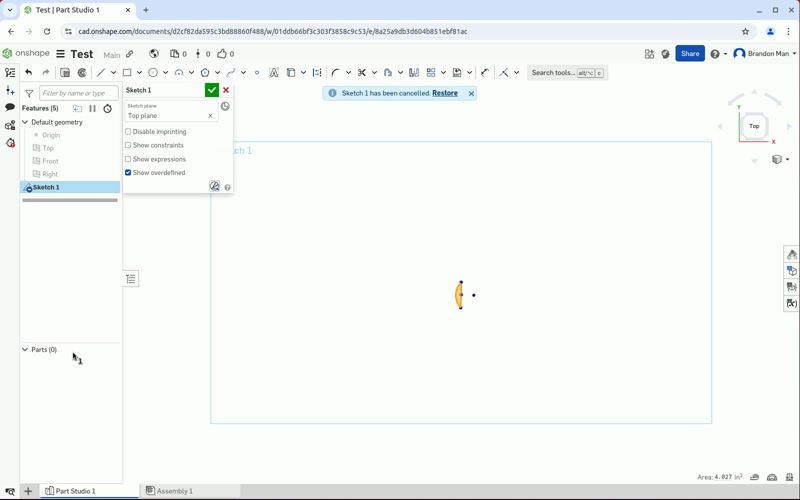
key(shift+e)
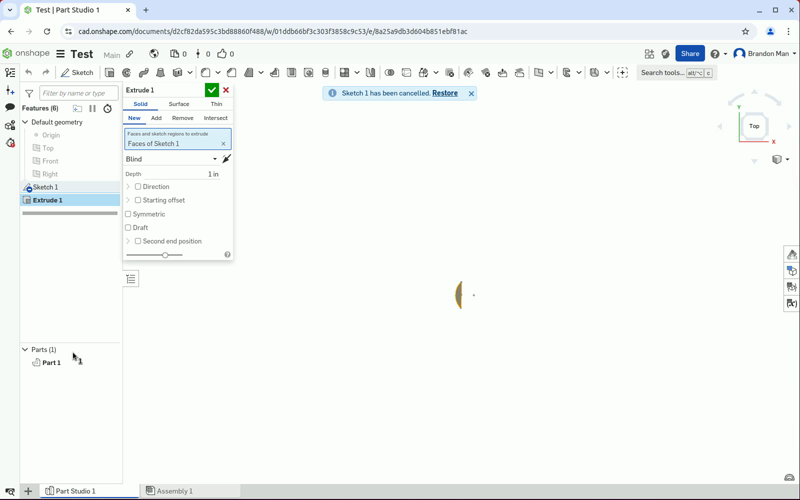
mouse_move(143, 106)
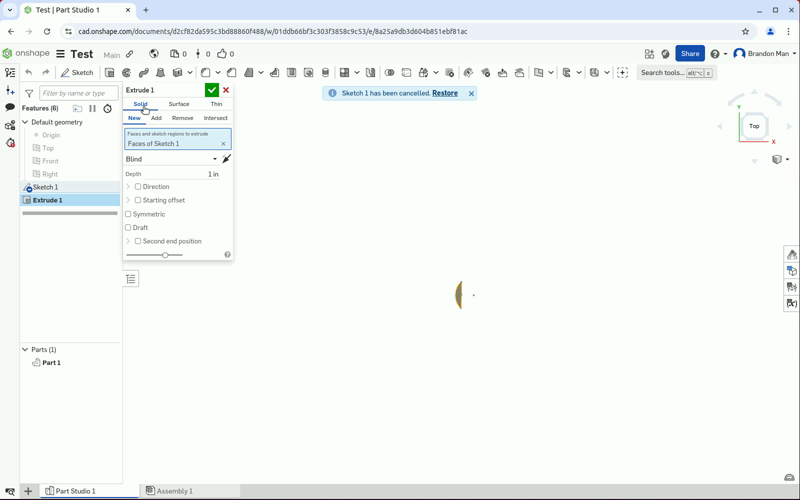
click(143, 106)
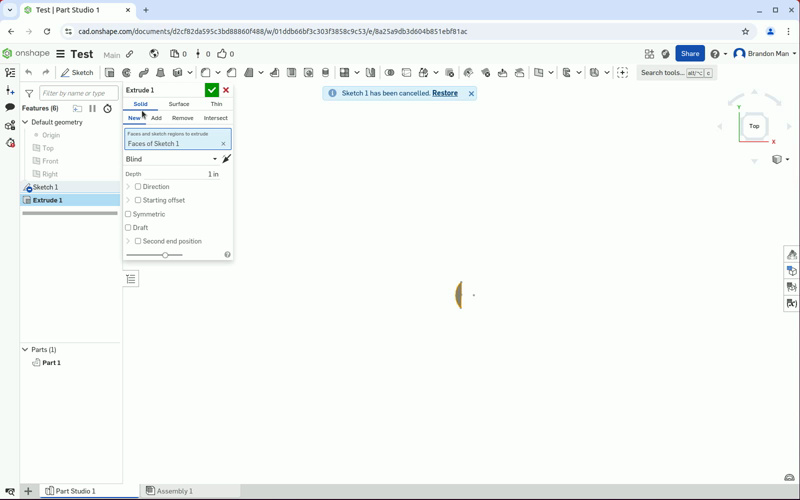
mouse_move(137, 120)
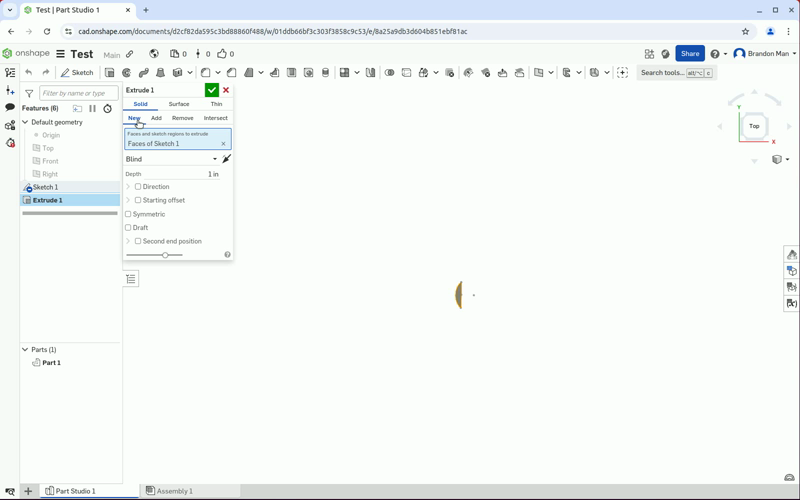
click(137, 120)
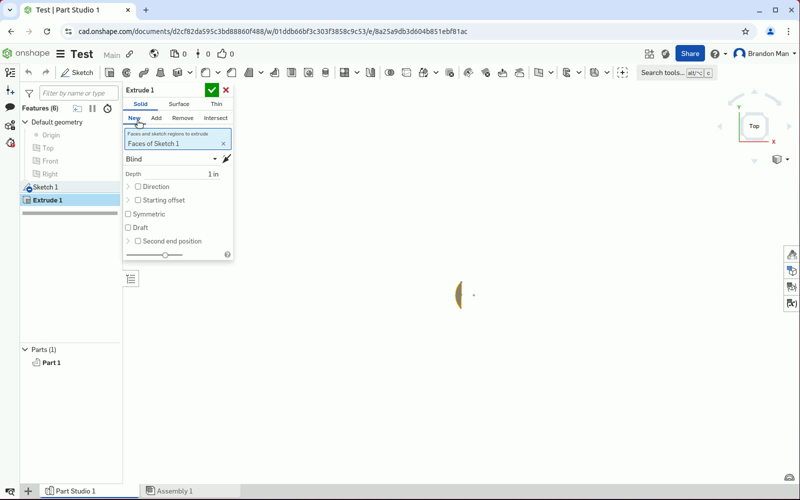
key(tab, 4)
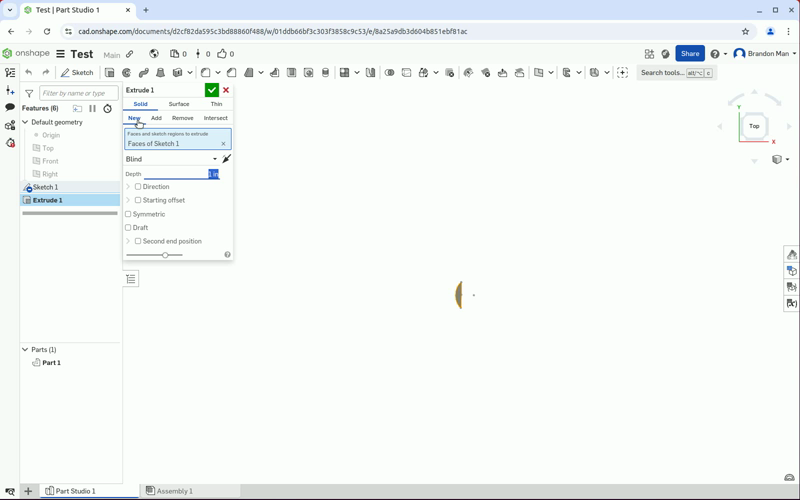
text(1.685)
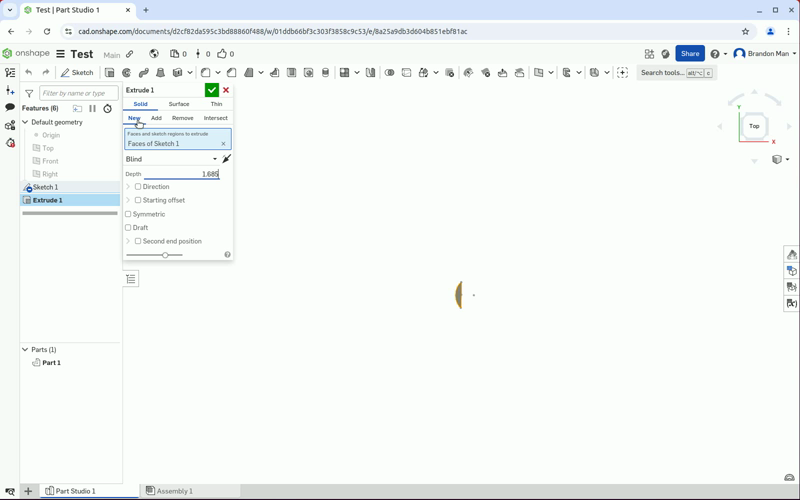
key(enter)
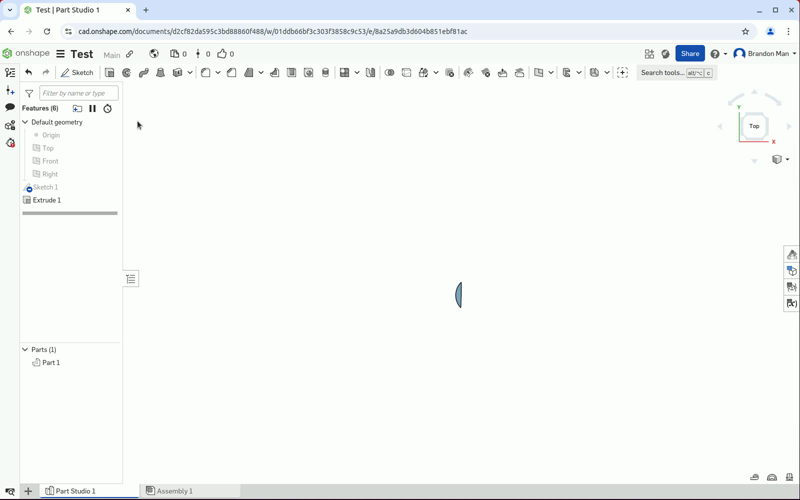
key(shift+h)
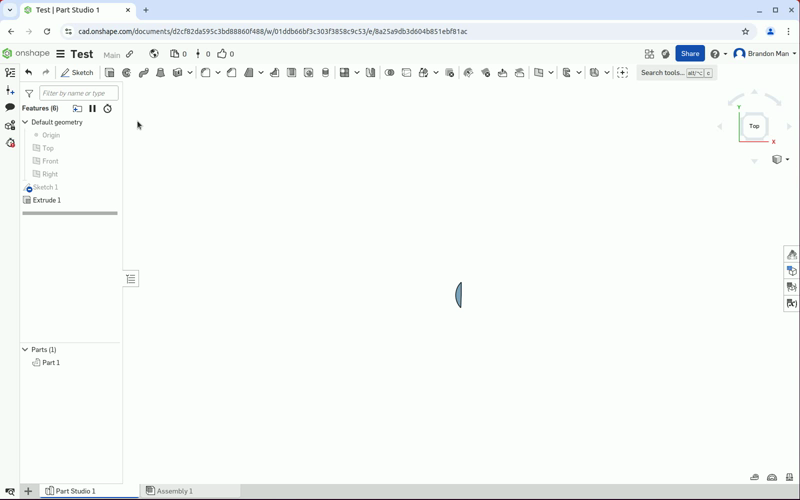
key(shift+h)
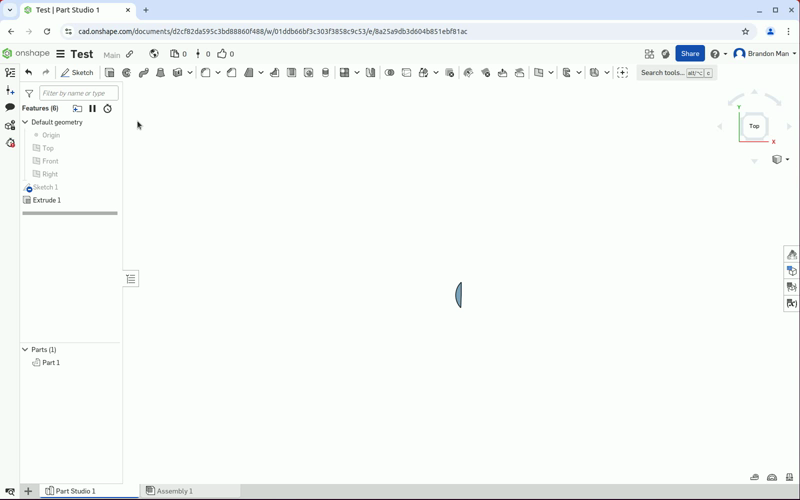
mouse_move(73, 189)
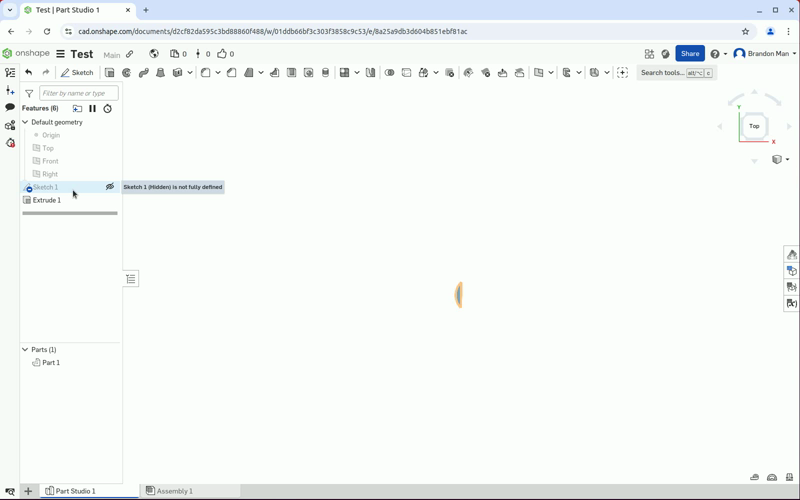
click(73, 189)
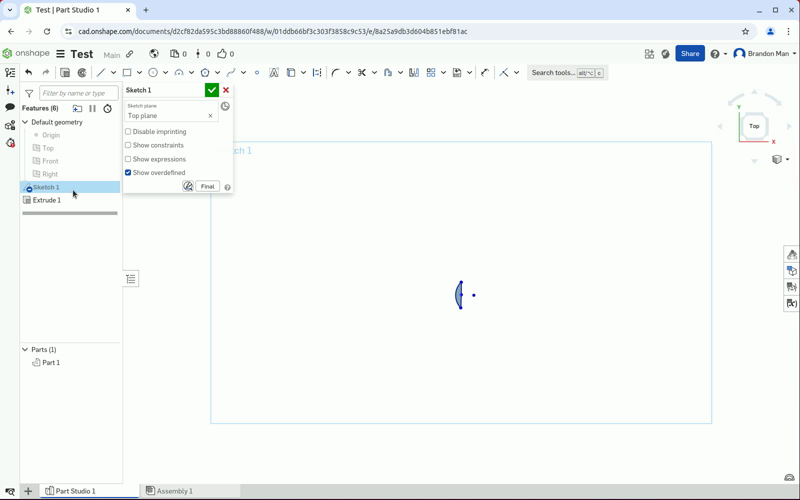
mouse_move(229, 92)
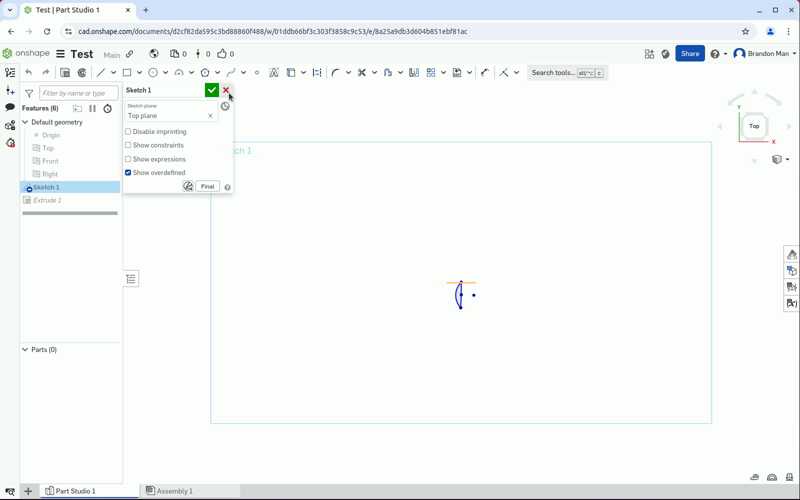
click(229, 92)
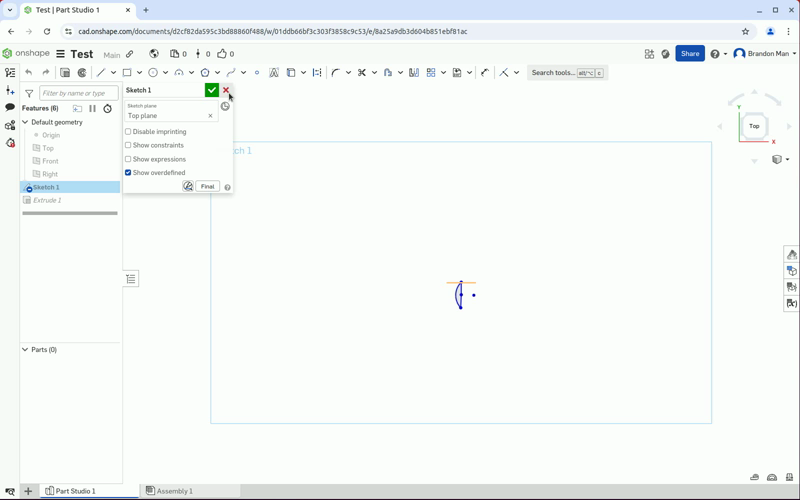
key(shift+s)
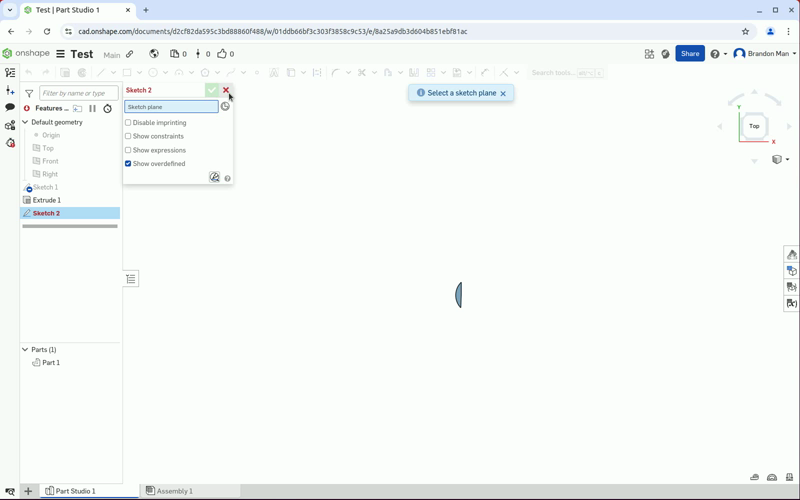
mouse_move(73, 150)
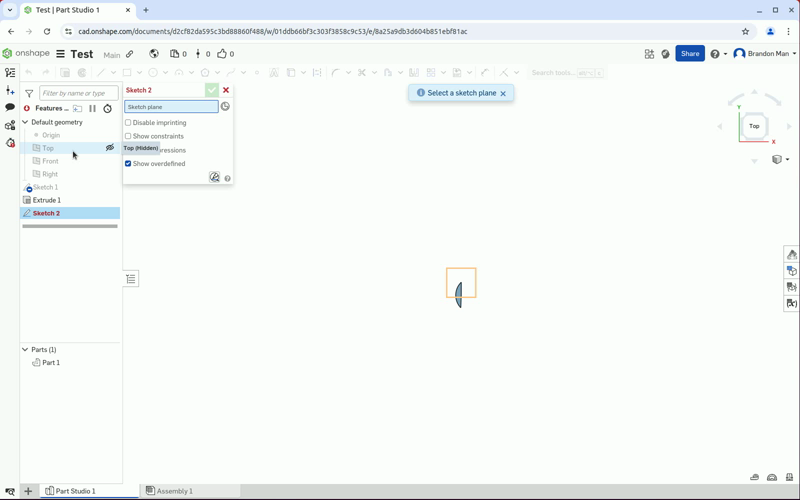
click(73, 150)
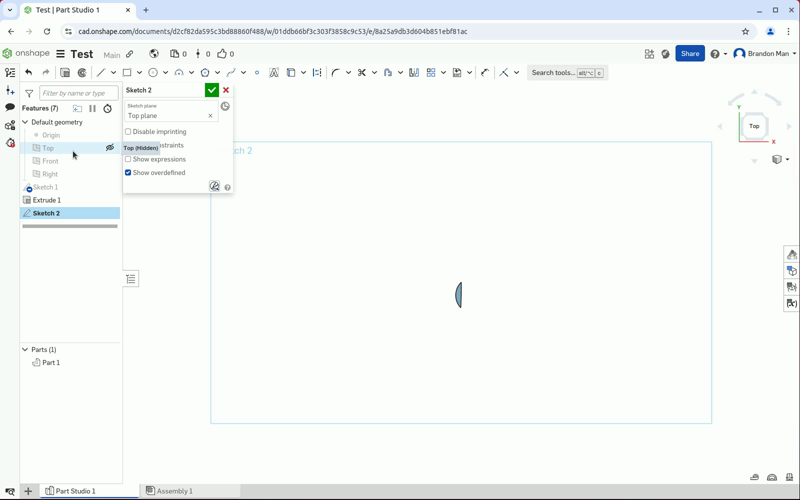
mouse_move(73, 352)
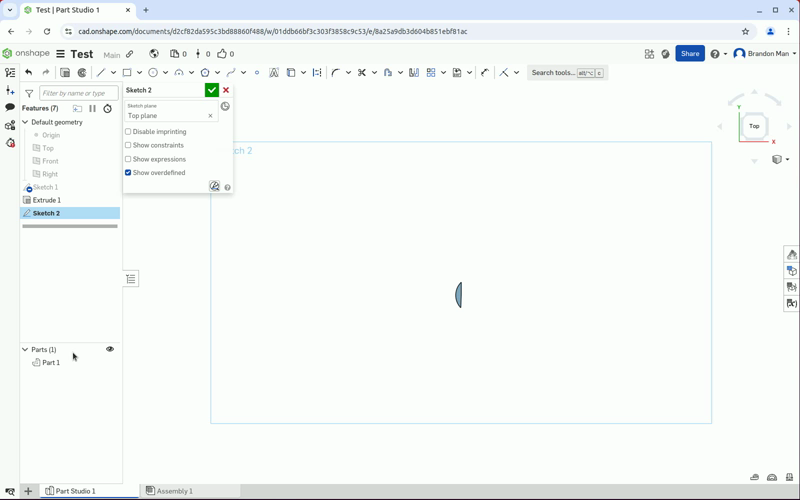
key(y)
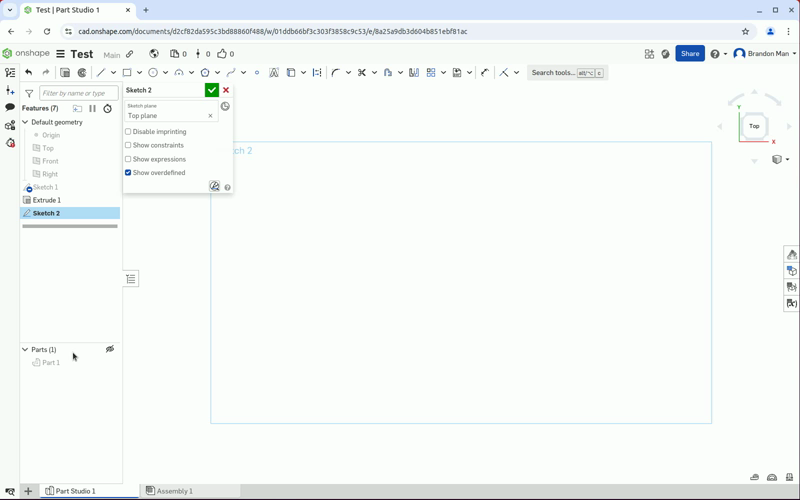
key(l)
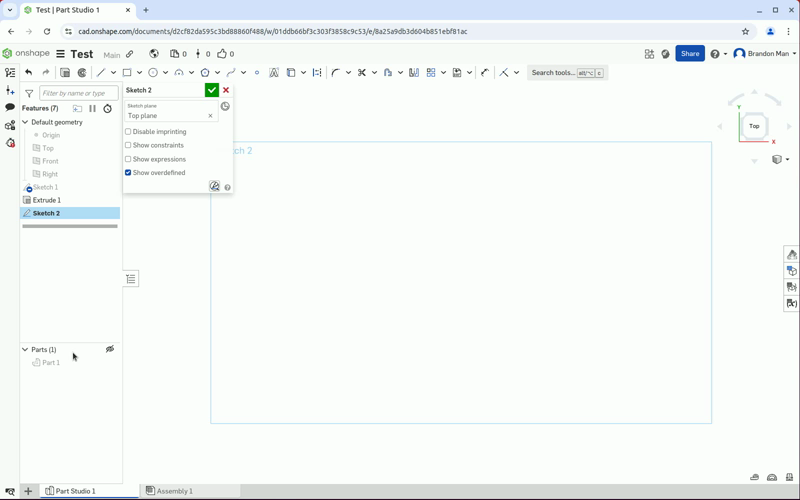
key_down(shift)
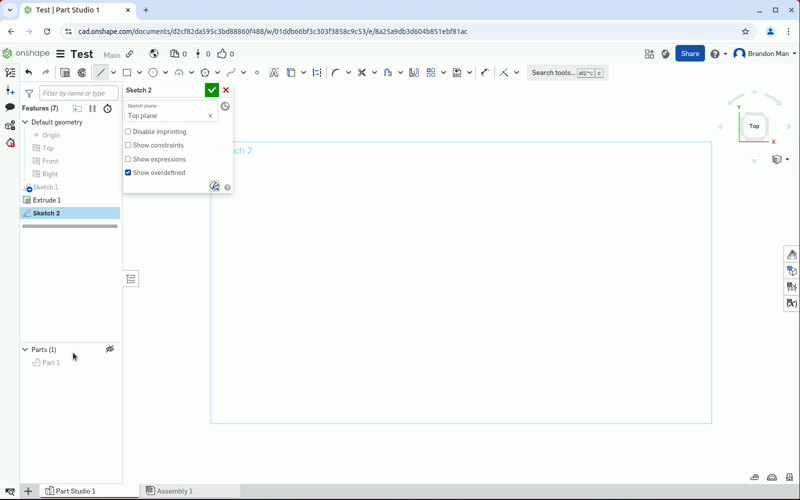
mouse_move(460, 307)
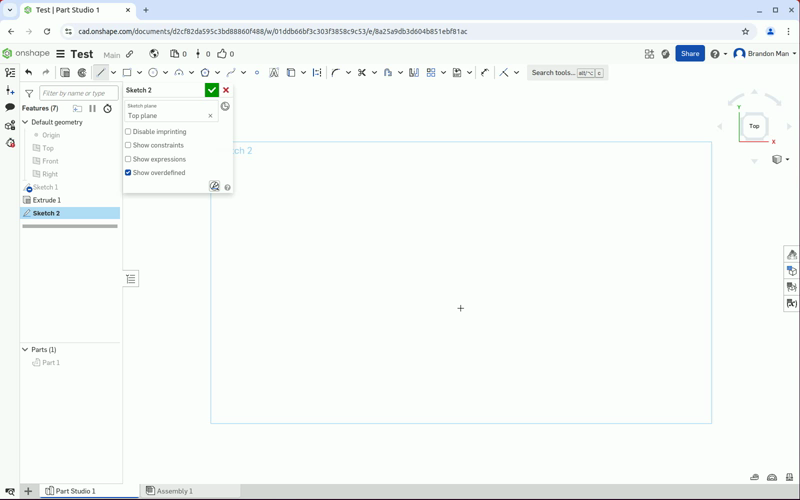
click(460, 307)
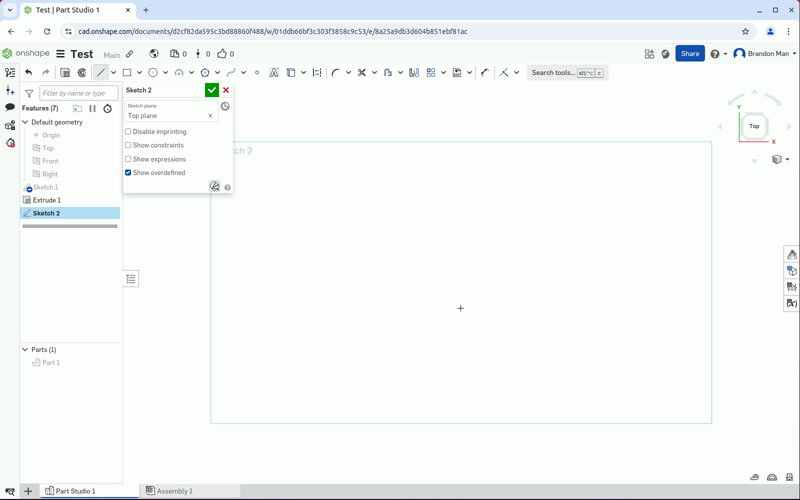
key_up(shift)
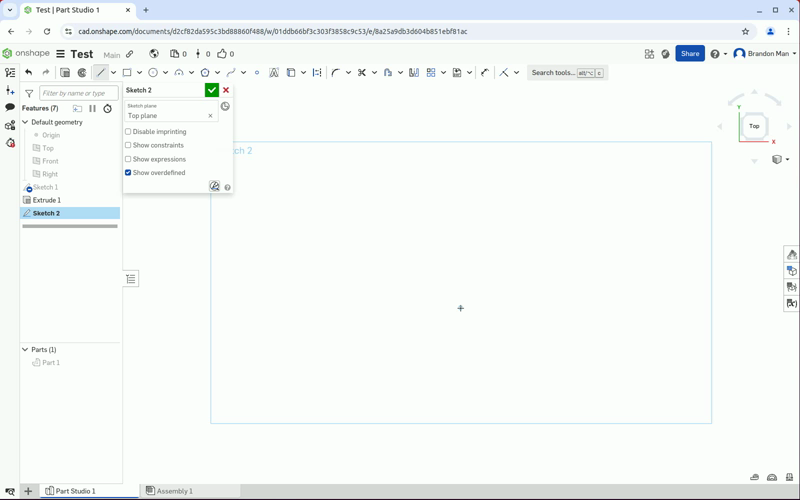
key_down(shift)
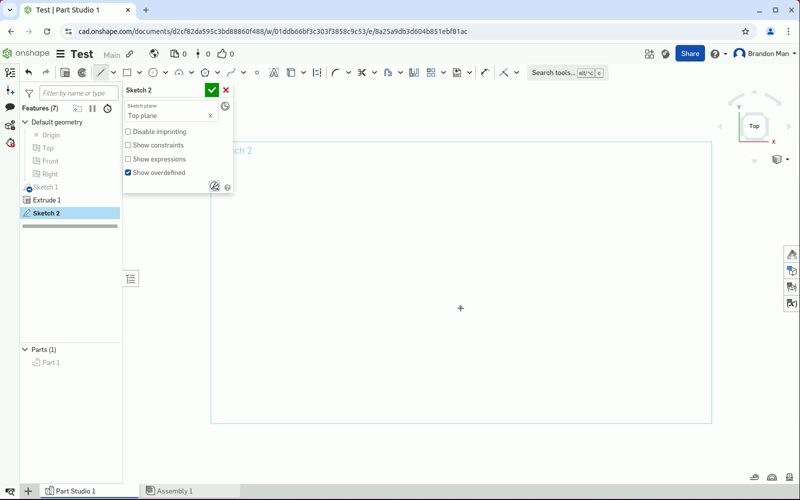
key_up(shift)
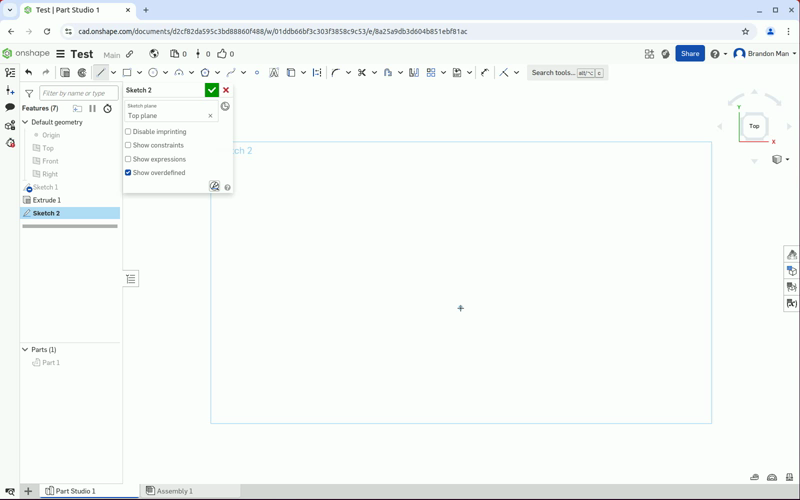
key_down(shift)
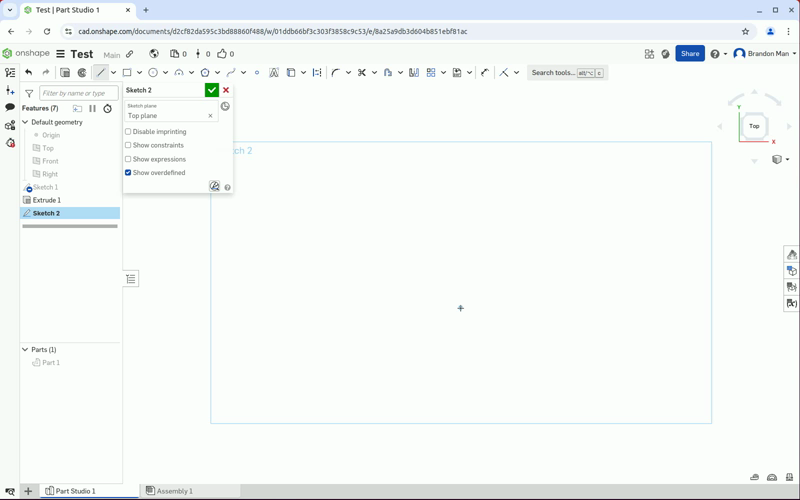
mouse_move(491, 307)
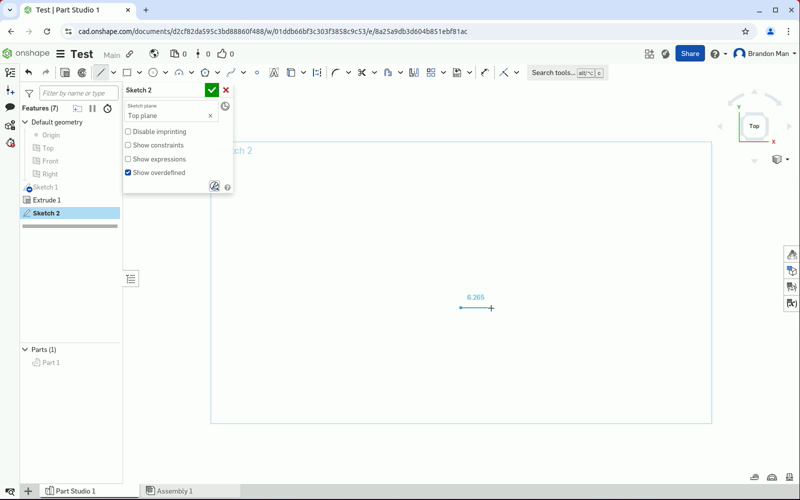
mouse_move(461, 294)
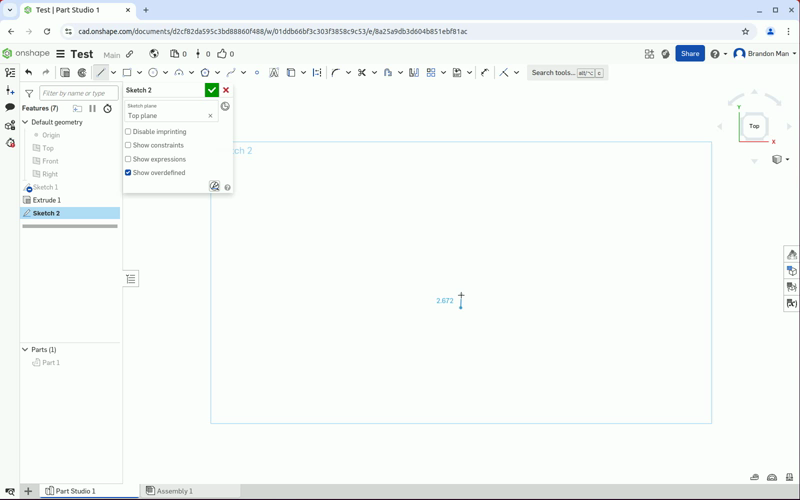
click(461, 294)
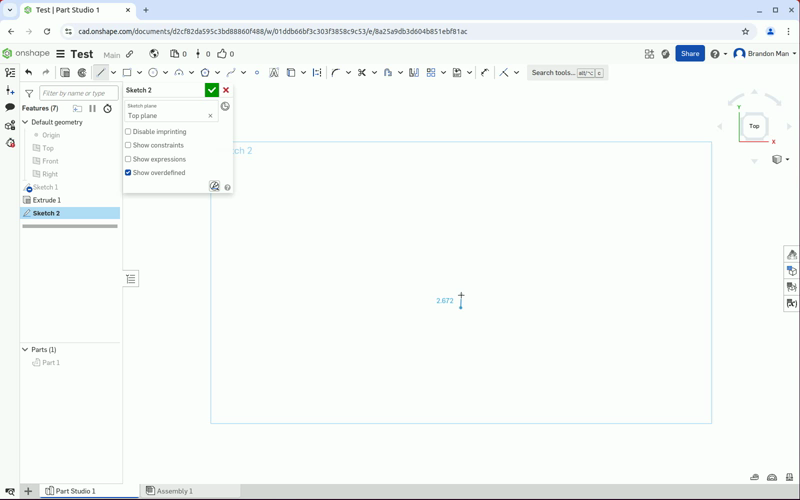
key_up(shift)
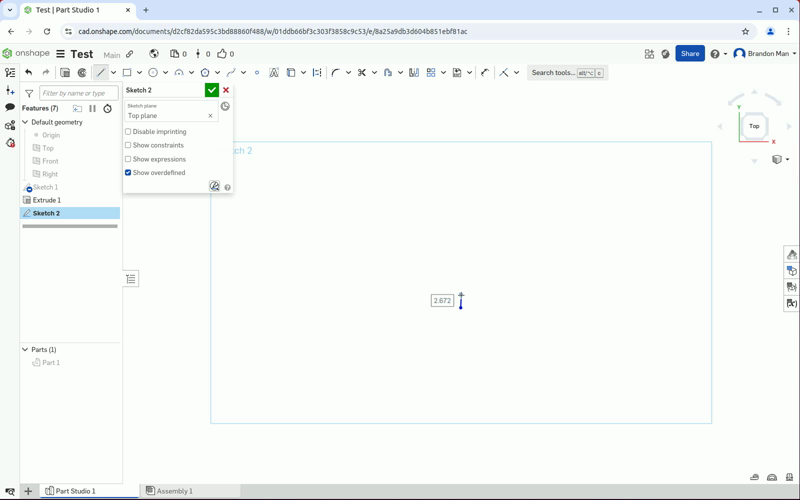
key_down(shift)
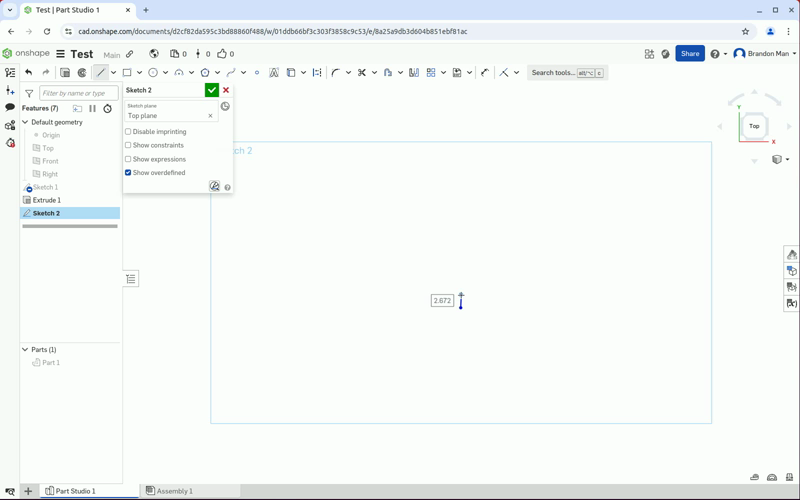
mouse_move(491, 294)
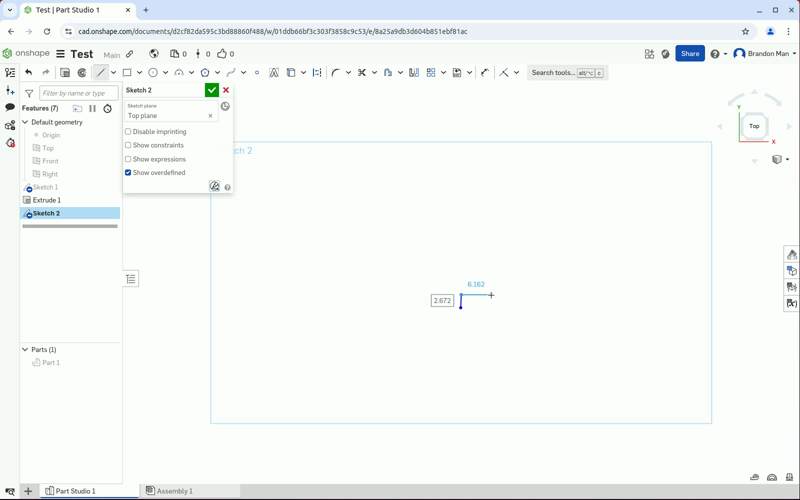
mouse_move(461, 282)
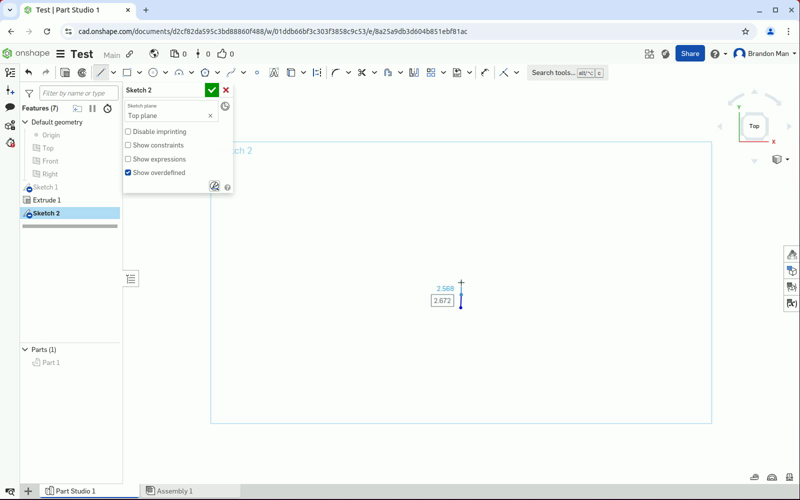
click(461, 282)
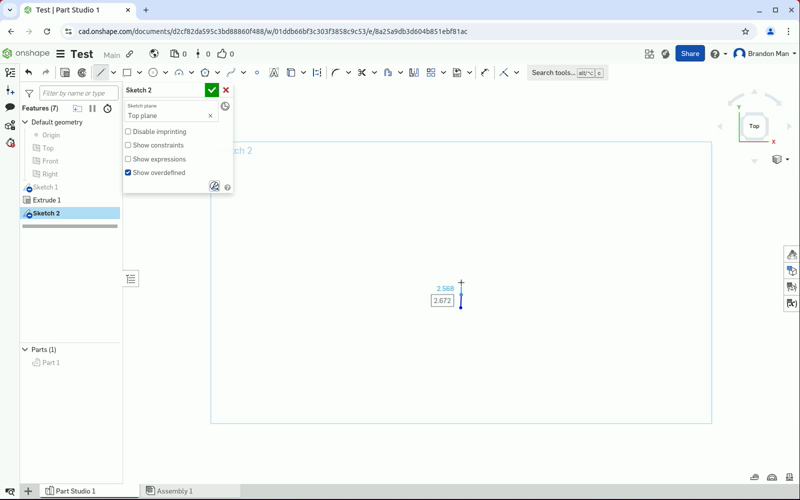
key_up(shift)
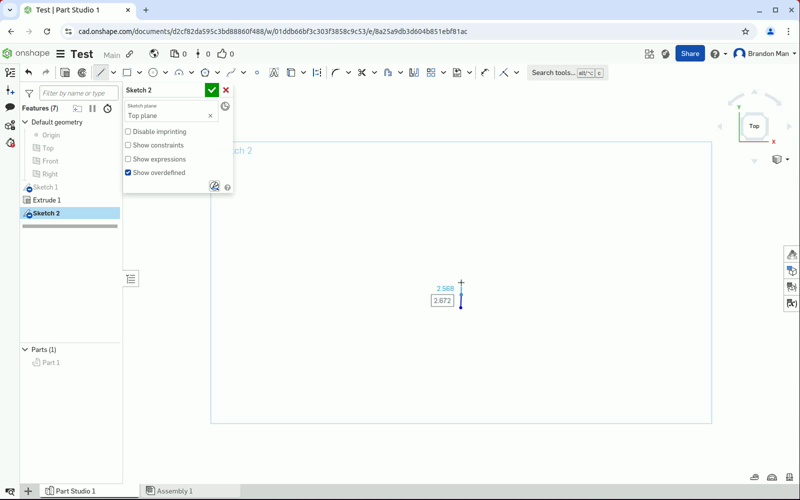
key_down(shift)
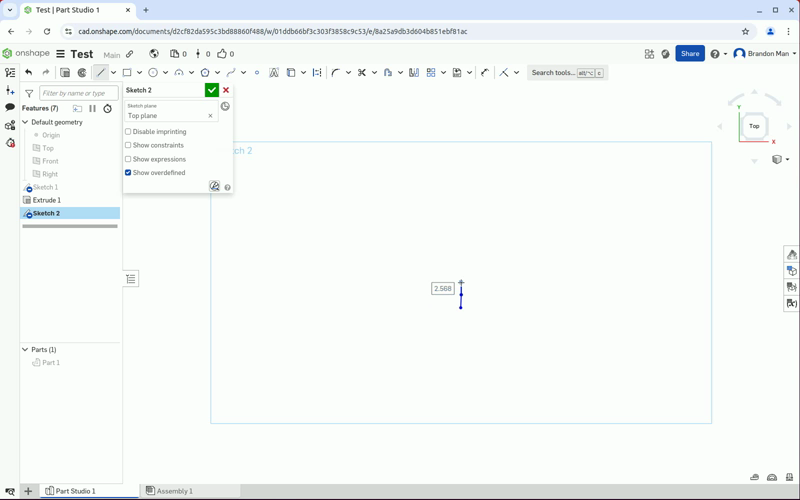
key_up(shift)
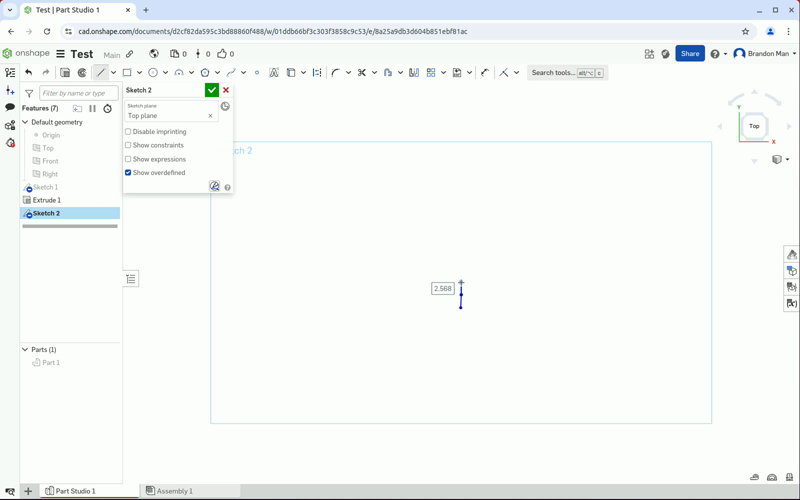
key(esc)
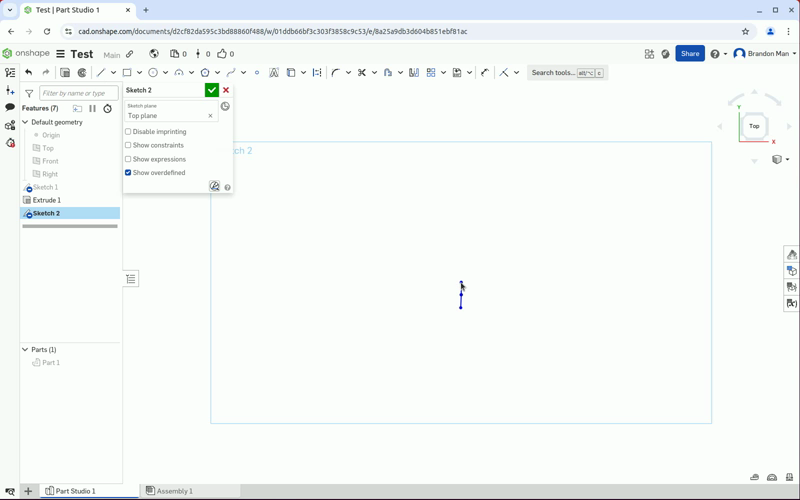
key(a)
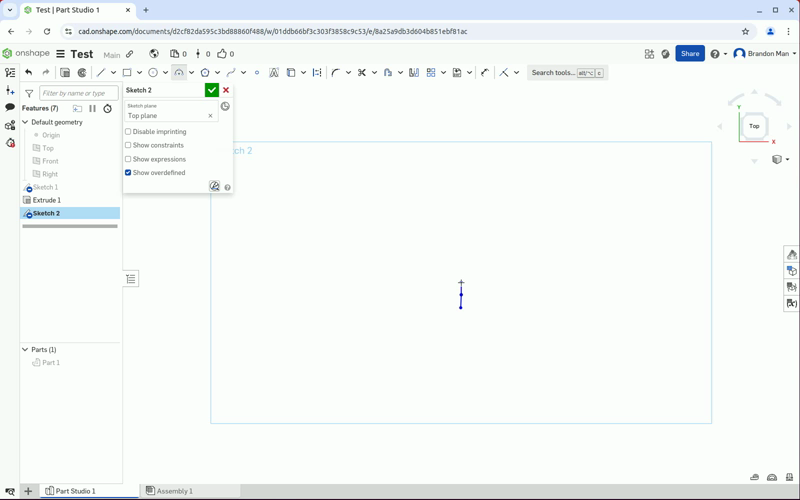
mouse_move(460, 282)
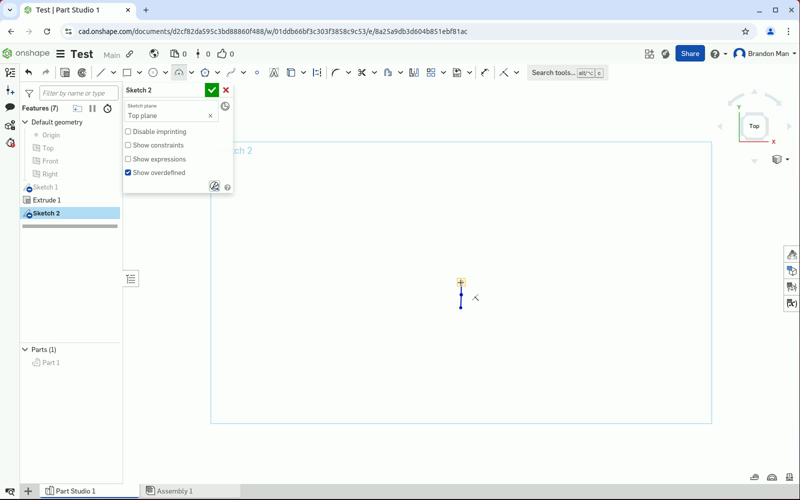
click(460, 282)
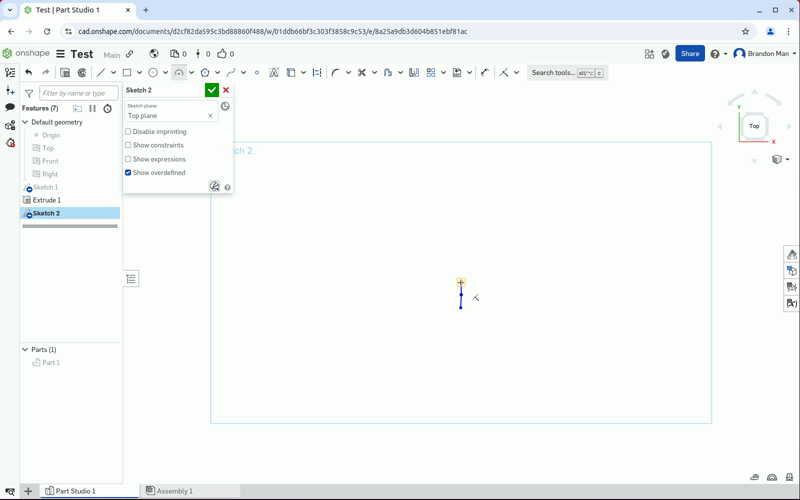
mouse_move(460, 307)
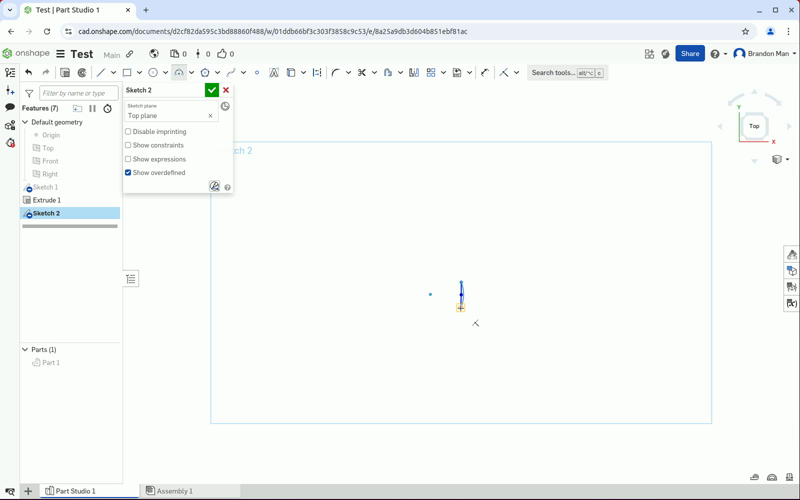
click(460, 307)
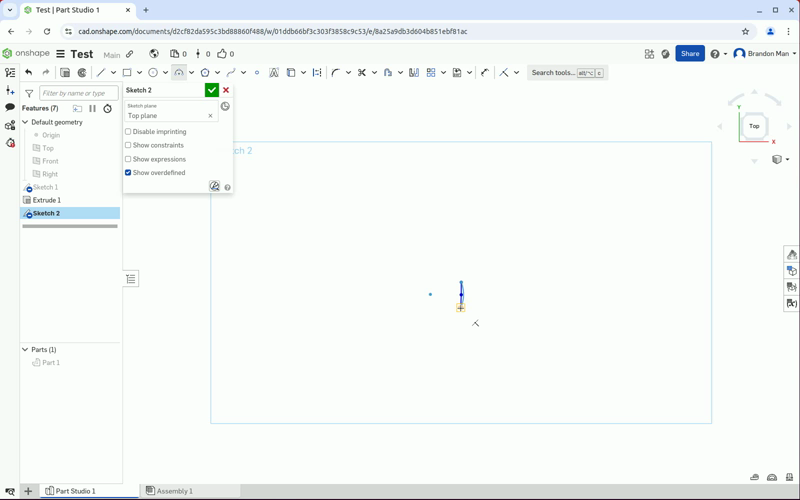
key_down(shift)
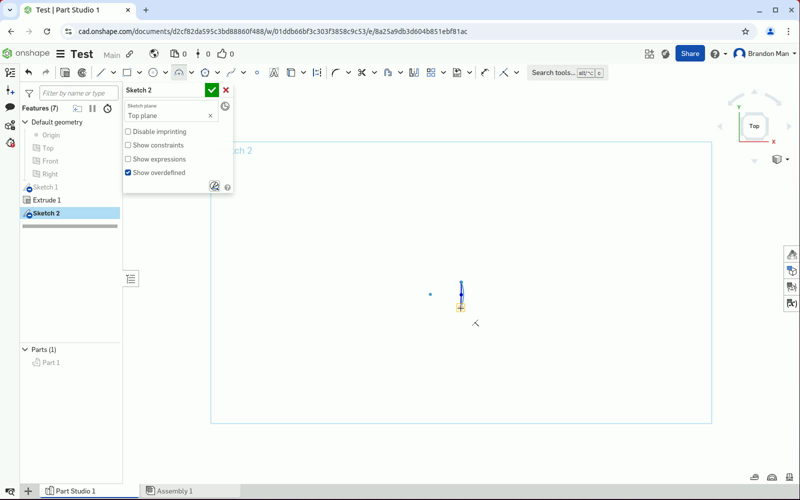
mouse_move(492, 294)
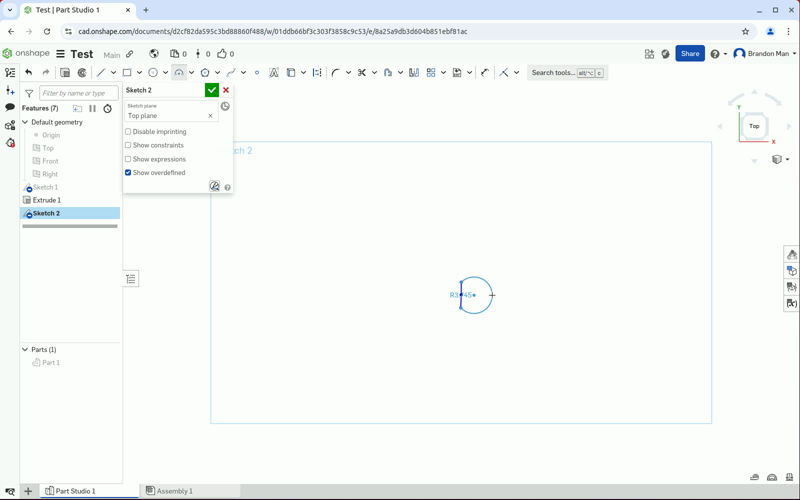
click(492, 294)
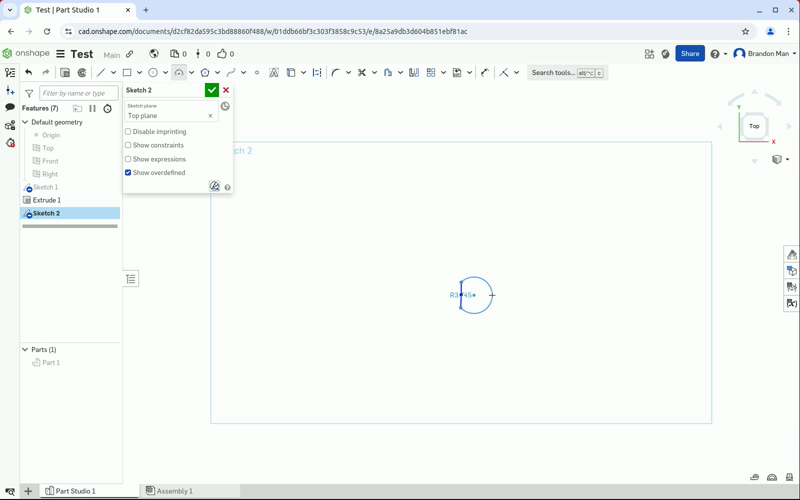
key_up(shift)
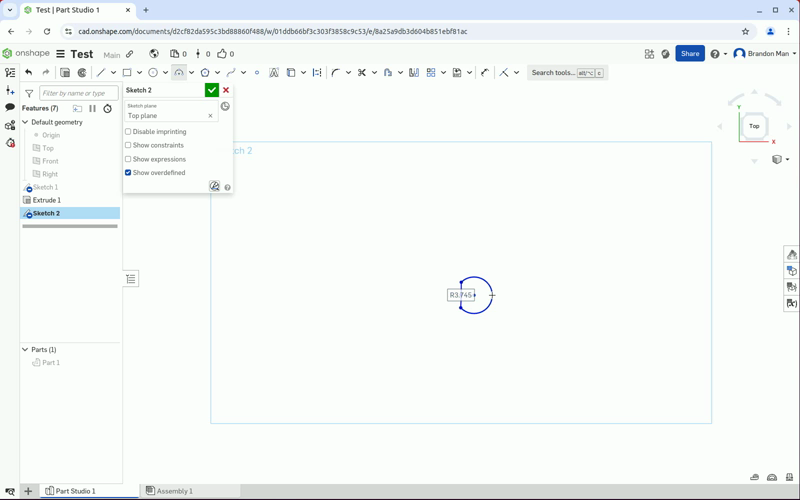
key(esc)
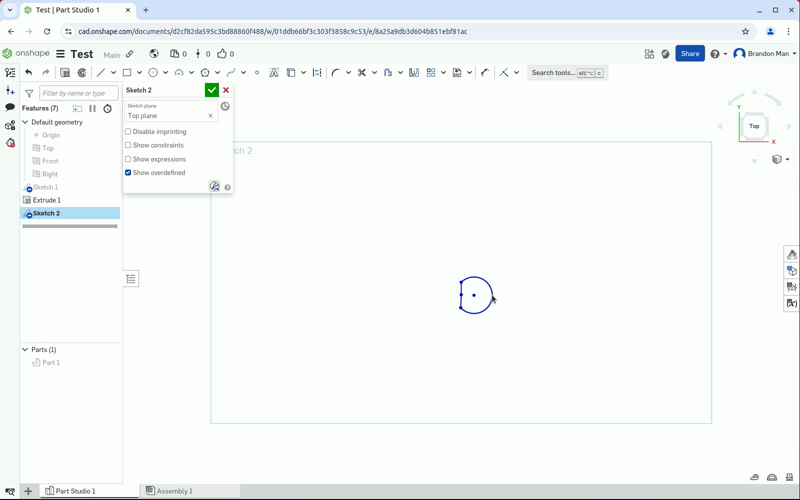
key(c)
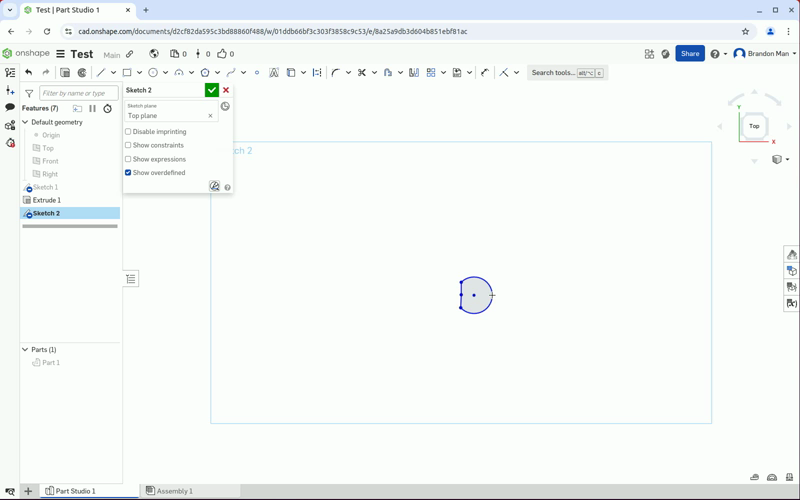
key_down(shift)
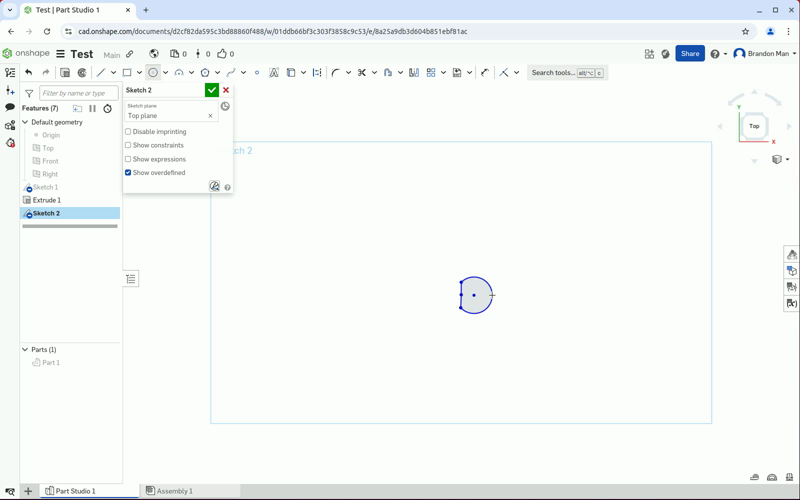
mouse_move(474, 294)
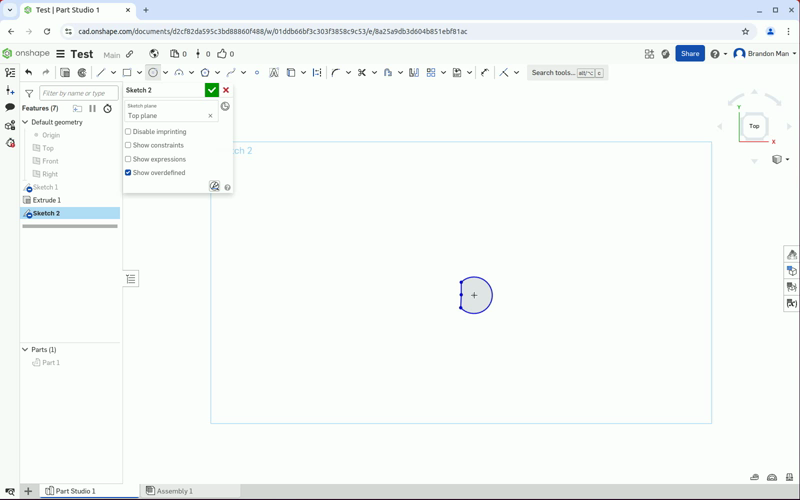
click(474, 294)
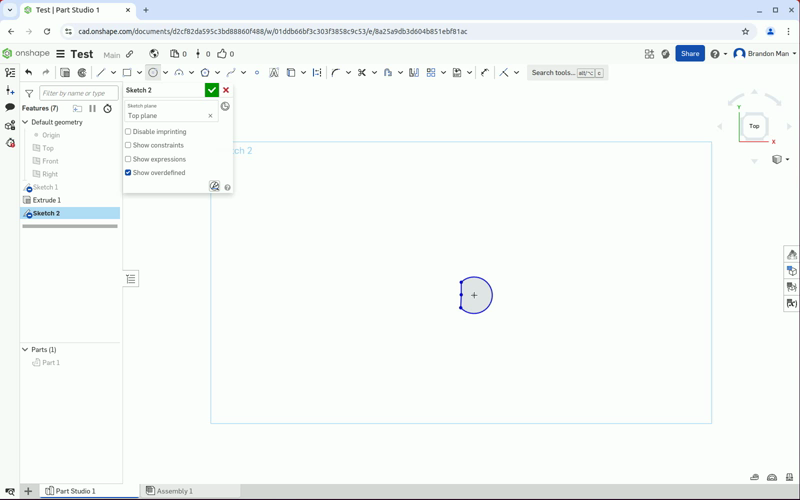
key_up(shift)
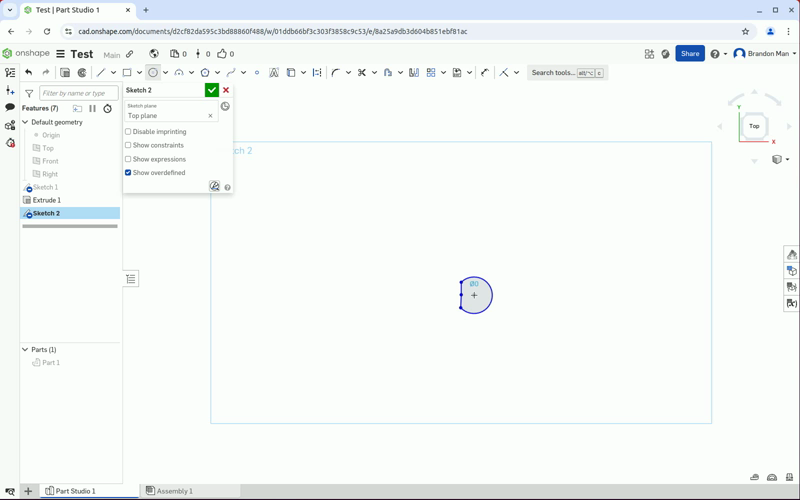
mouse_move(477, 294)
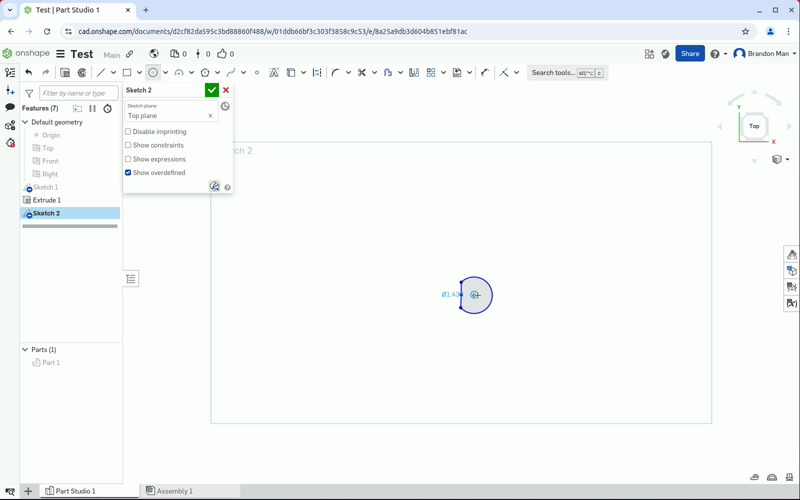
scroll(6)
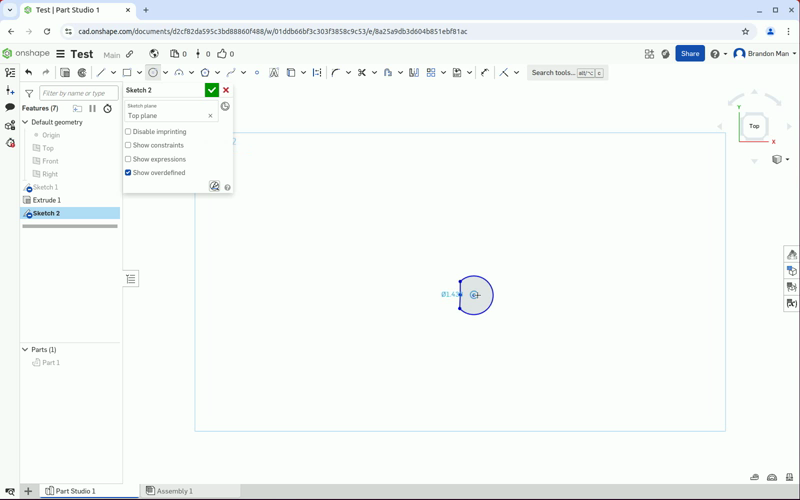
scroll(6)
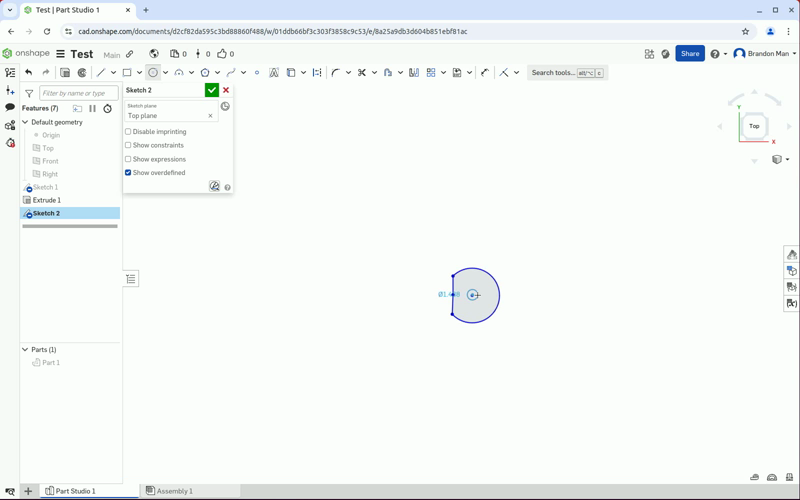
scroll(6)
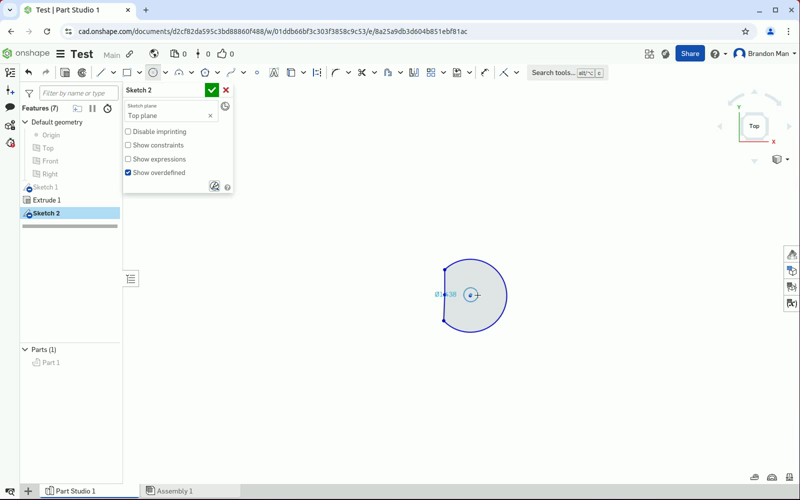
scroll(6)
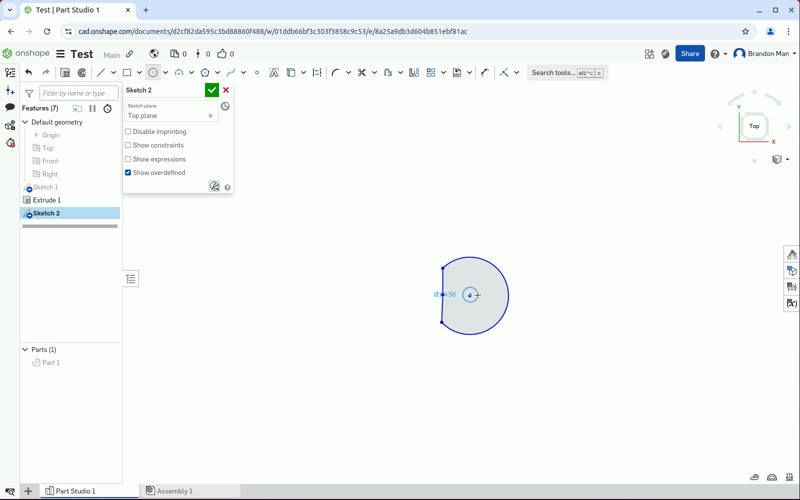
scroll(6)
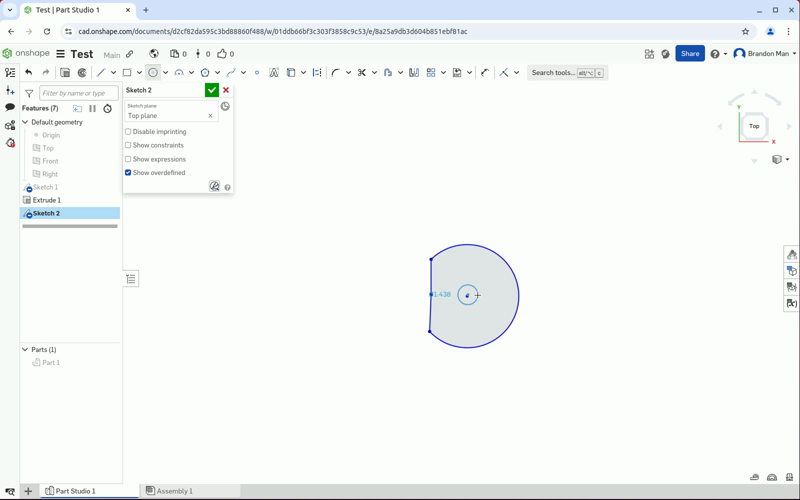
scroll(6)
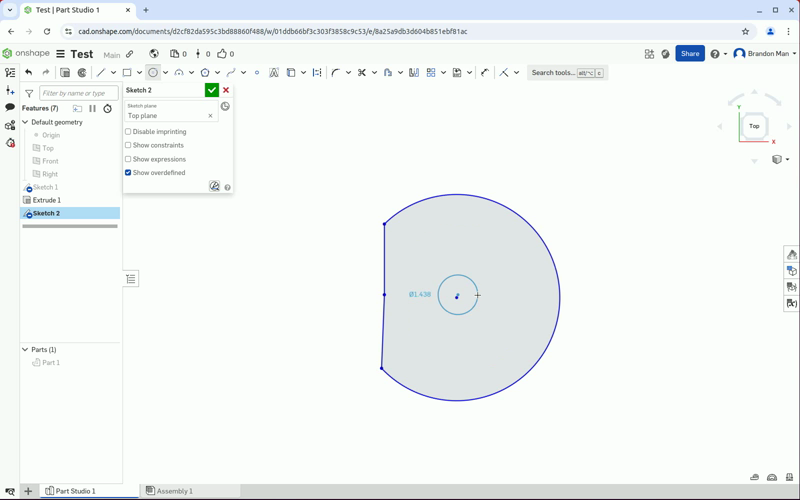
scroll(6)
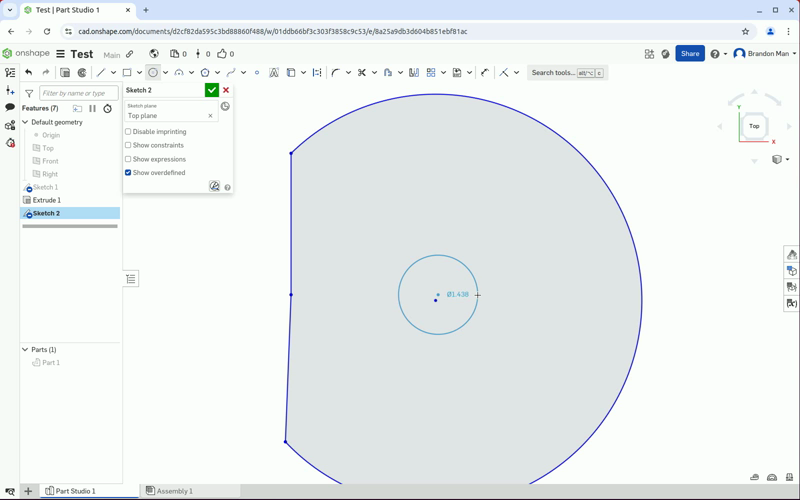
click(477, 294)
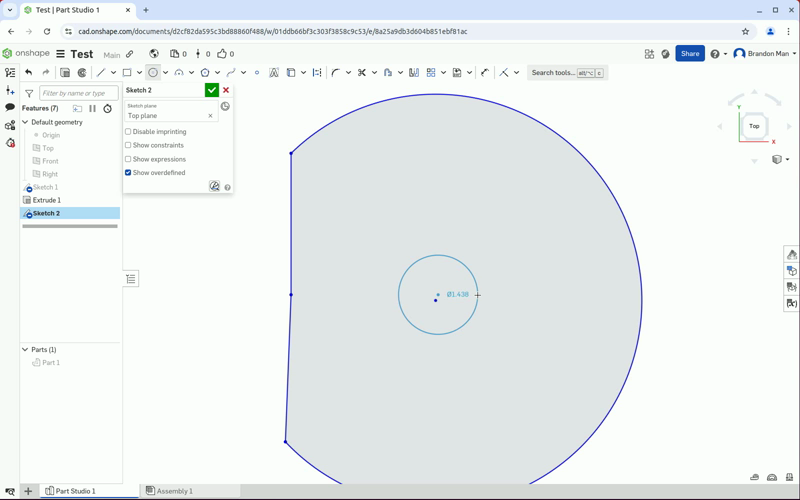
scroll(-6)
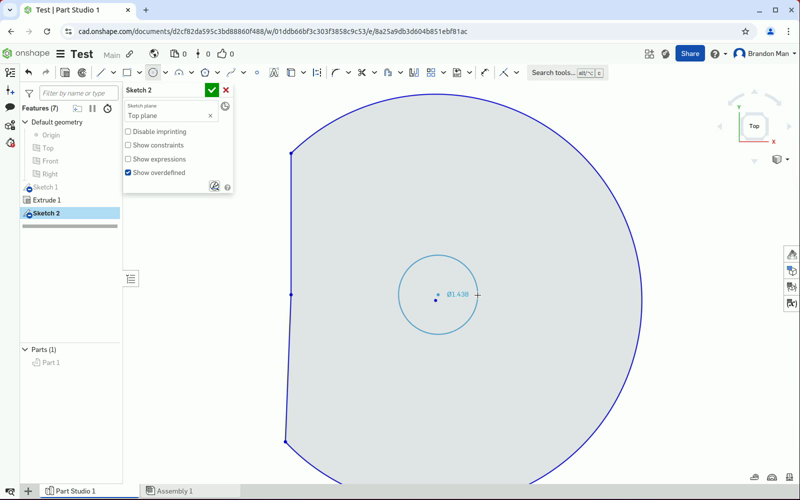
scroll(-6)
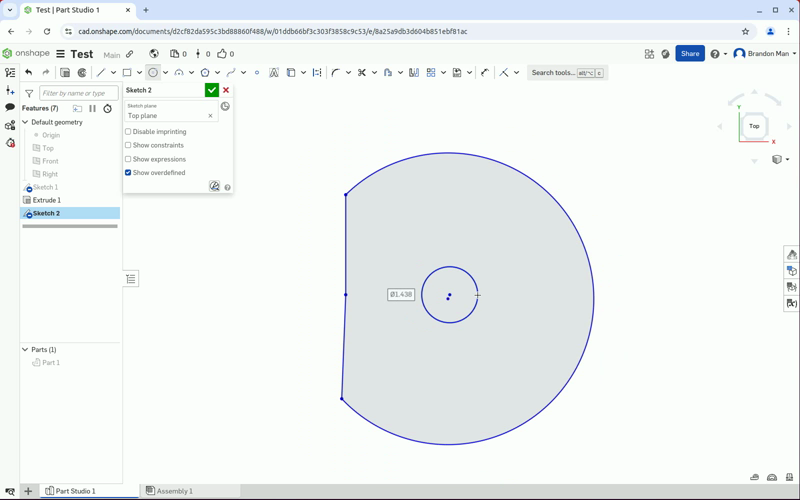
scroll(-6)
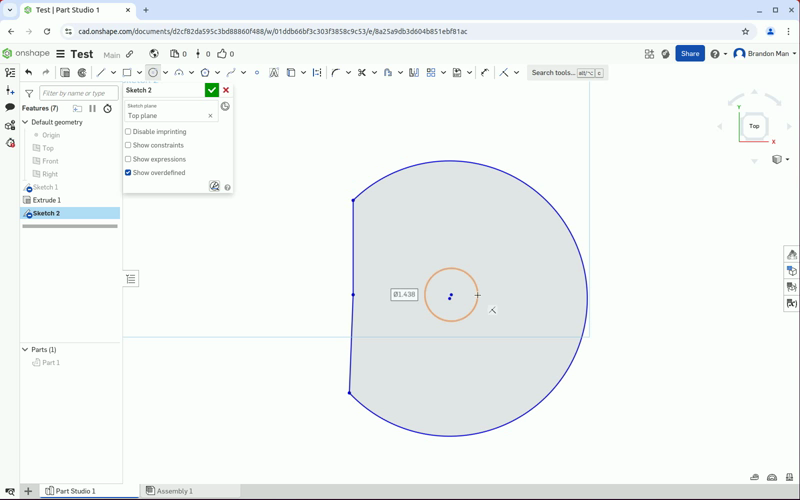
scroll(-6)
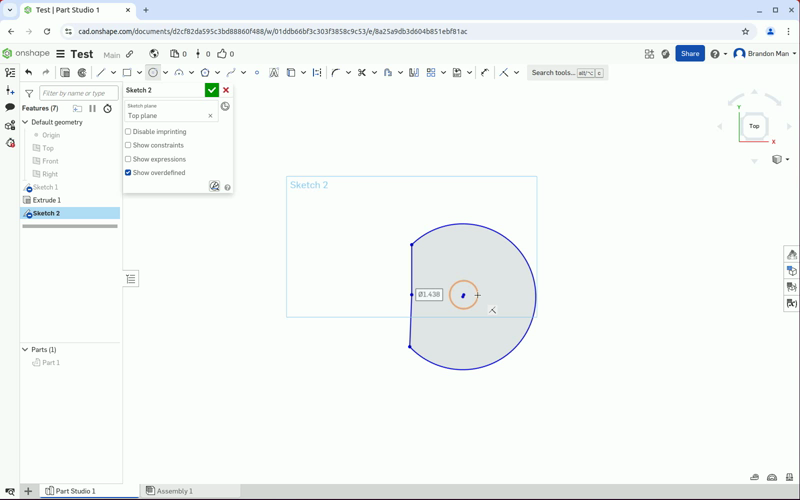
scroll(-6)
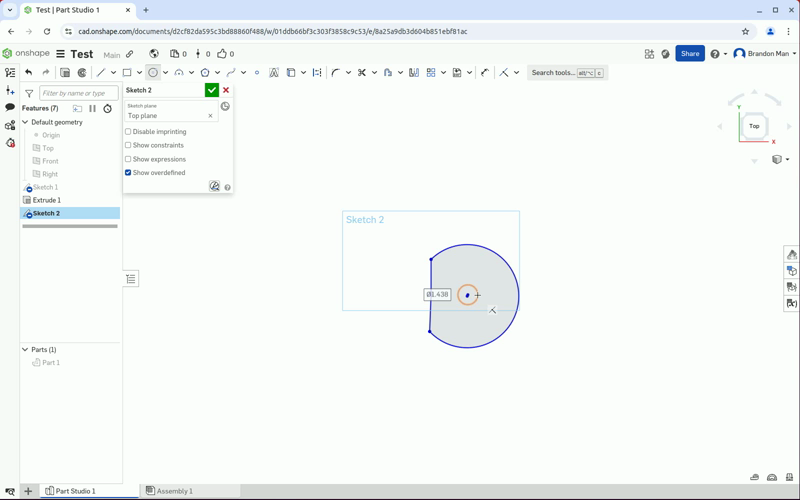
scroll(-6)
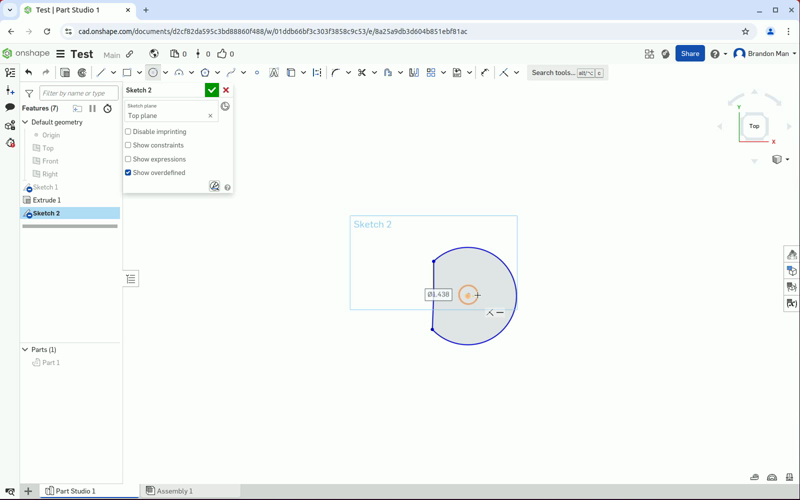
scroll(-6)
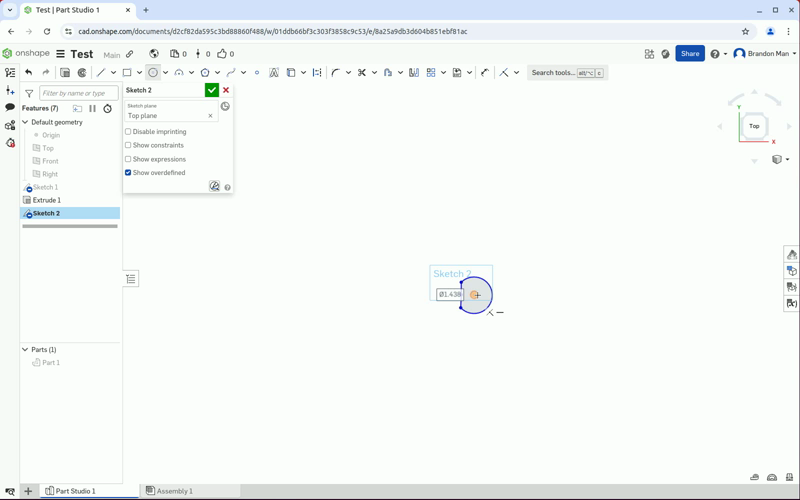
key(esc)
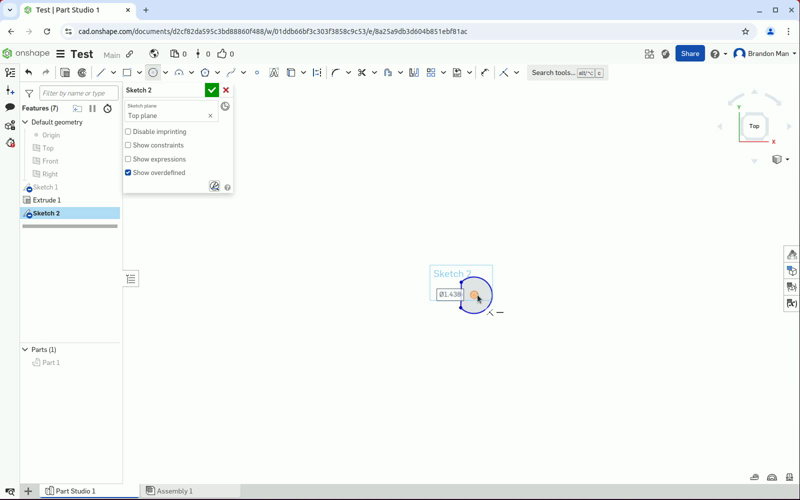
mouse_move(467, 309)
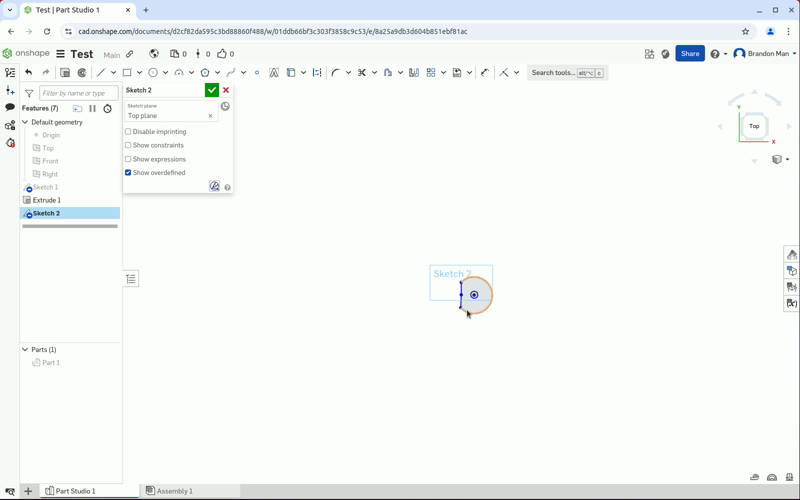
scroll(6)
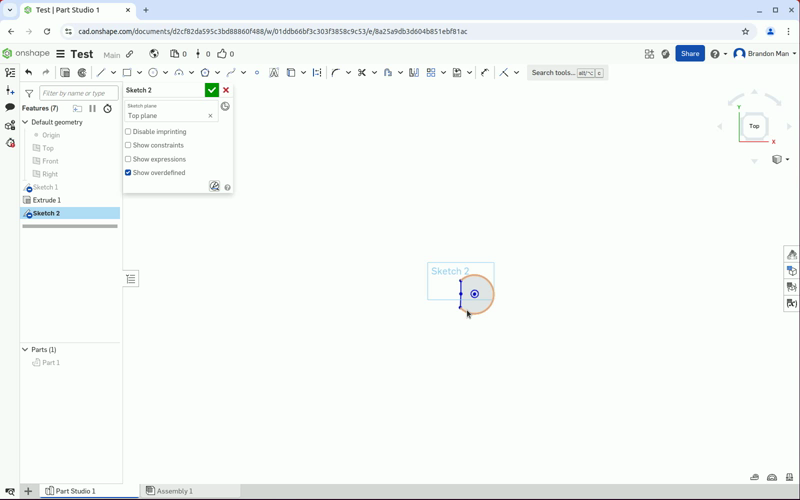
scroll(6)
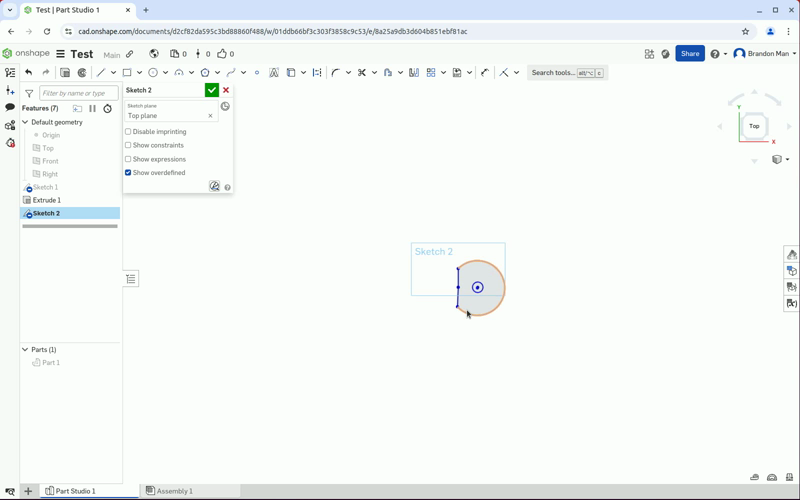
scroll(6)
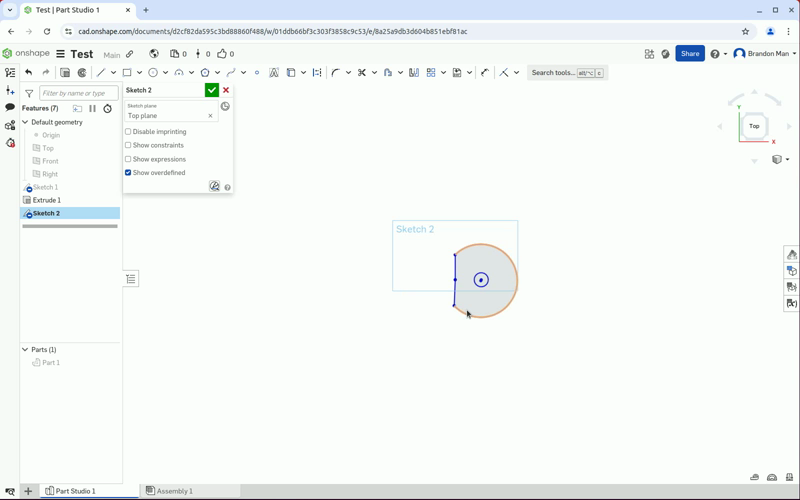
scroll(6)
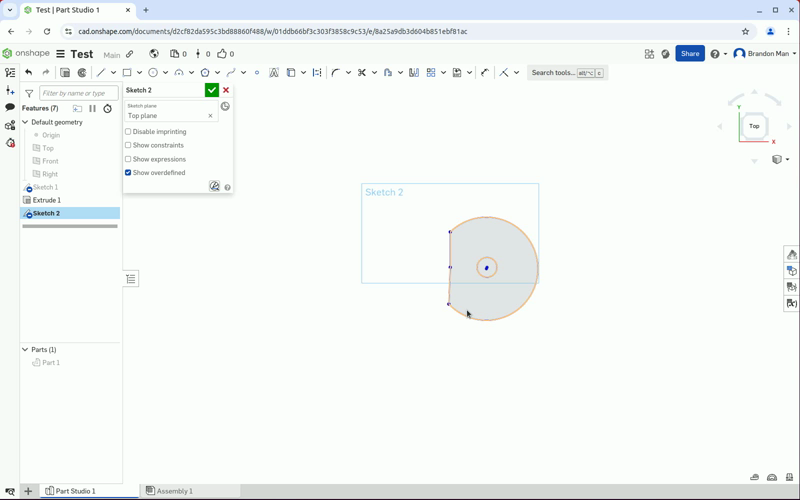
scroll(6)
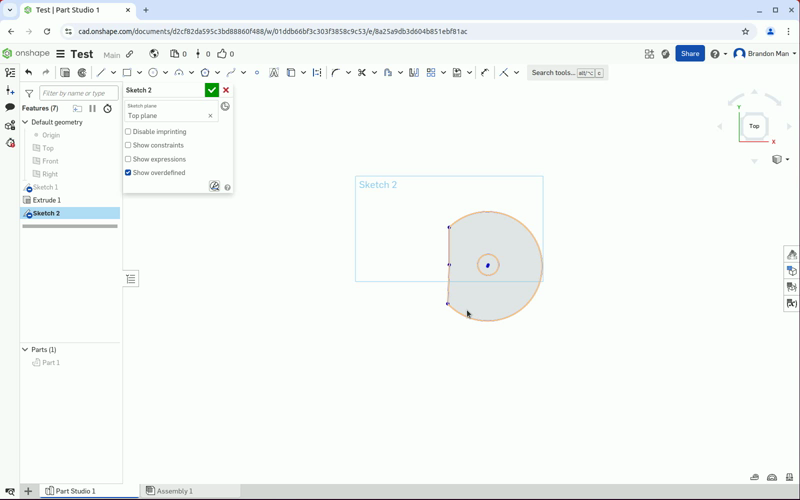
scroll(6)
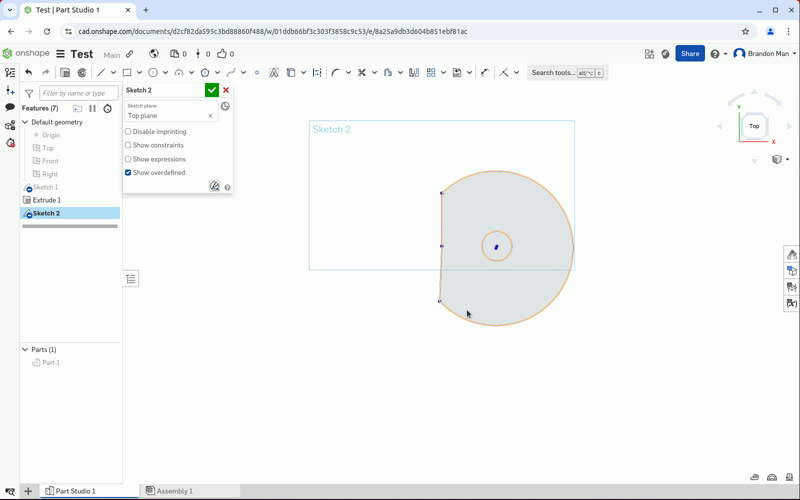
scroll(6)
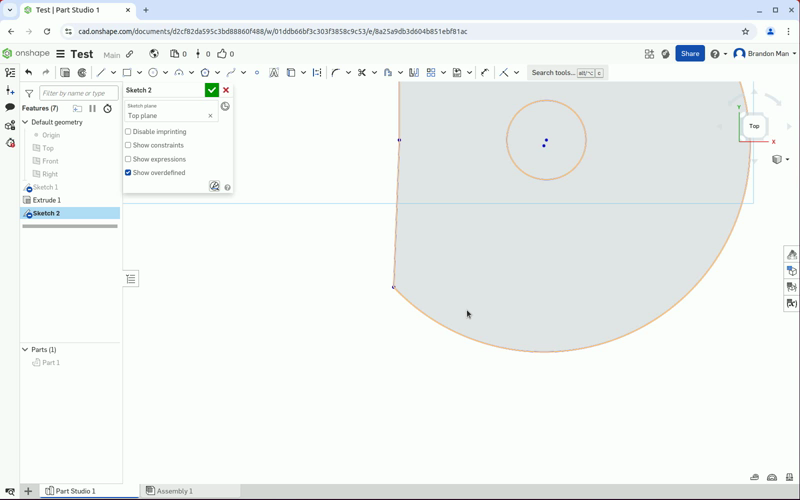
click(467, 309)
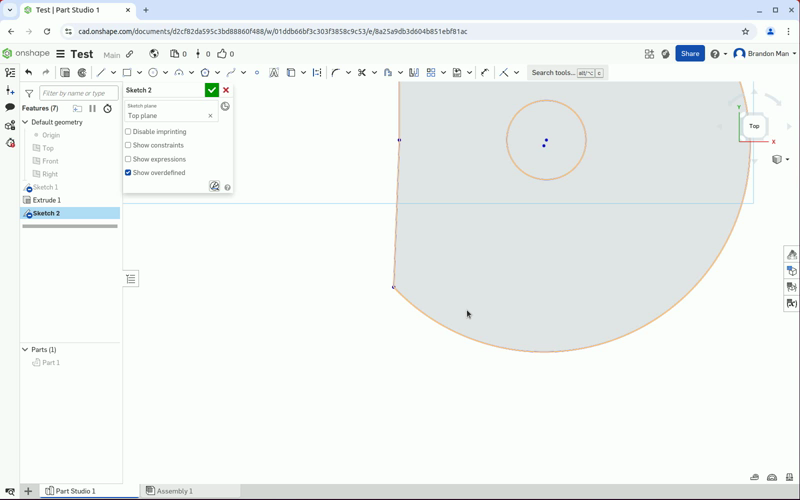
scroll(-6)
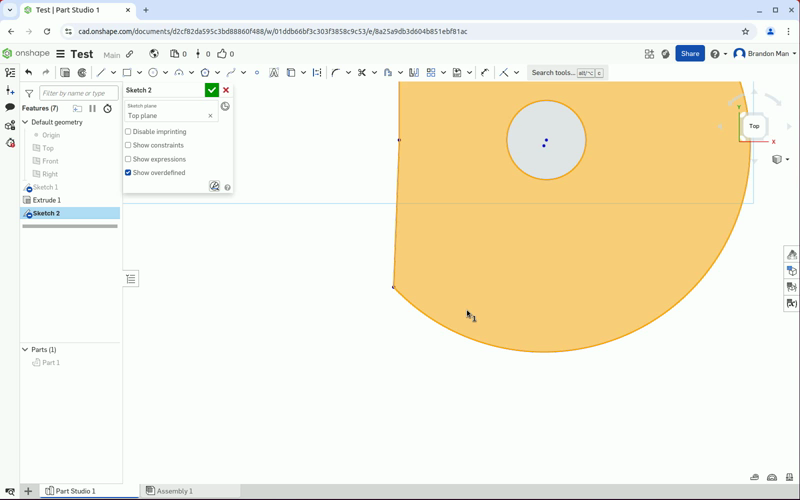
scroll(-6)
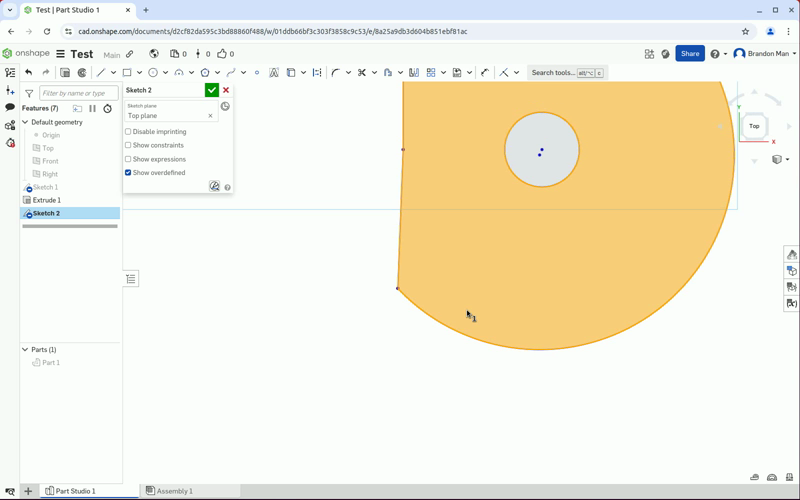
scroll(-6)
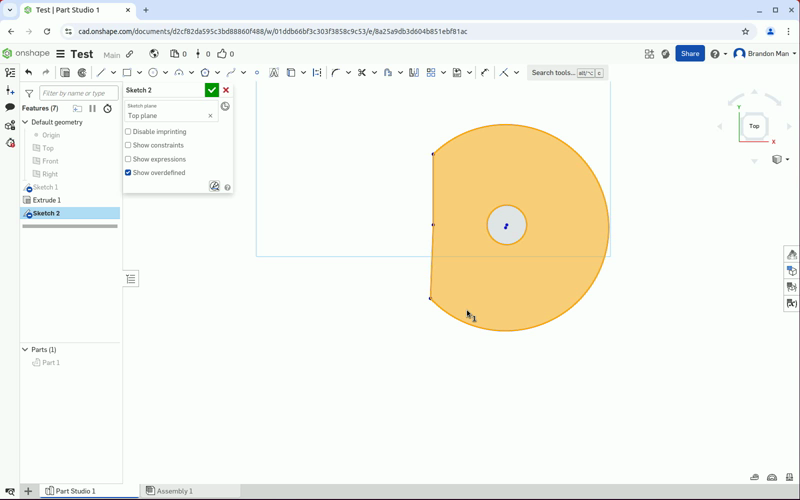
scroll(-6)
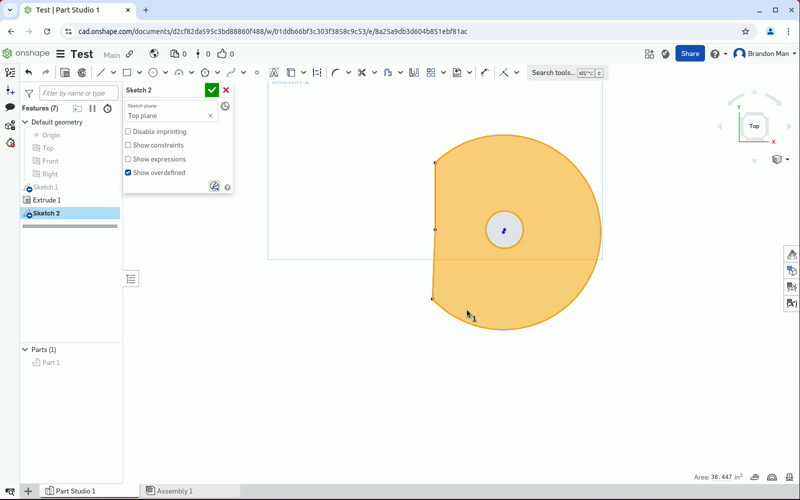
scroll(-6)
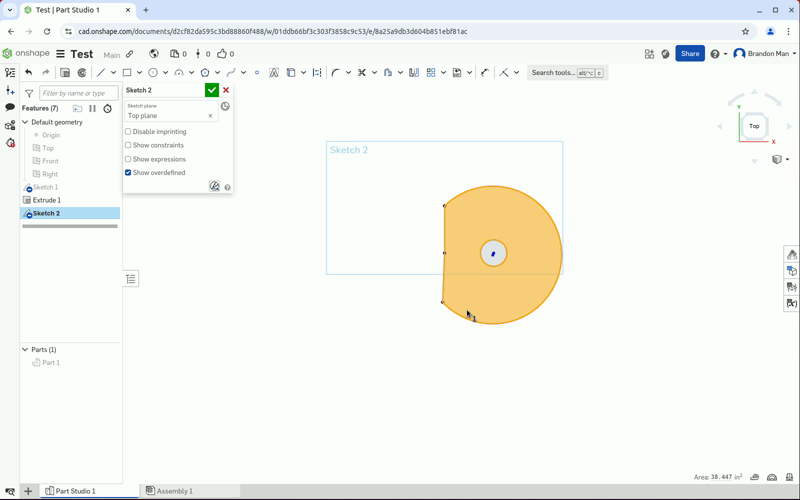
scroll(-6)
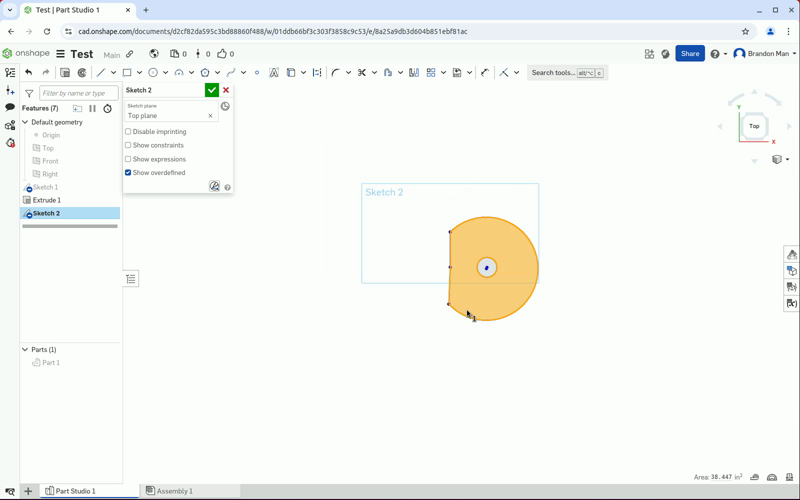
scroll(-6)
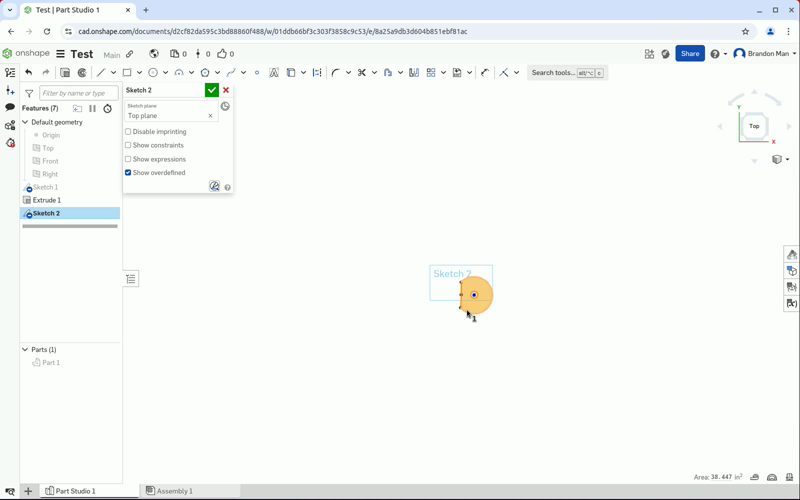
mouse_move(73, 352)
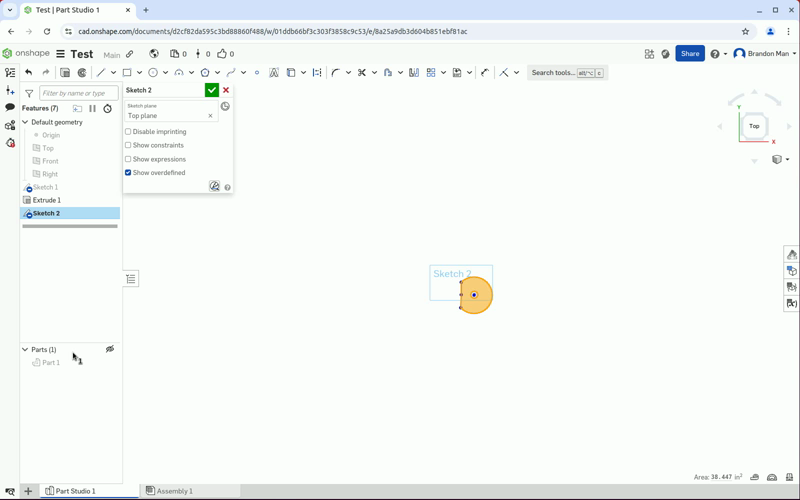
key(shift+y)
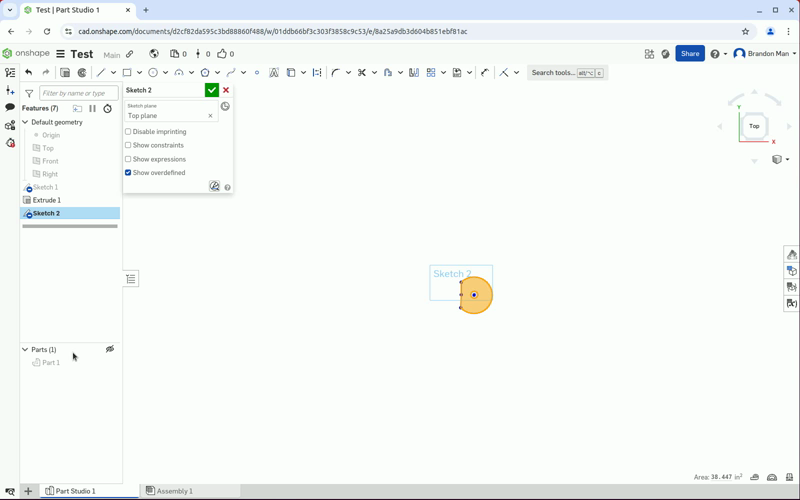
key(shift+e)
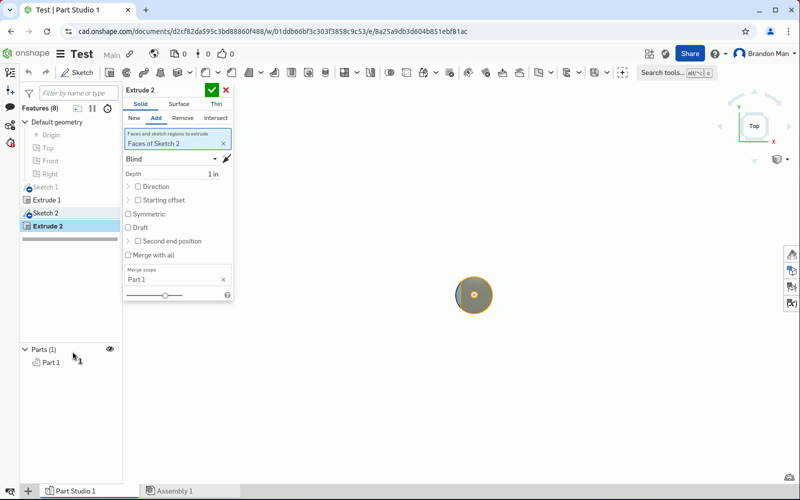
mouse_move(143, 106)
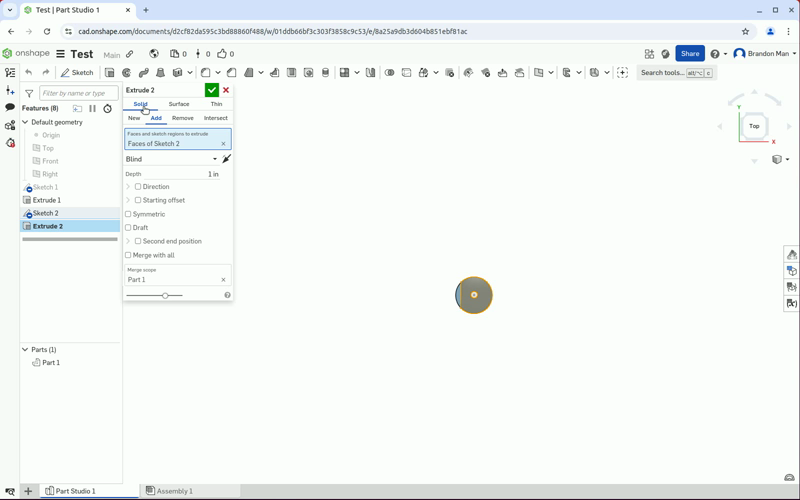
click(143, 106)
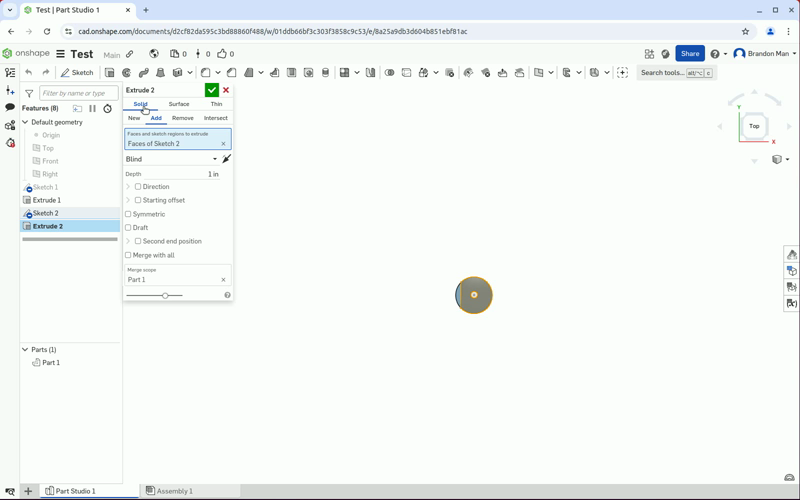
mouse_move(137, 120)
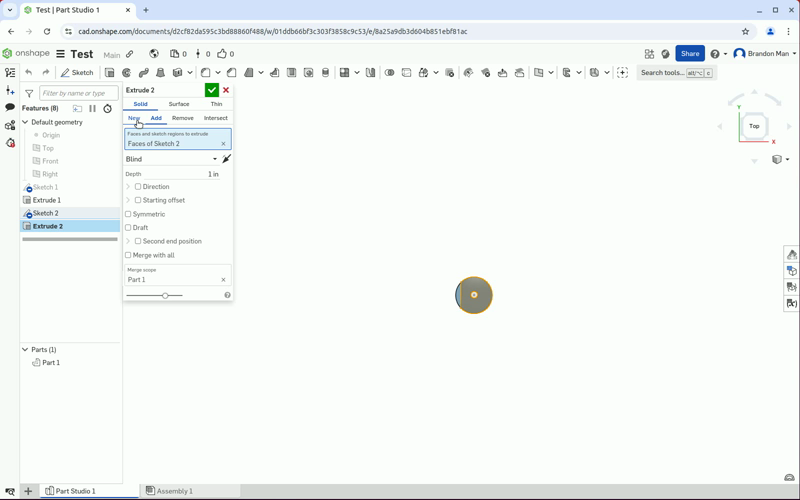
click(137, 120)
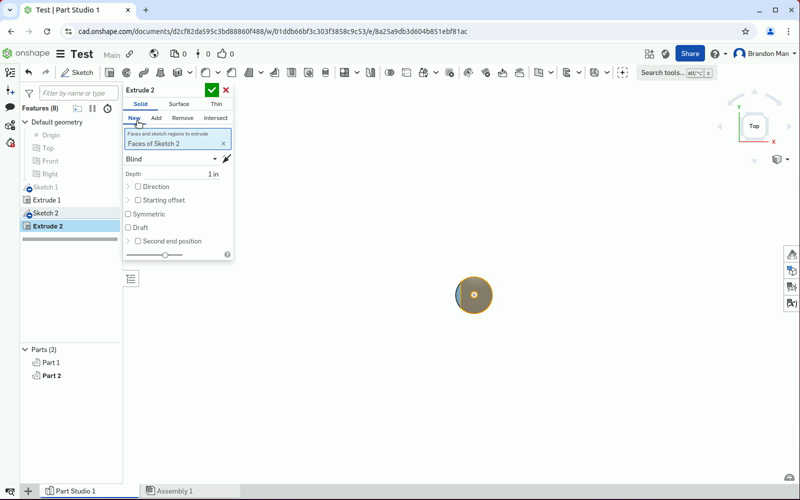
key(tab, 4)
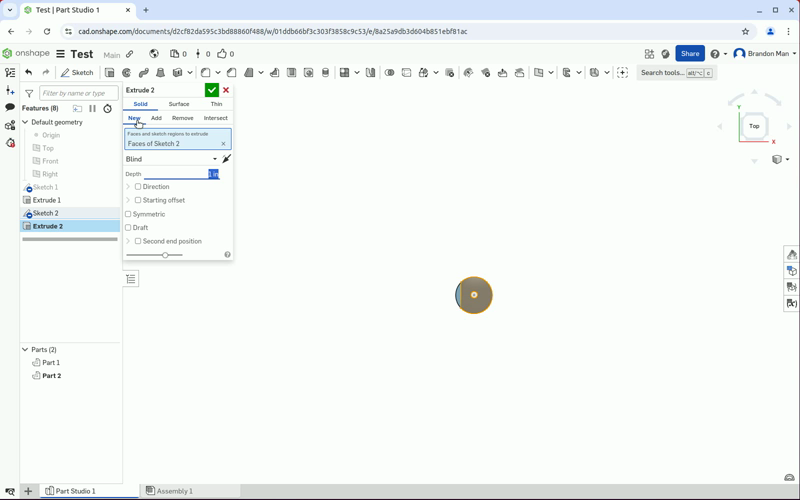
text(1.685)
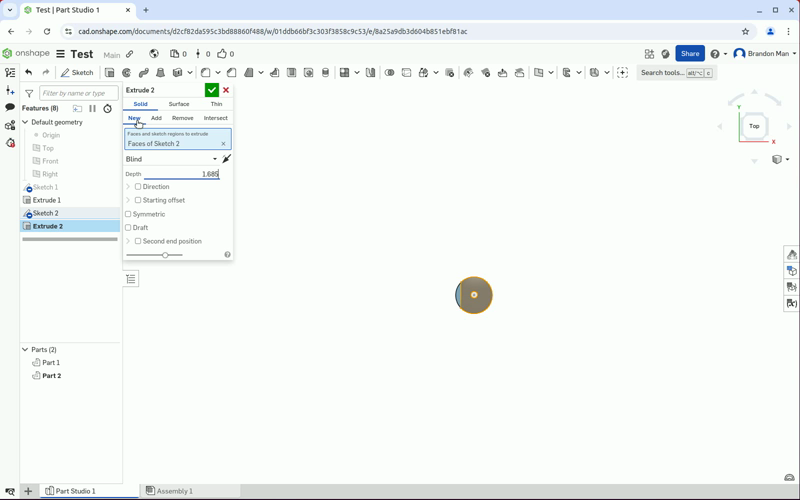
key(enter)
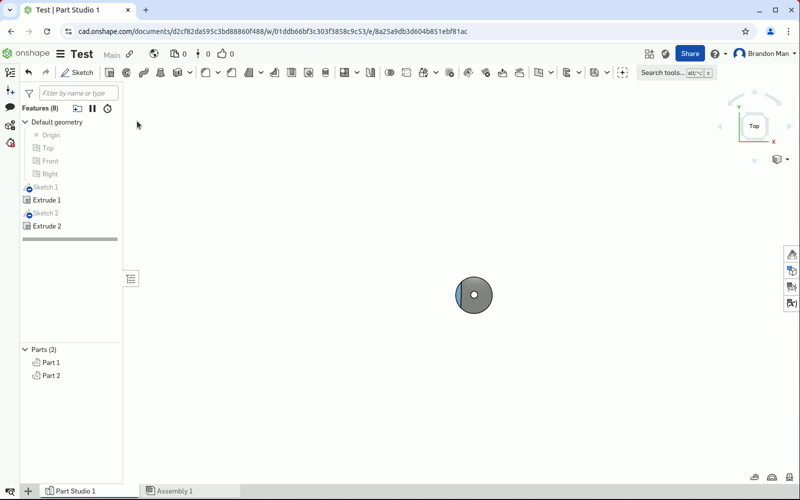
key(shift+h)
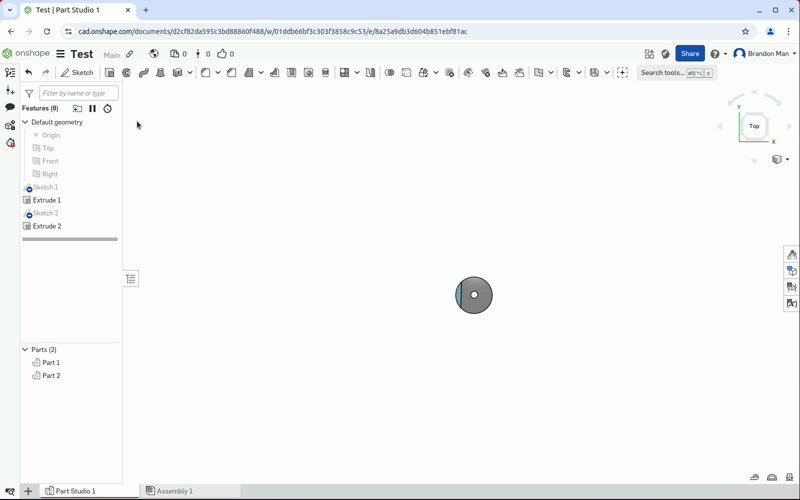
key(shift+h)
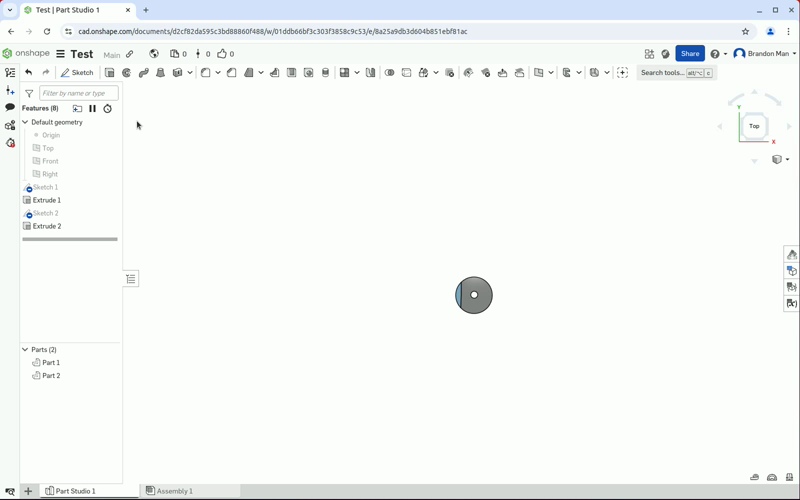
mouse_move(73, 189)
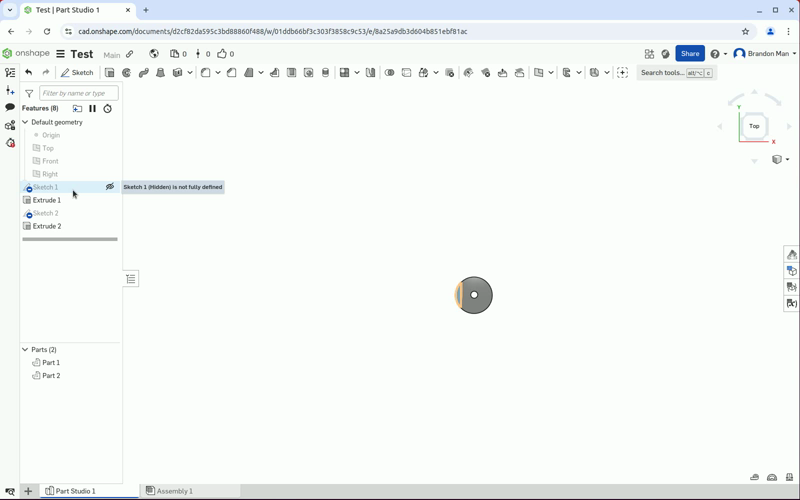
click(73, 189)
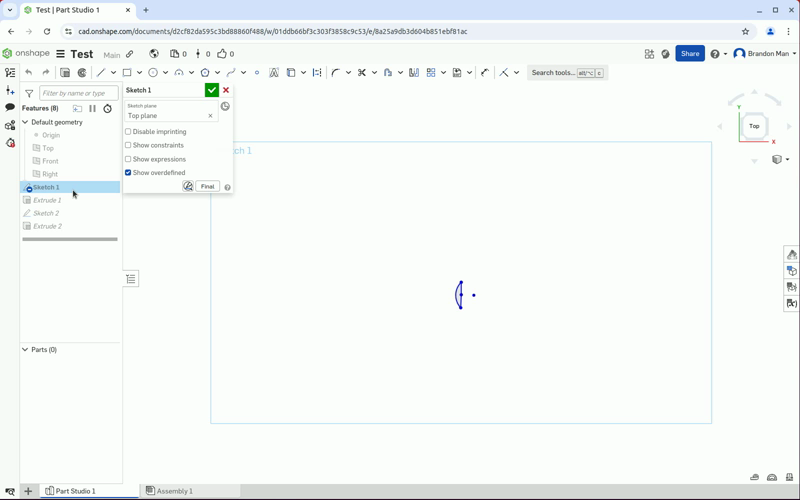
mouse_move(229, 92)
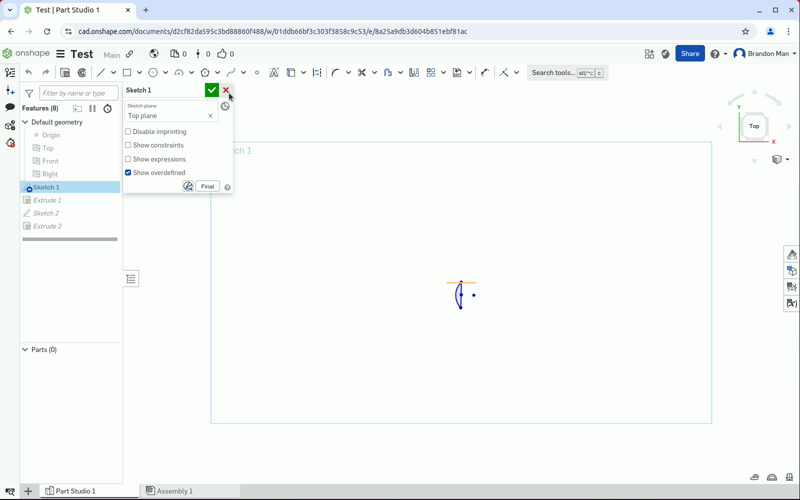
click(229, 92)
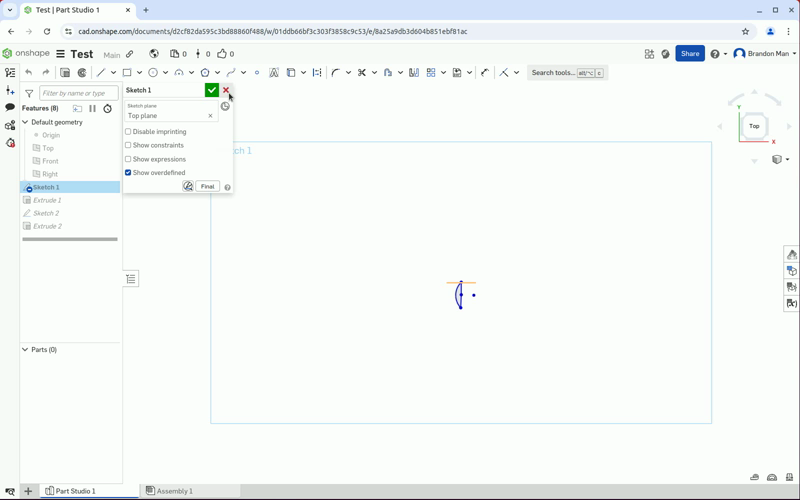
key(shift+s)
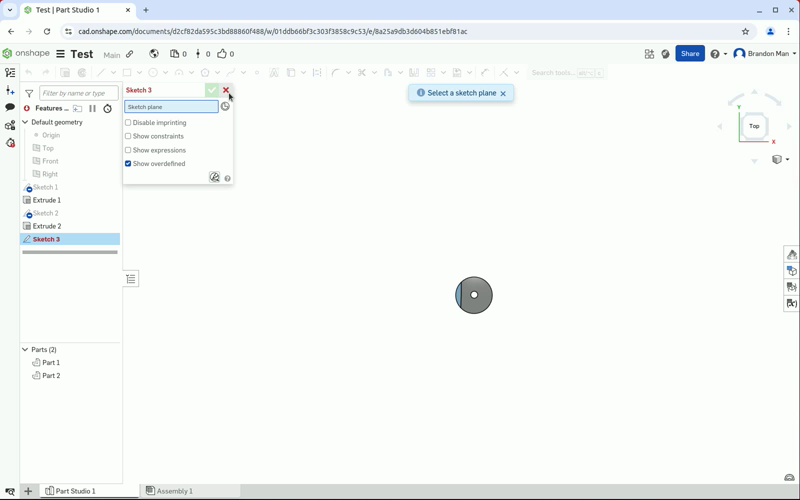
mouse_move(73, 150)
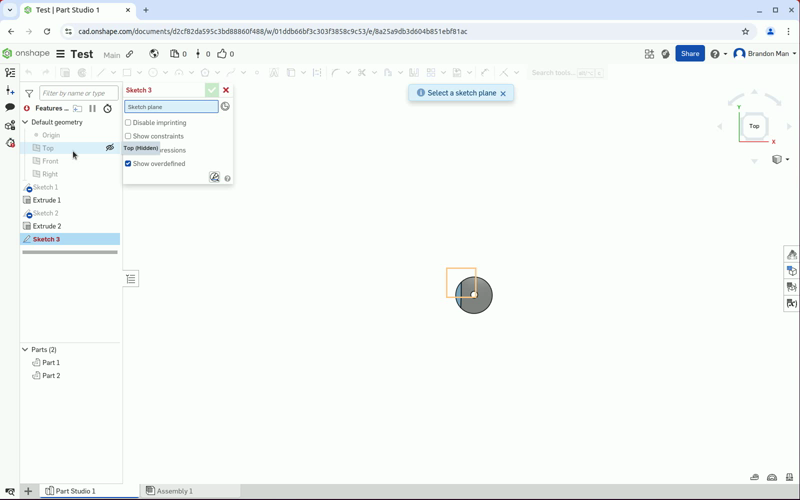
click(73, 150)
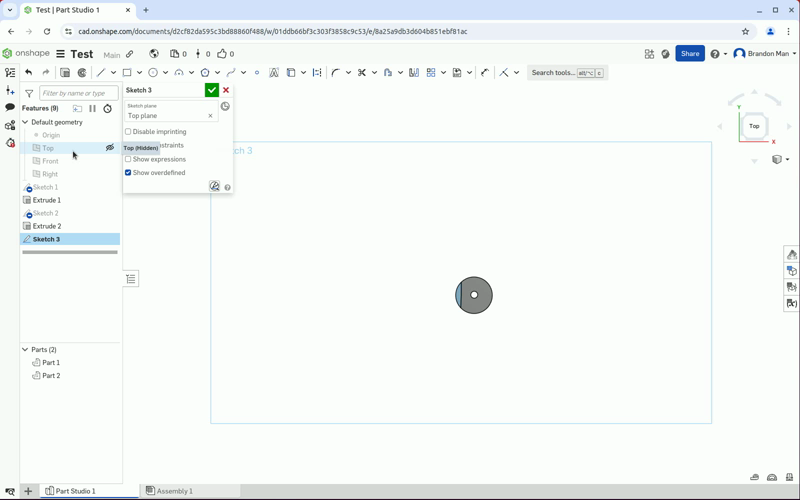
mouse_move(73, 352)
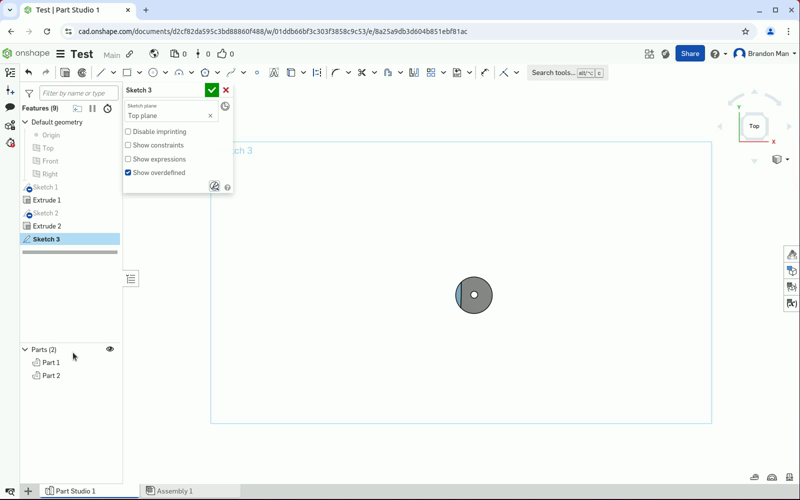
key(y)
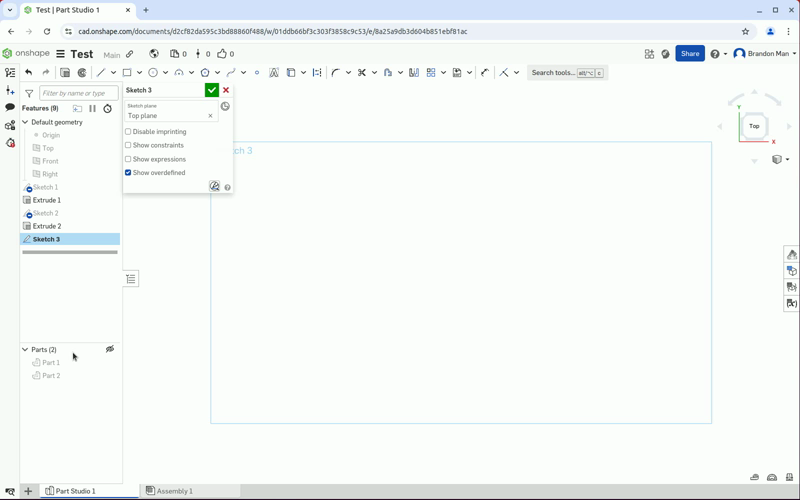
key(l)
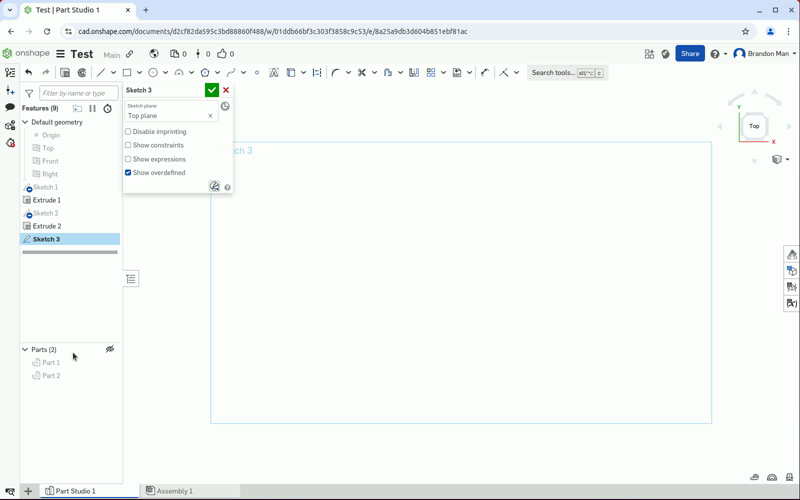
key_down(shift)
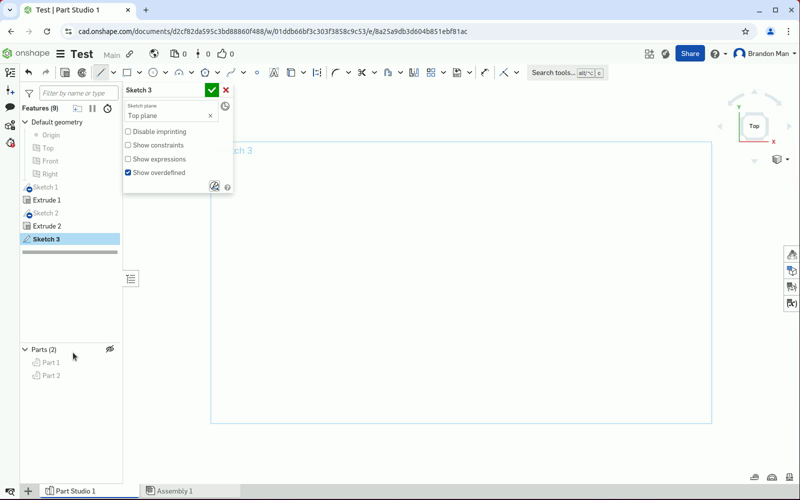
mouse_move(377, 307)
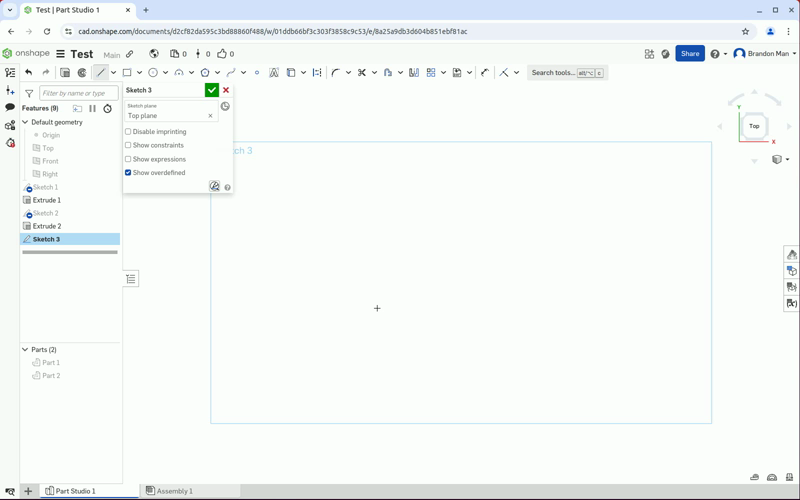
click(377, 307)
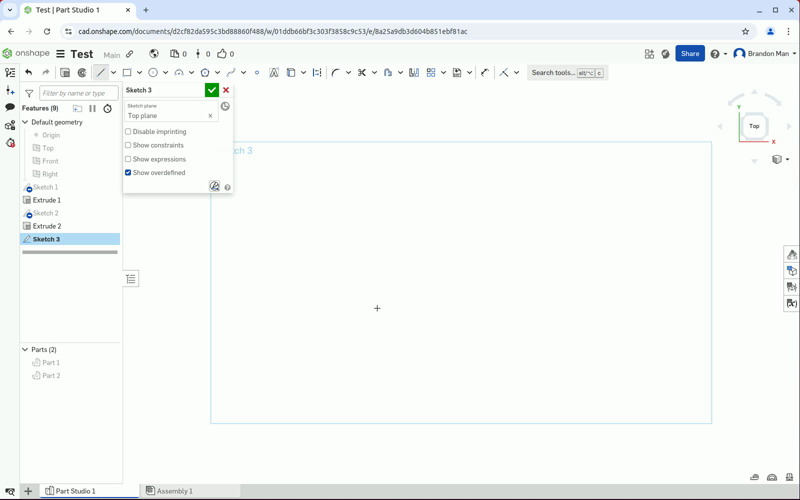
key_up(shift)
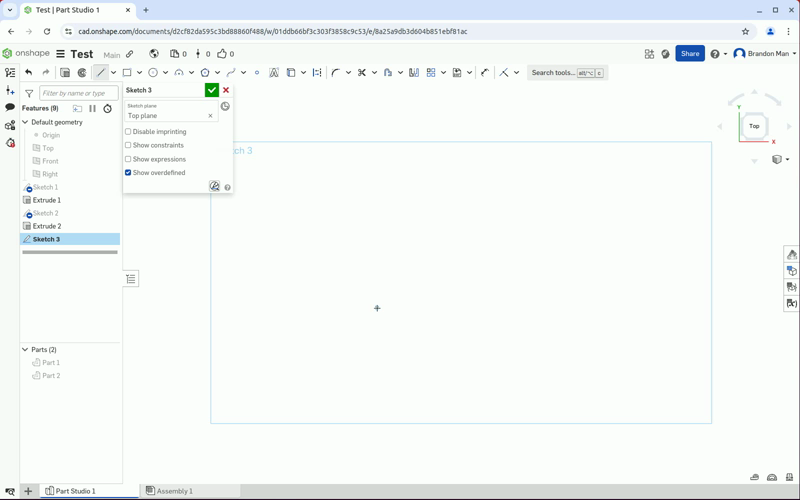
key_down(shift)
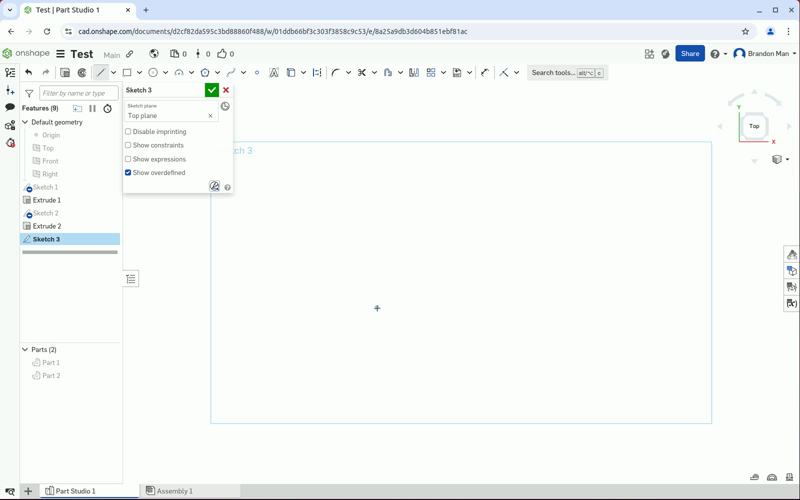
mouse_move(461, 307)
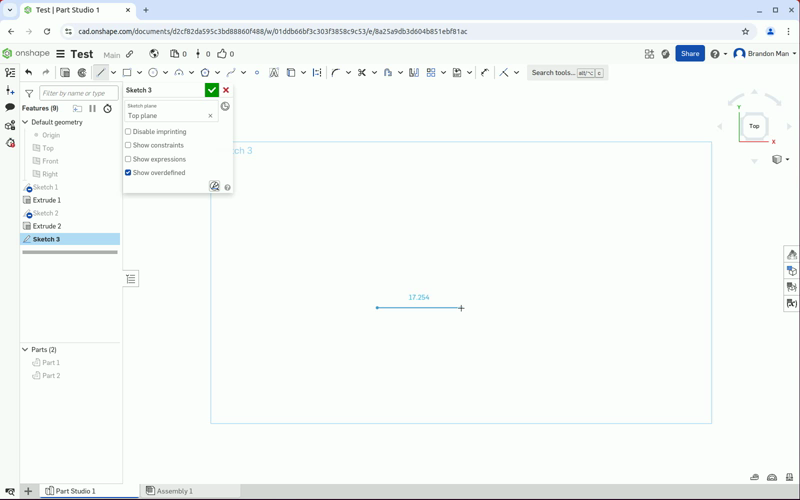
click(461, 307)
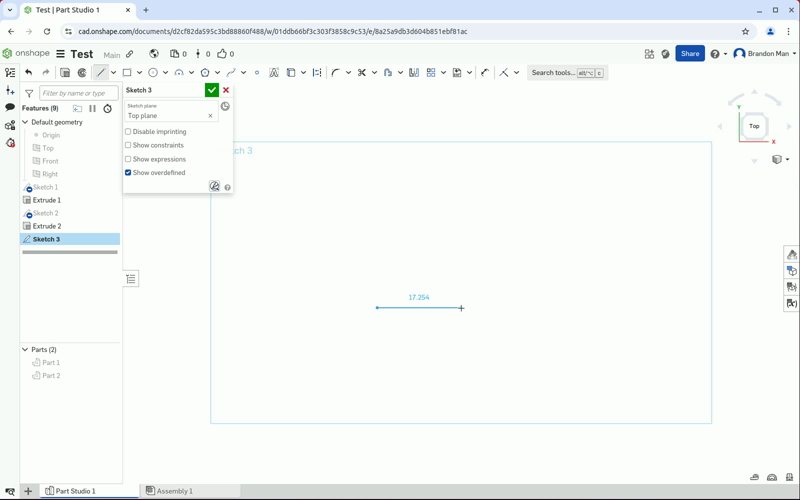
key_up(shift)
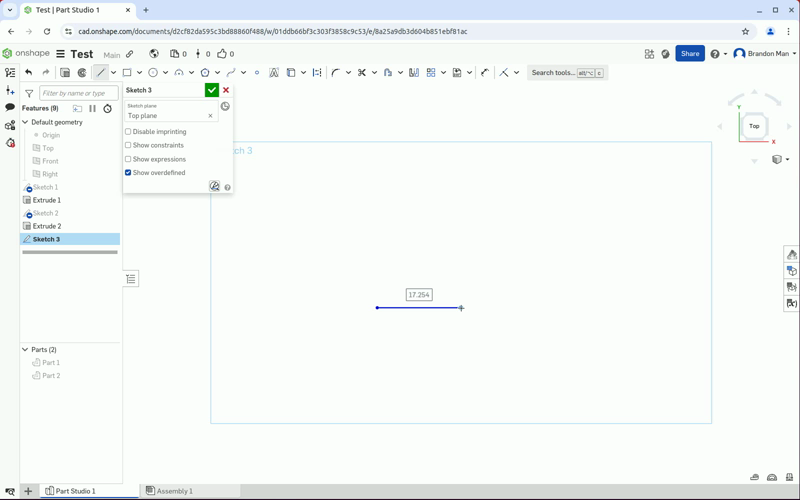
key(esc)
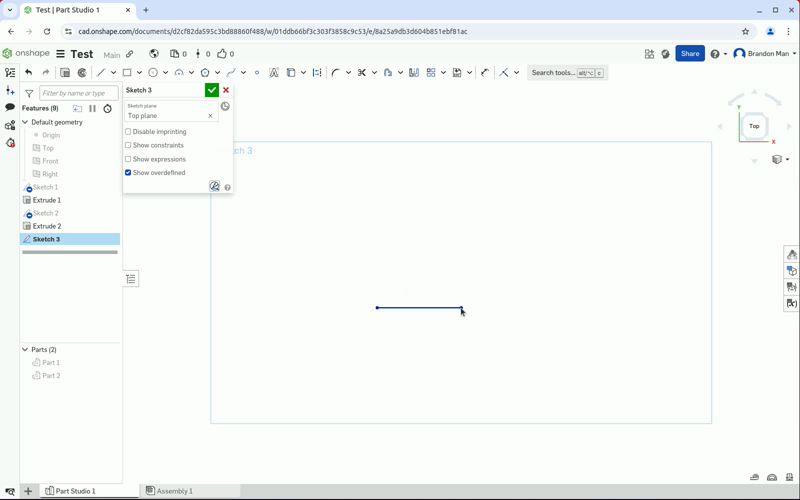
key(a)
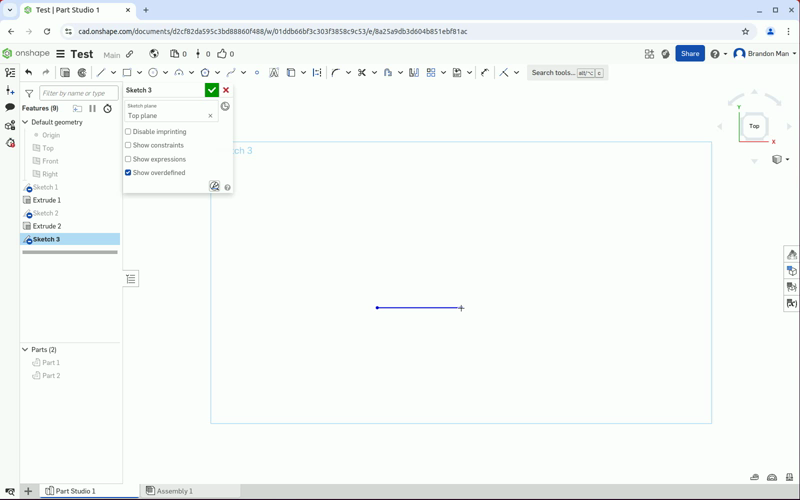
mouse_move(461, 307)
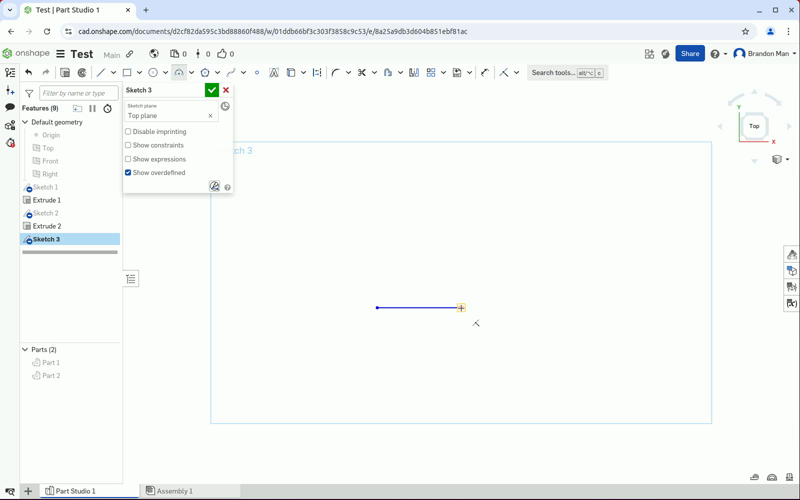
click(461, 307)
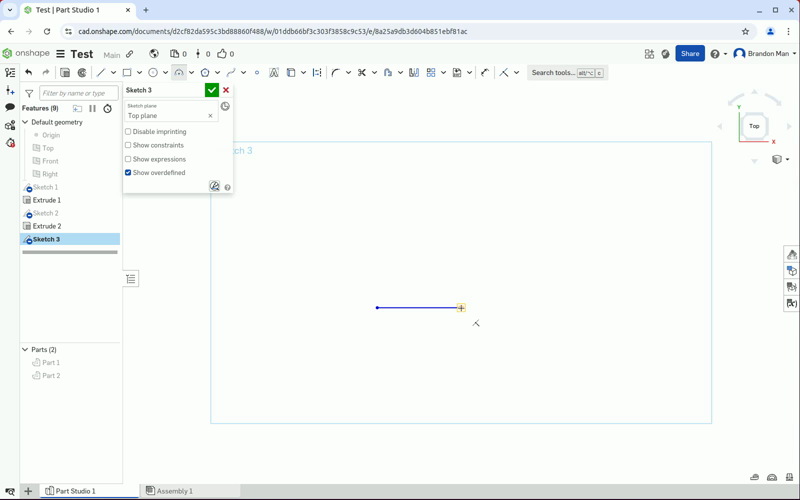
key_down(shift)
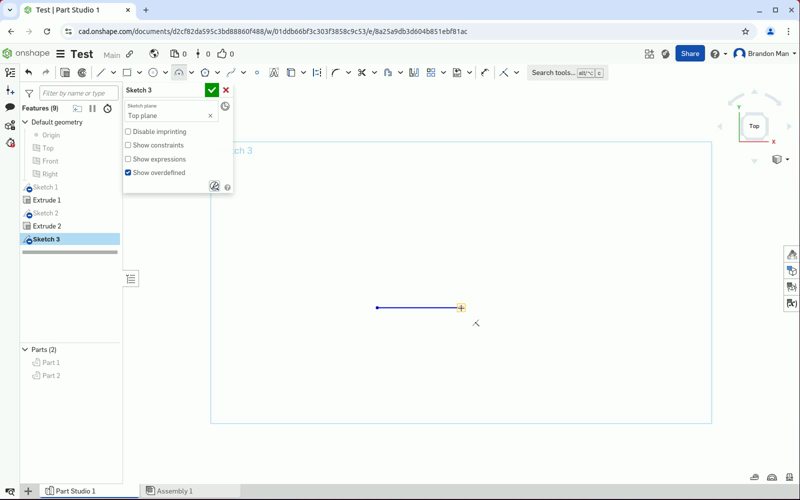
mouse_move(461, 282)
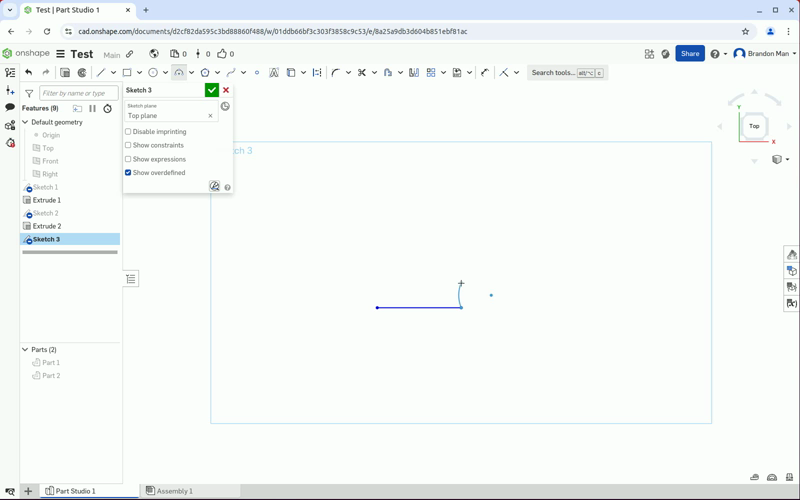
click(461, 282)
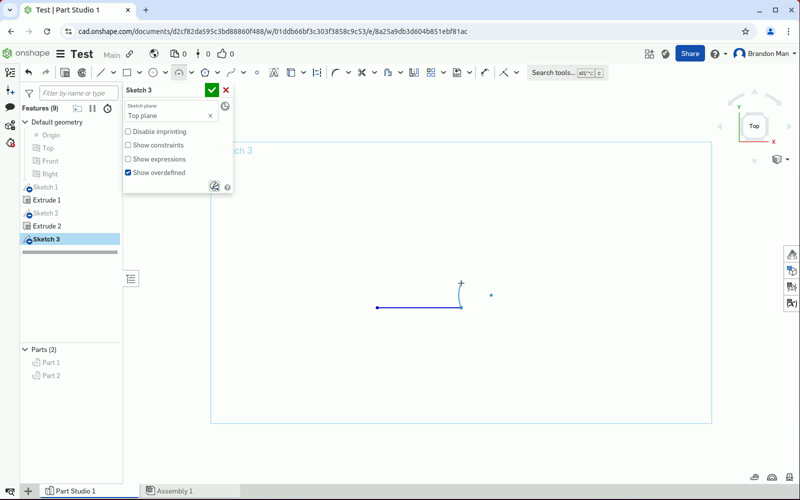
mouse_move(456, 295)
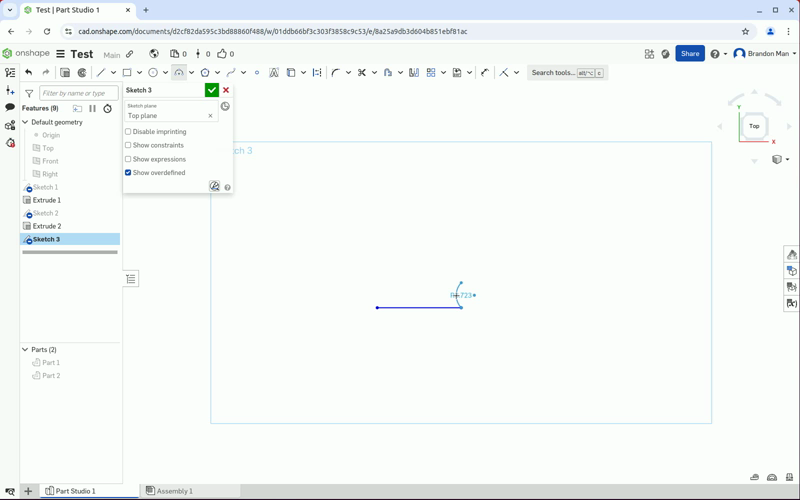
click(456, 295)
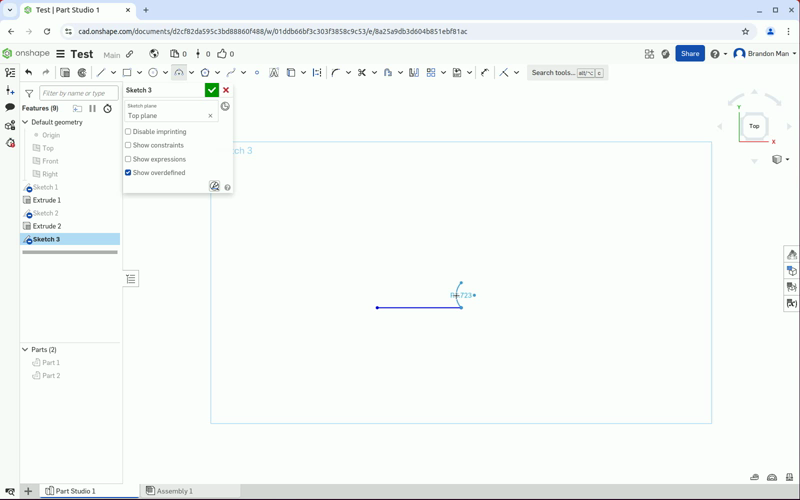
key_up(shift)
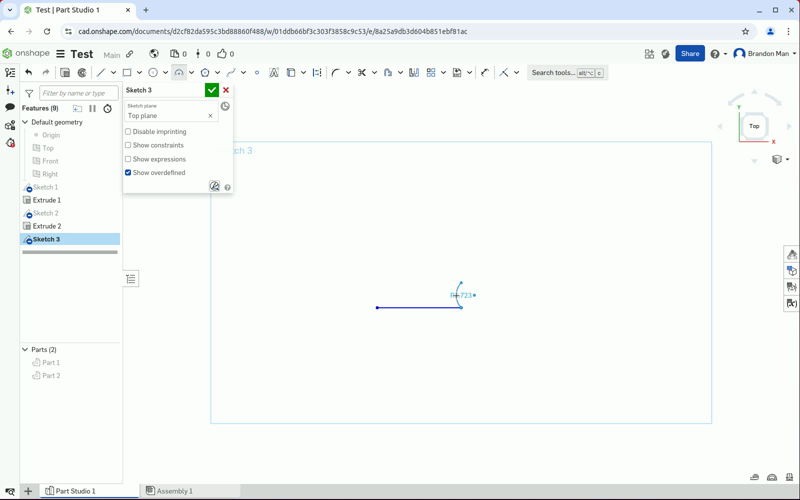
key(esc)
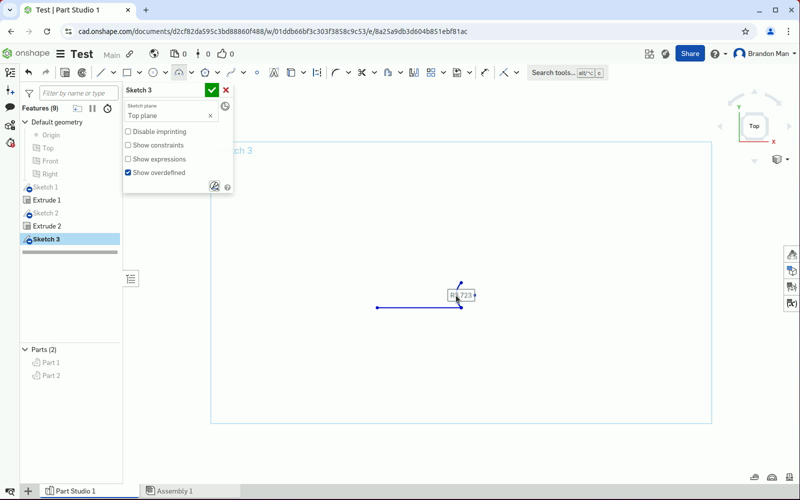
key(l)
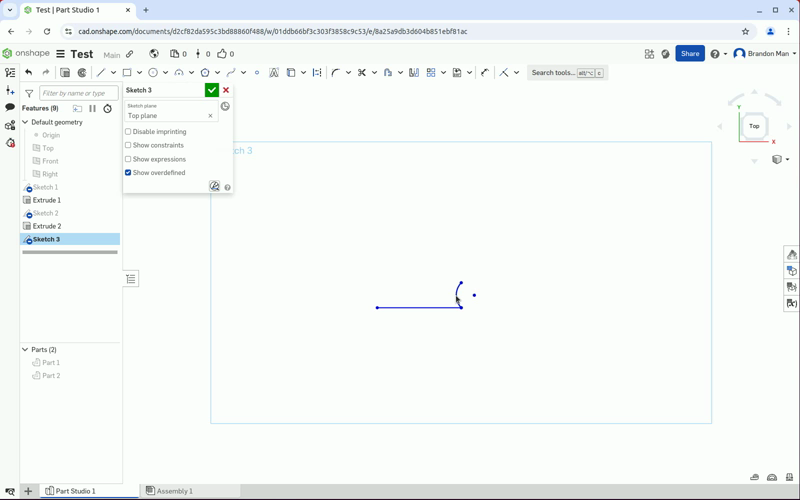
mouse_move(461, 282)
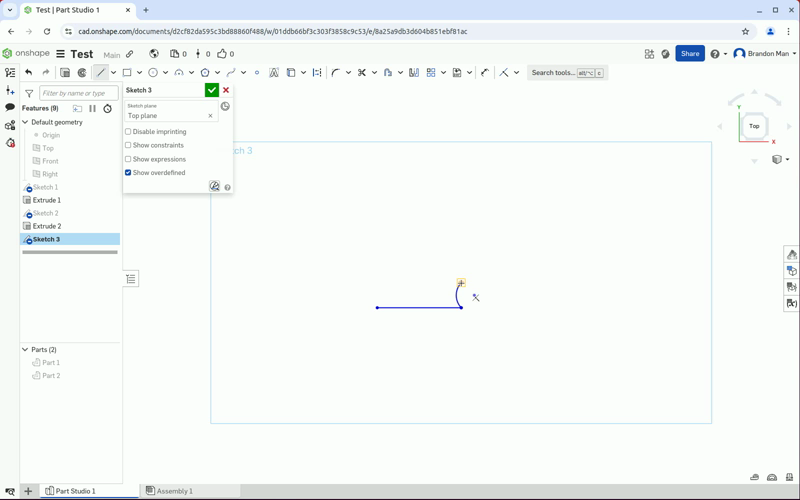
click(461, 282)
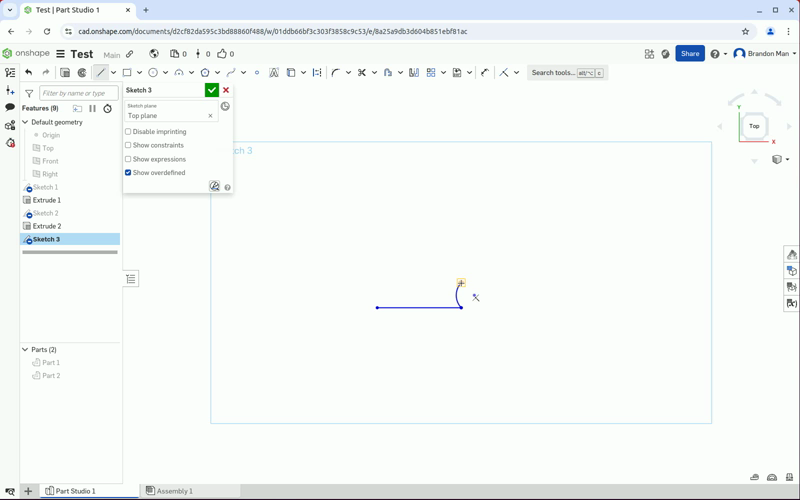
key_down(shift)
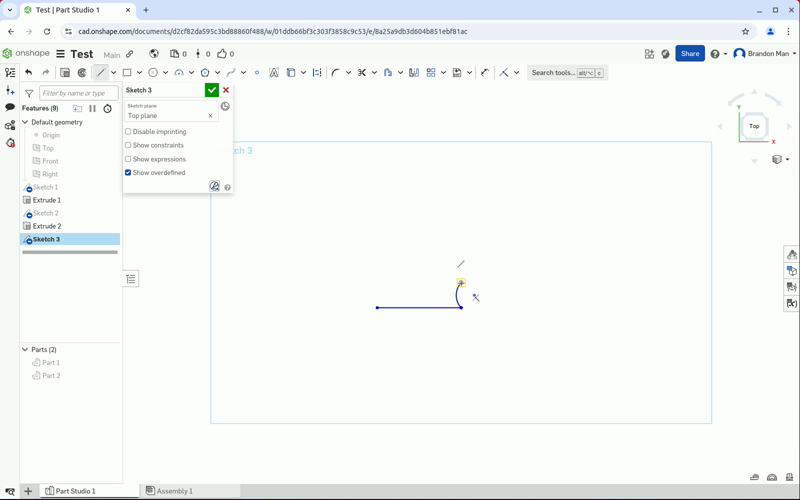
mouse_move(377, 282)
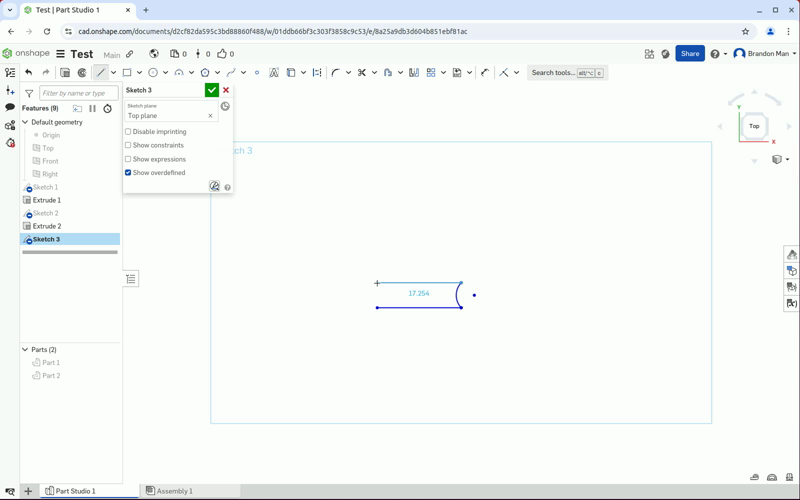
click(377, 282)
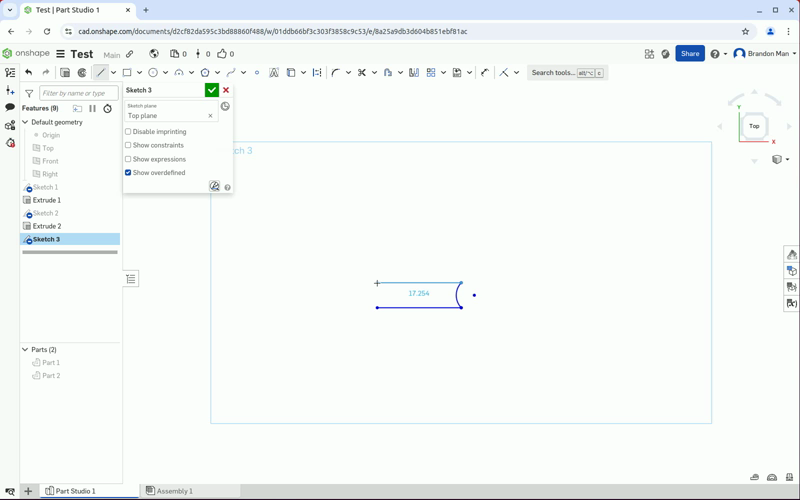
key_up(shift)
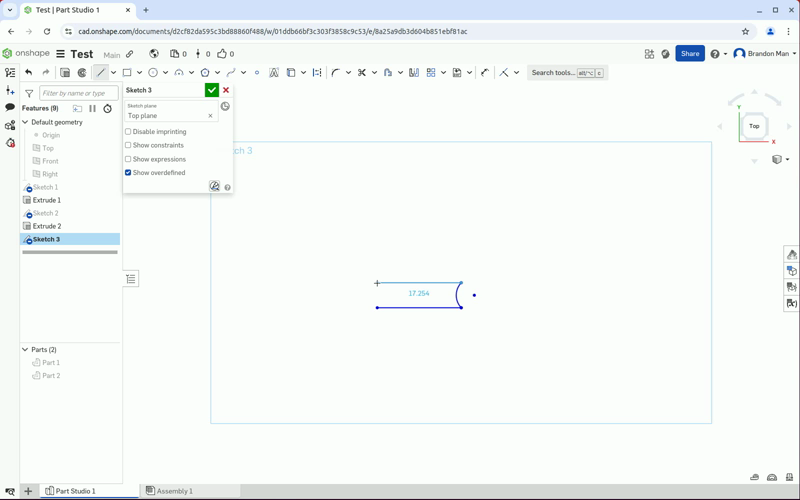
key(esc)
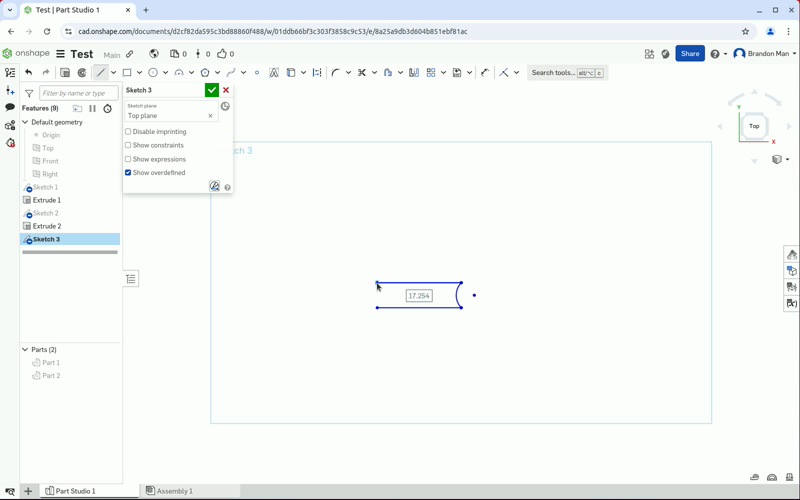
key(a)
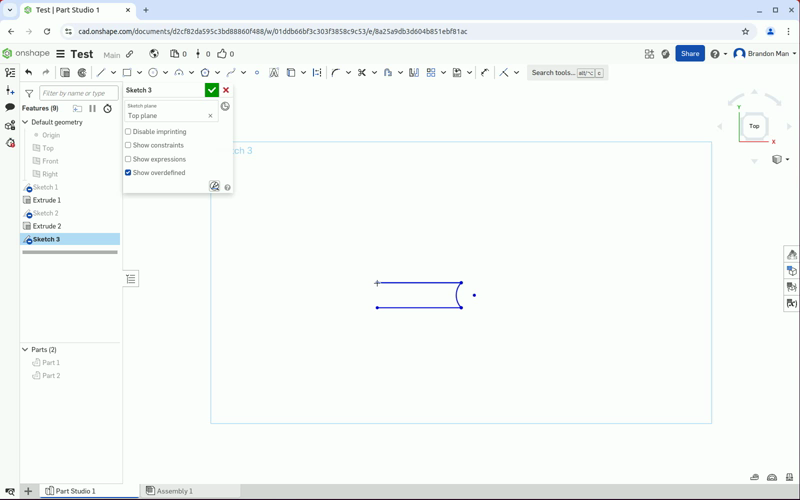
mouse_move(377, 282)
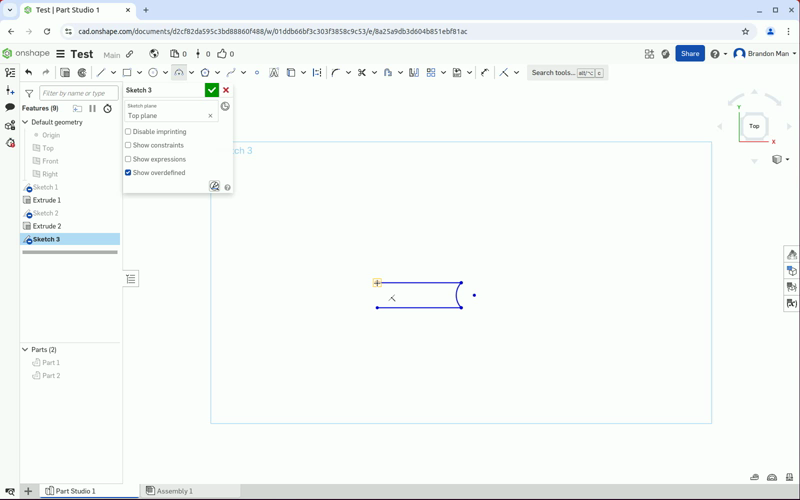
click(377, 282)
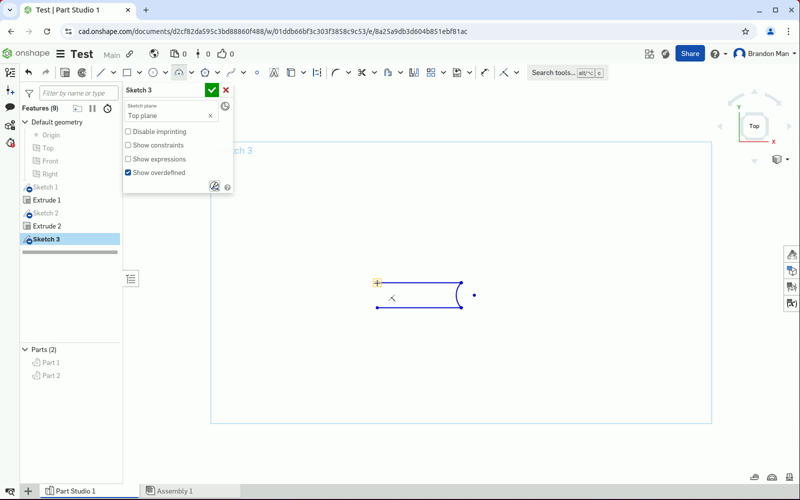
mouse_move(377, 307)
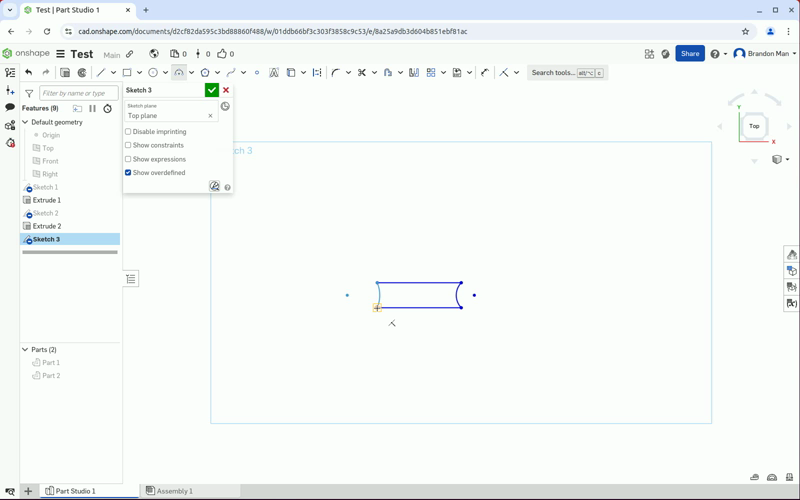
click(377, 307)
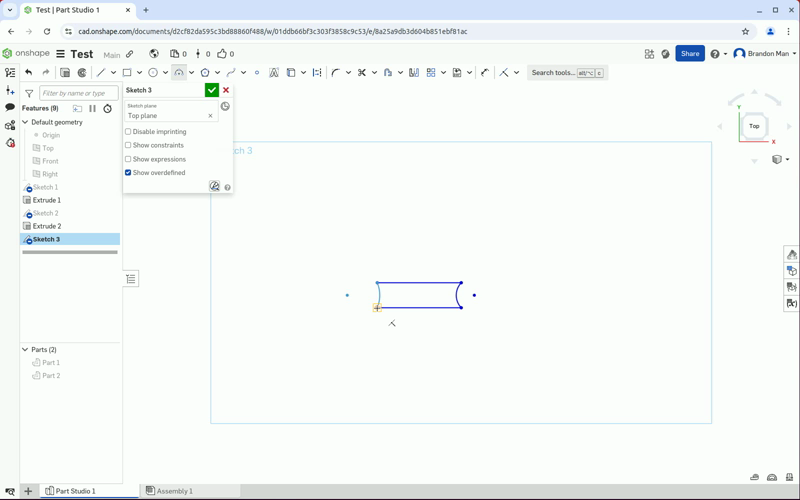
key_down(shift)
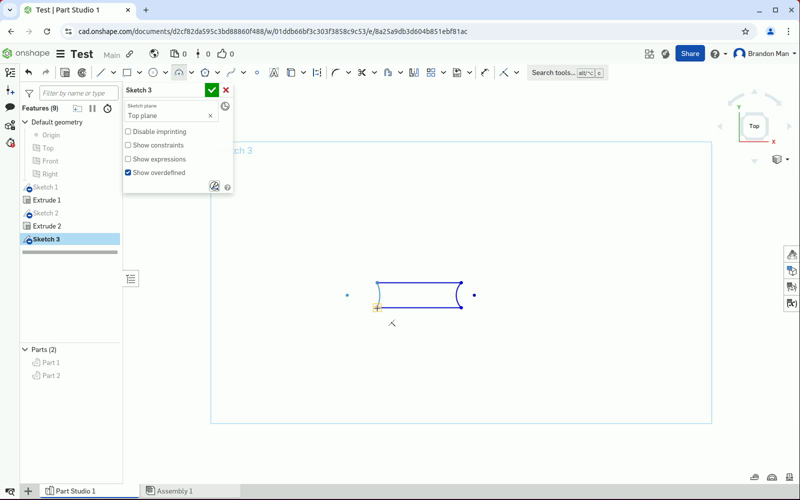
mouse_move(382, 295)
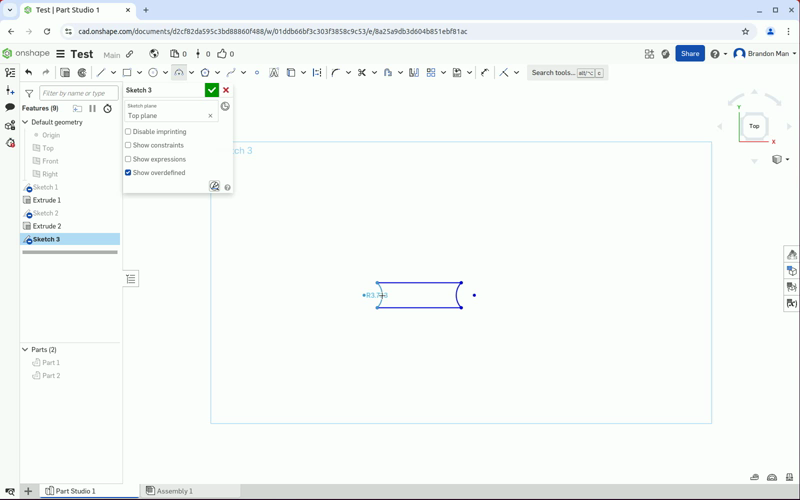
click(382, 295)
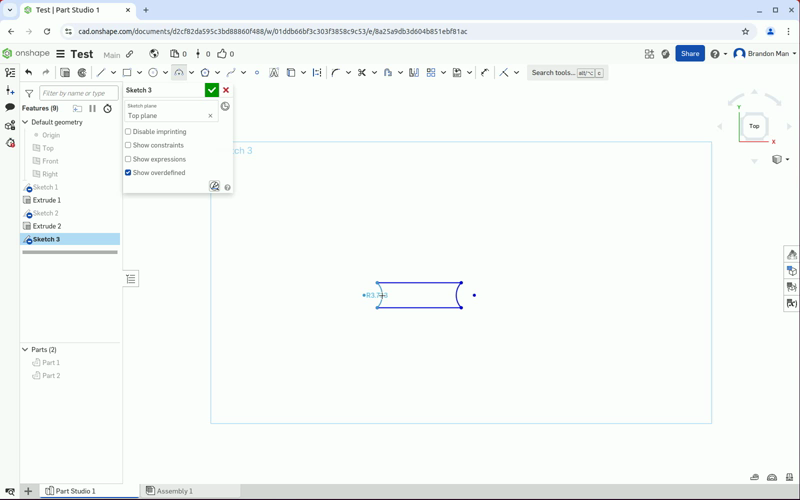
key_up(shift)
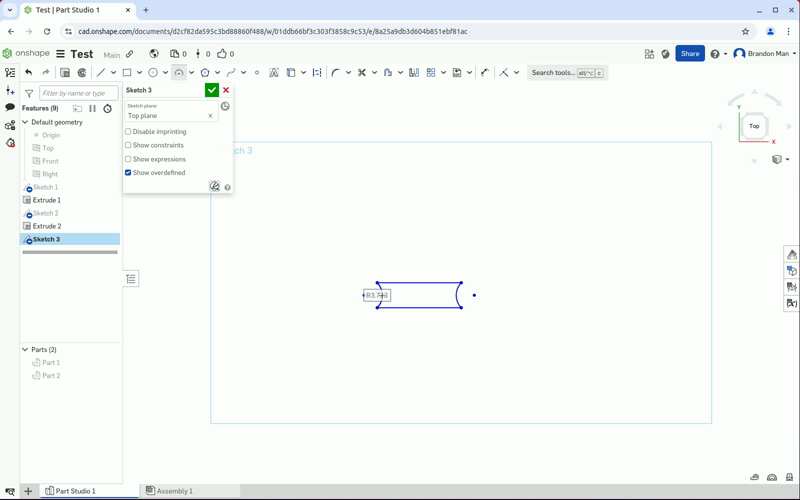
key(esc)
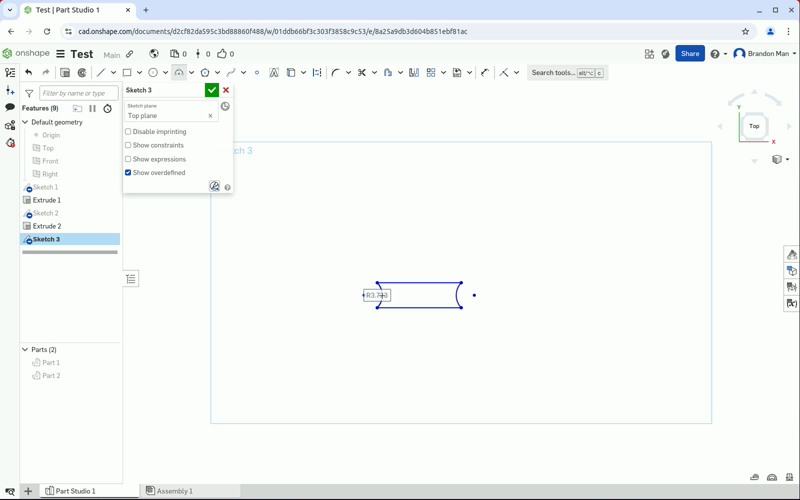
mouse_move(436, 306)
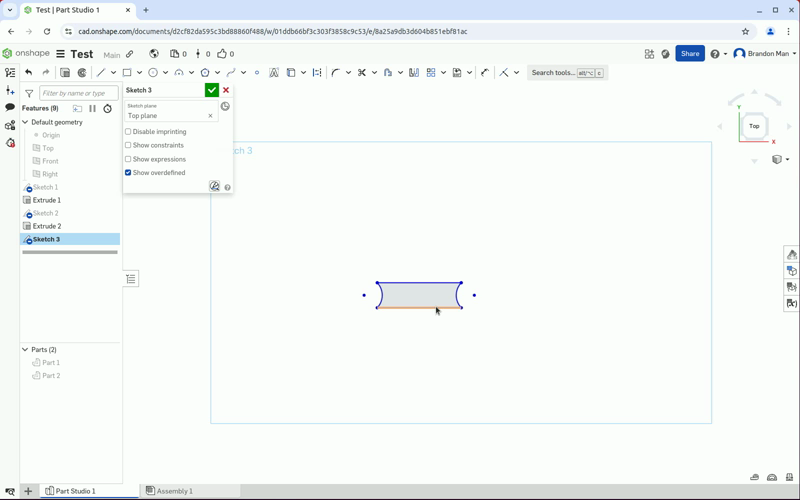
click(436, 306)
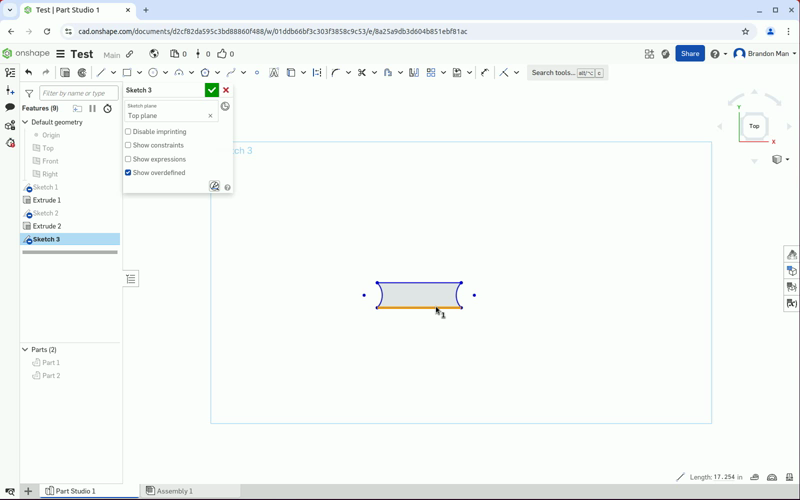
mouse_move(73, 352)
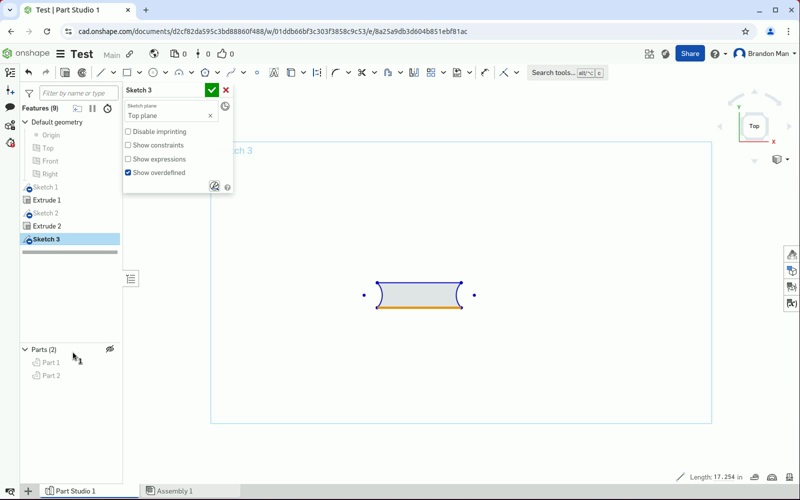
key(shift+y)
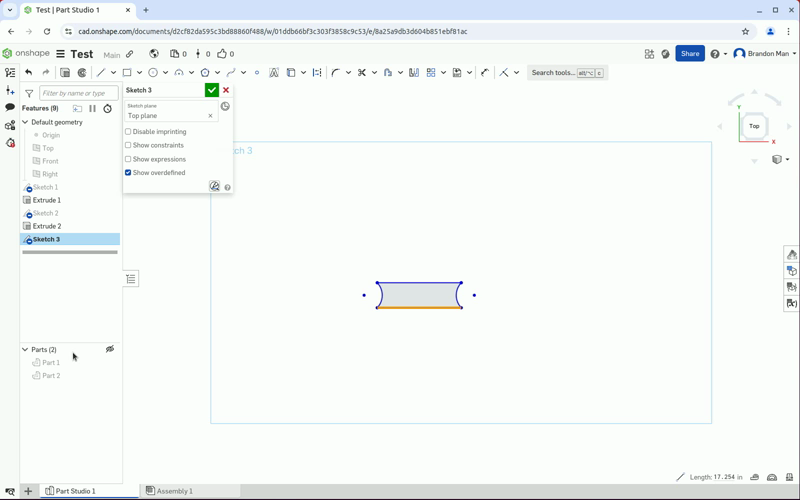
key(shift+e)
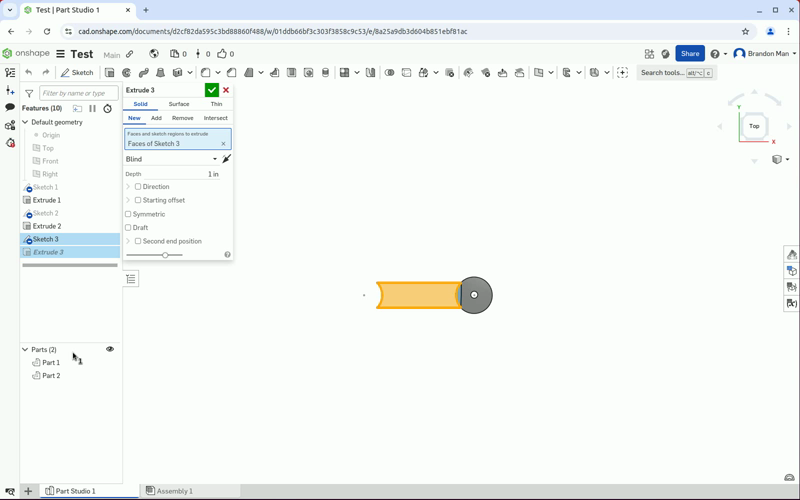
mouse_move(143, 106)
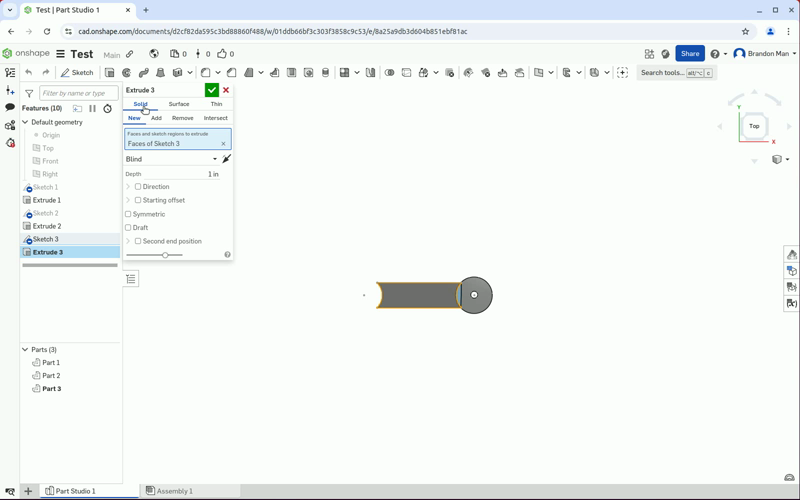
click(143, 106)
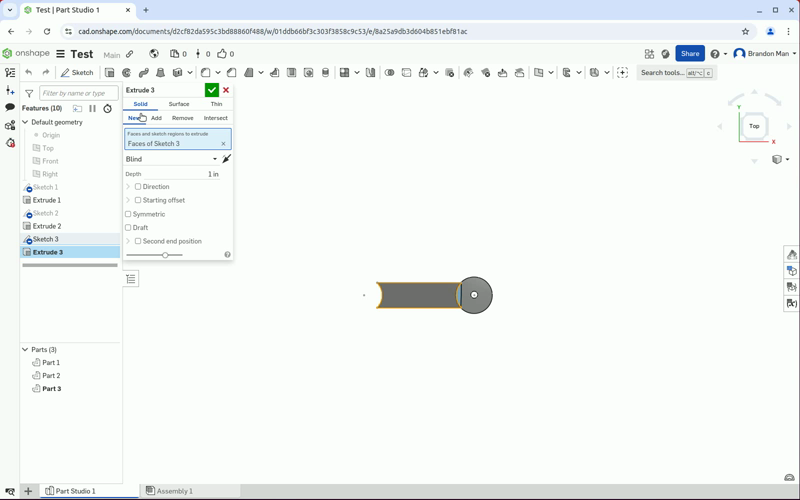
mouse_move(137, 120)
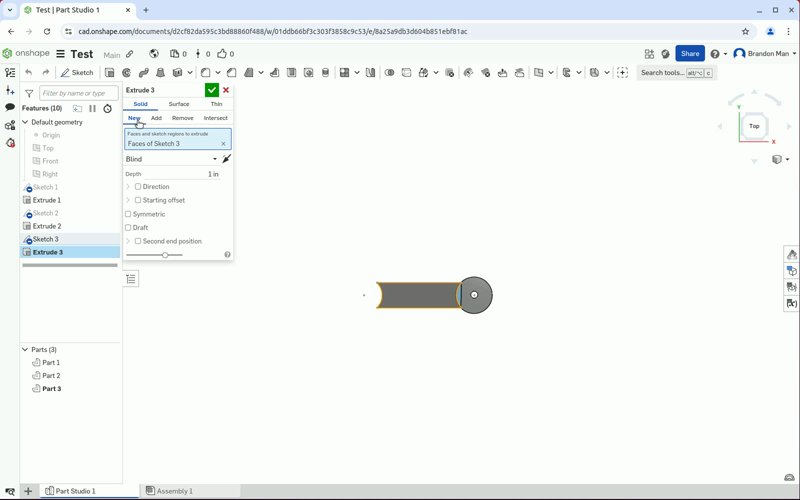
click(137, 120)
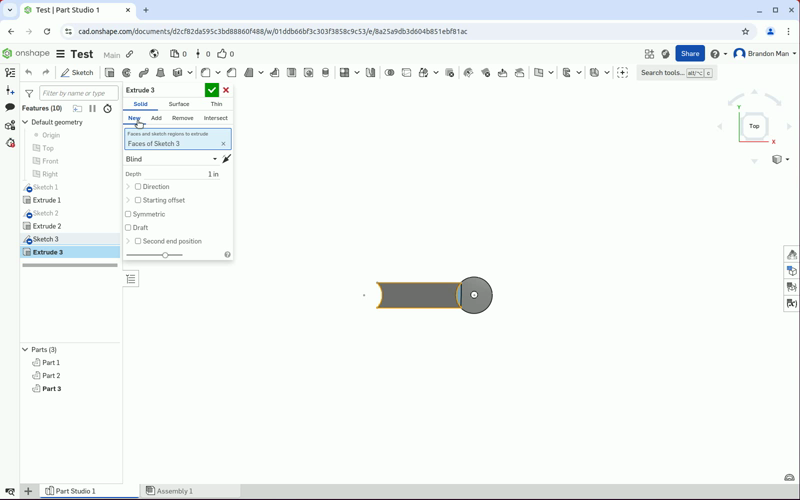
key(tab, 4)
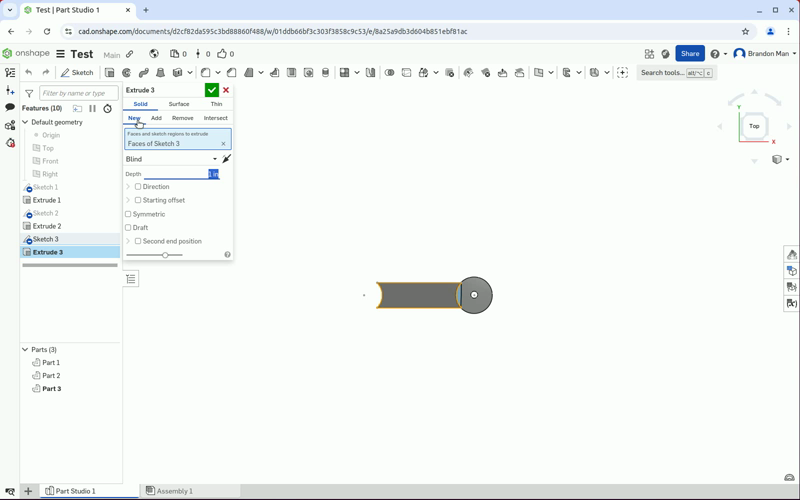
text(1.685)
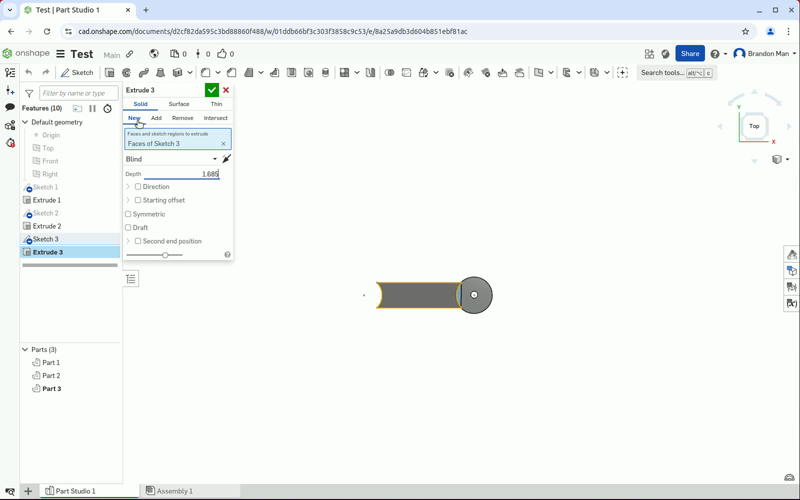
key(enter)
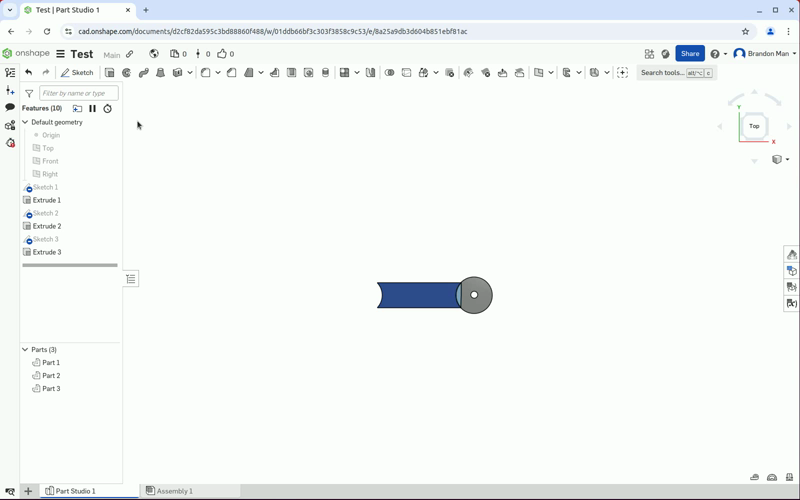
key(shift+h)
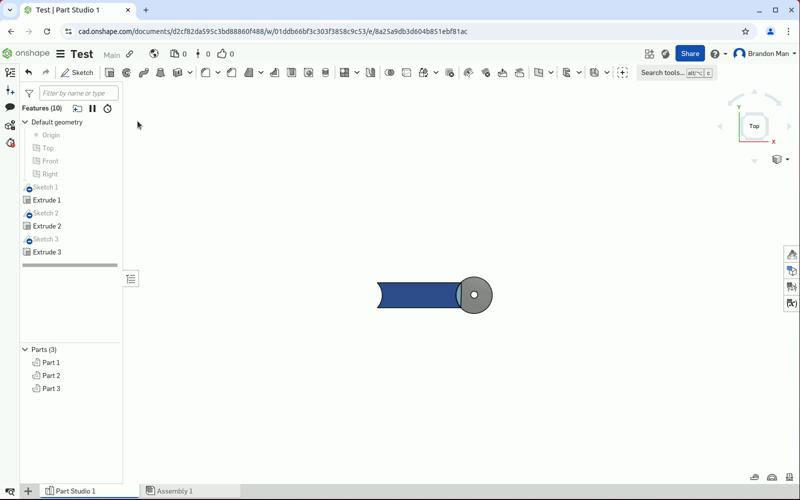
key(shift+h)
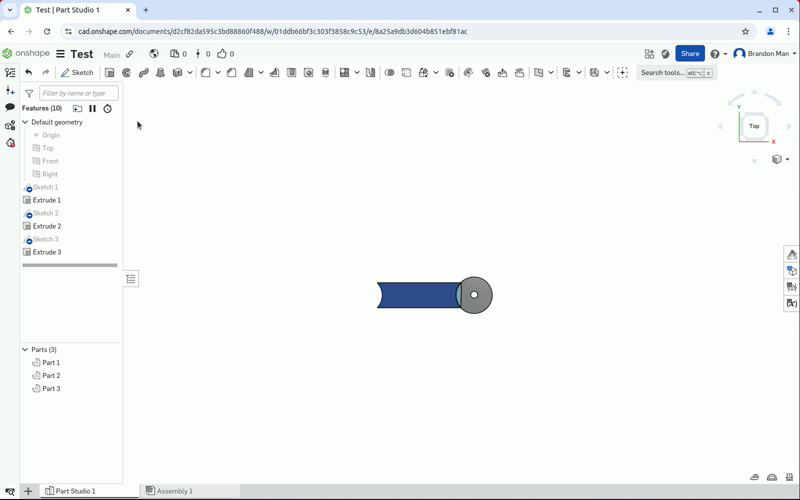
mouse_move(73, 189)
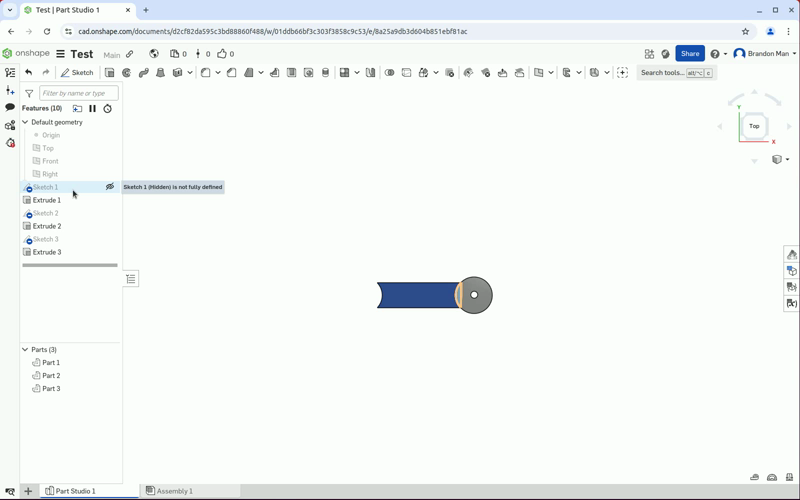
click(73, 189)
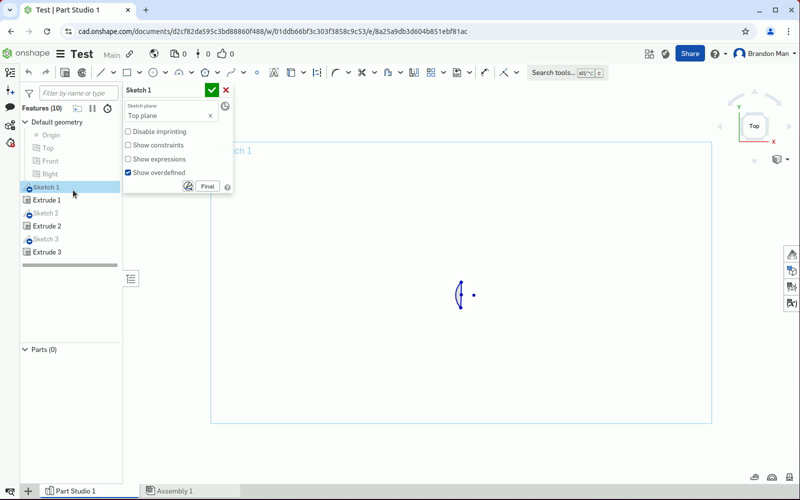
mouse_move(229, 92)
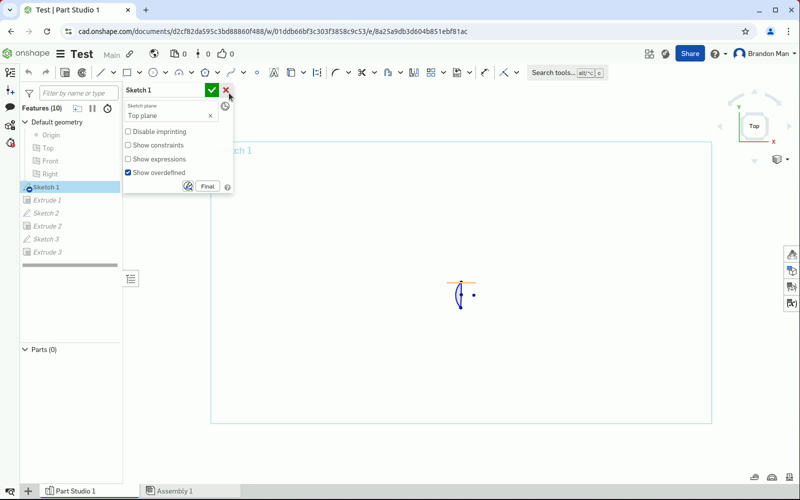
click(229, 92)
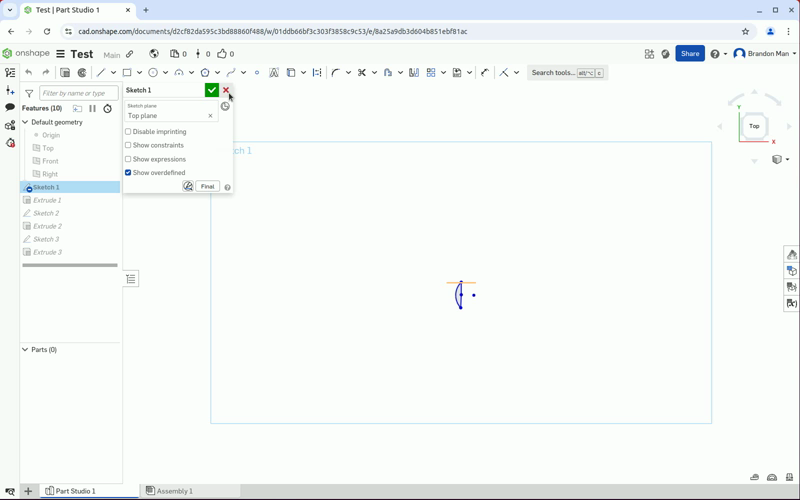
key(shift+s)
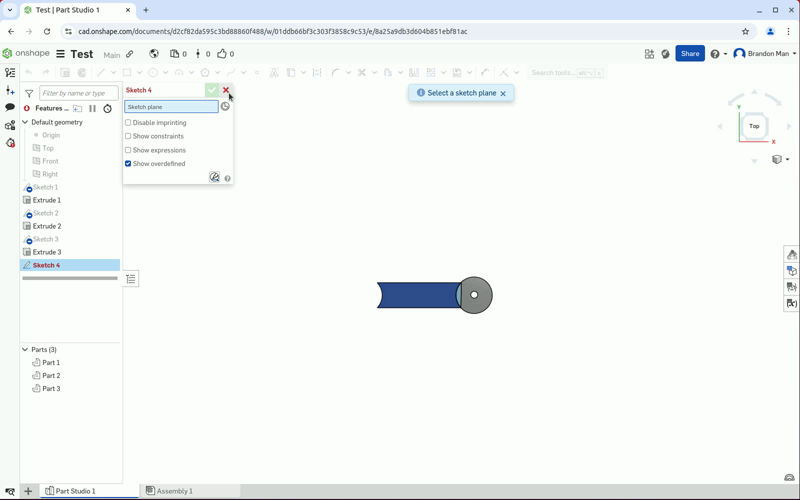
mouse_move(73, 150)
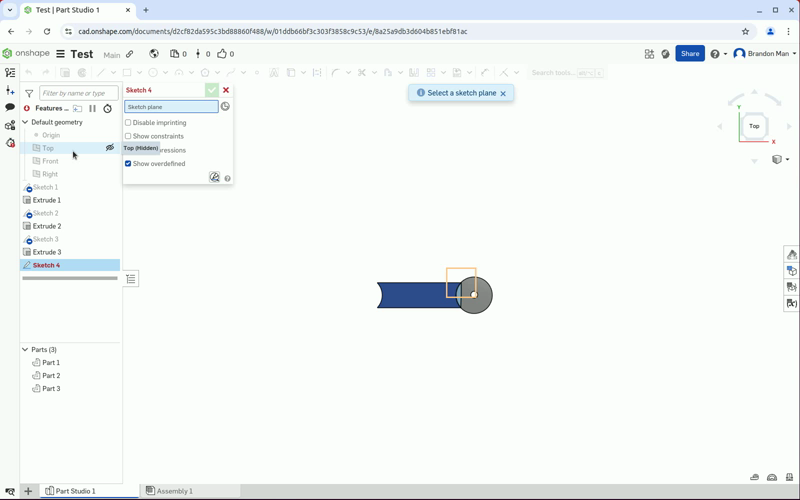
click(73, 150)
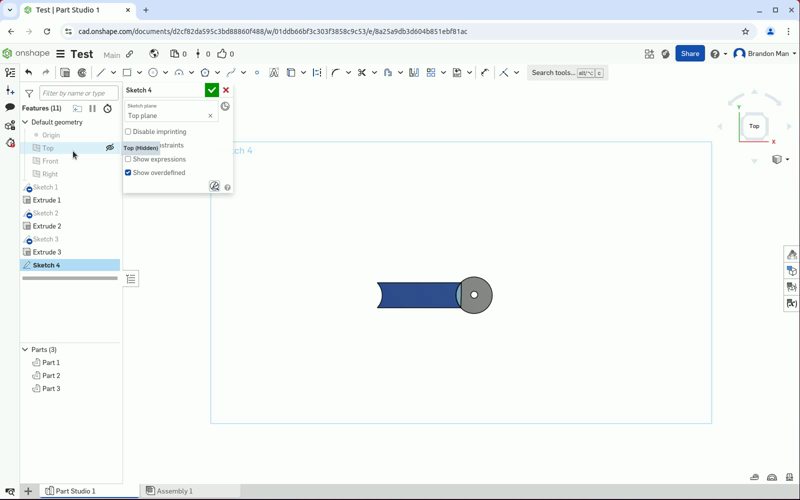
mouse_move(73, 352)
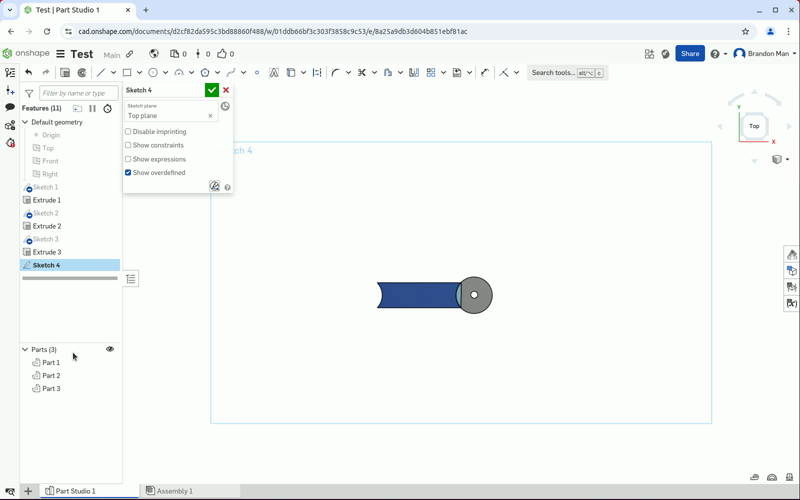
key(y)
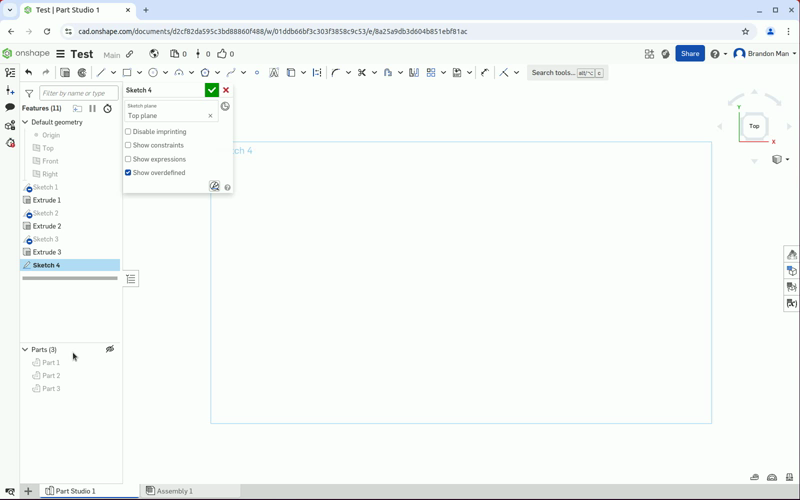
key(l)
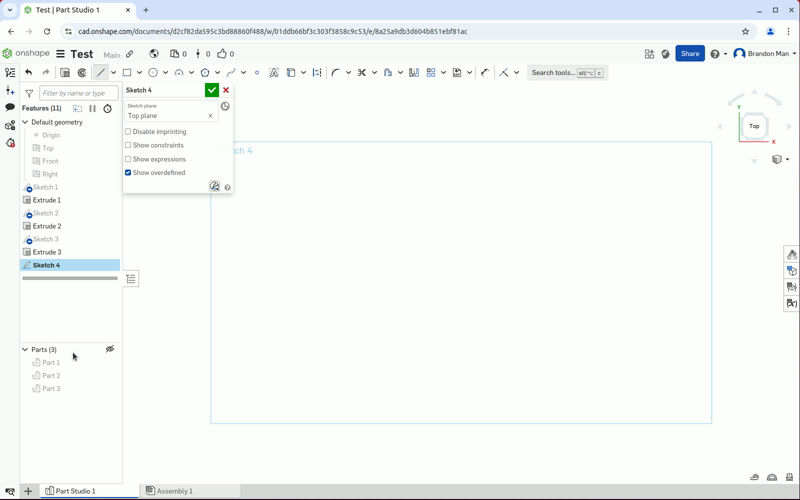
key_down(shift)
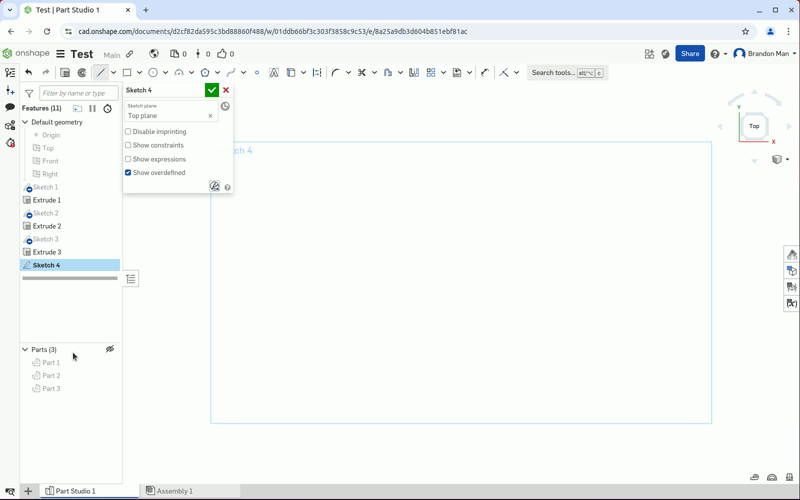
mouse_move(377, 307)
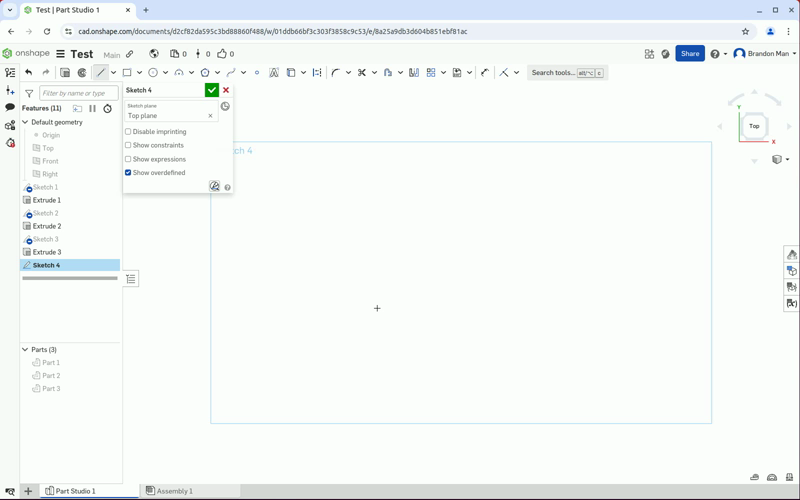
click(377, 307)
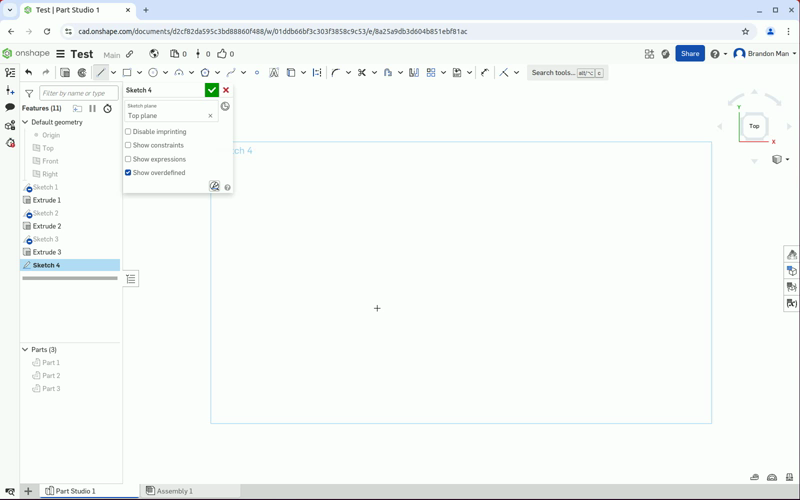
key_up(shift)
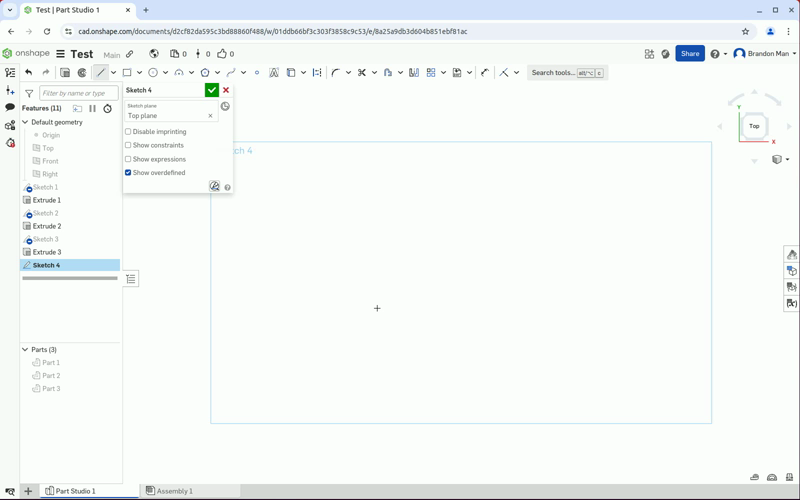
key_down(shift)
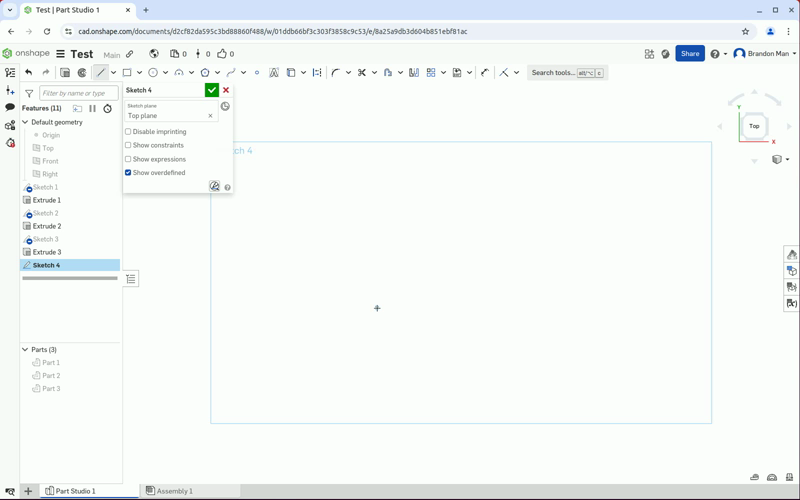
mouse_move(407, 307)
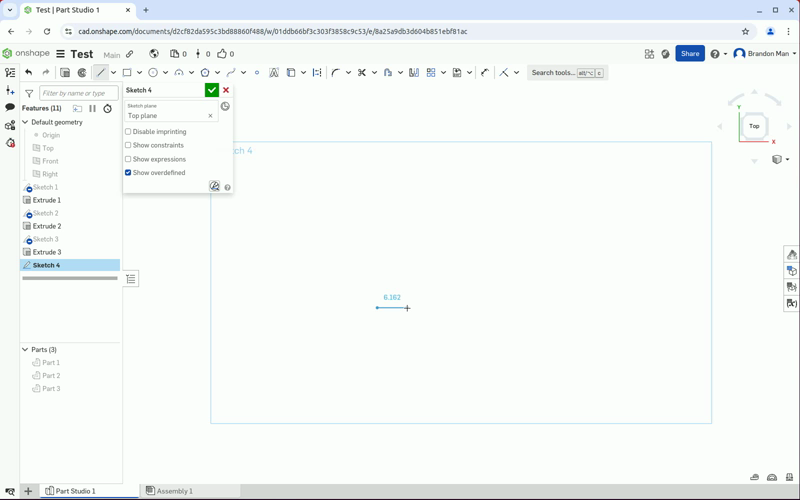
mouse_move(377, 295)
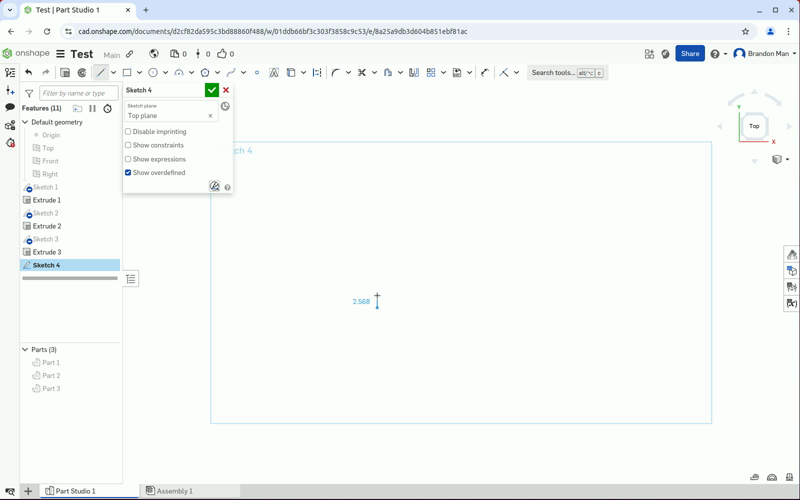
click(377, 295)
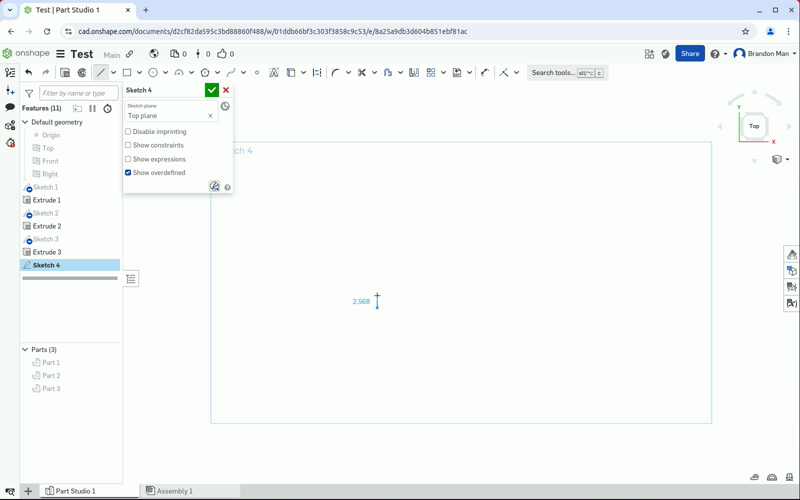
key_up(shift)
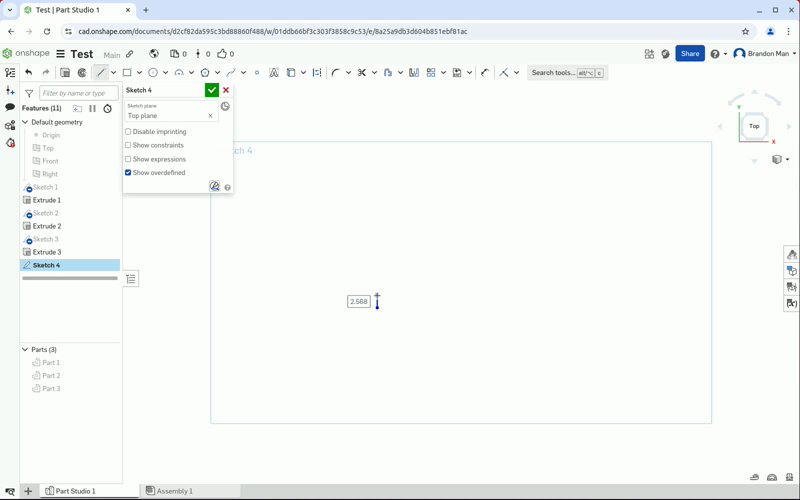
key_down(shift)
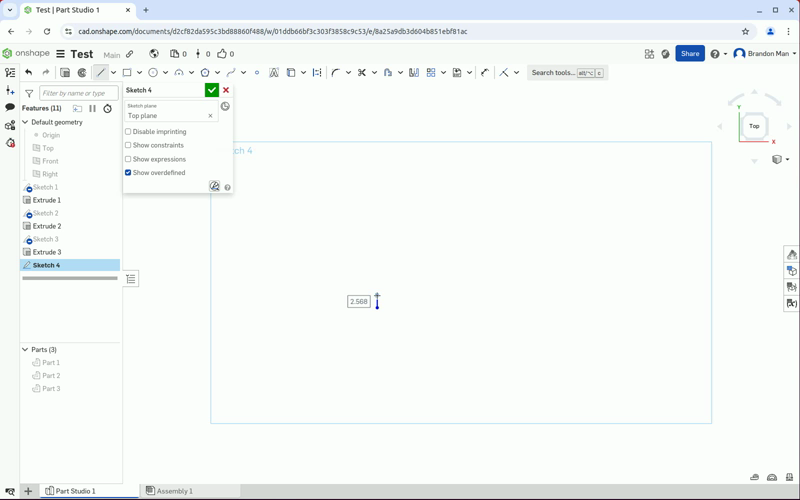
mouse_move(407, 295)
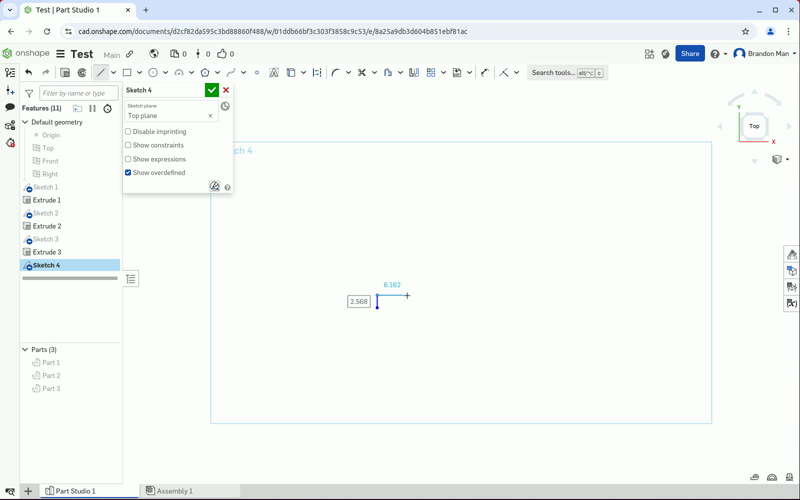
mouse_move(377, 282)
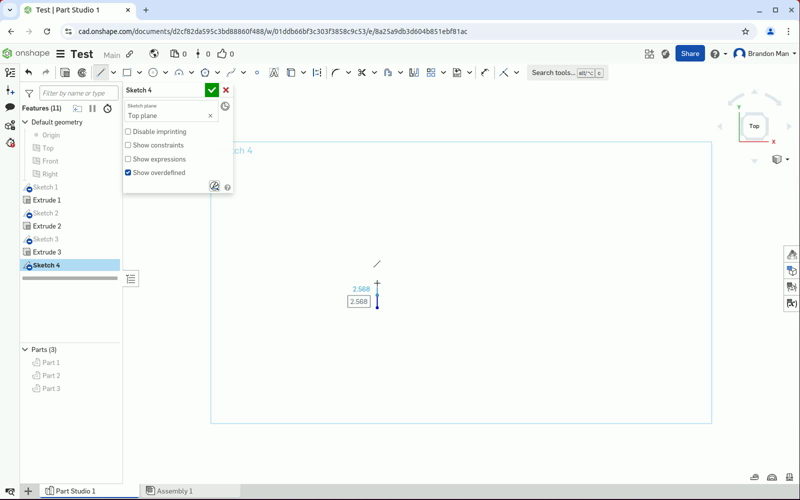
click(377, 282)
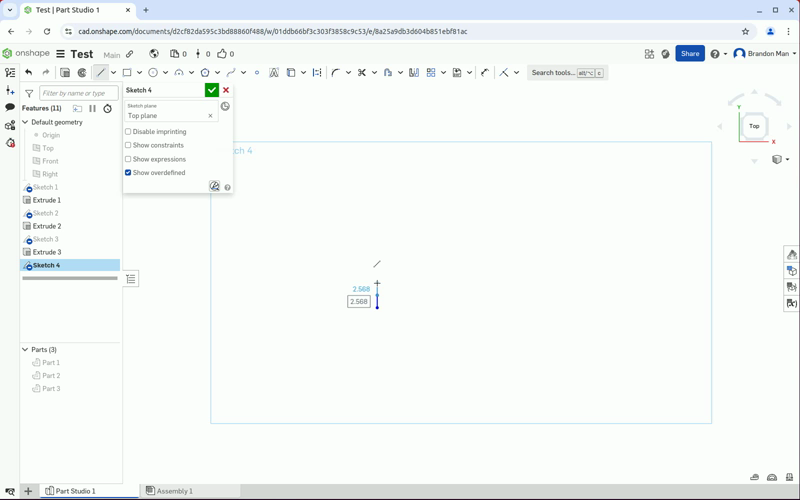
key_up(shift)
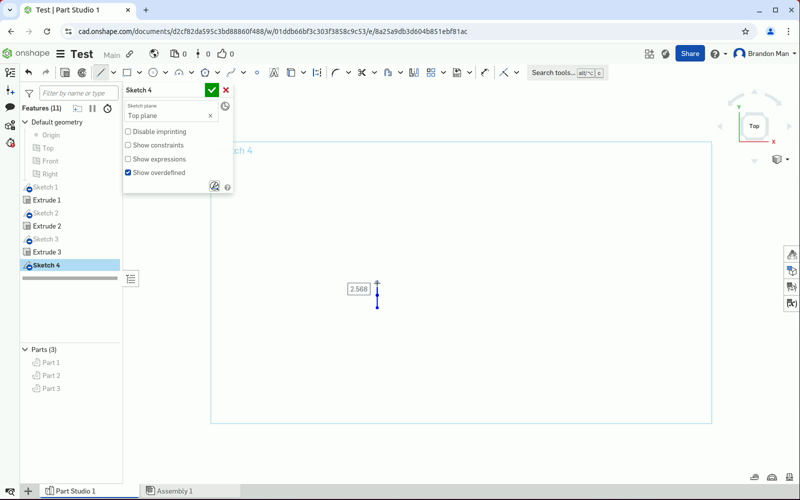
key(esc)
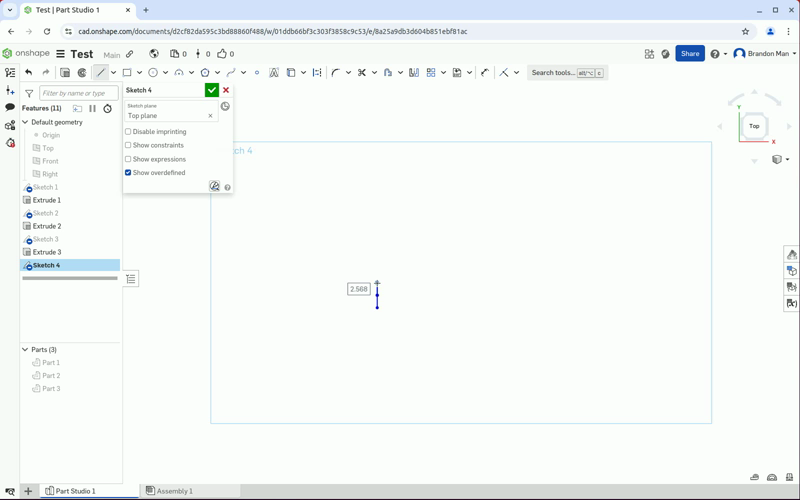
key(a)
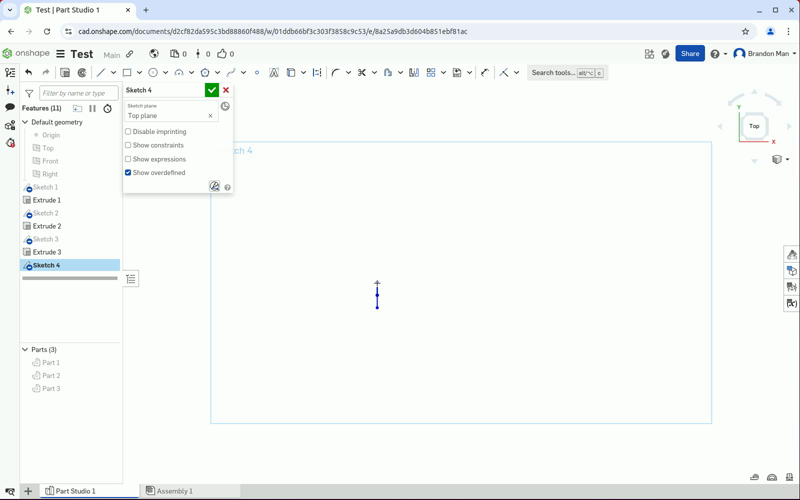
mouse_move(377, 282)
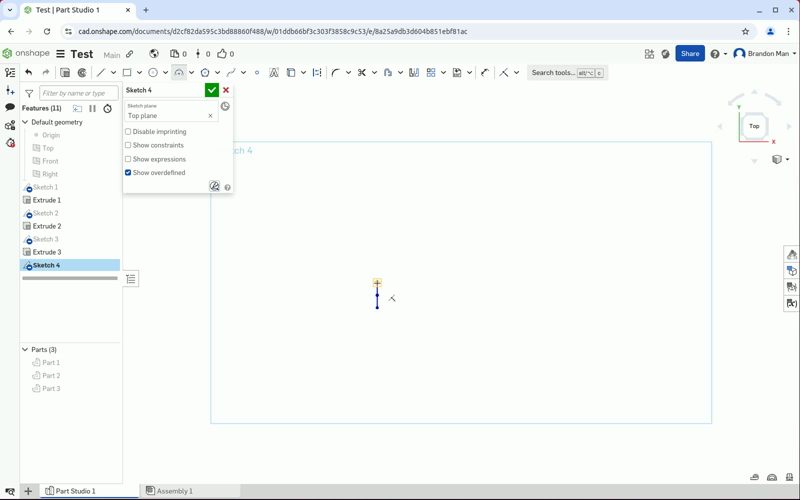
click(377, 282)
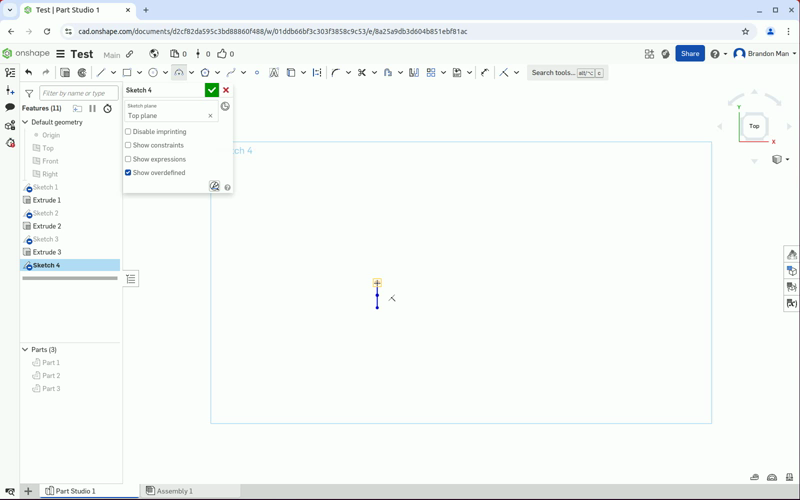
mouse_move(377, 307)
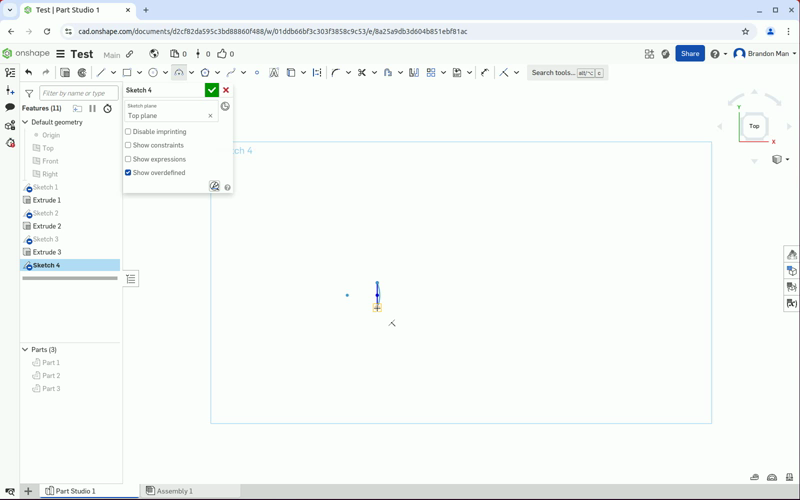
click(377, 307)
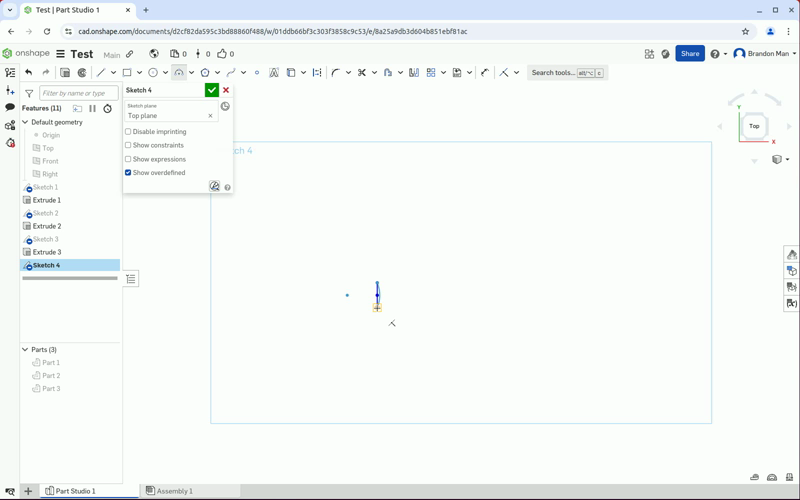
key_down(shift)
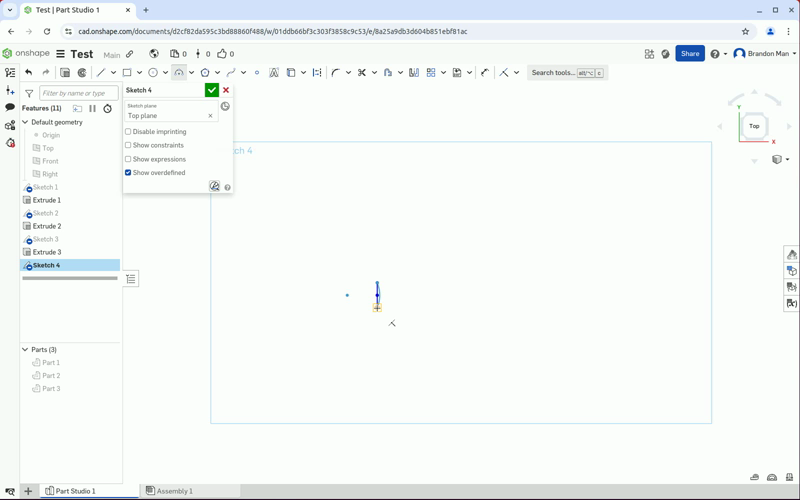
mouse_move(347, 295)
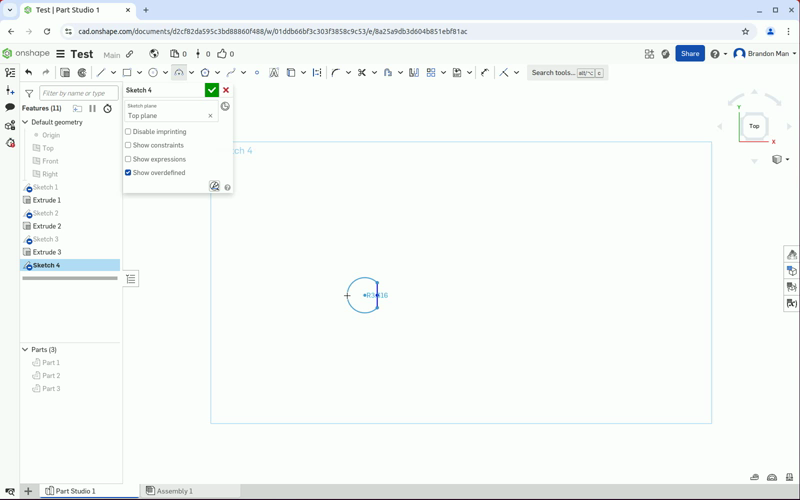
click(347, 295)
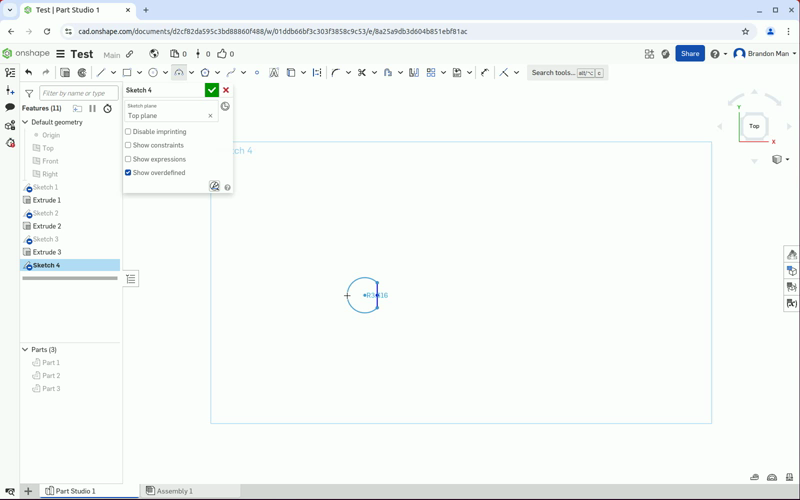
key_up(shift)
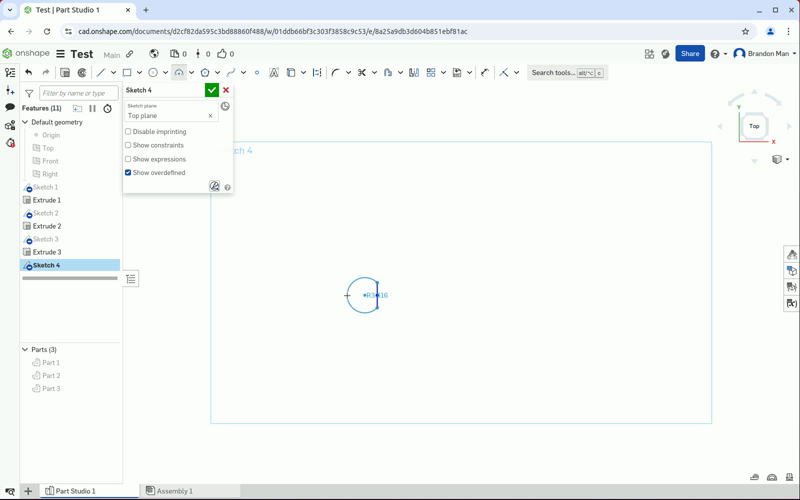
key(esc)
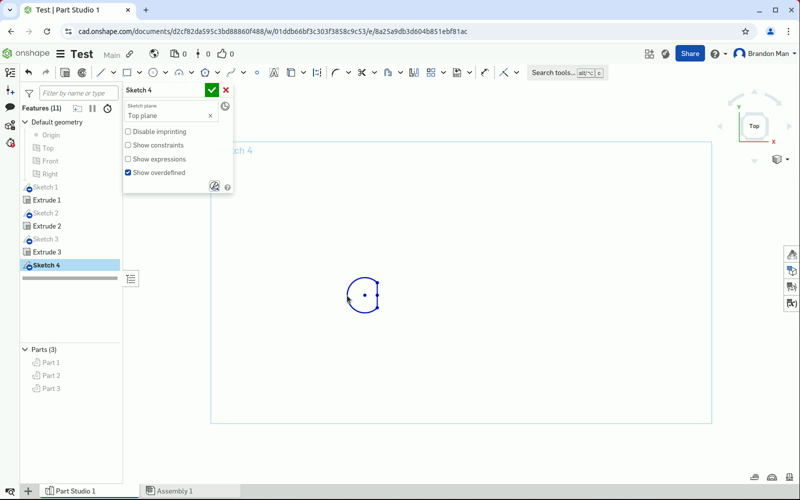
key(c)
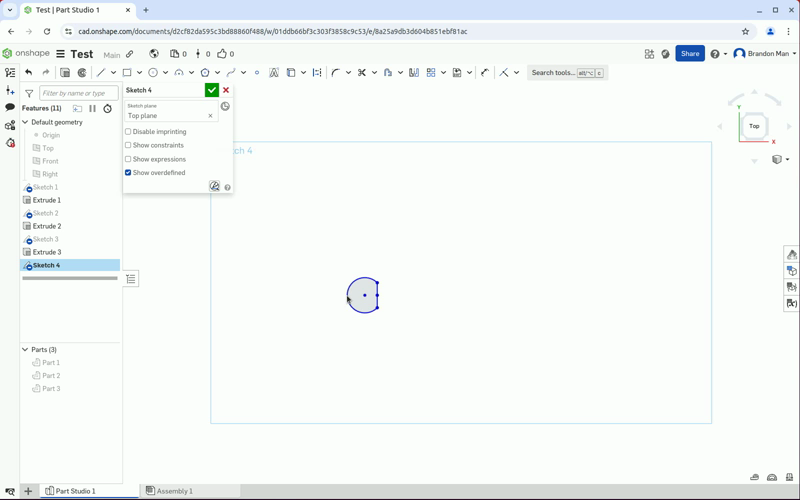
key_down(shift)
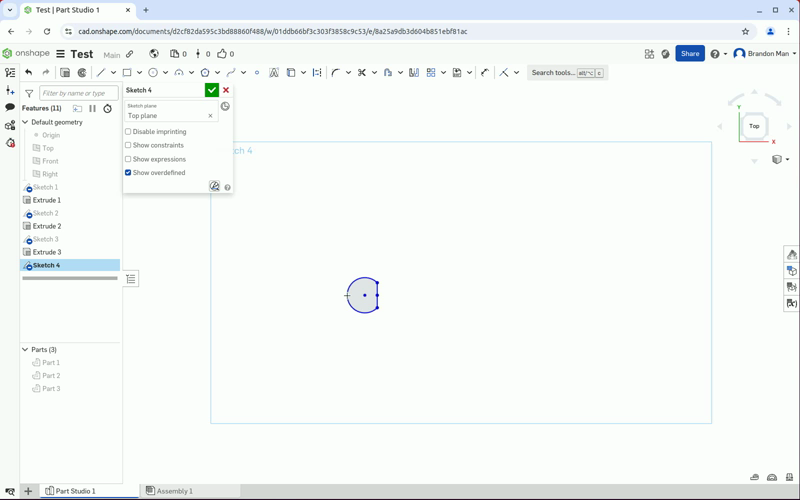
mouse_move(364, 295)
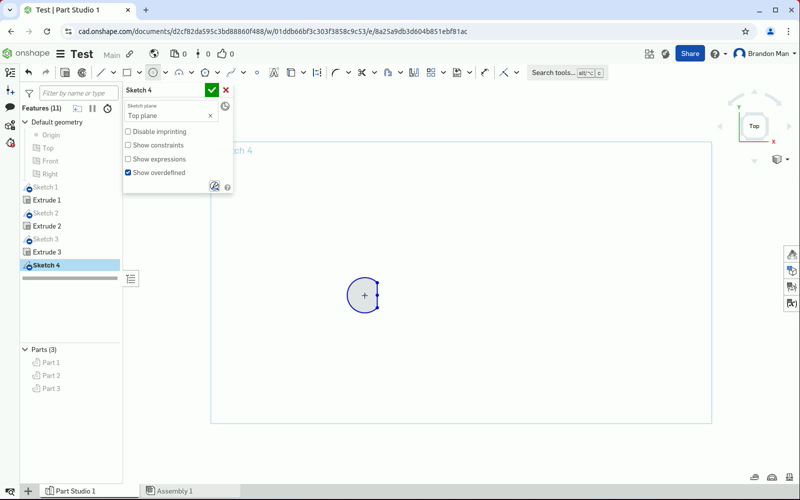
click(364, 295)
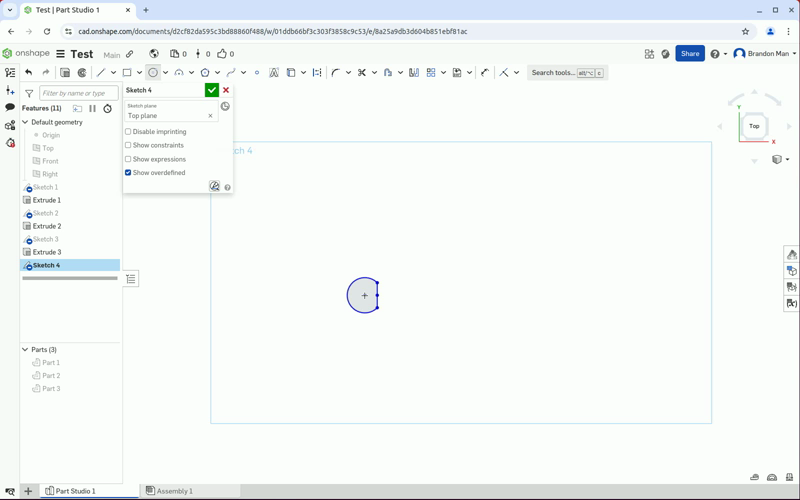
key_up(shift)
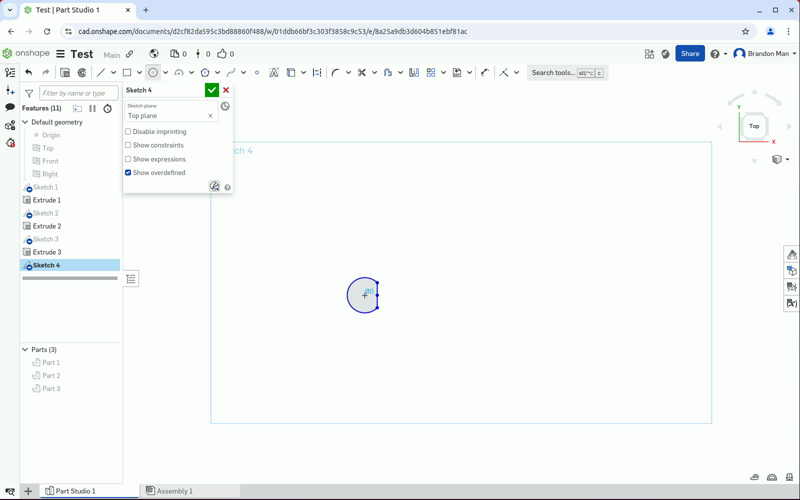
mouse_move(368, 295)
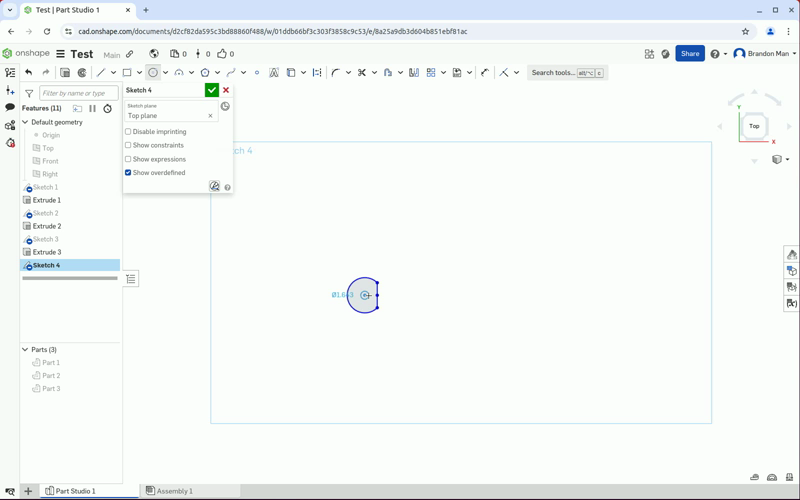
scroll(6)
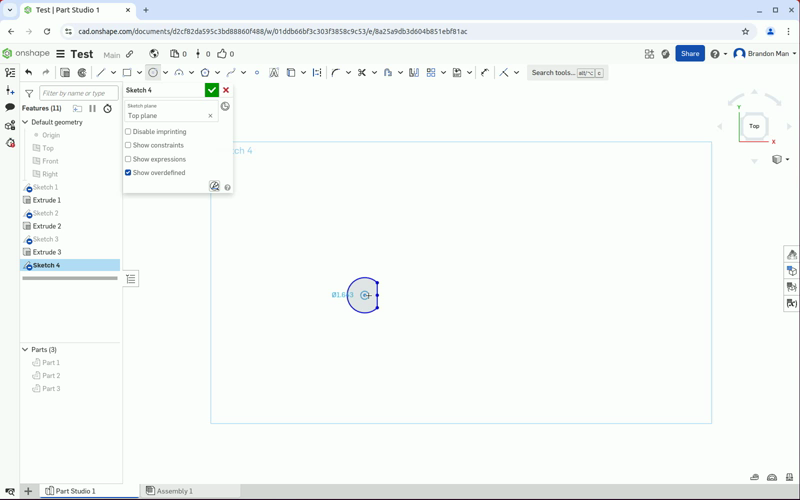
scroll(6)
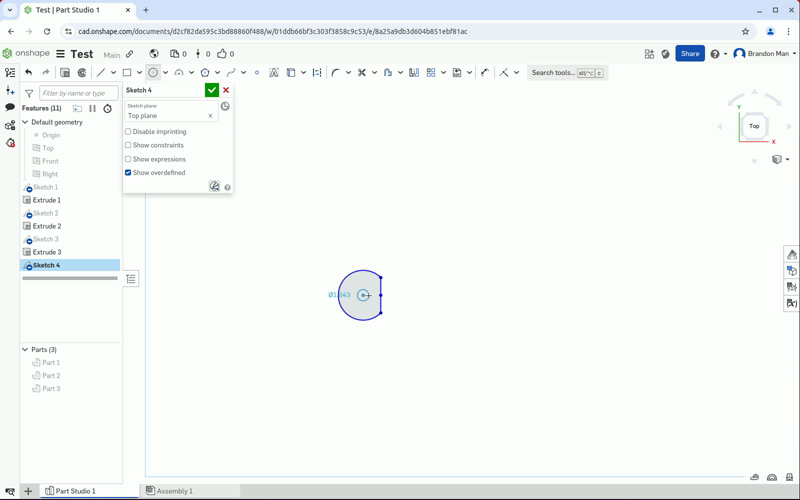
scroll(6)
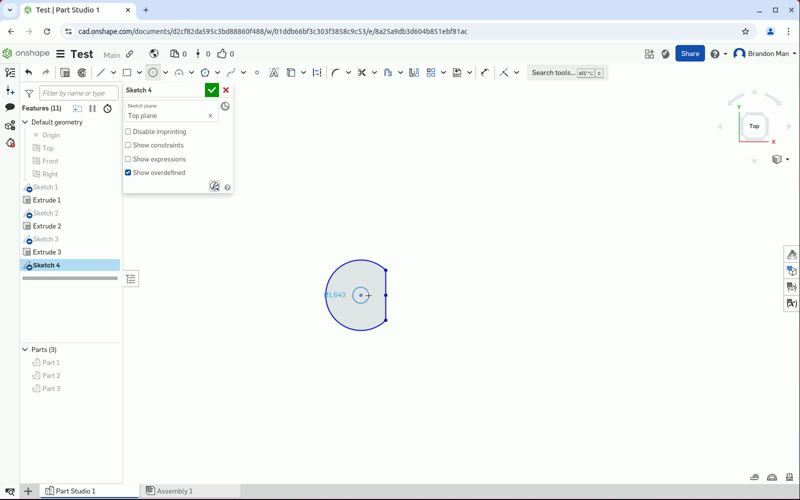
scroll(6)
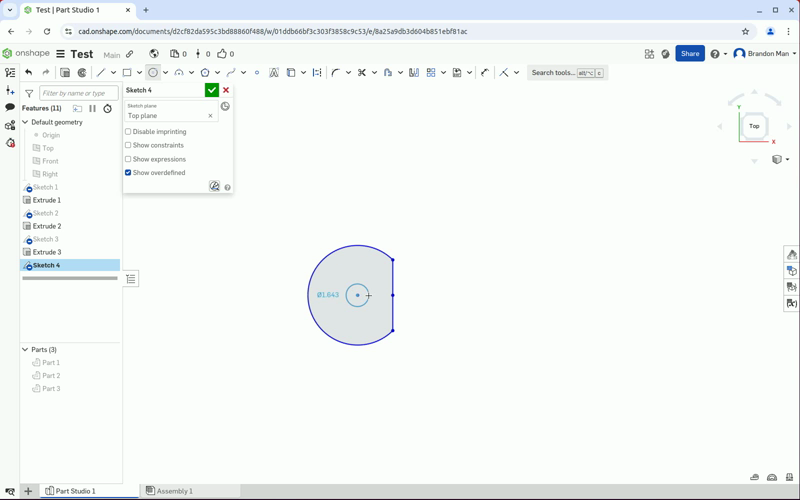
scroll(6)
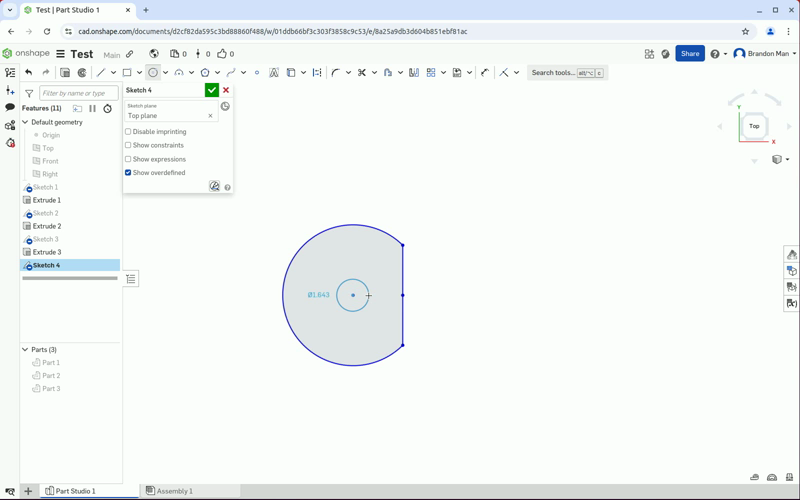
scroll(6)
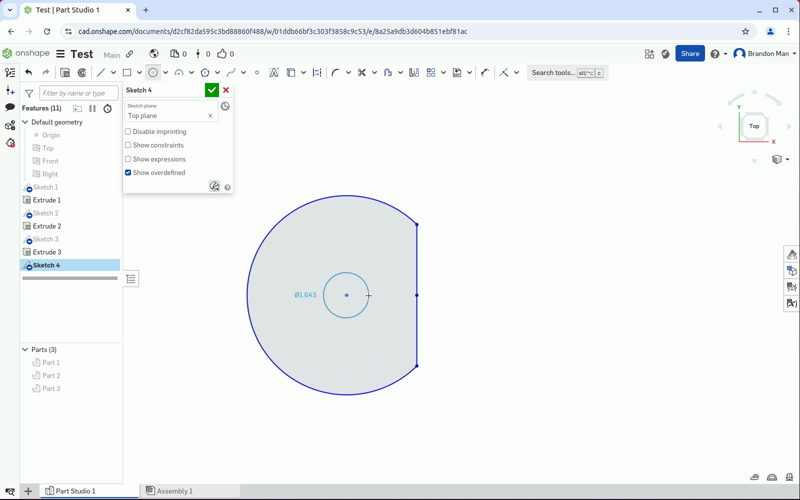
scroll(6)
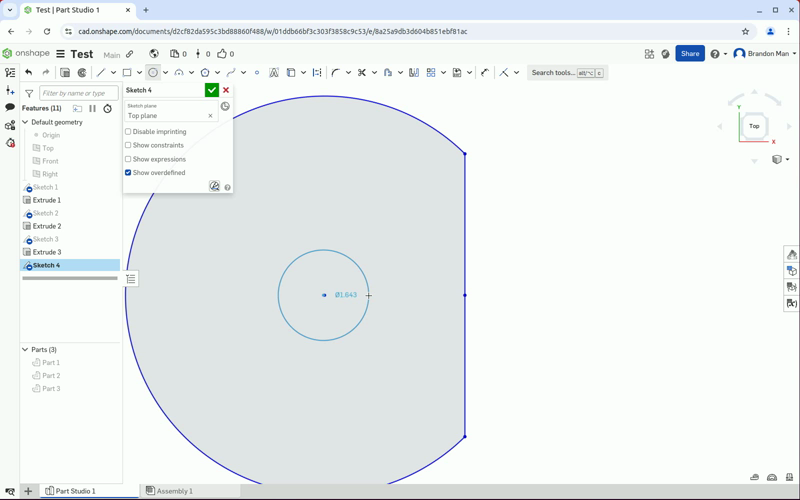
click(368, 295)
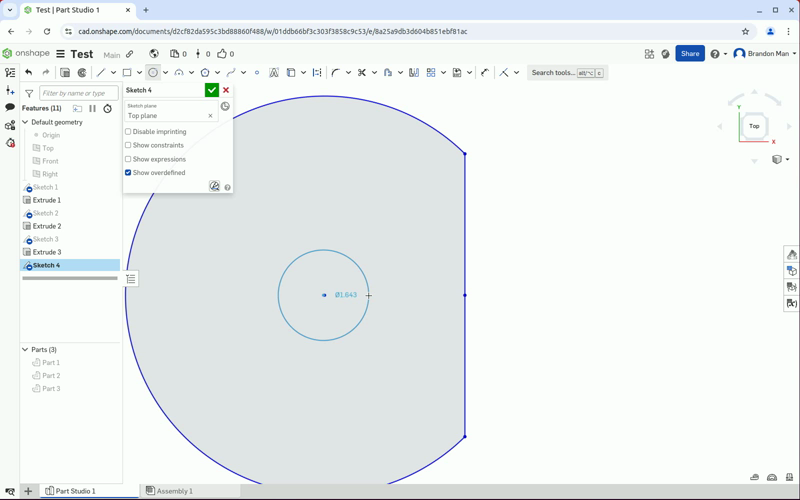
scroll(-6)
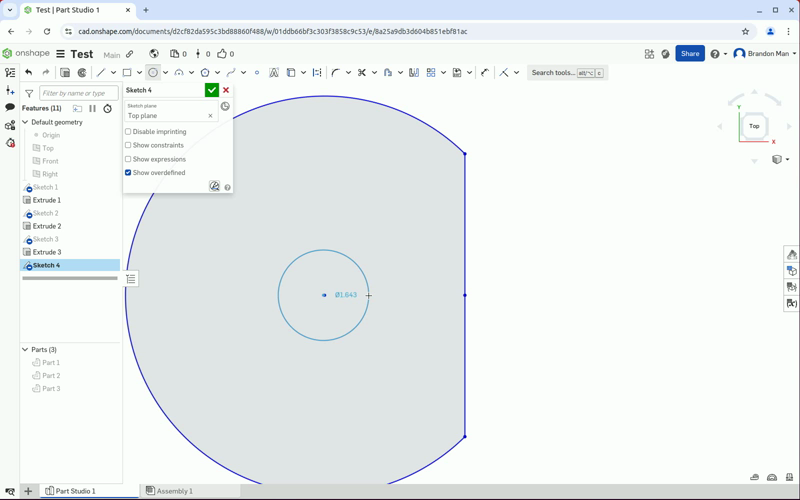
scroll(-6)
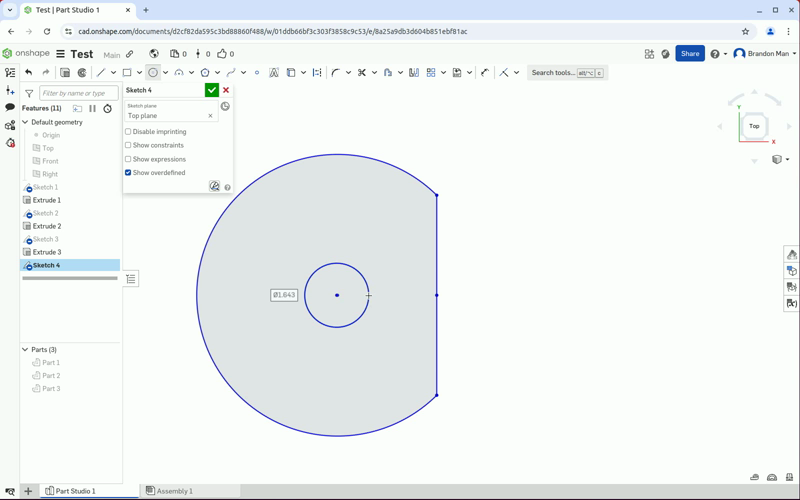
scroll(-6)
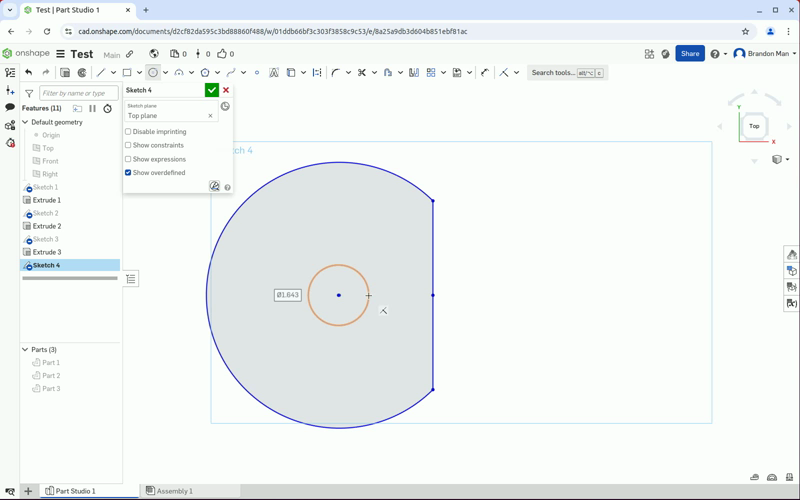
scroll(-6)
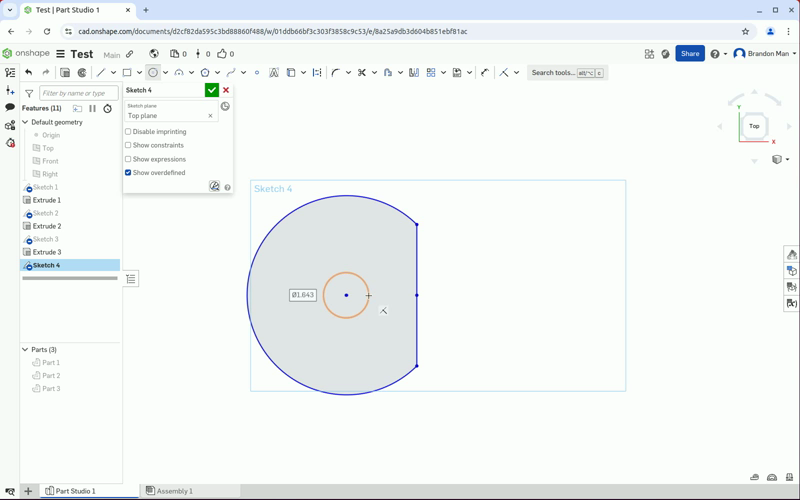
scroll(-6)
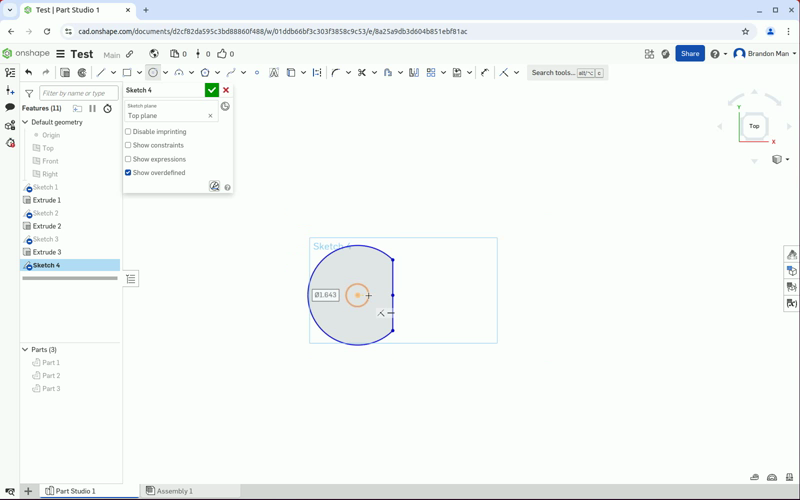
scroll(-6)
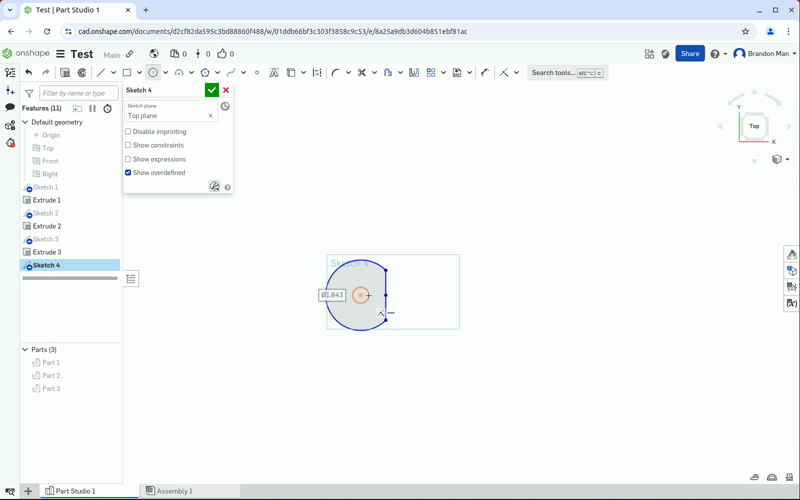
scroll(-6)
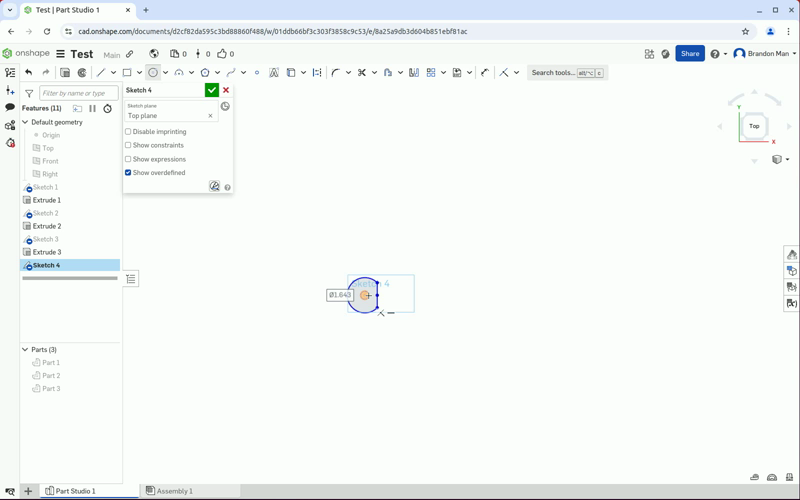
key(esc)
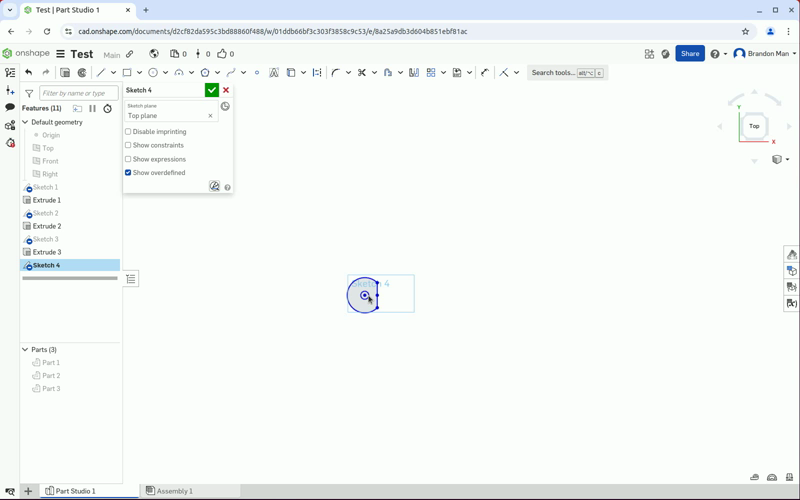
mouse_move(362, 300)
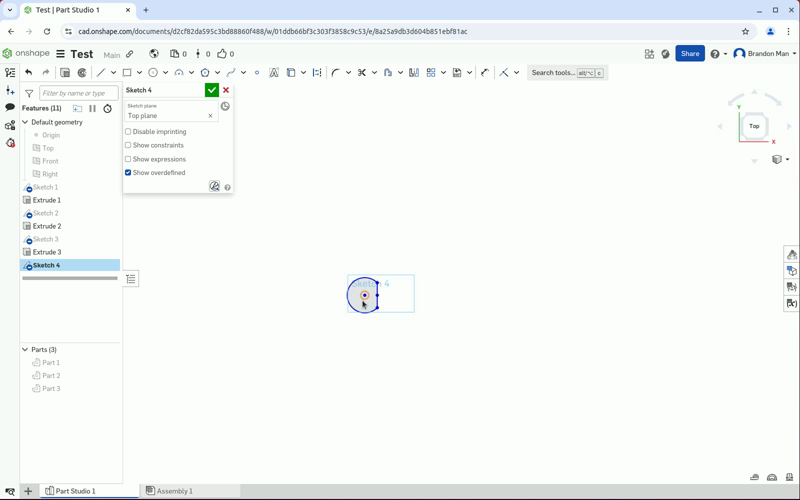
scroll(6)
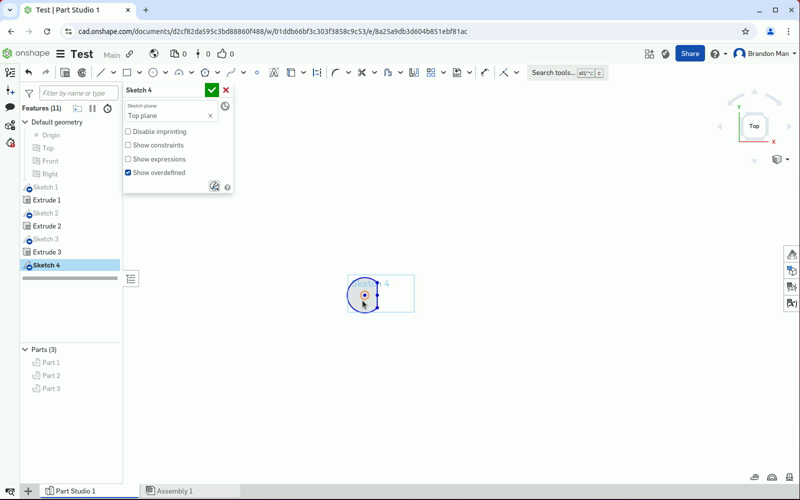
scroll(6)
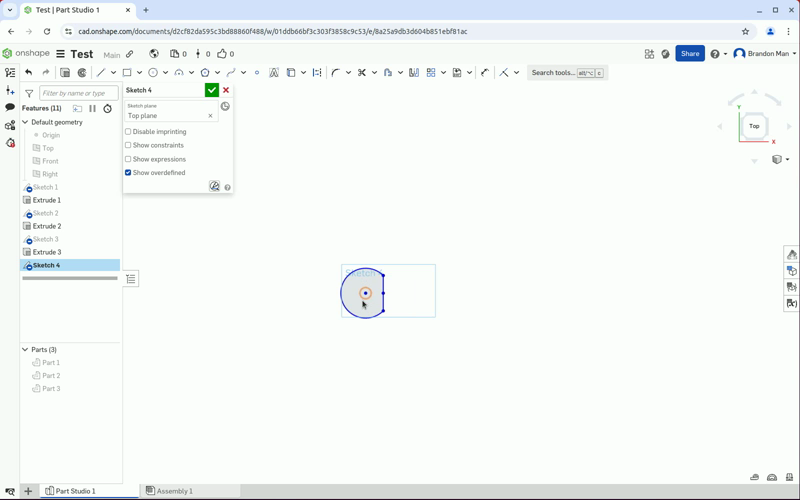
scroll(6)
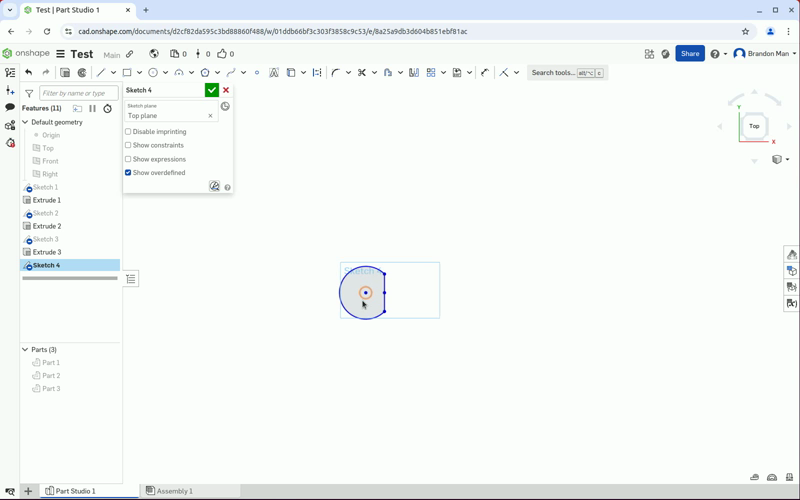
scroll(6)
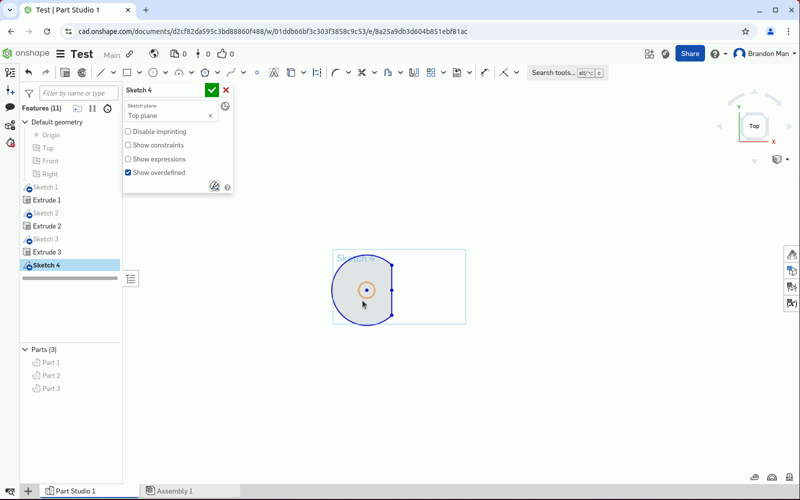
scroll(6)
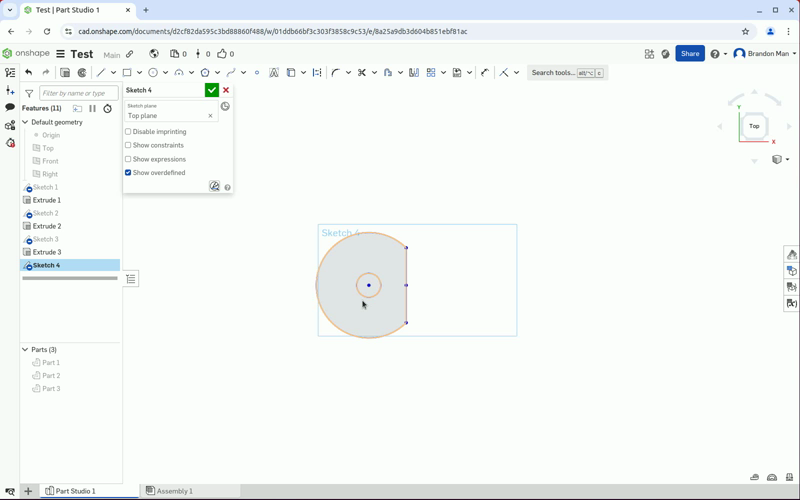
scroll(6)
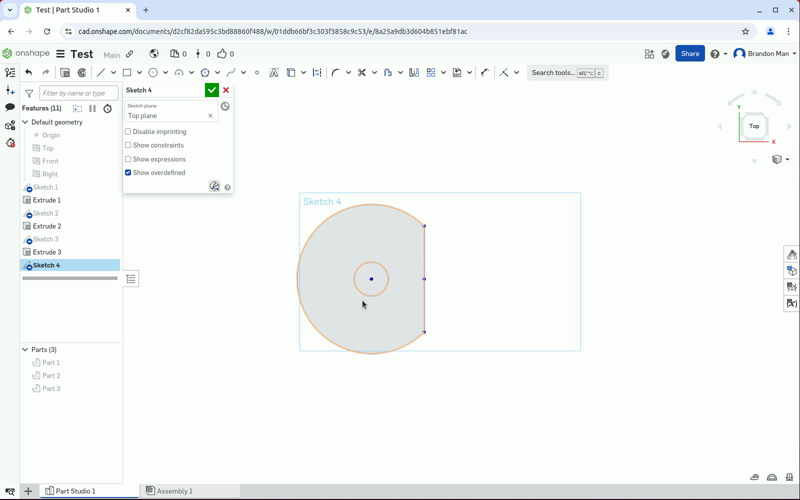
scroll(6)
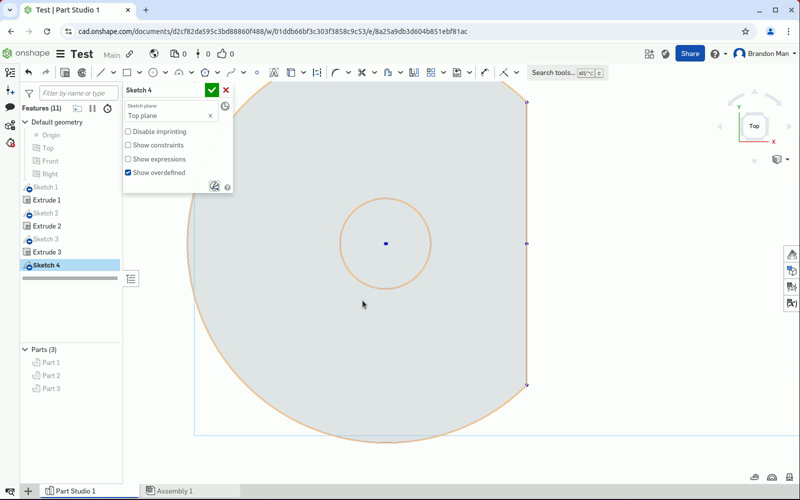
click(362, 300)
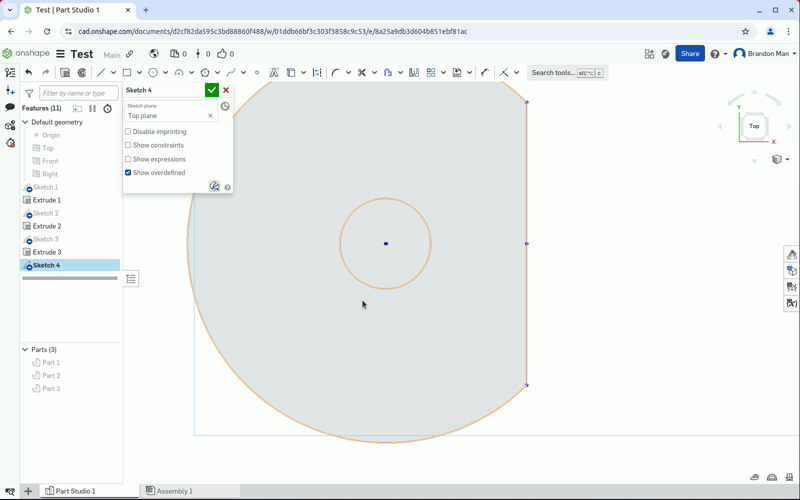
scroll(-6)
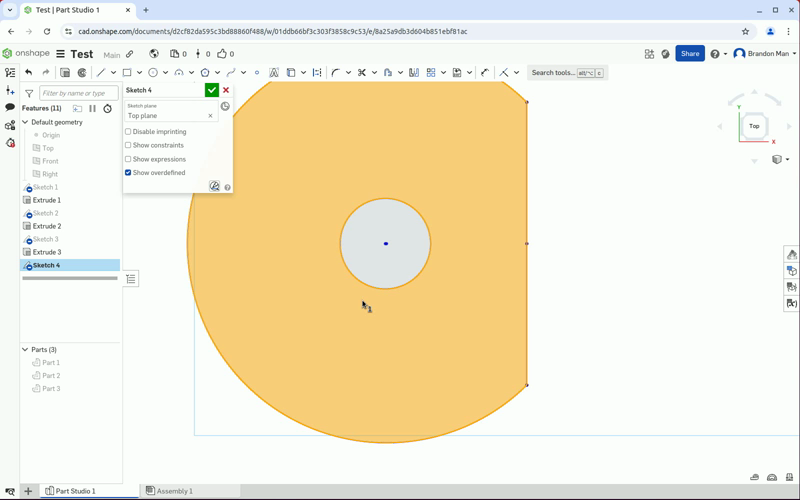
scroll(-6)
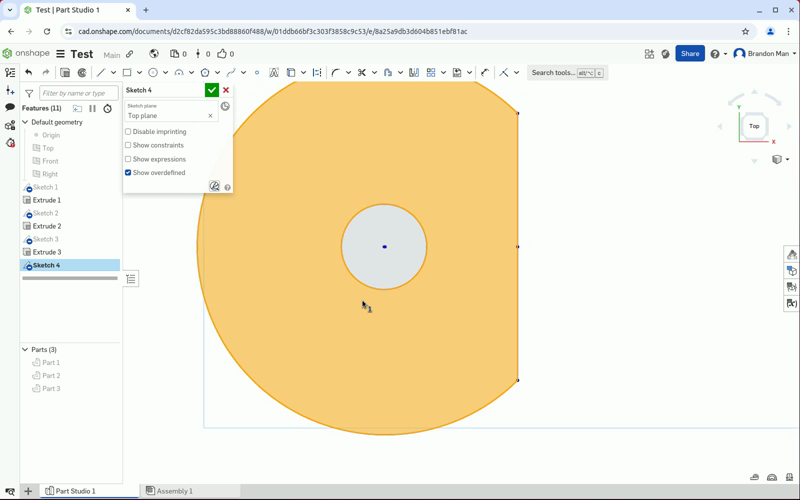
scroll(-6)
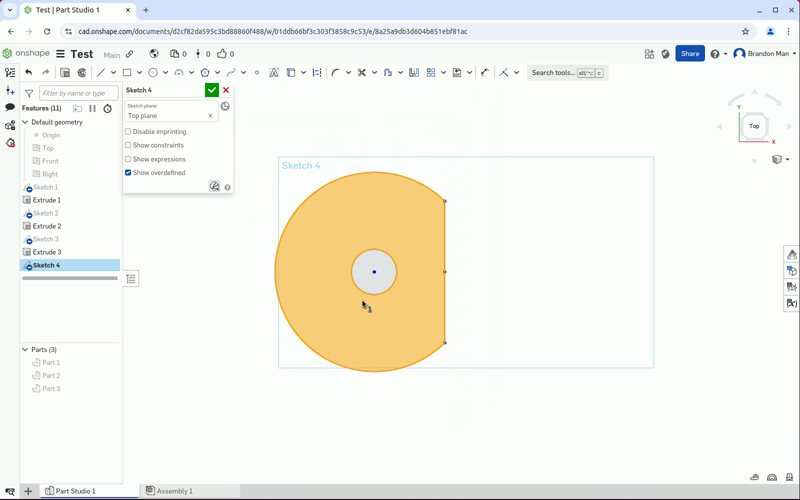
scroll(-6)
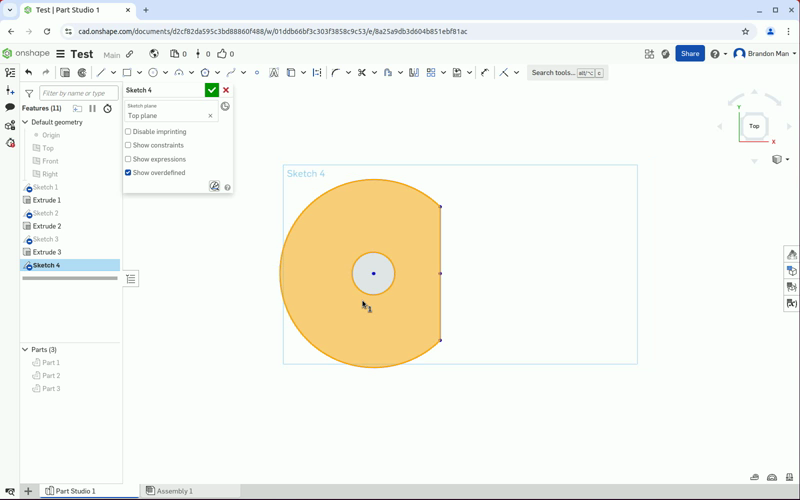
scroll(-6)
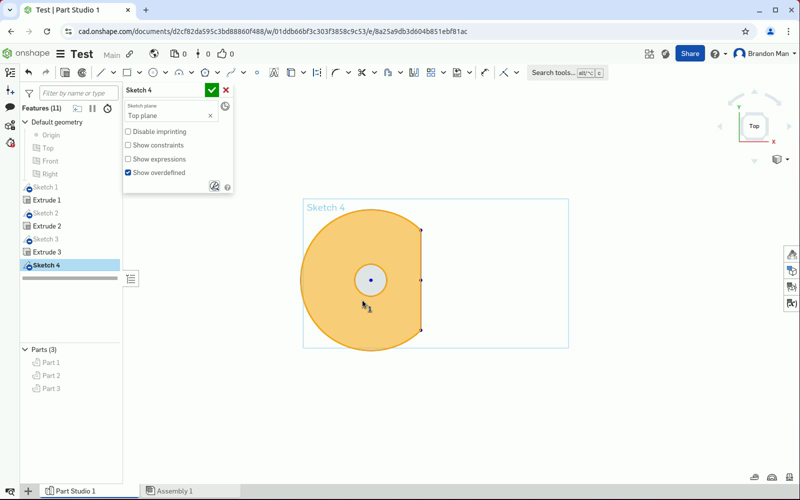
scroll(-6)
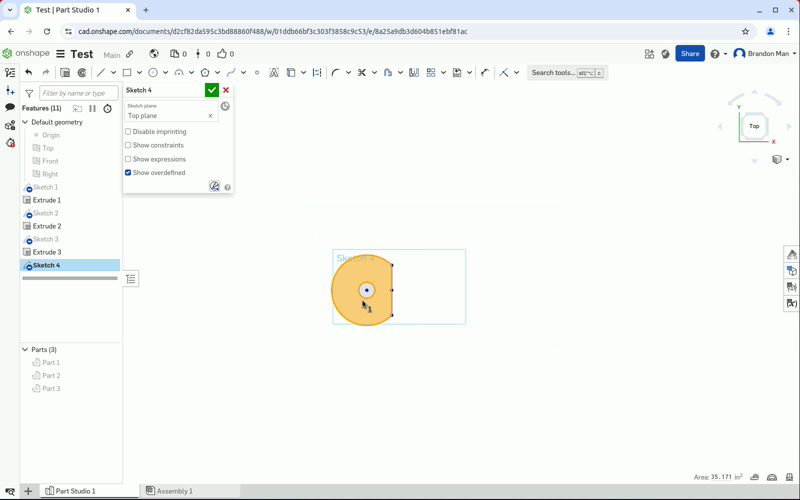
scroll(-6)
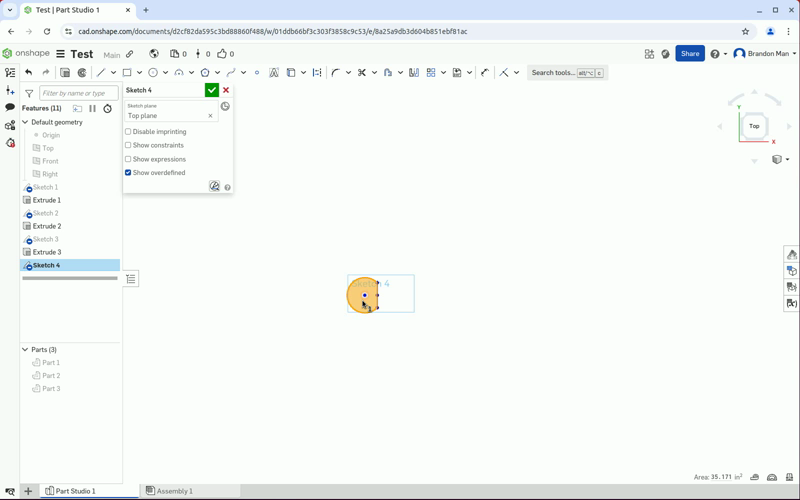
mouse_move(73, 352)
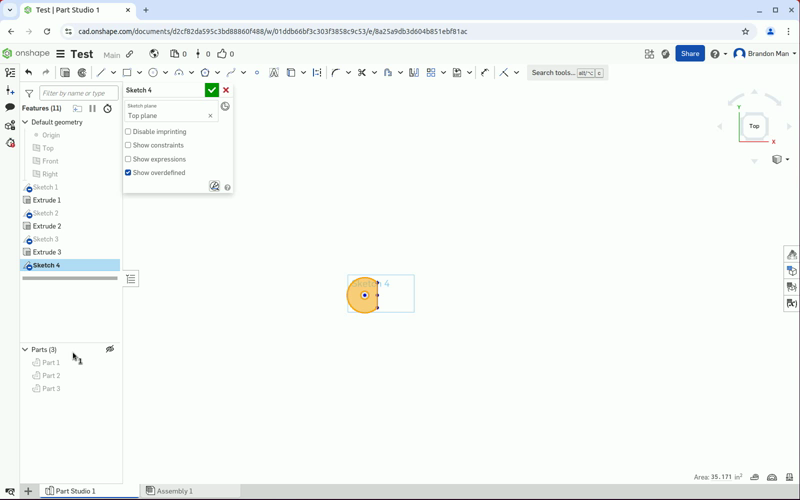
key(shift+y)
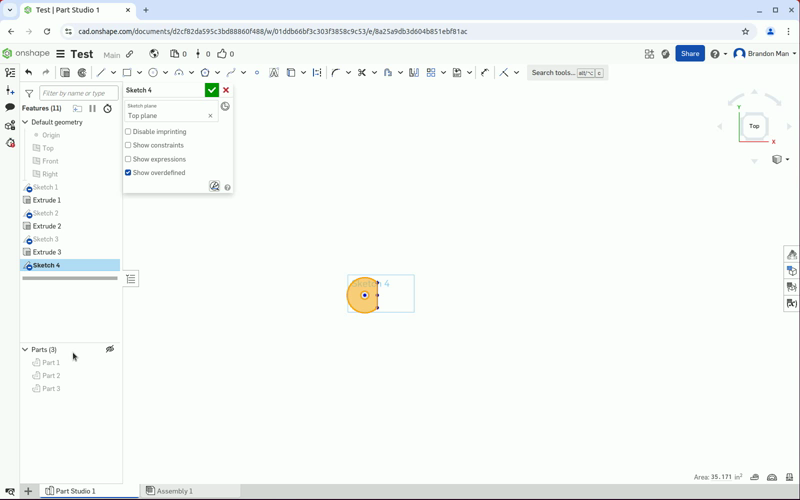
key(shift+e)
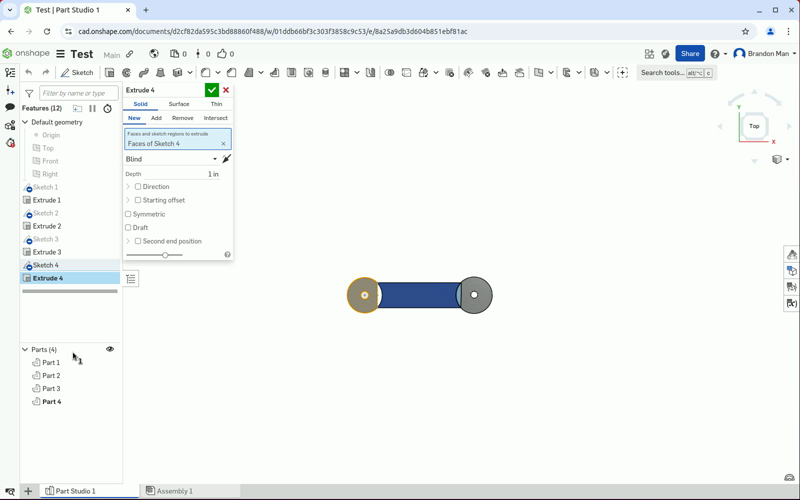
mouse_move(143, 106)
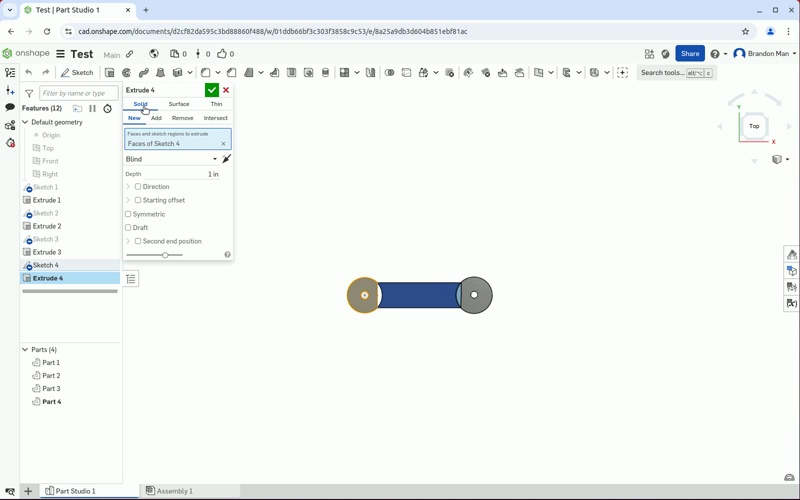
click(143, 106)
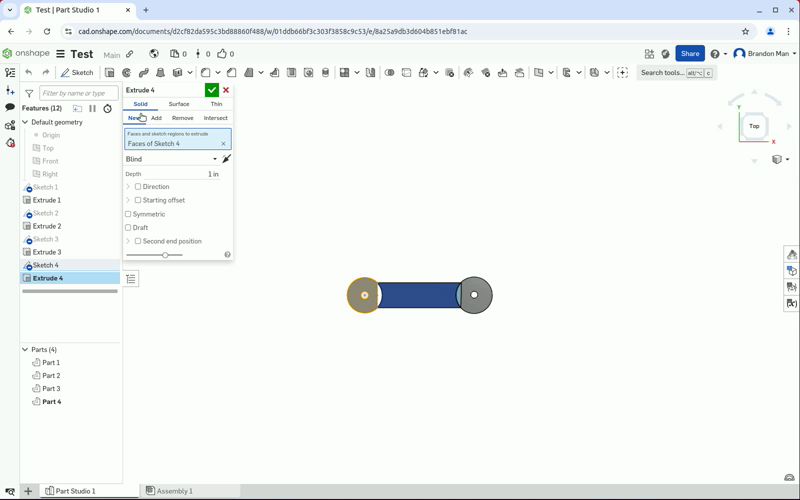
mouse_move(137, 120)
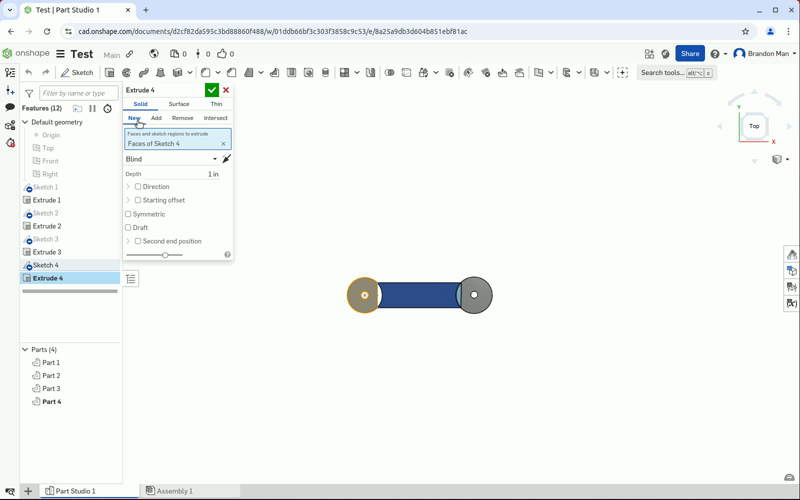
click(137, 120)
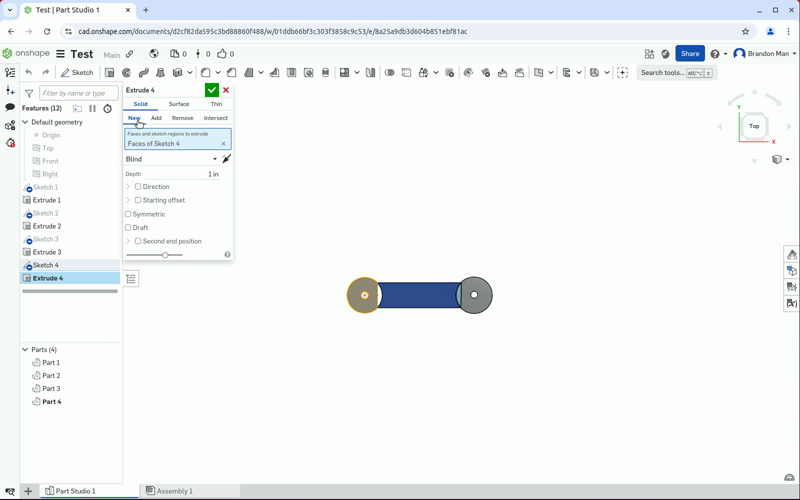
key(tab, 4)
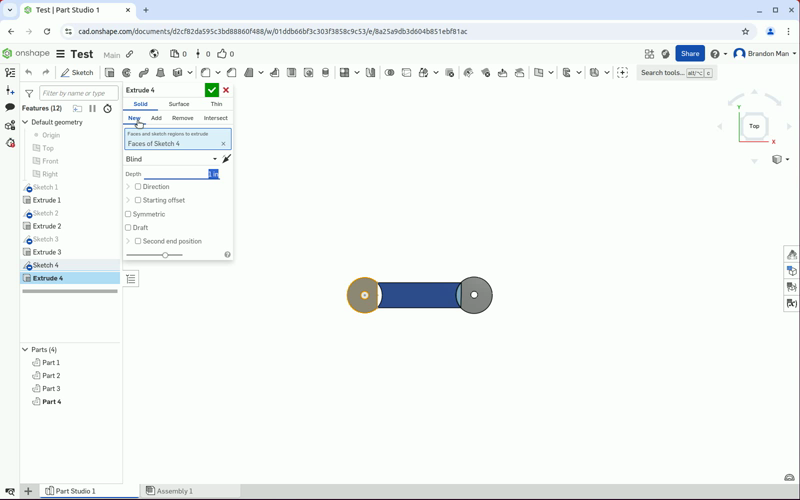
text(1.685)
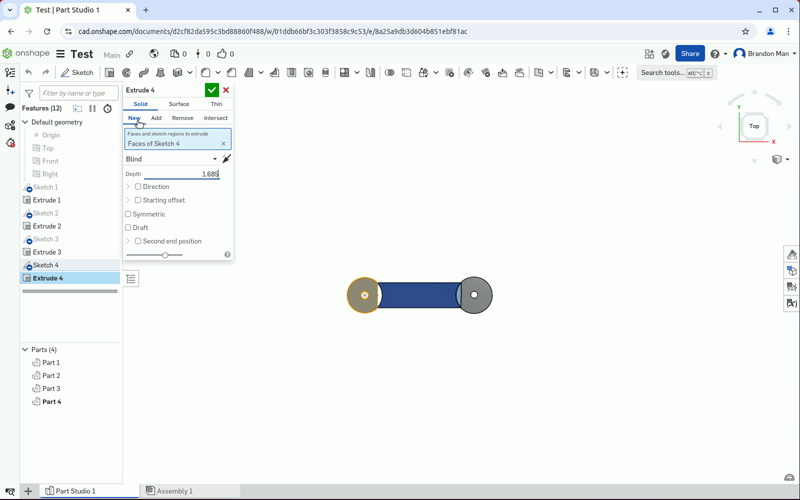
key(enter)
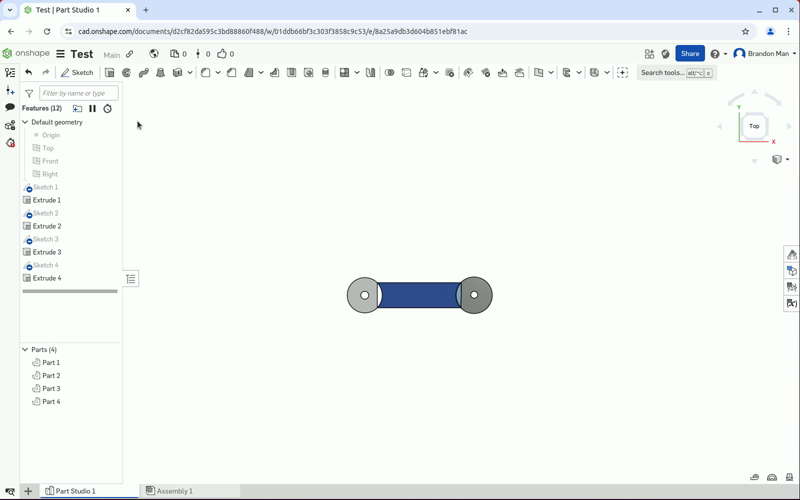
key(shift+h)
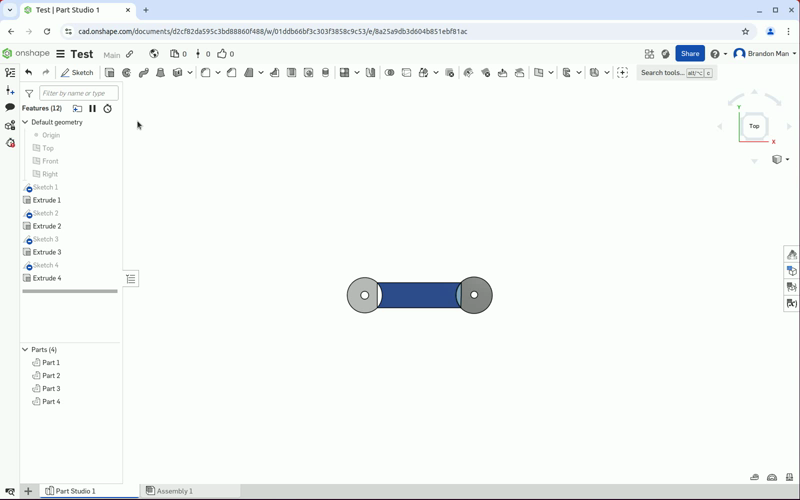
key(shift+h)
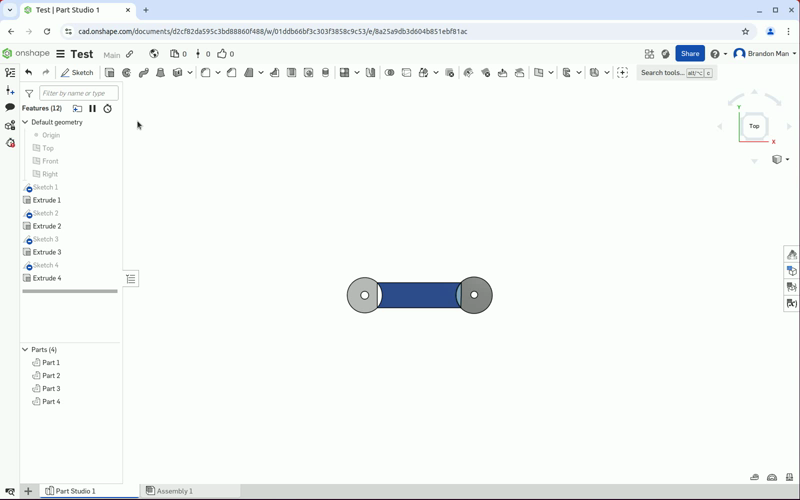
mouse_move(73, 189)
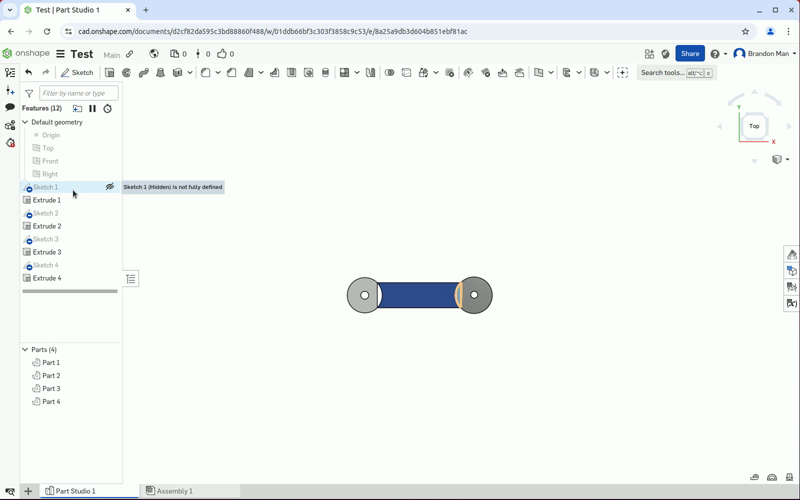
click(73, 189)
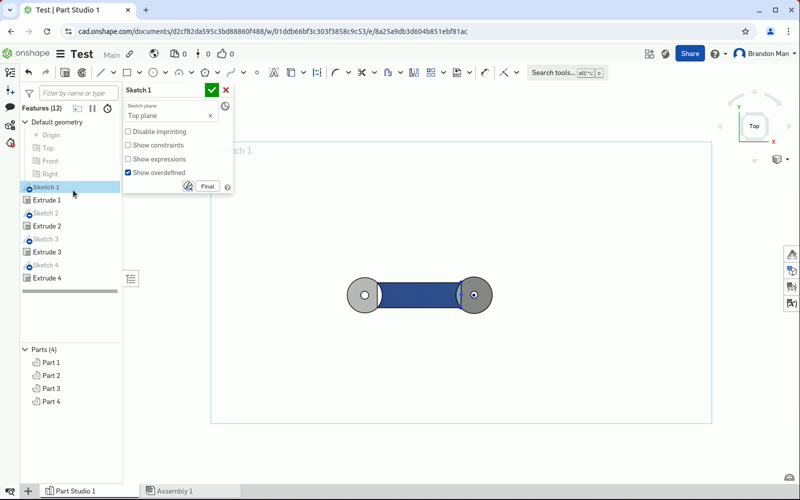
mouse_move(229, 92)
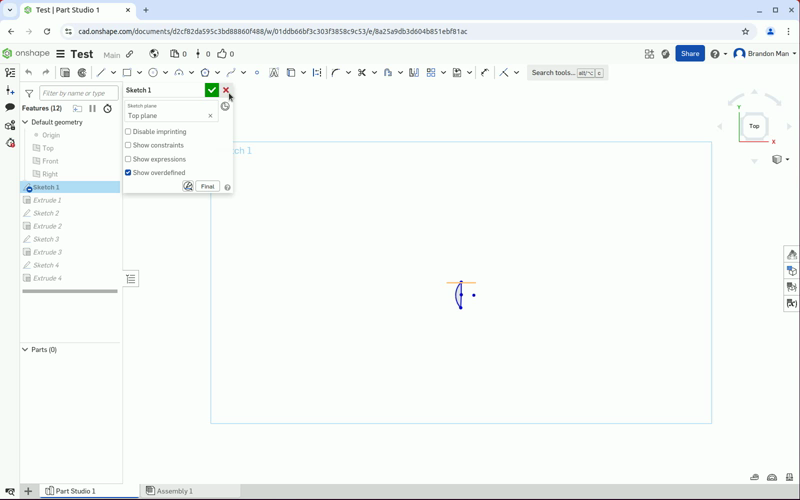
click(229, 92)
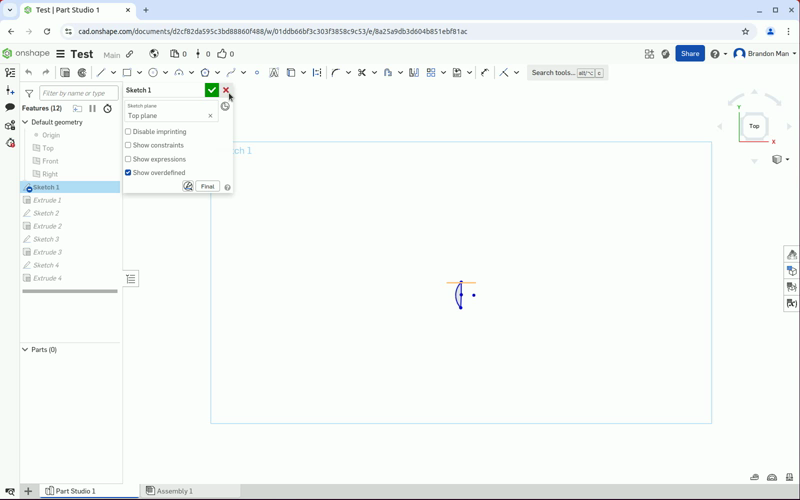
key(shift+s)
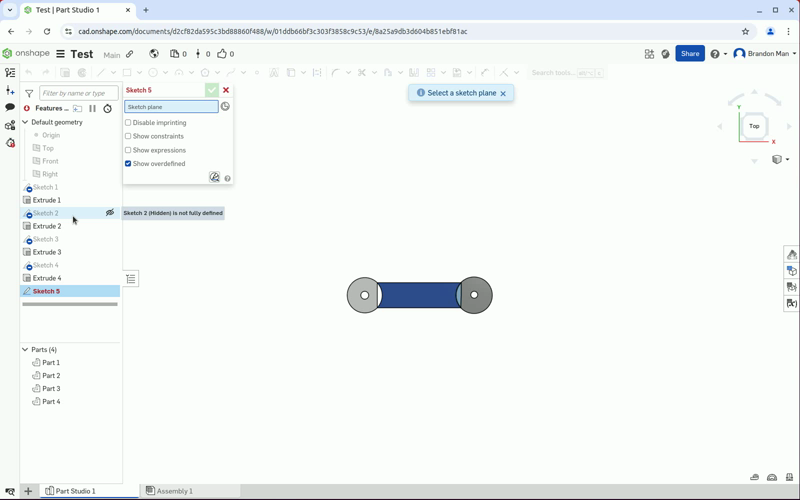
scroll(3)
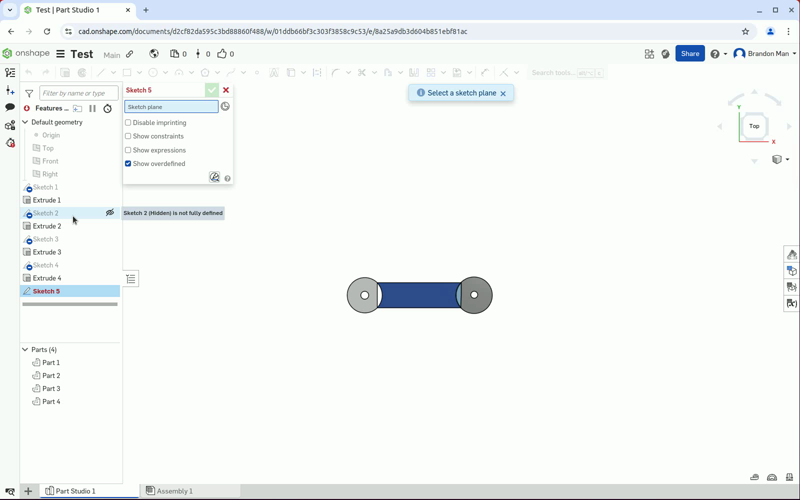
mouse_move(73, 150)
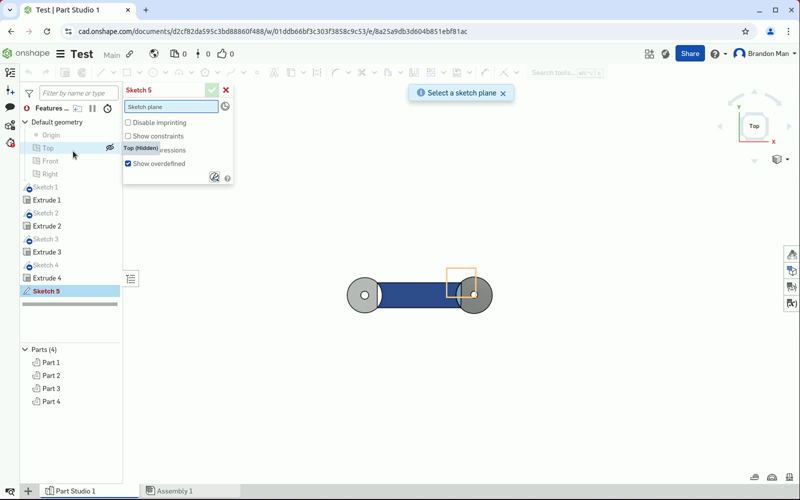
click(73, 150)
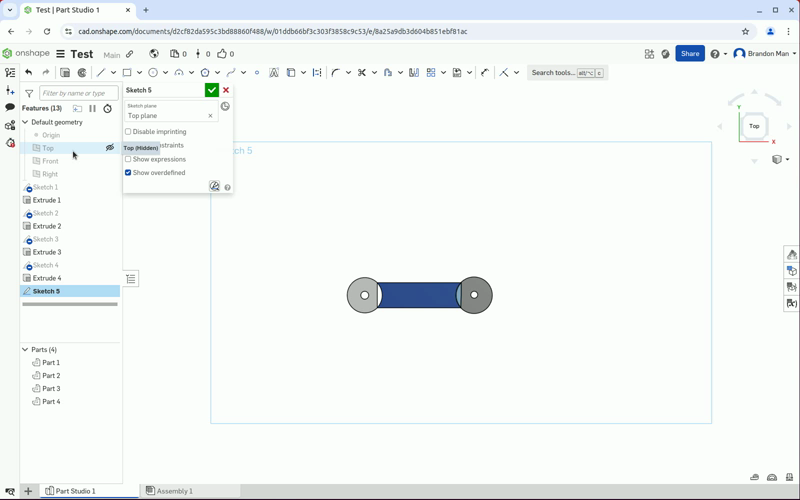
mouse_move(73, 352)
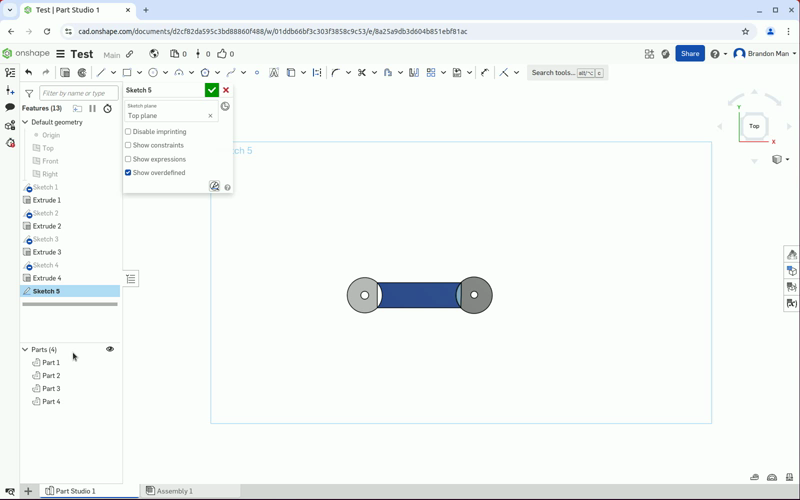
key(y)
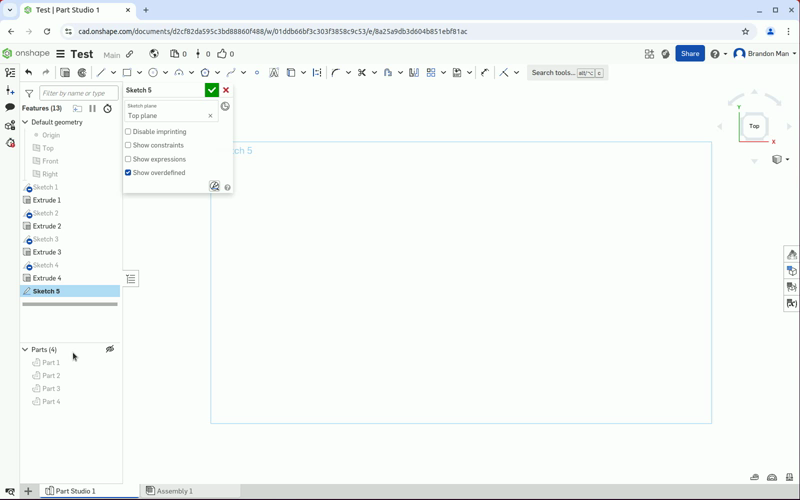
key(a)
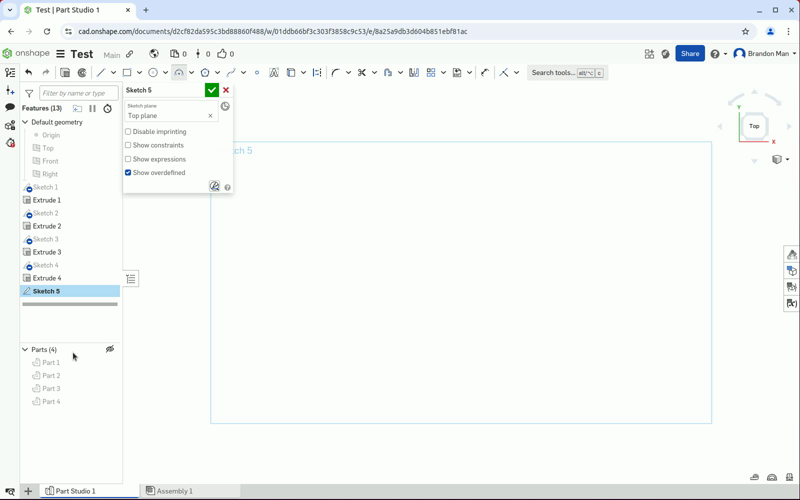
key_down(shift)
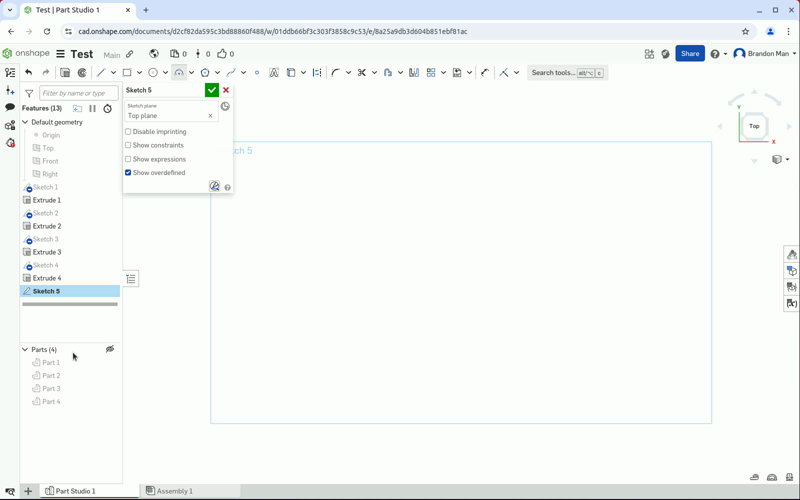
mouse_move(377, 307)
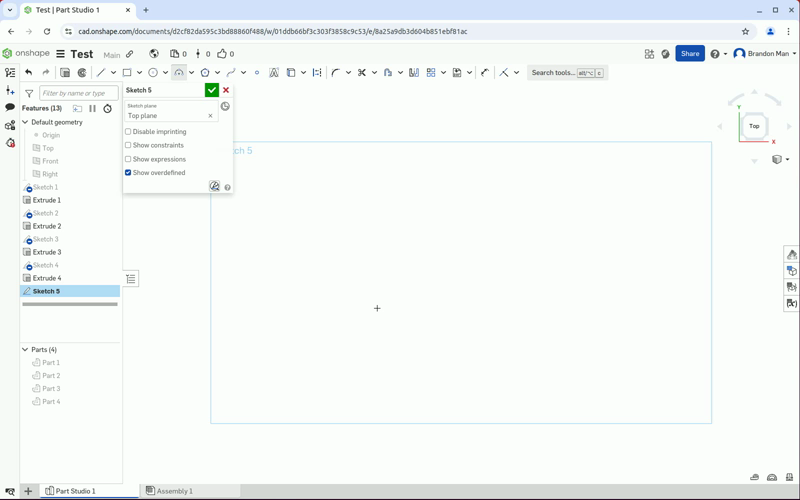
click(377, 307)
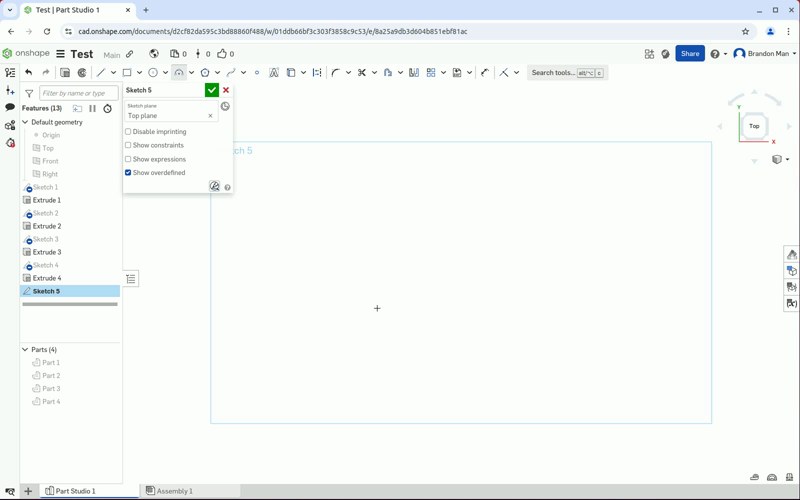
key_up(shift)
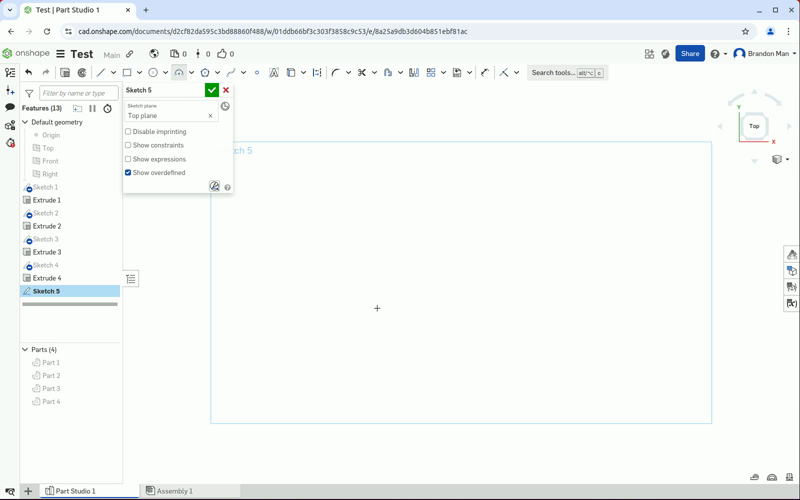
key_down(shift)
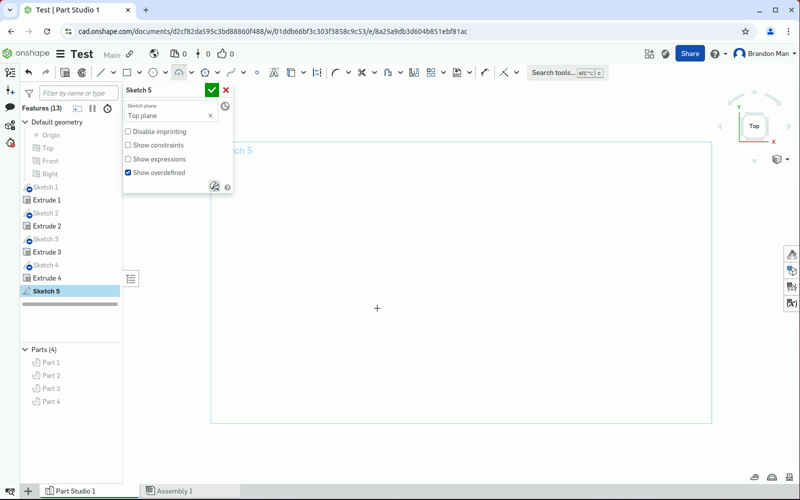
mouse_move(377, 282)
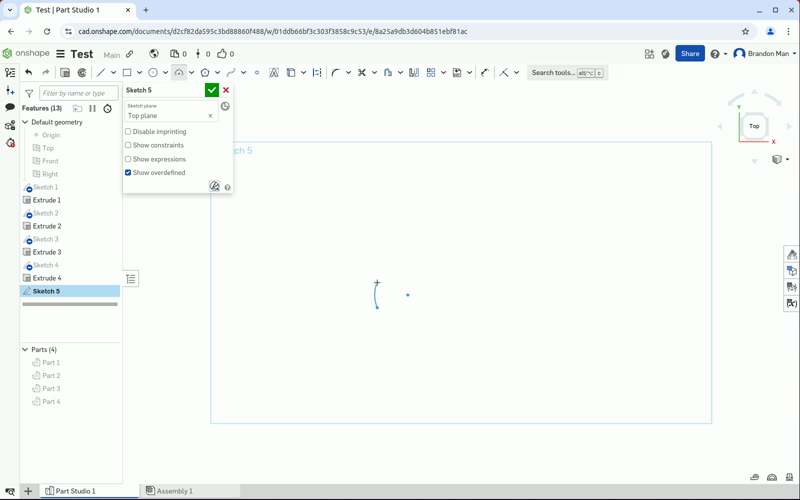
click(377, 282)
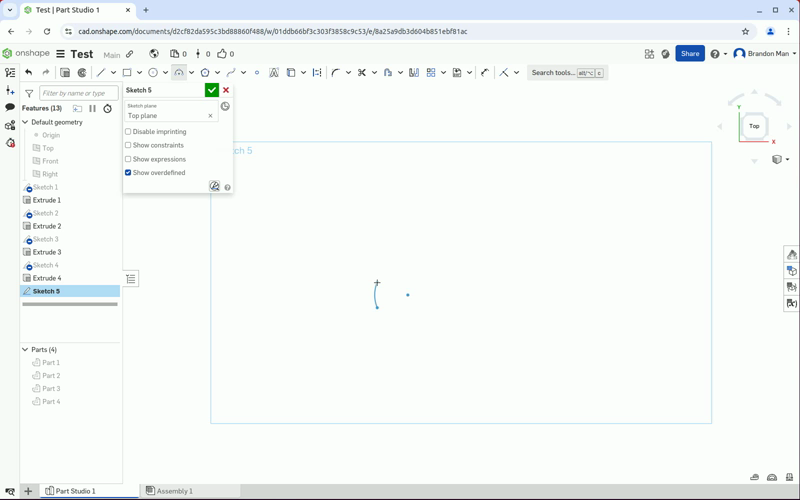
mouse_move(382, 294)
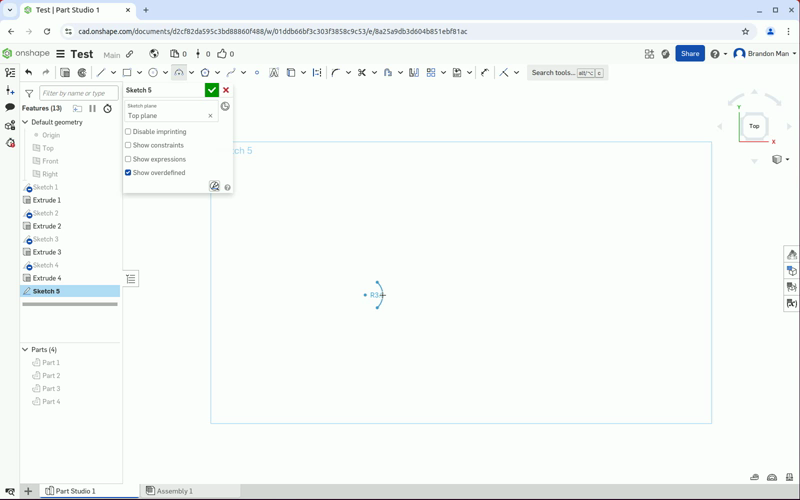
click(382, 294)
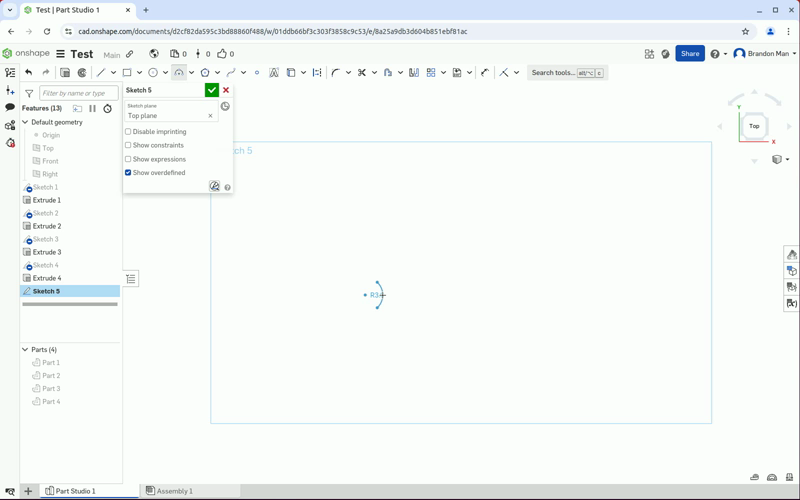
key_up(shift)
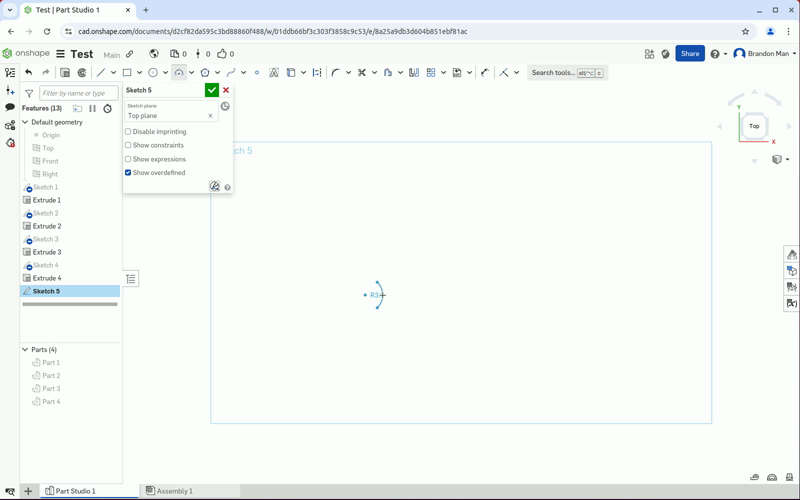
key(esc)
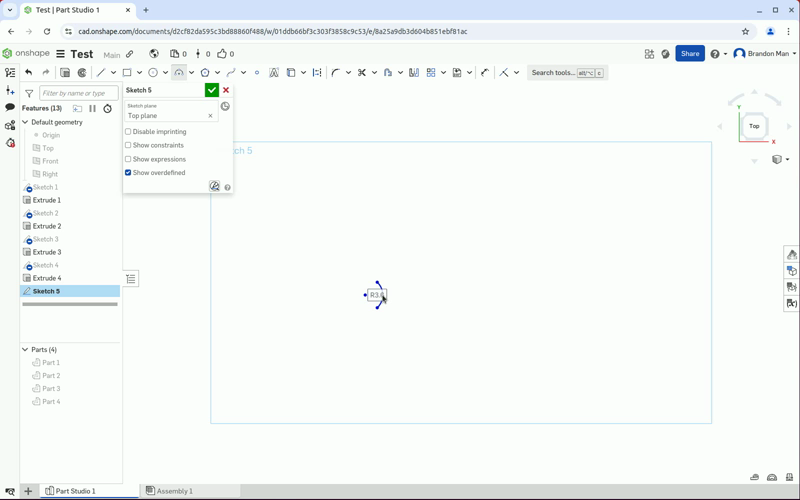
key(l)
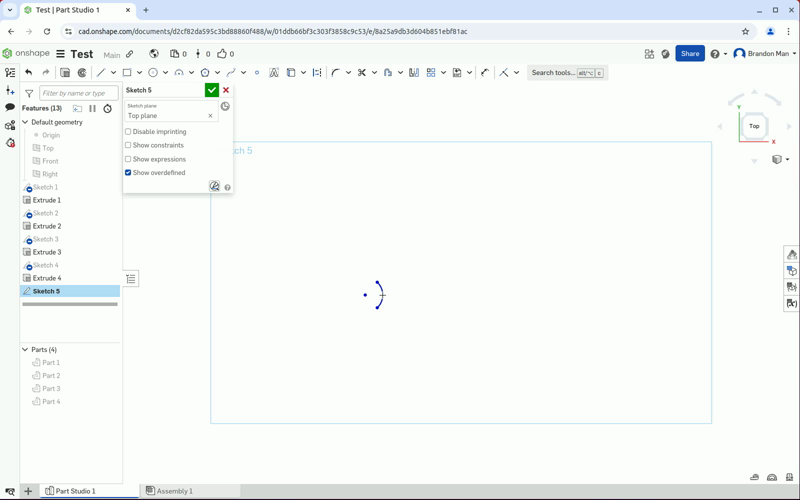
mouse_move(377, 282)
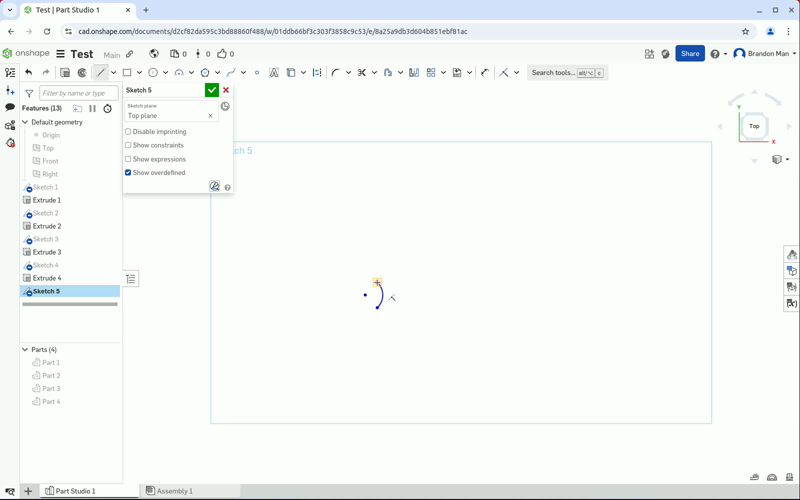
click(377, 282)
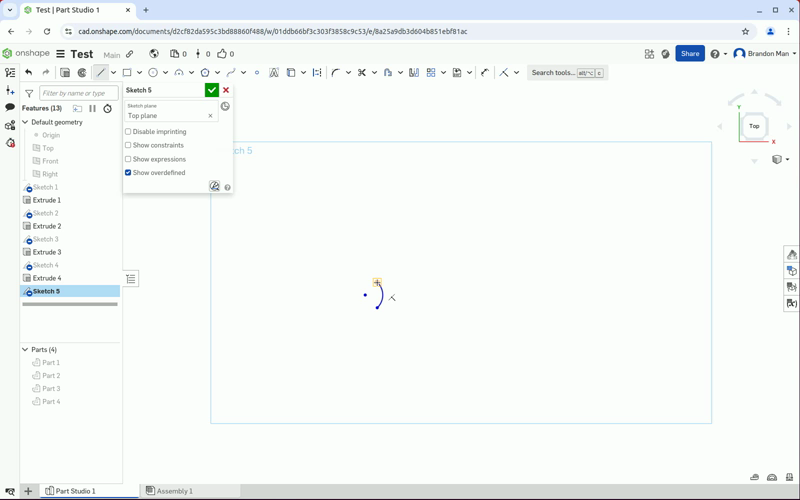
key_down(shift)
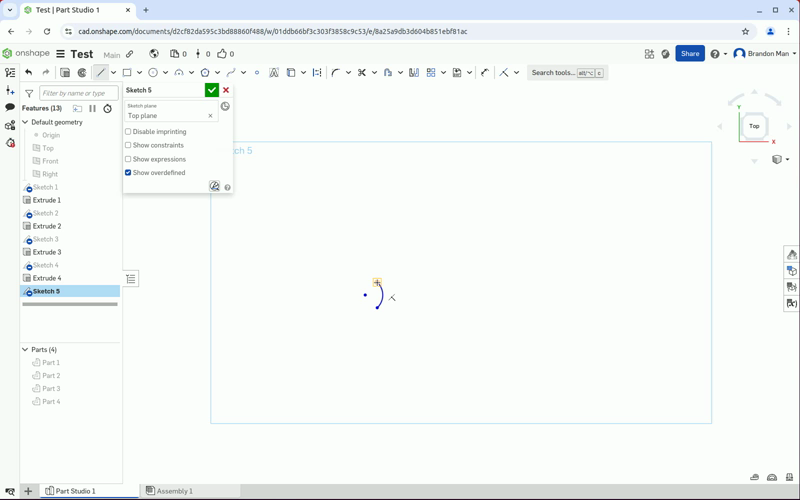
mouse_move(407, 282)
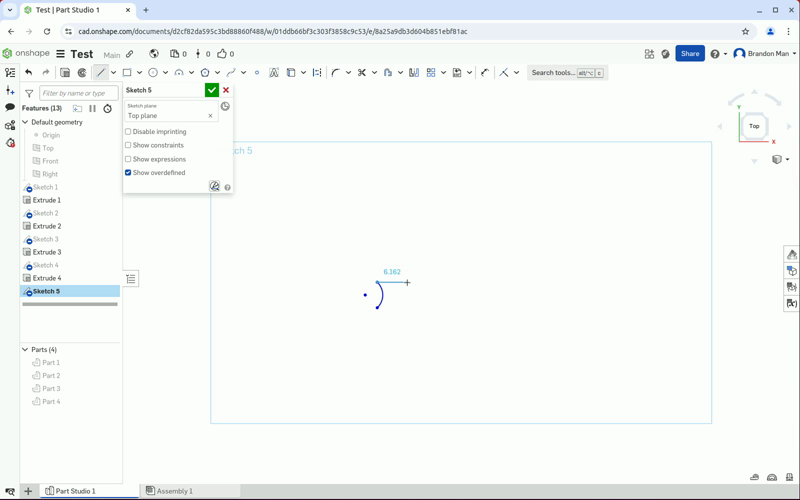
mouse_move(377, 294)
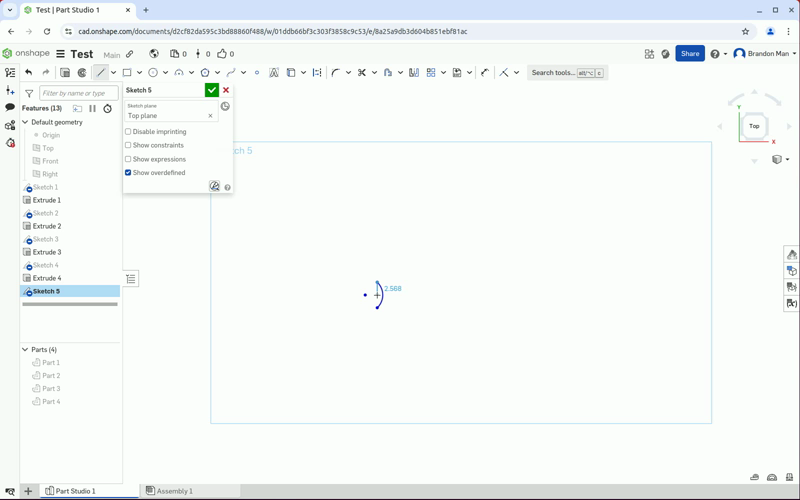
click(377, 294)
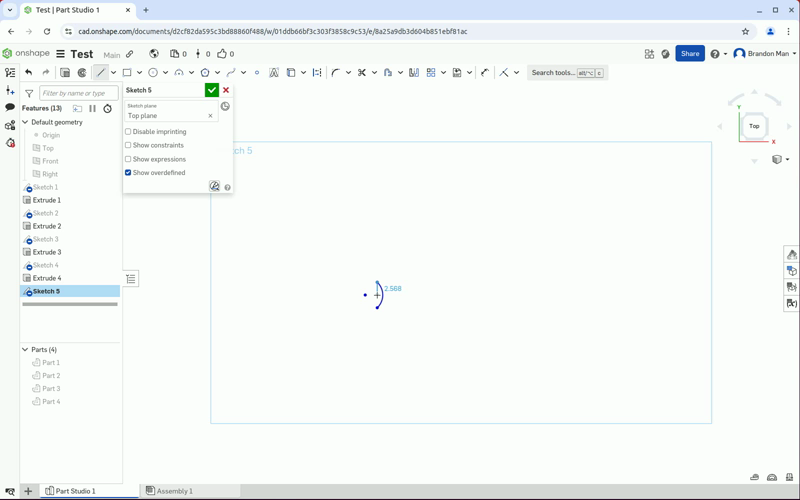
key_up(shift)
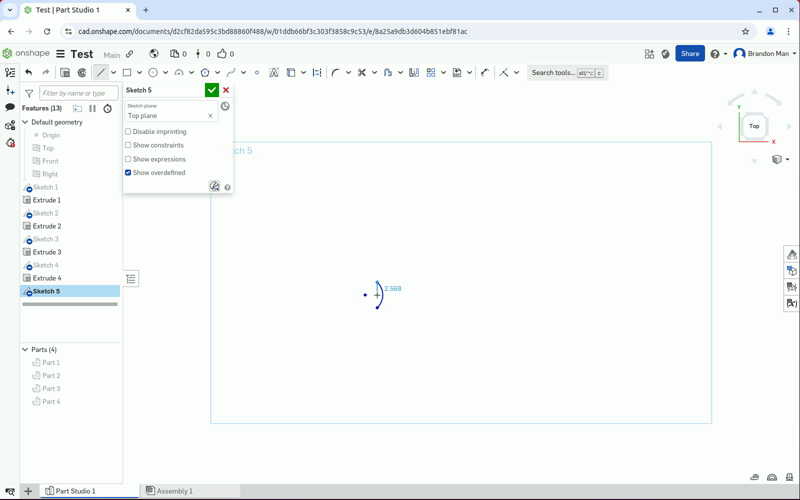
mouse_move(407, 294)
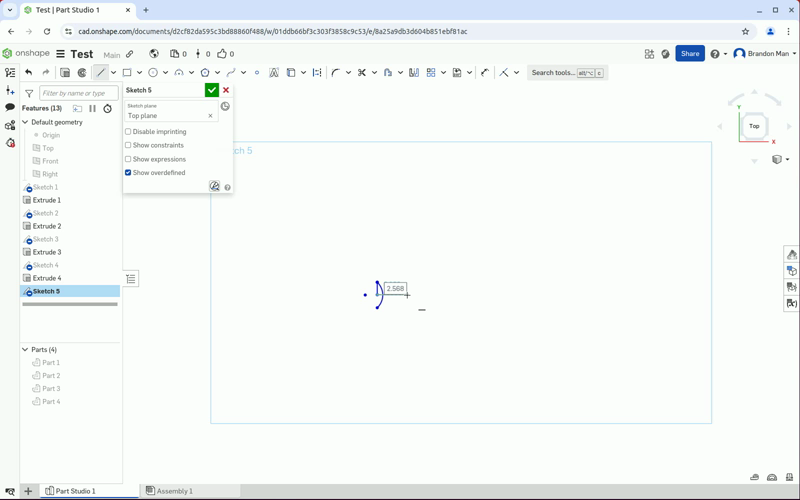
key_down(shift)
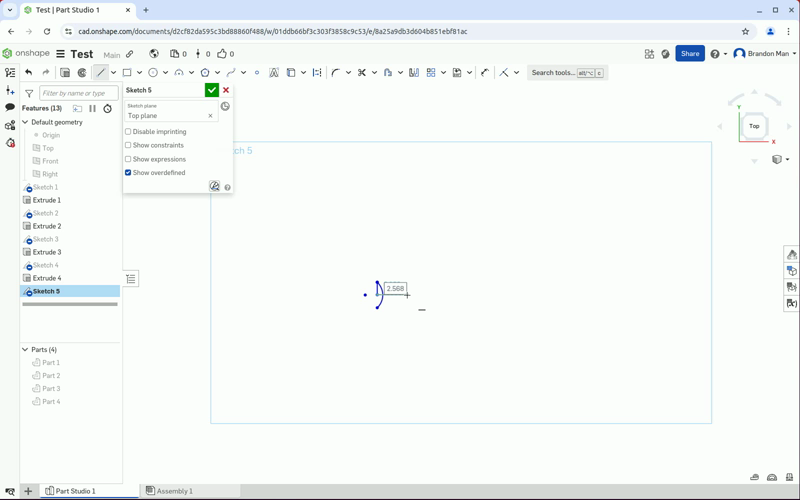
mouse_move(377, 307)
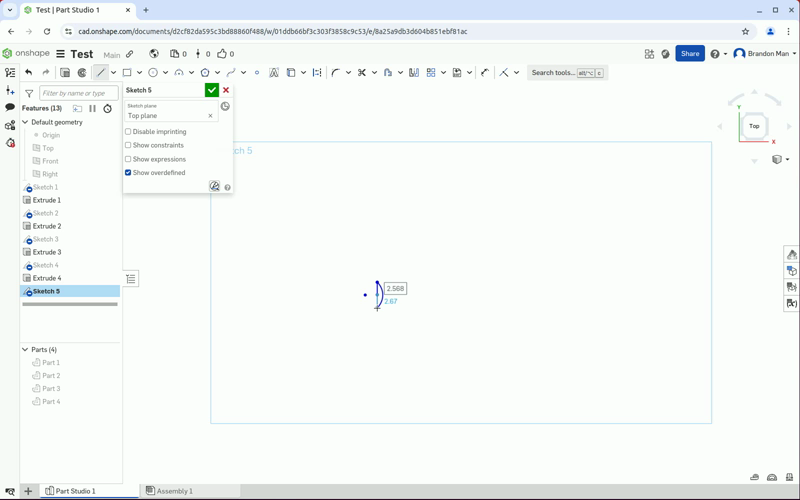
key_up(shift)
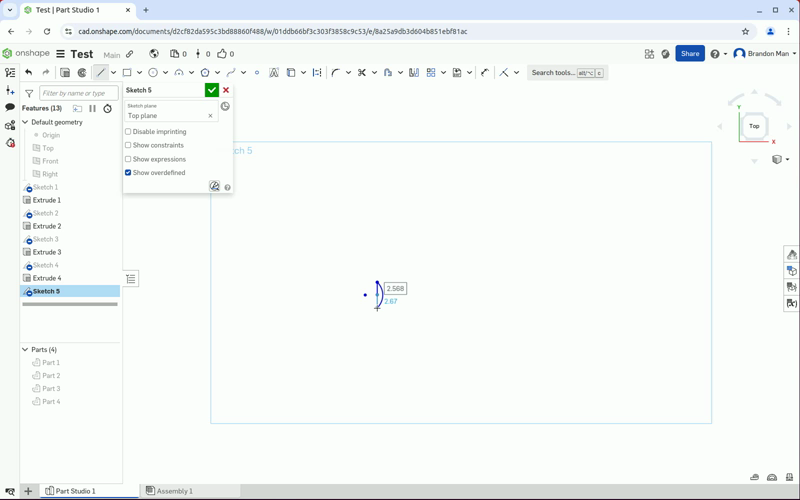
click(377, 307)
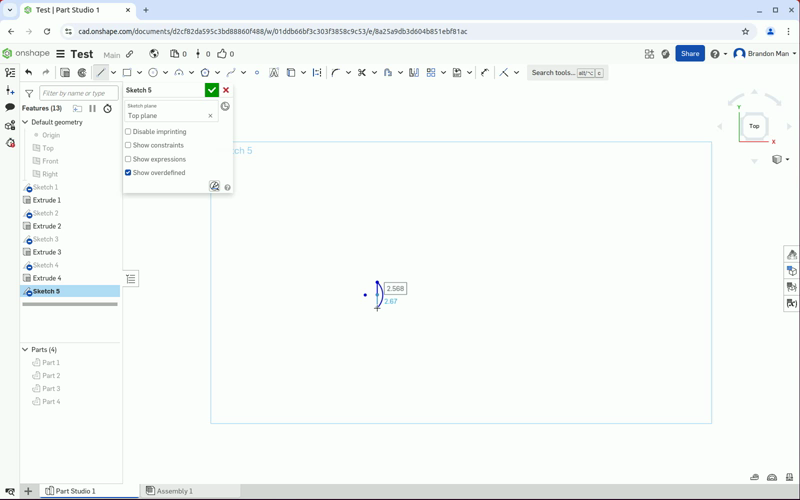
key(esc)
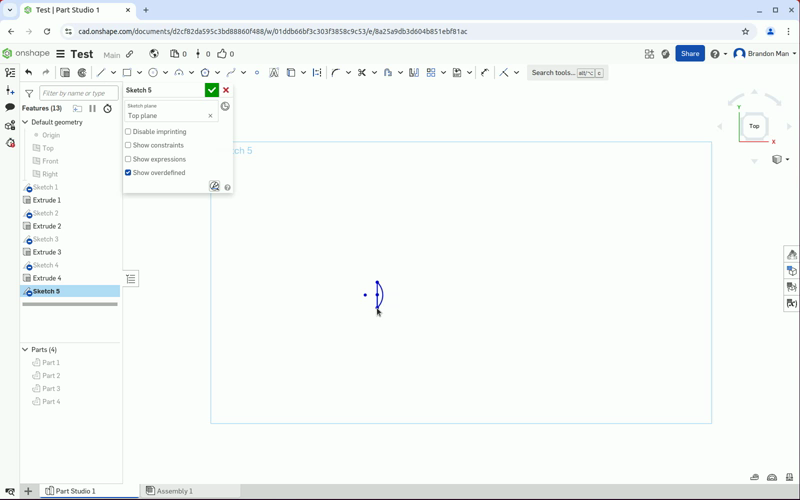
mouse_move(378, 290)
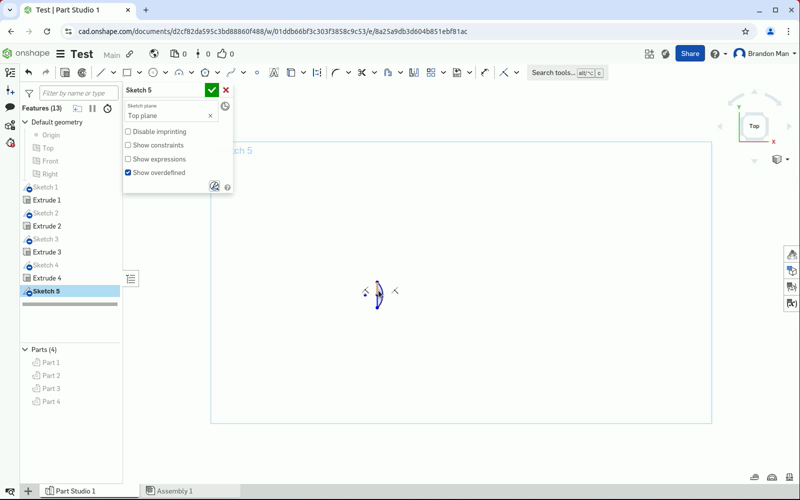
scroll(6)
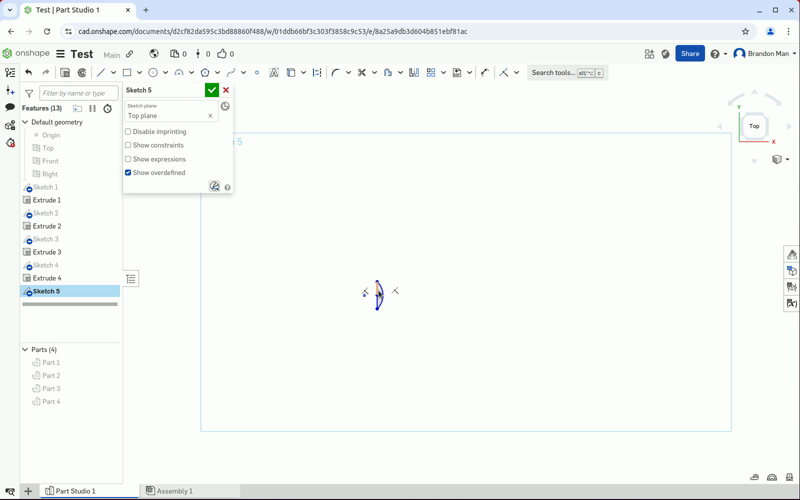
scroll(6)
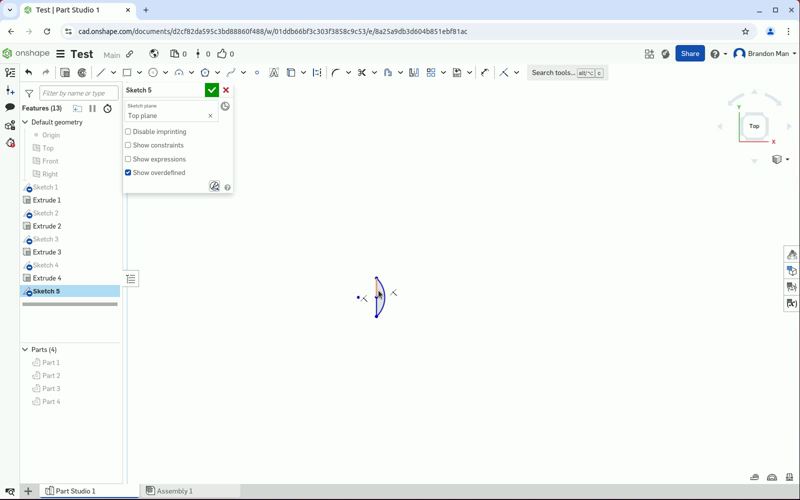
scroll(6)
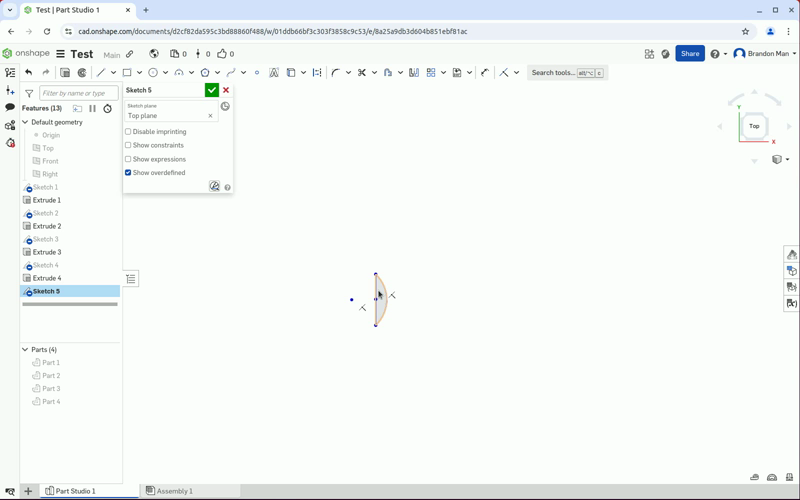
scroll(6)
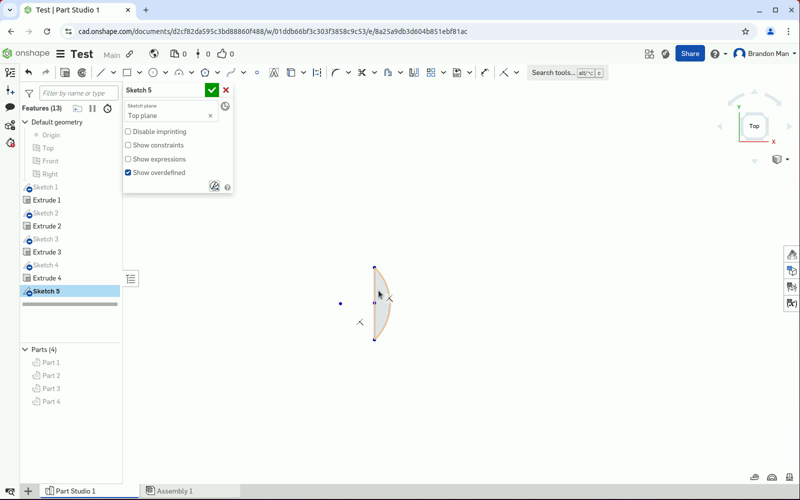
scroll(6)
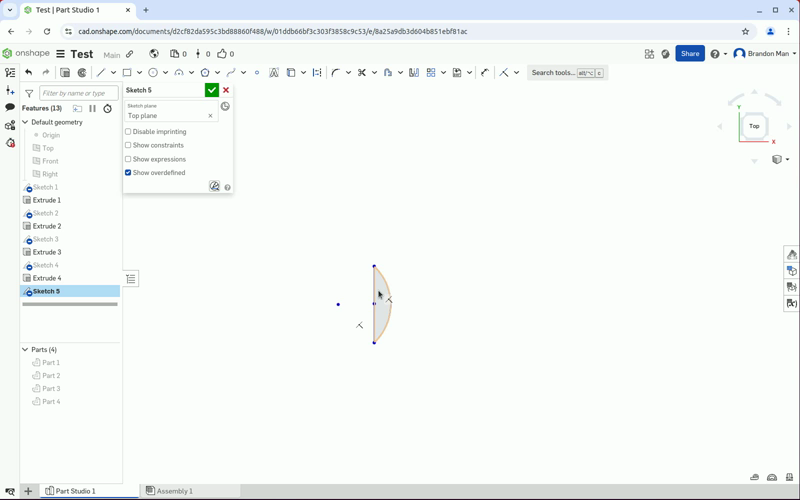
scroll(6)
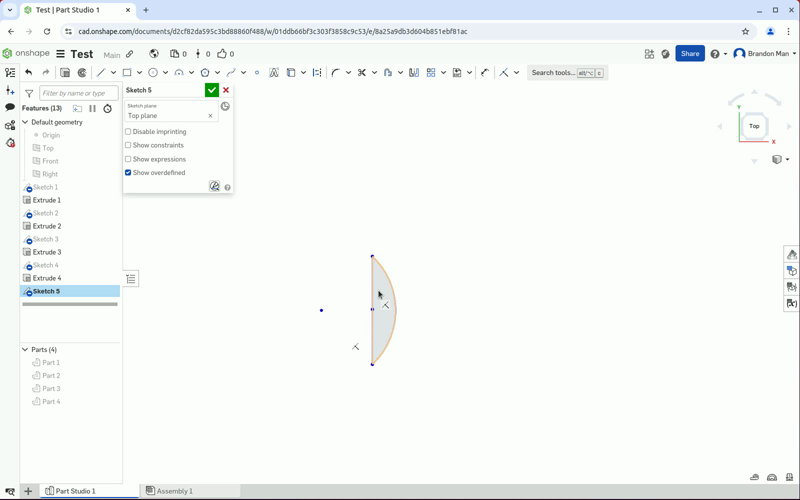
scroll(6)
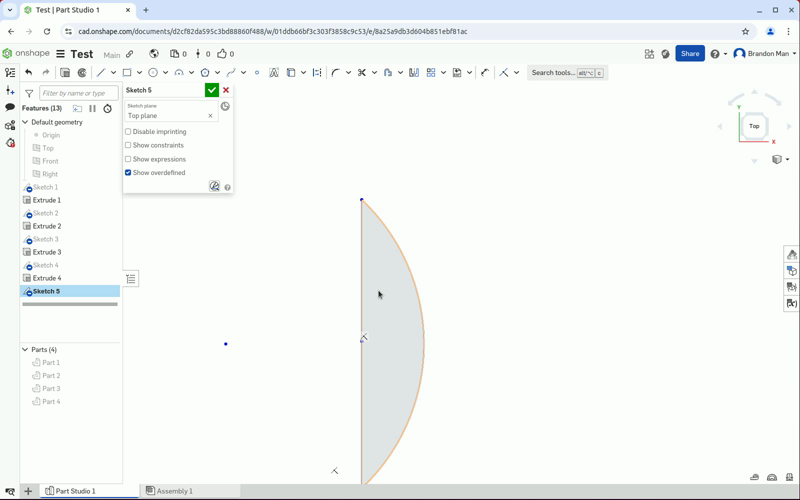
click(378, 290)
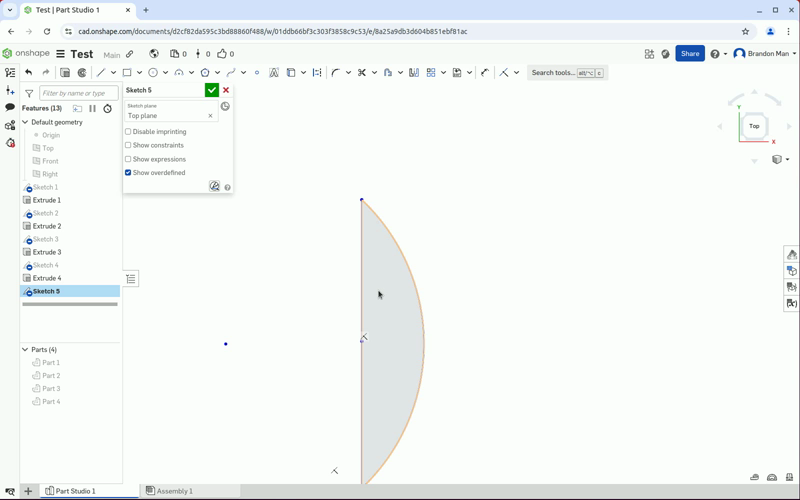
scroll(-6)
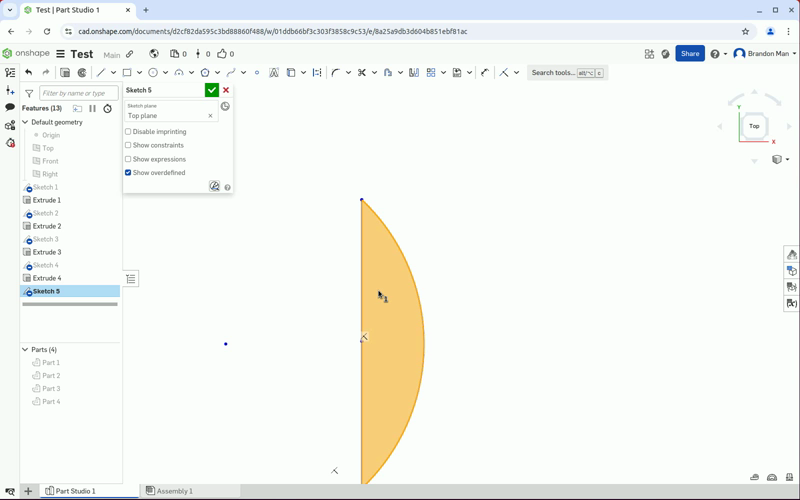
scroll(-6)
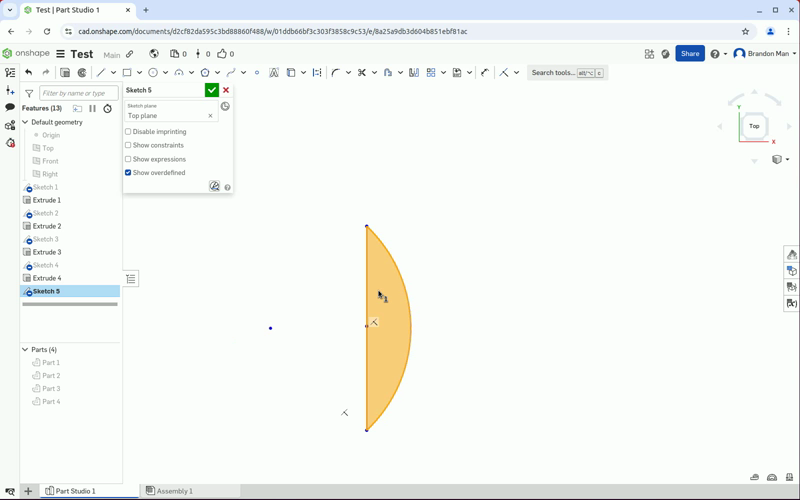
scroll(-6)
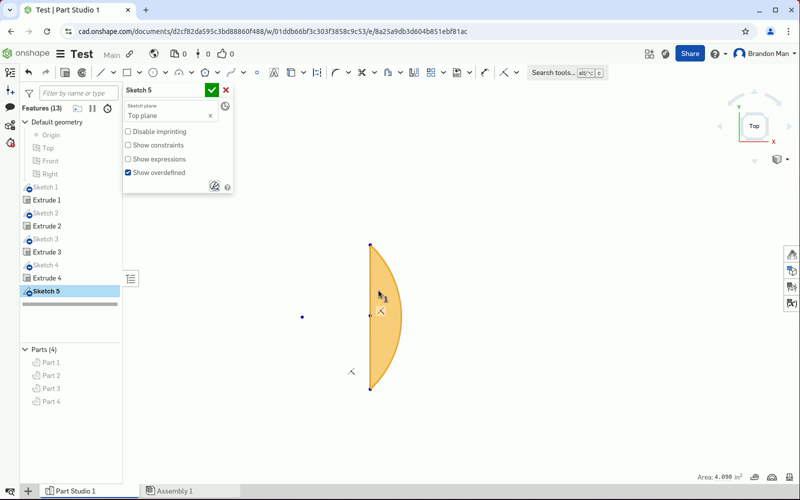
scroll(-6)
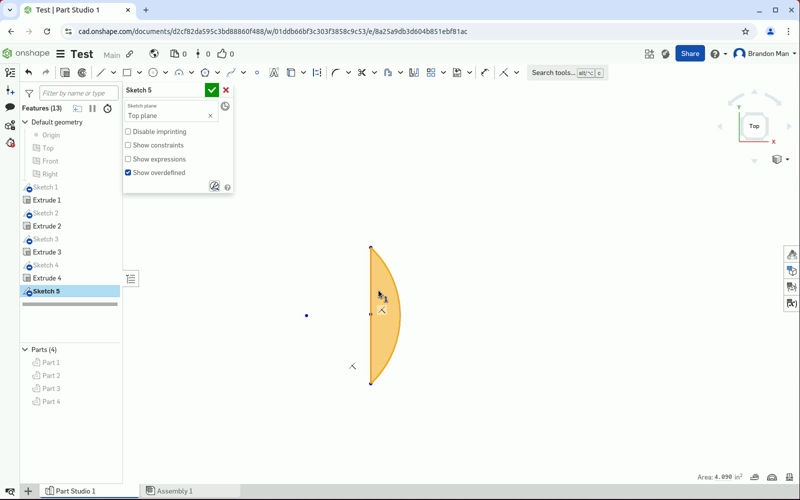
scroll(-6)
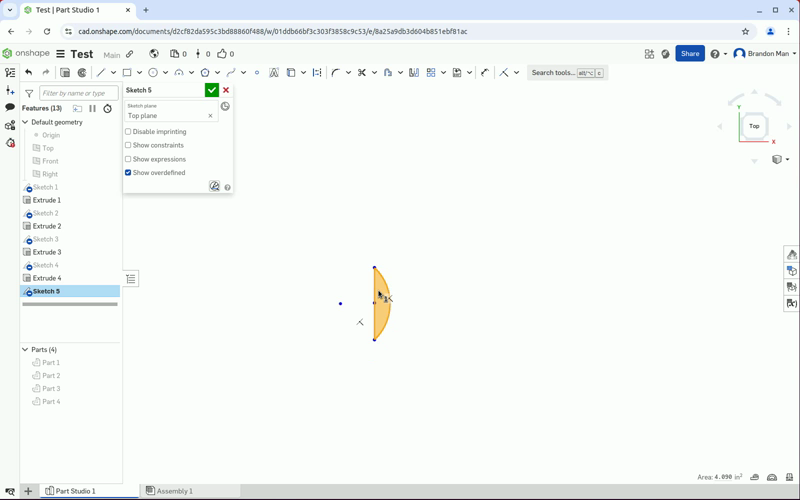
scroll(-6)
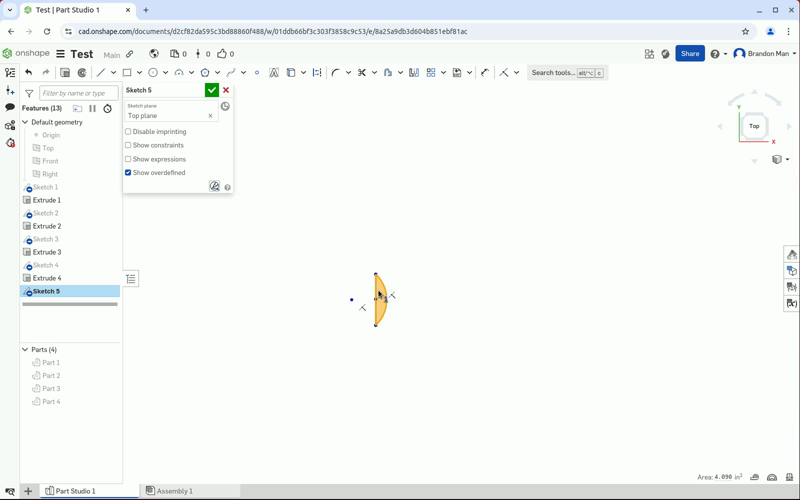
scroll(-6)
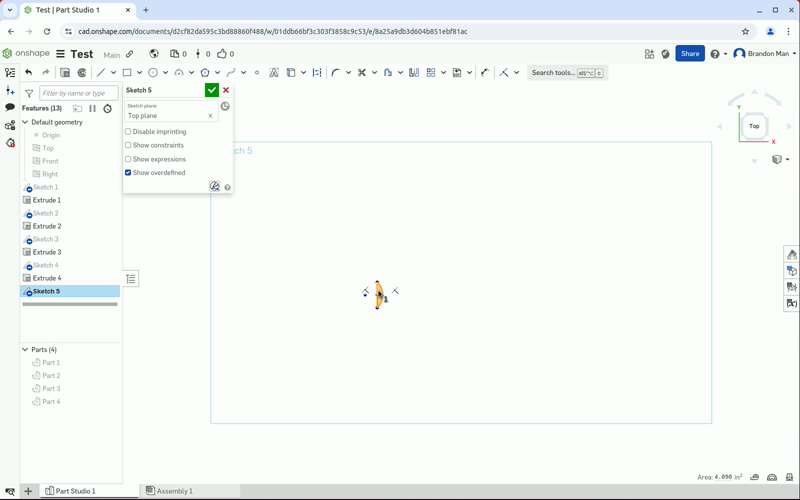
mouse_move(73, 352)
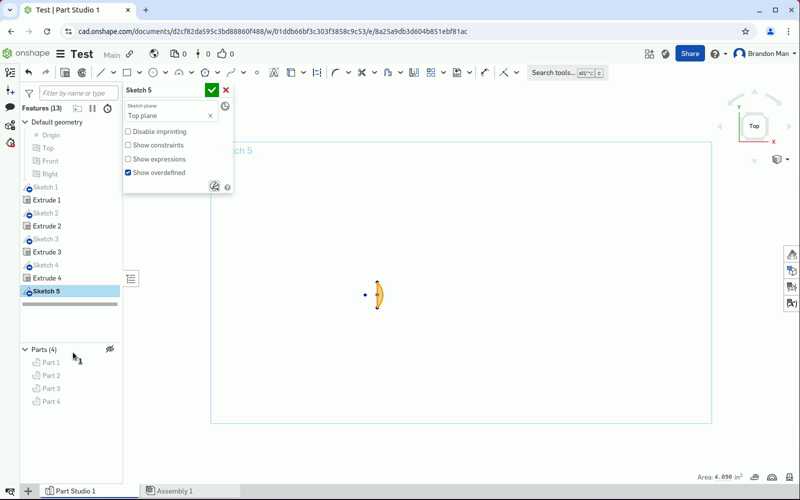
key(shift+y)
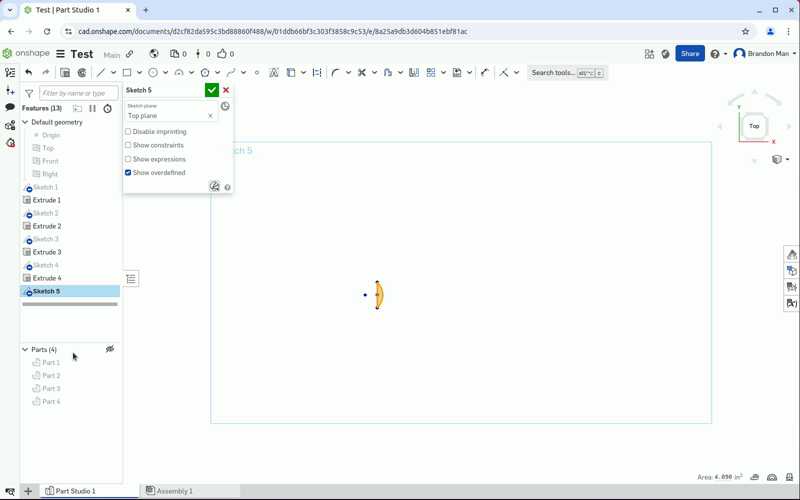
key(shift+e)
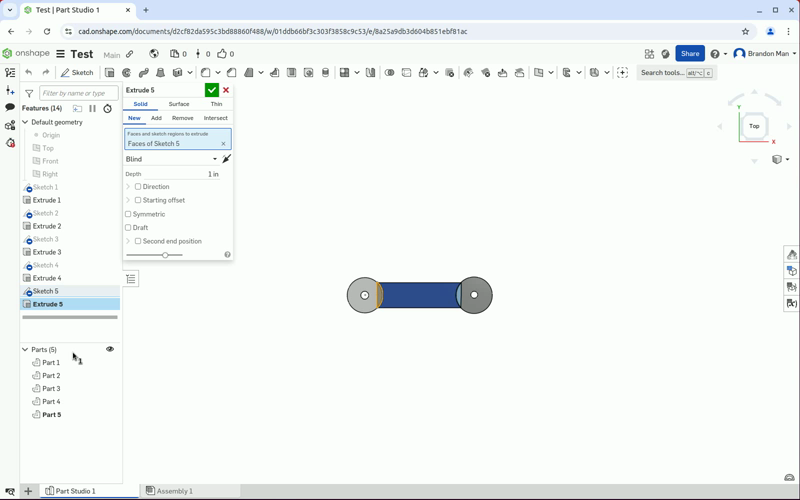
mouse_move(143, 106)
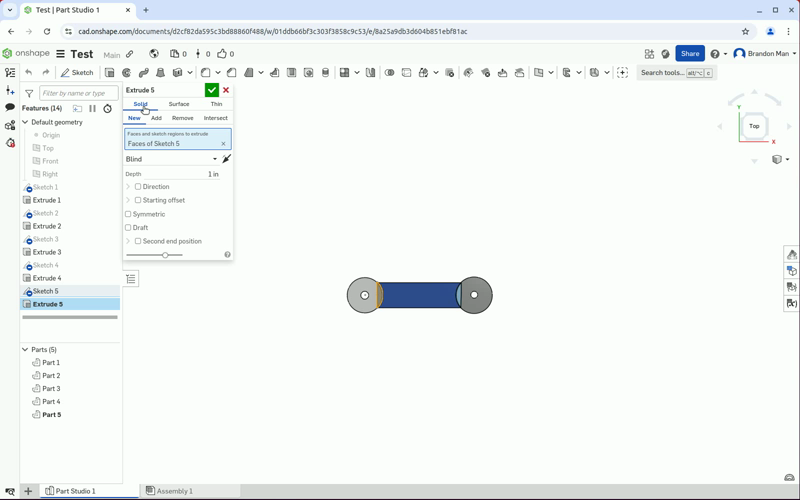
click(143, 106)
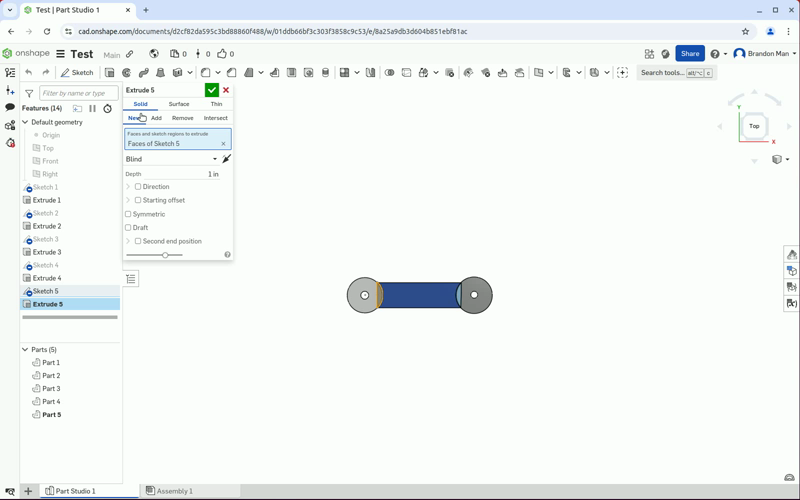
mouse_move(137, 120)
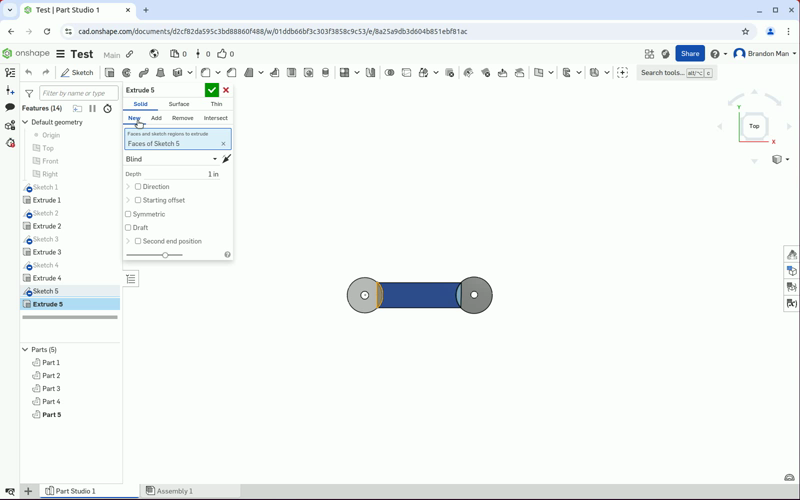
click(137, 120)
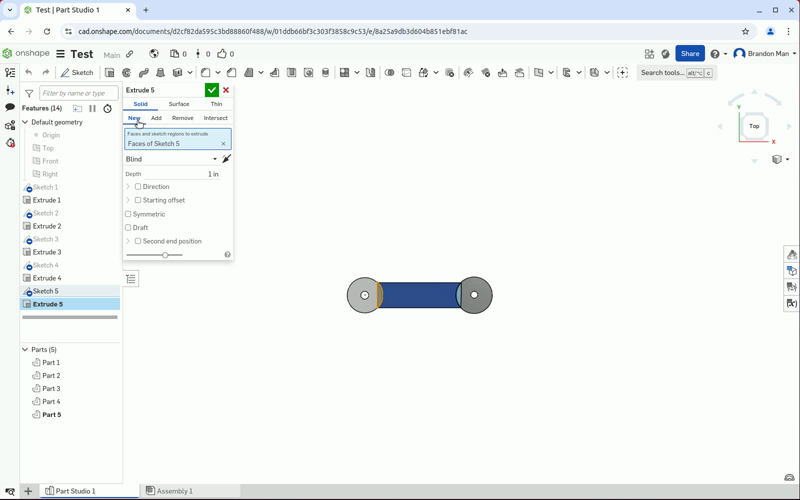
key(tab, 4)
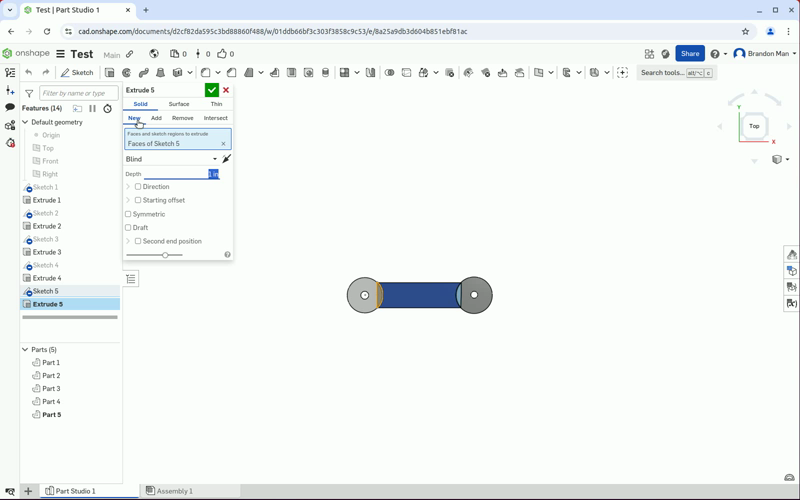
text(1.685)
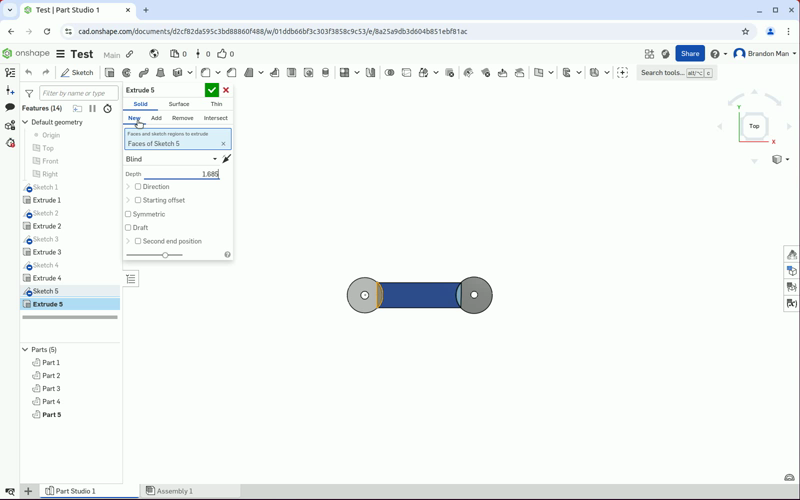
key(enter)
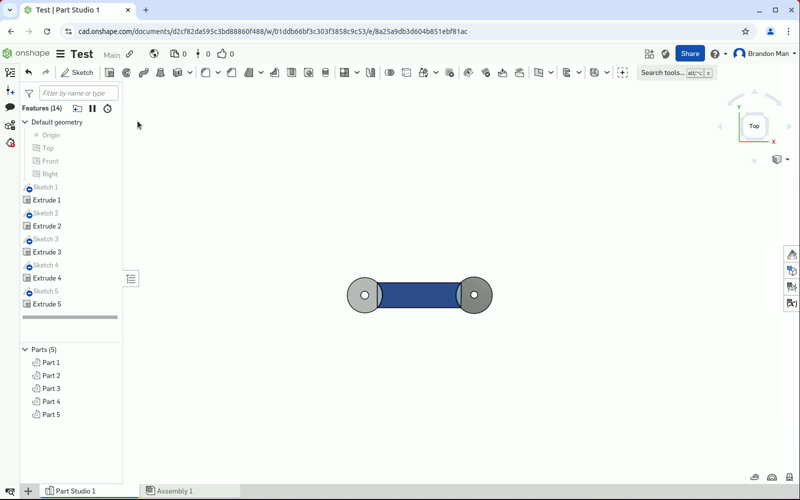
key(shift+h)
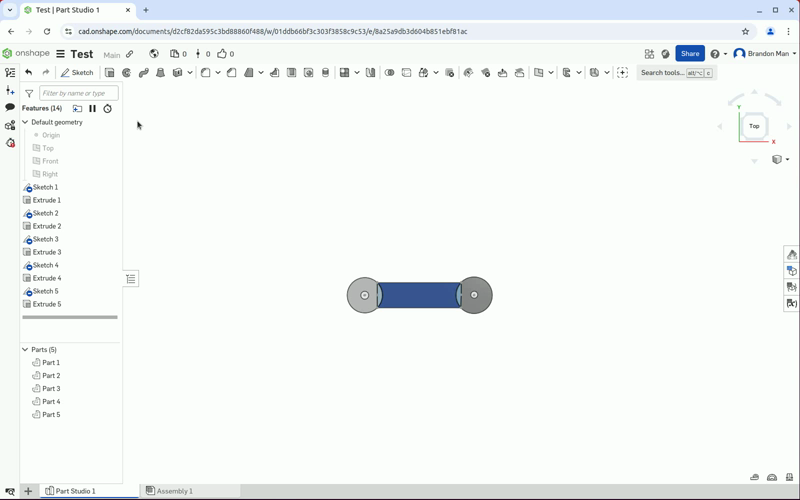
key(shift+h)
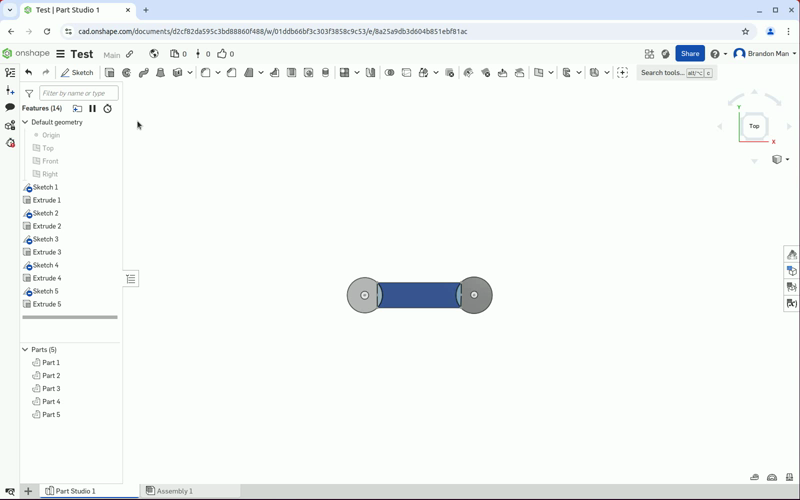
key(shift+7)
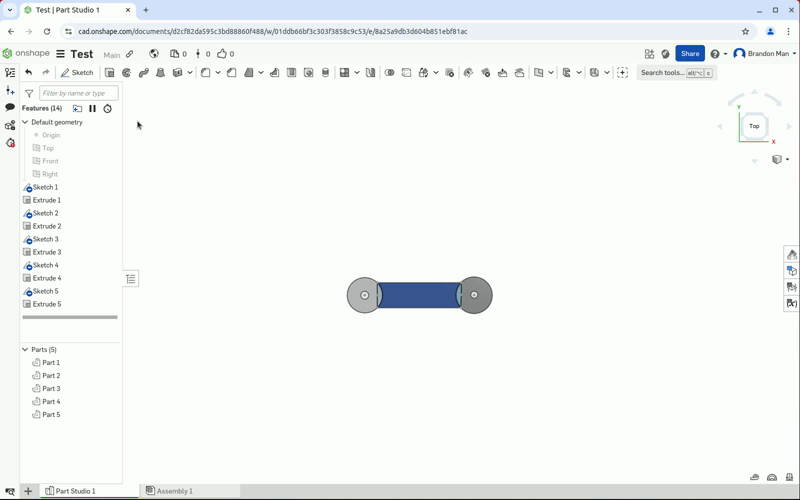
key(up, 3)
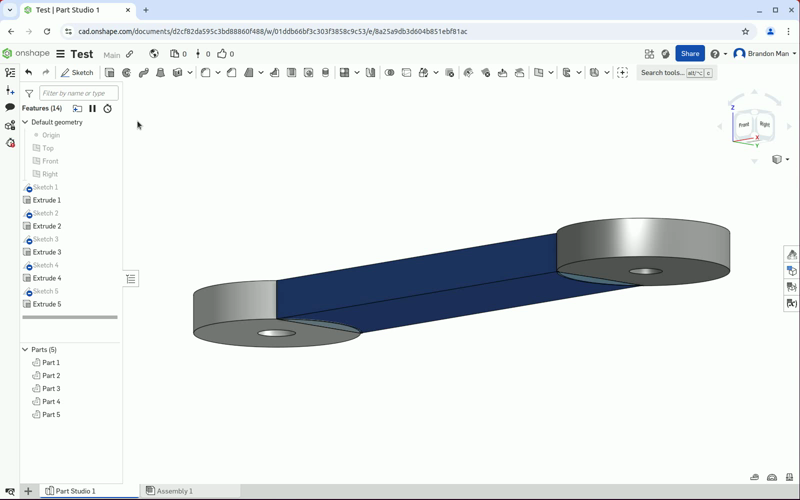
key(left, 3)
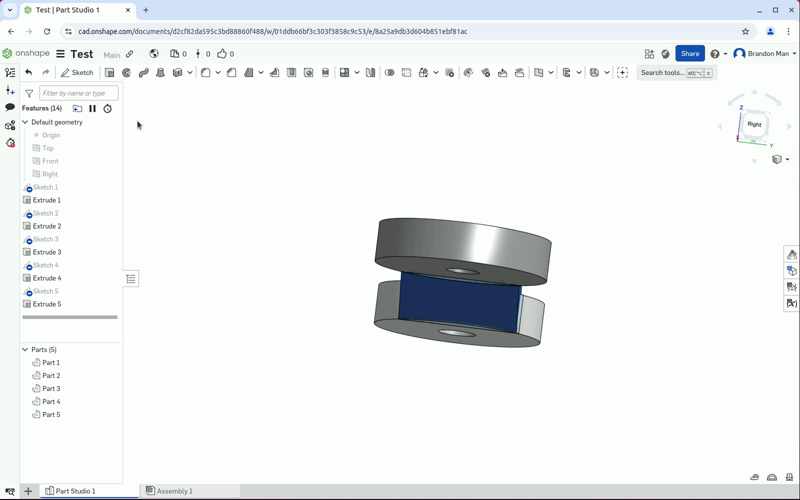
key(right, 3)
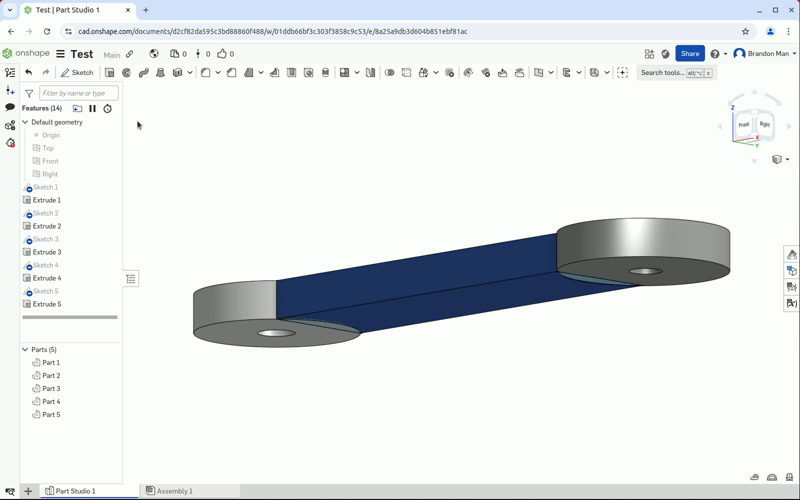
key(down, 3)
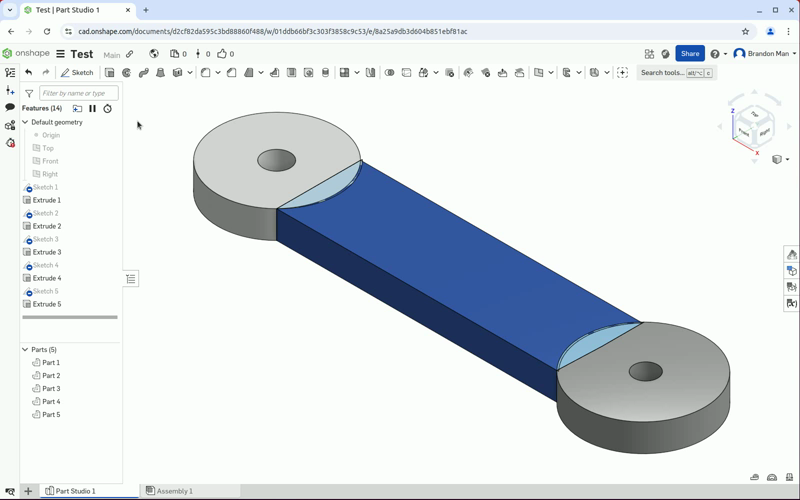
mouse_move(73, 189)
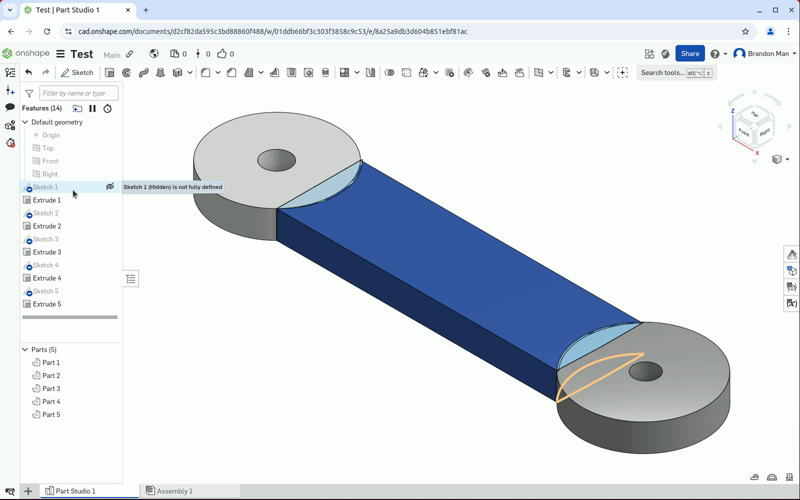
click(73, 189)